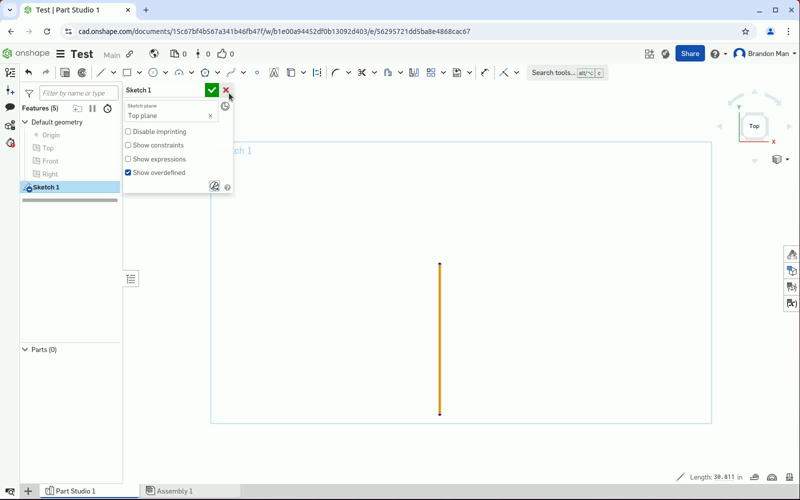
key(shift+h)
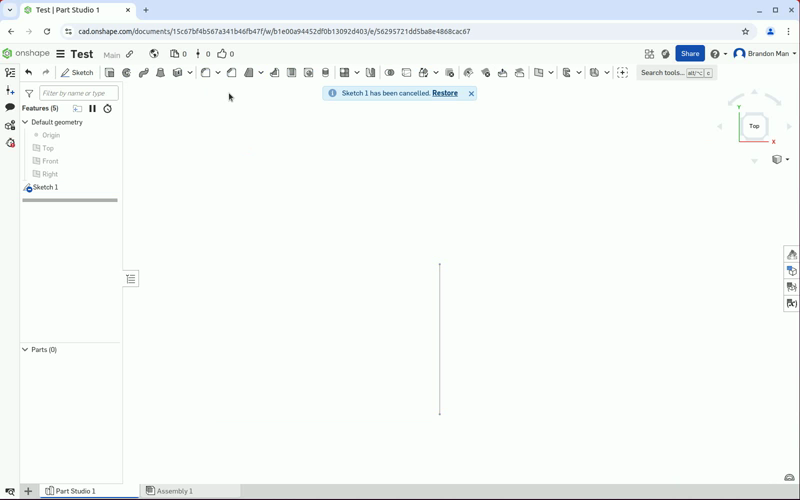
key(shift+s)
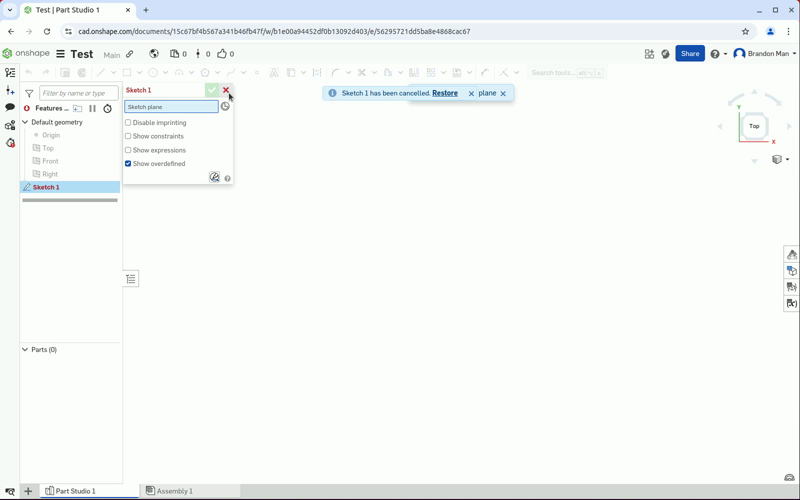
mouse_move(73, 150)
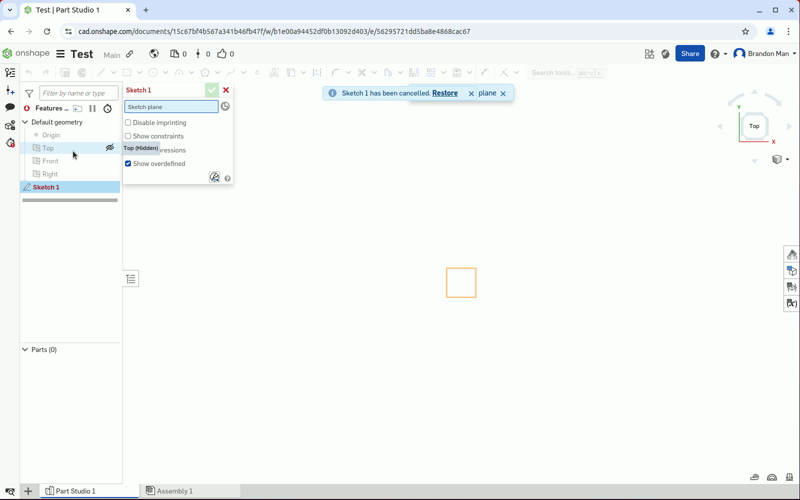
click(73, 150)
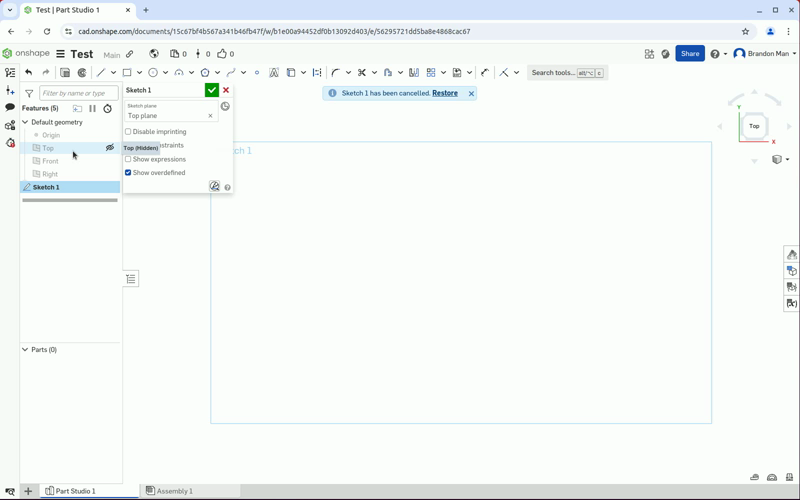
mouse_move(73, 352)
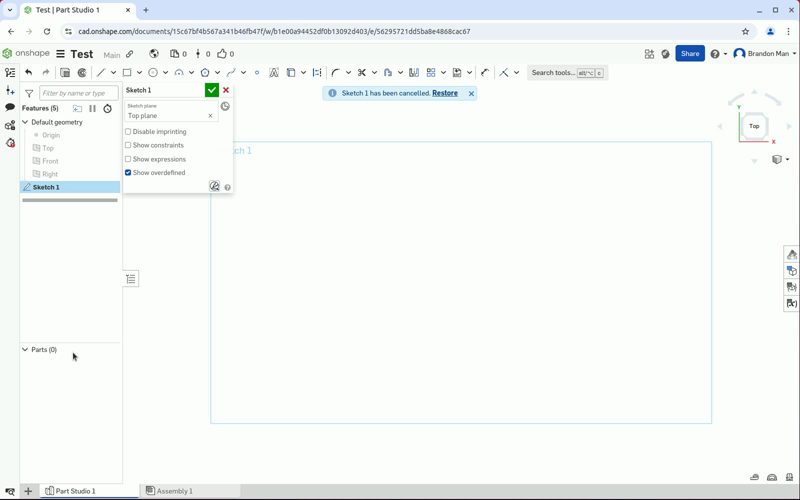
key(y)
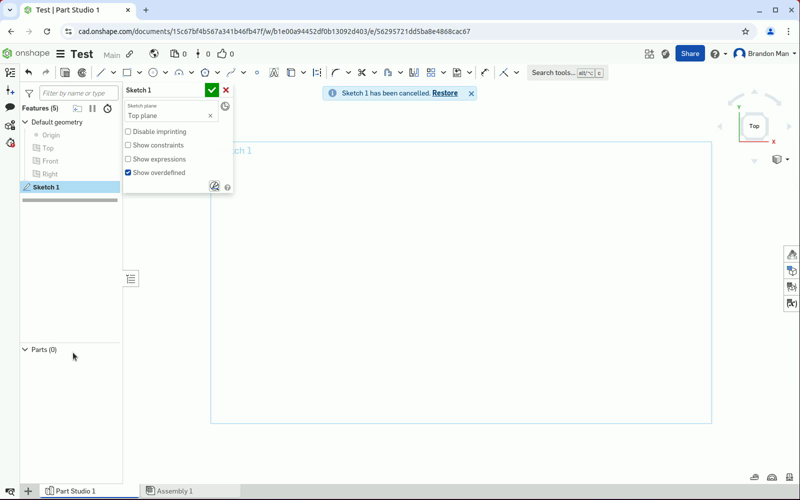
key(l)
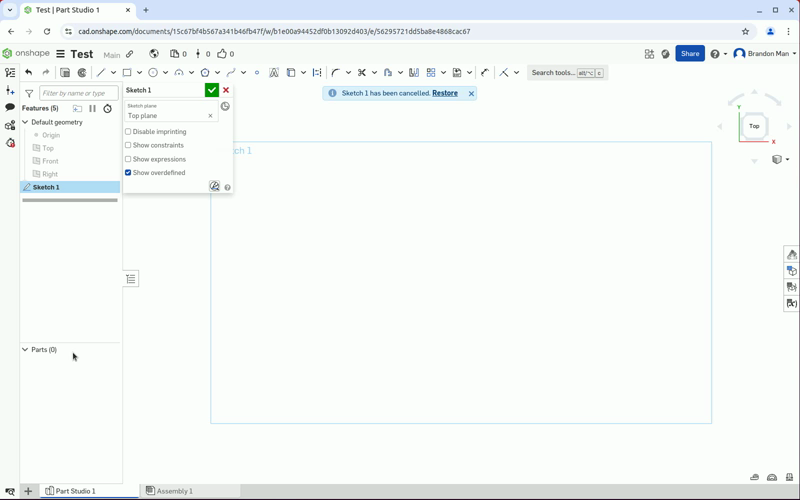
key_down(shift)
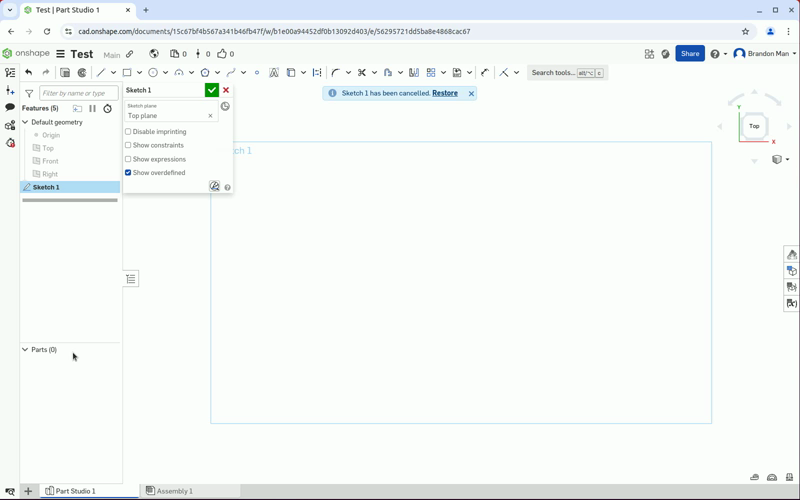
mouse_move(433, 273)
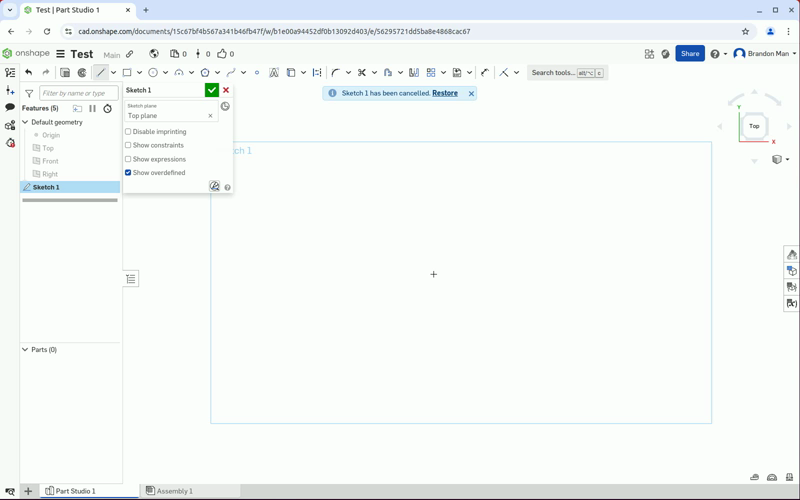
click(433, 273)
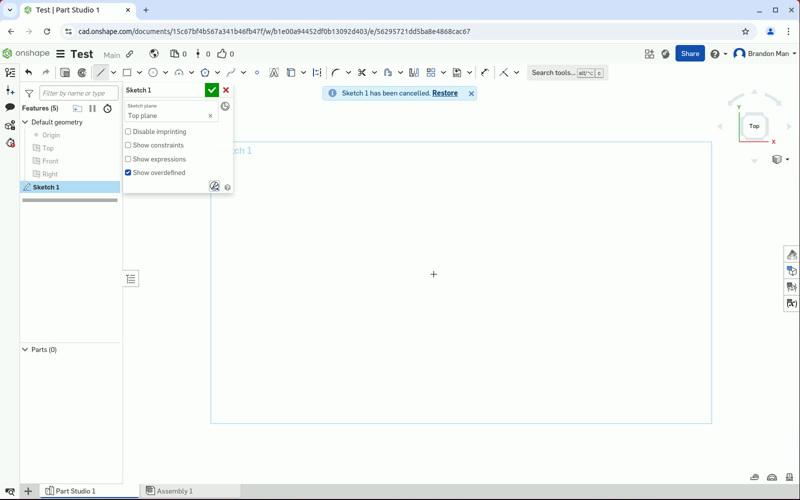
key_up(shift)
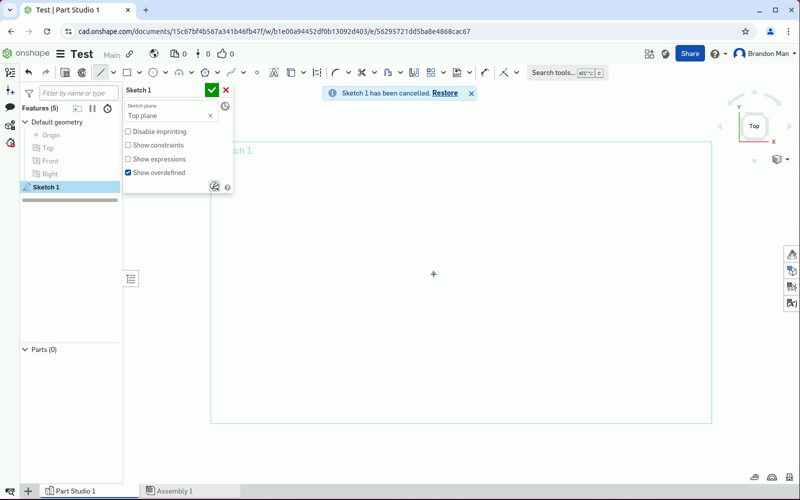
key_down(shift)
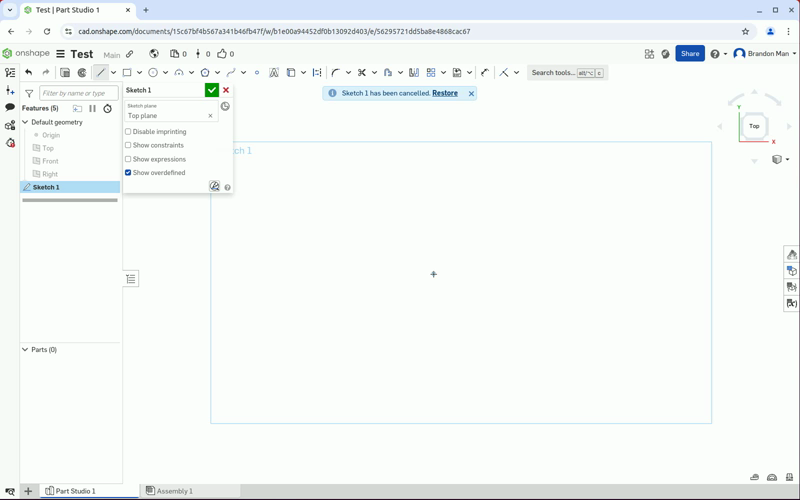
mouse_move(463, 273)
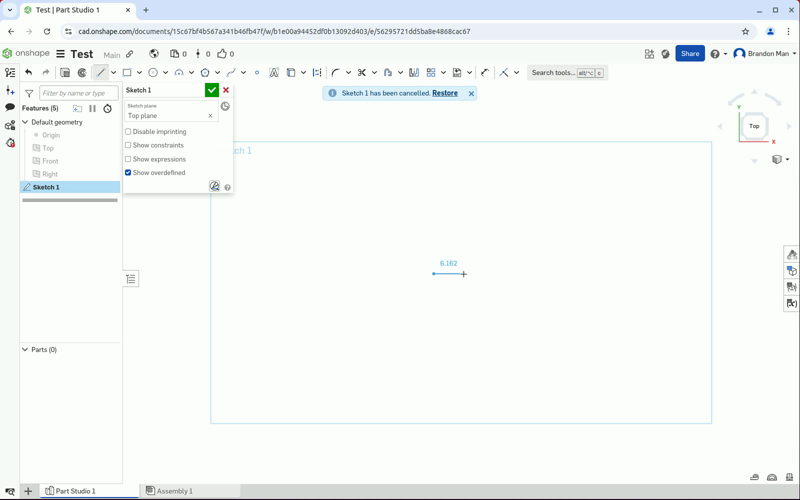
mouse_move(487, 273)
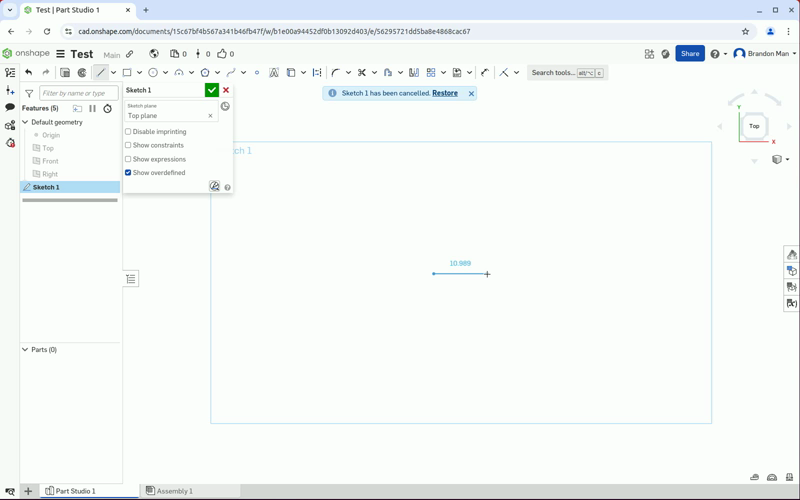
click(487, 273)
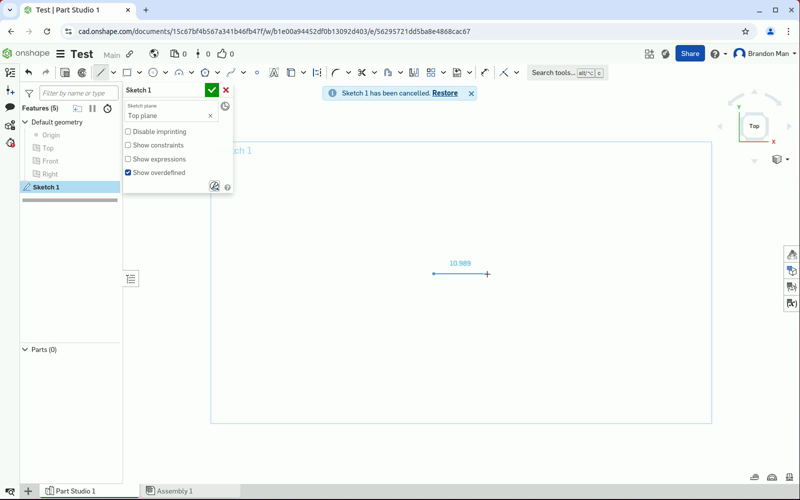
key_up(shift)
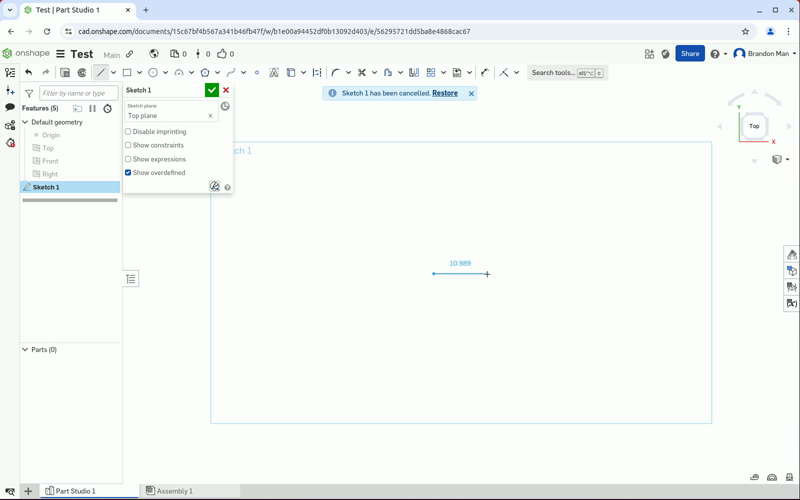
key(esc)
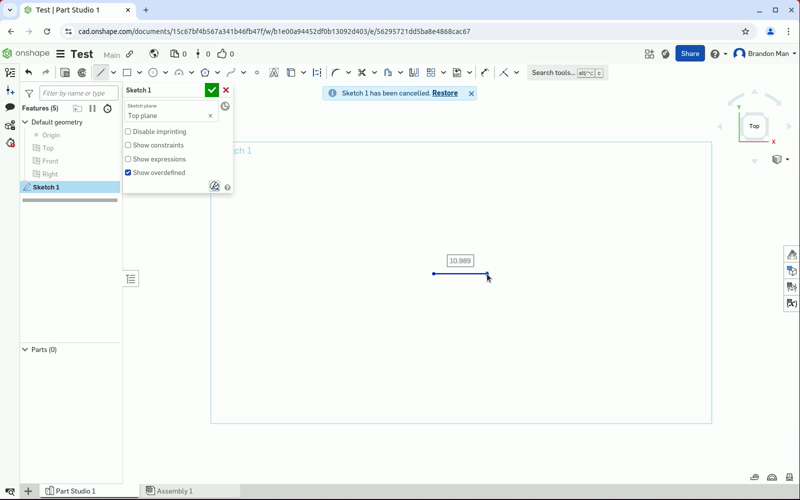
key(a)
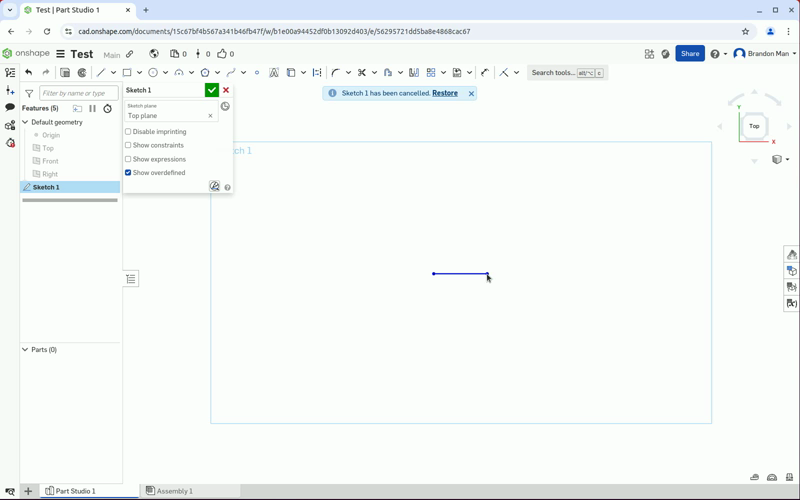
mouse_move(487, 273)
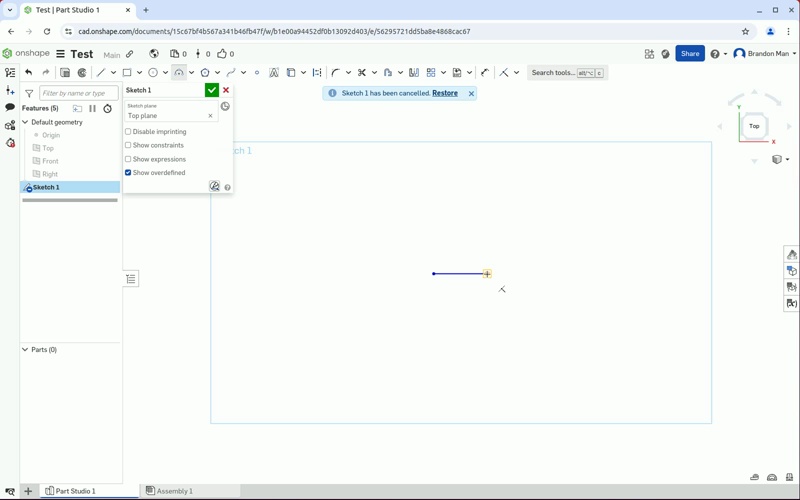
click(487, 273)
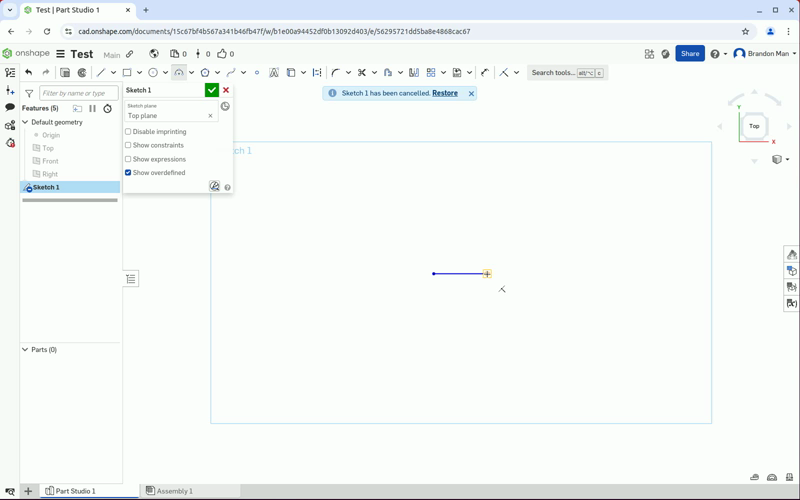
mouse_move(433, 273)
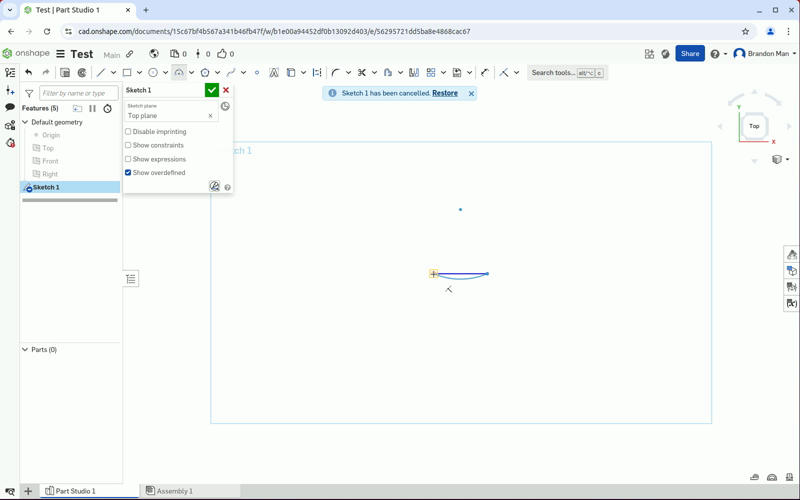
click(433, 273)
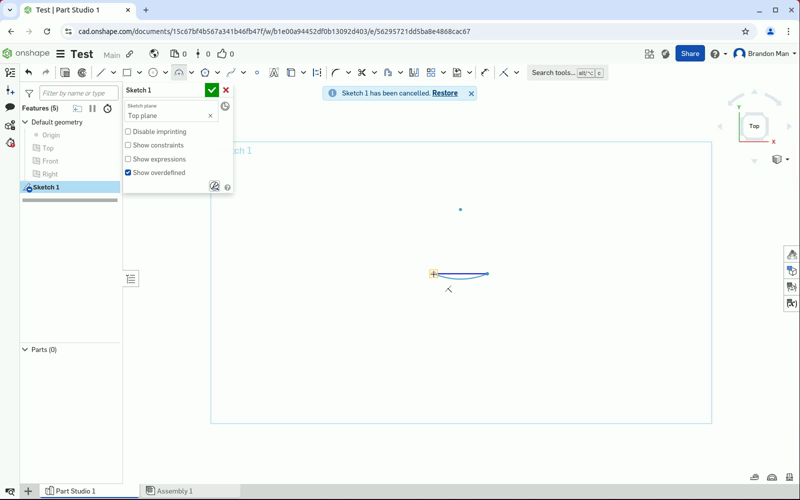
key_down(shift)
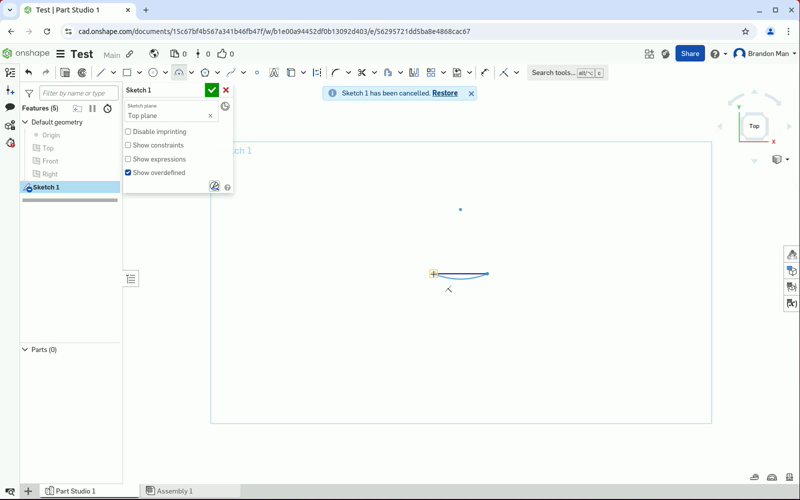
mouse_move(460, 254)
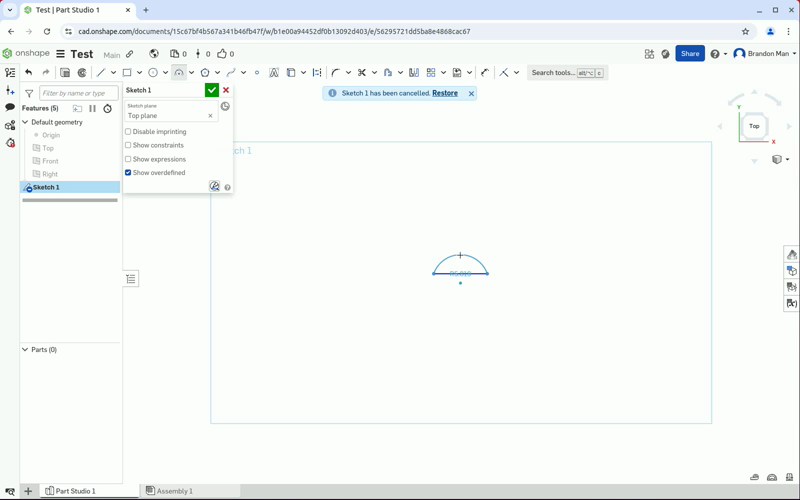
click(460, 254)
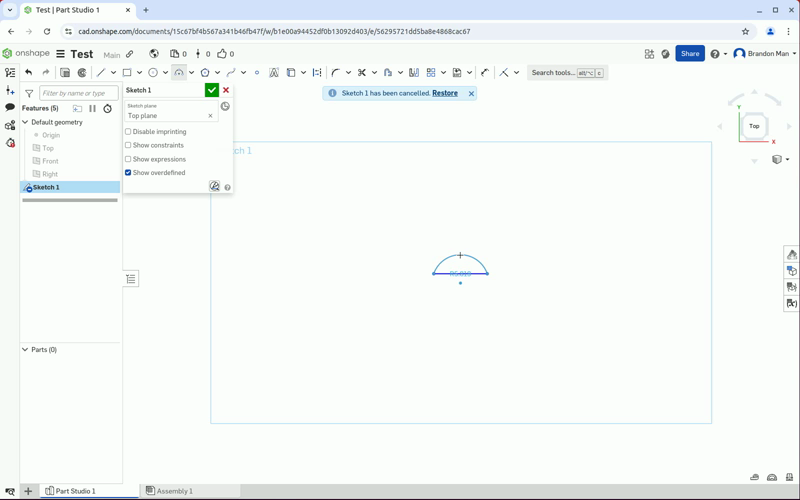
key_up(shift)
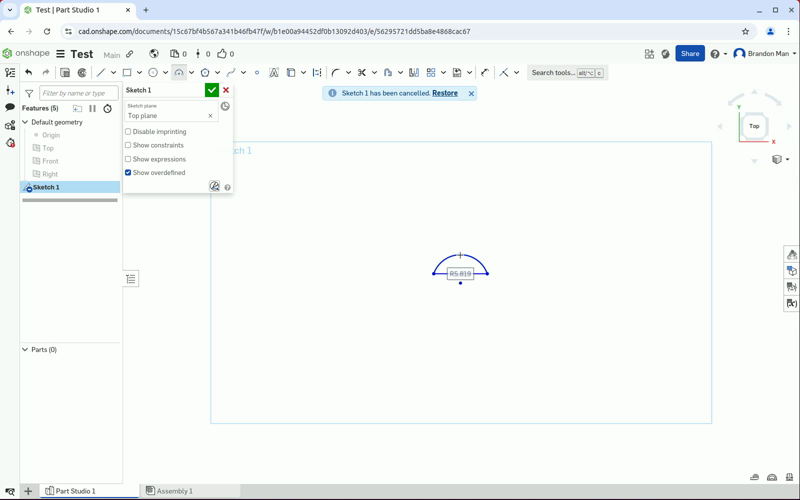
key(esc)
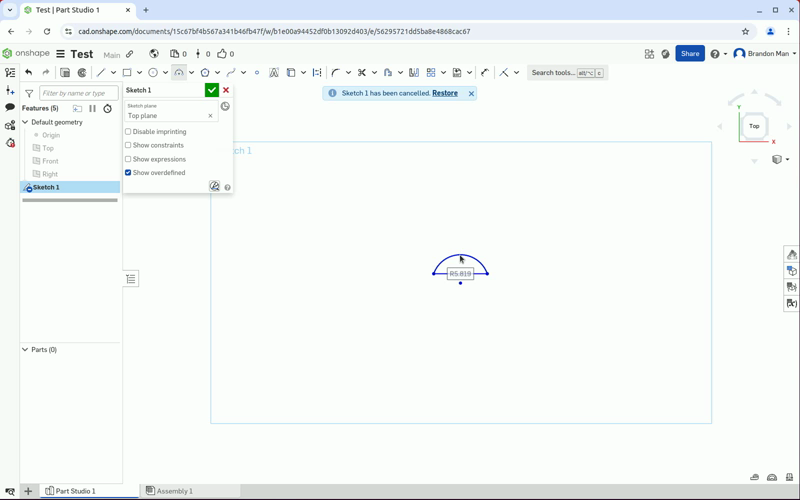
mouse_move(438, 269)
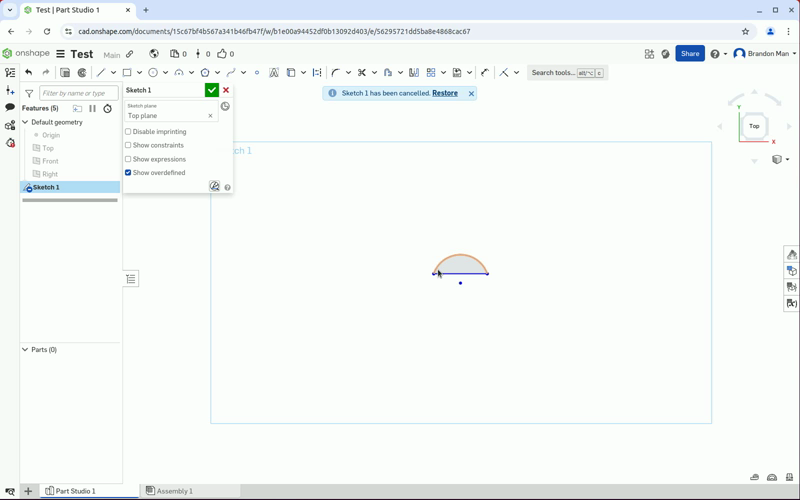
scroll(6)
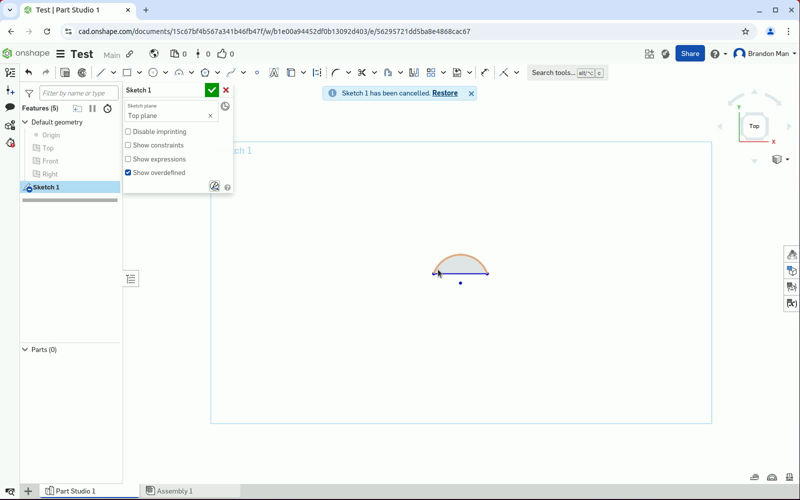
scroll(6)
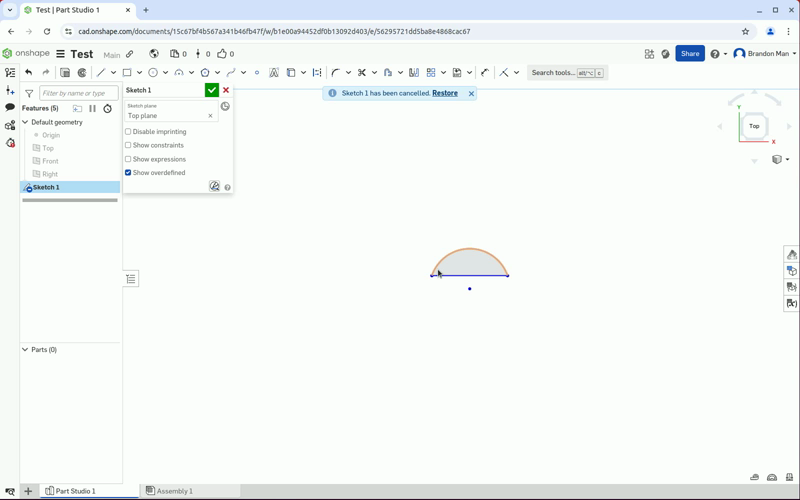
scroll(6)
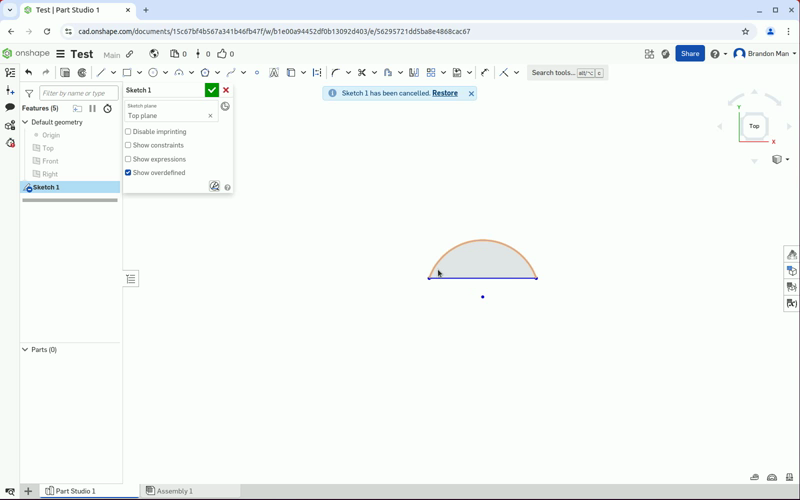
scroll(6)
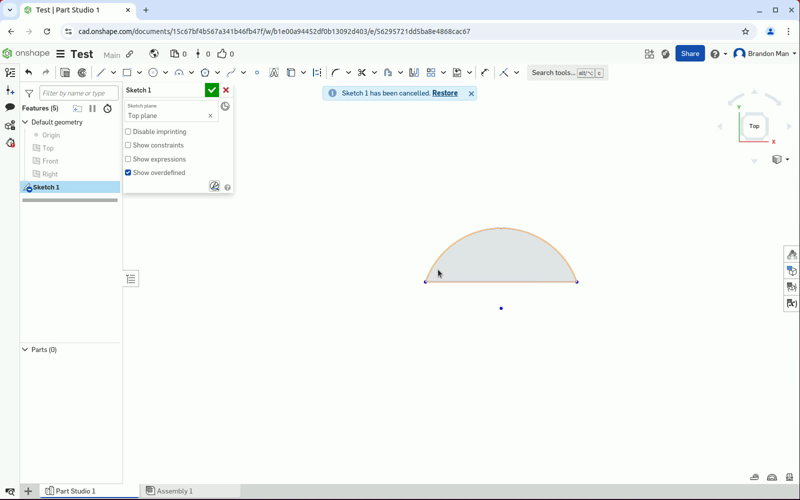
scroll(6)
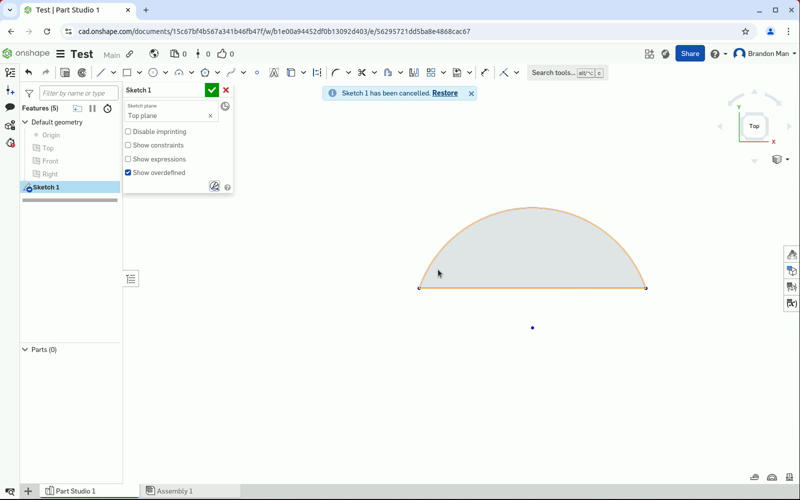
scroll(6)
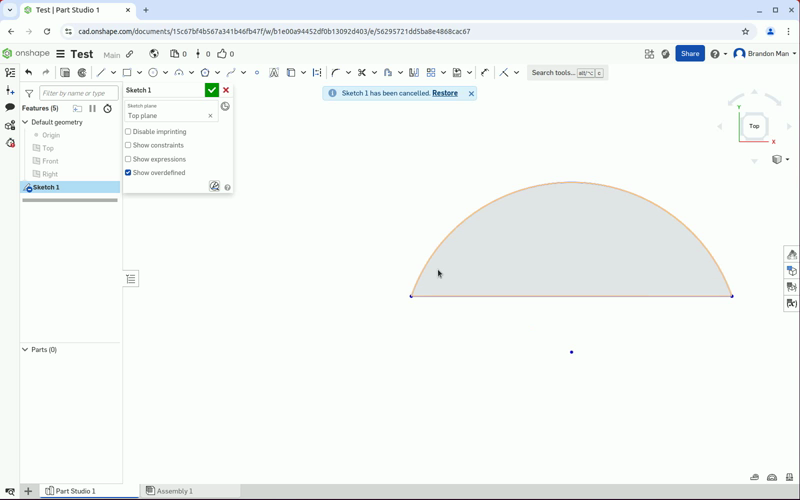
scroll(6)
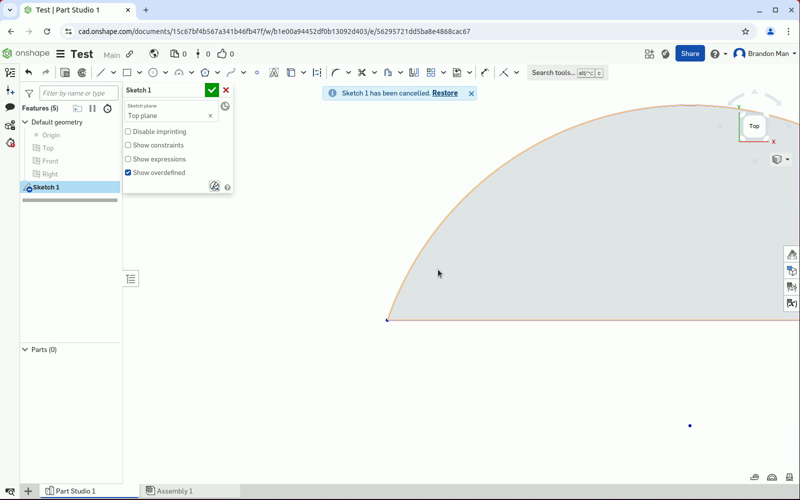
click(438, 269)
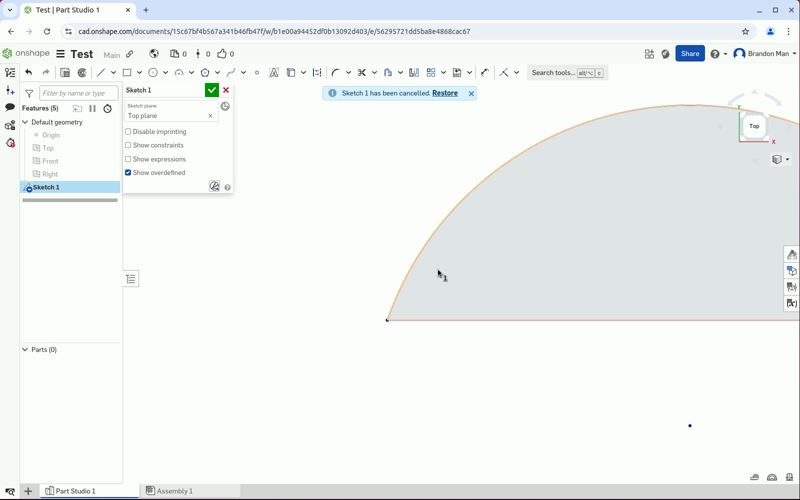
scroll(-6)
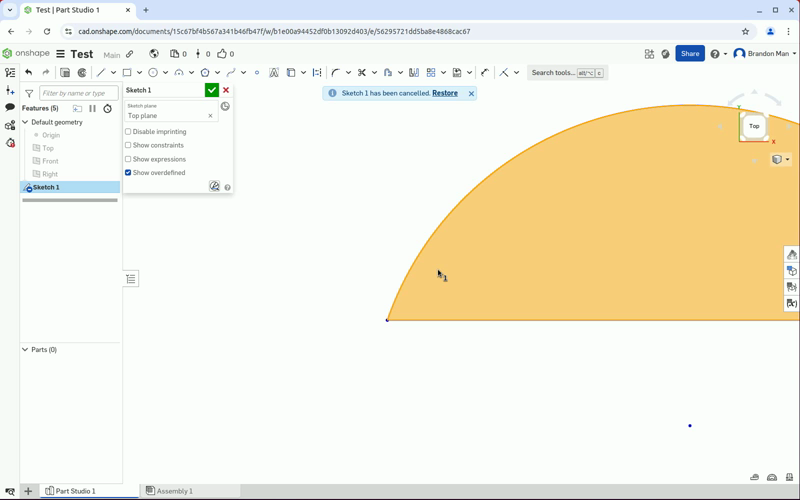
scroll(-6)
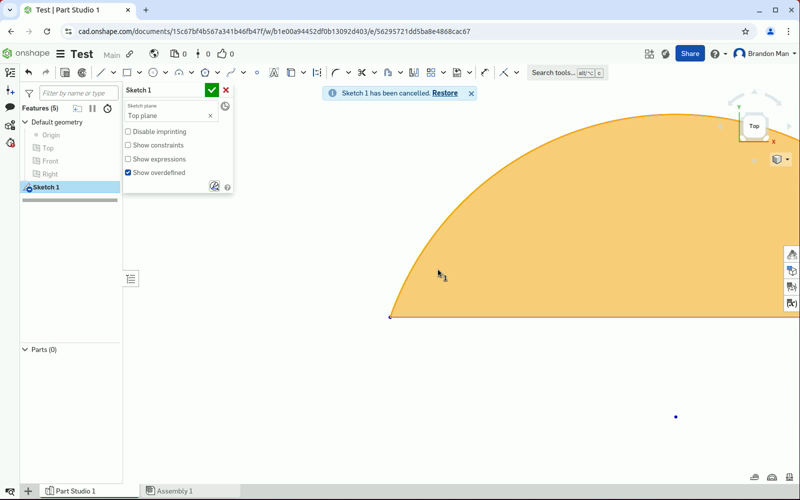
scroll(-6)
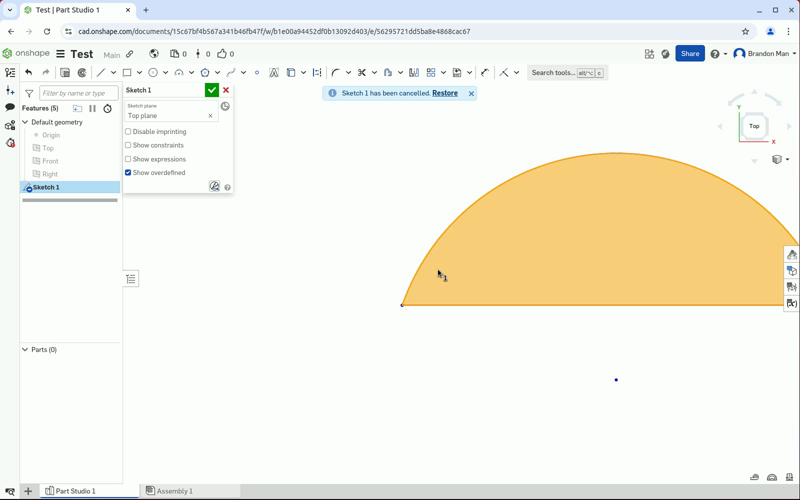
scroll(-6)
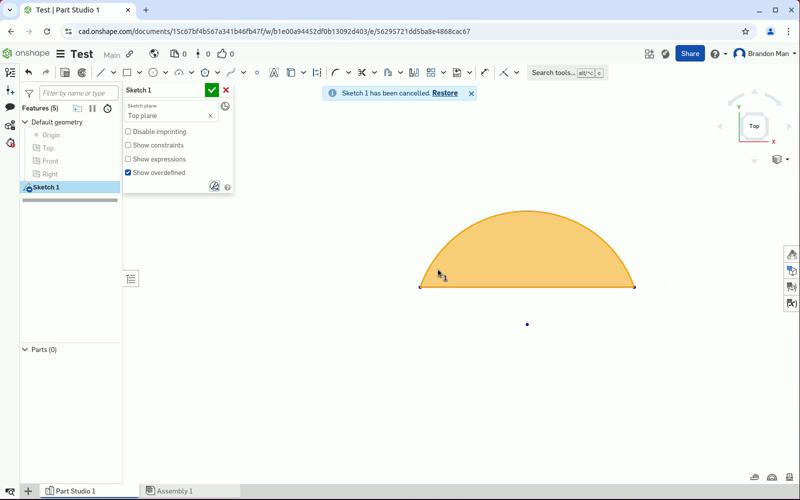
scroll(-6)
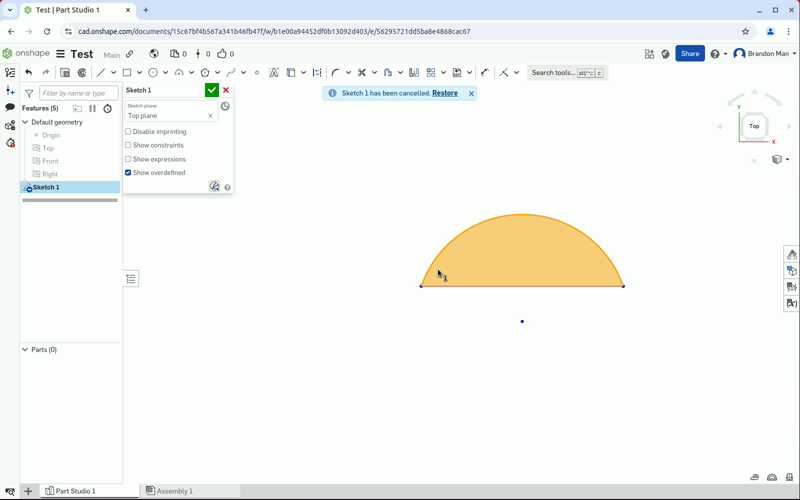
scroll(-6)
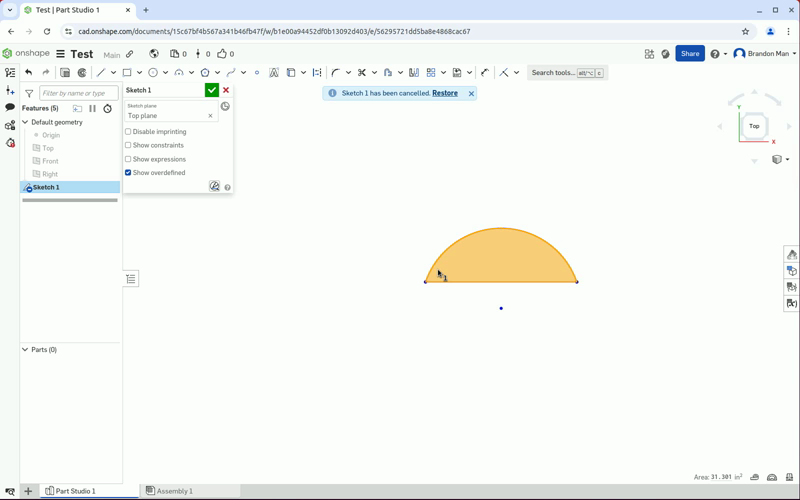
scroll(-6)
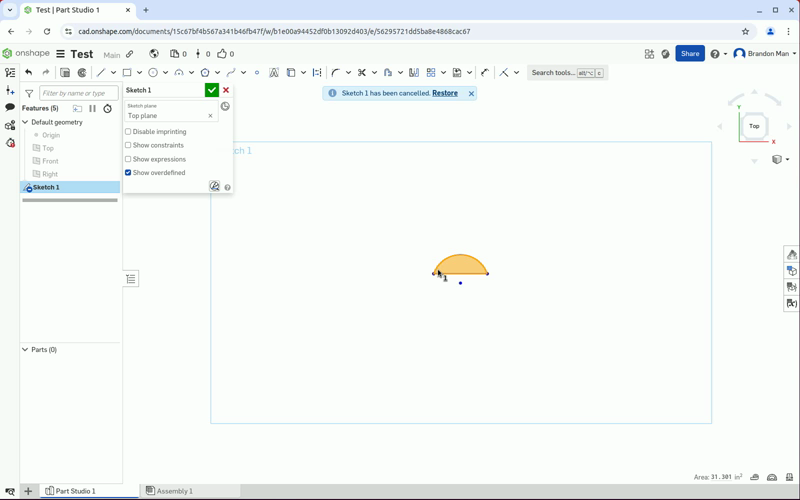
mouse_move(73, 352)
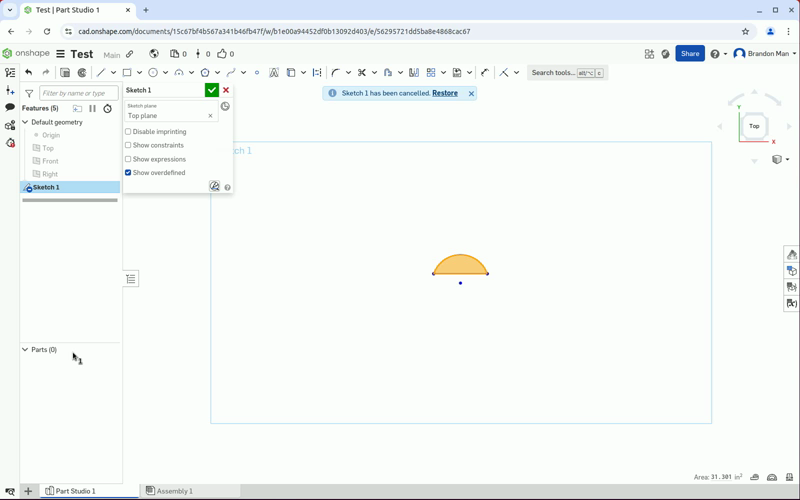
key(shift+y)
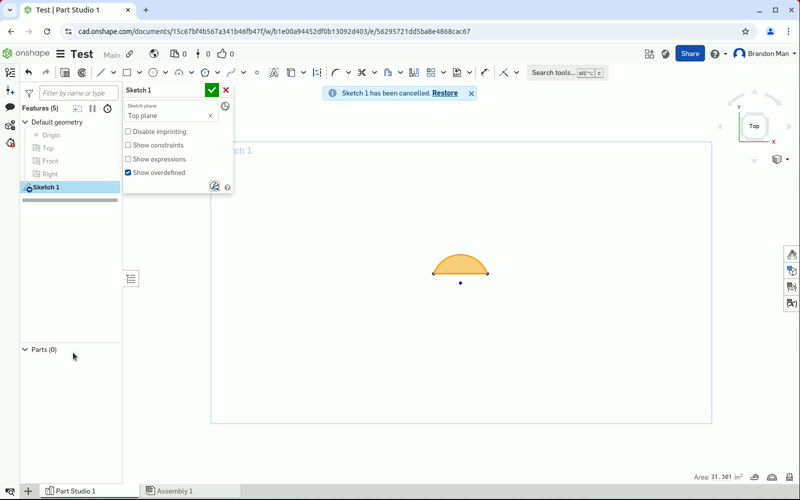
key(shift+e)
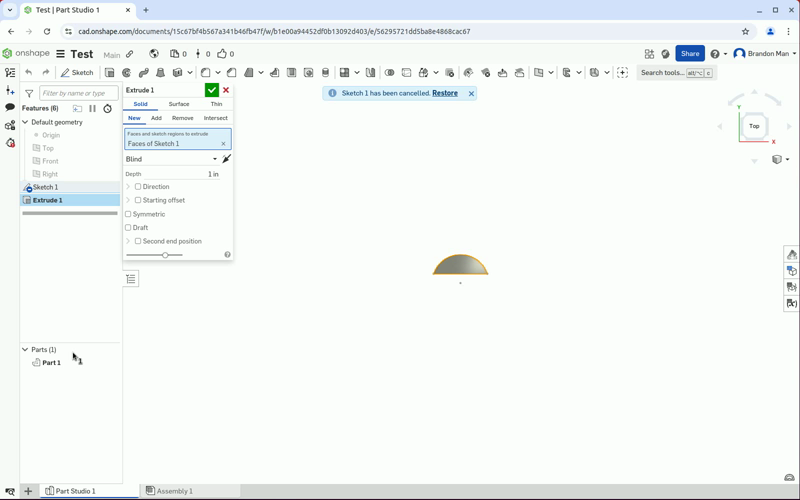
mouse_move(143, 106)
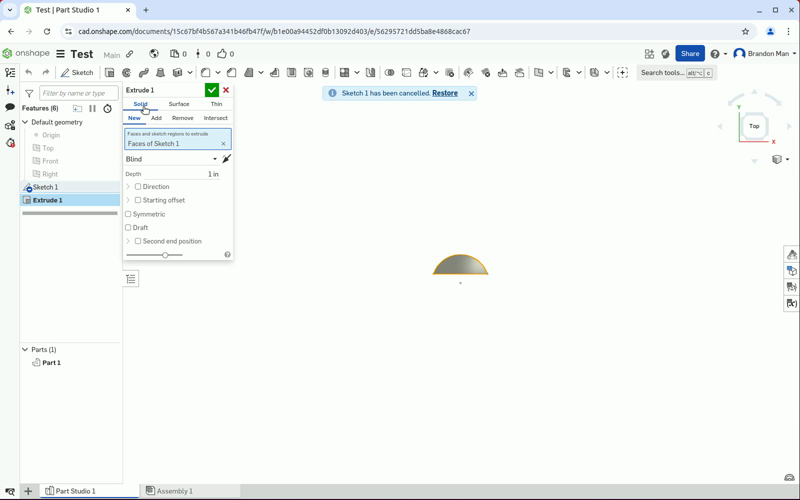
click(143, 106)
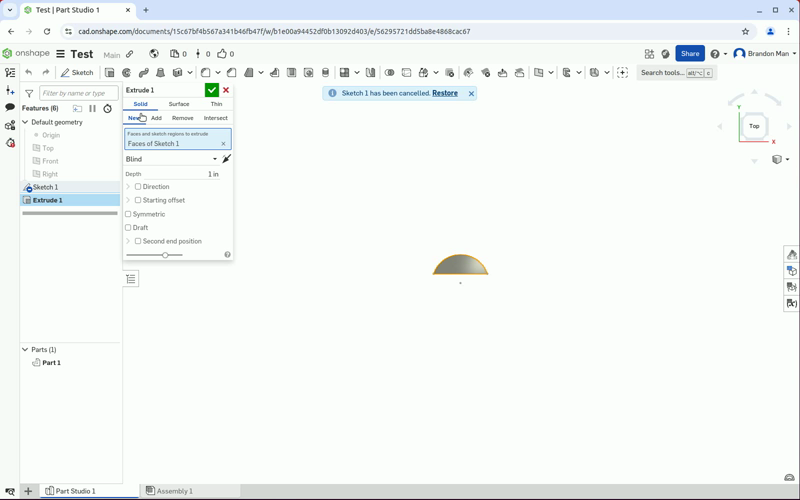
mouse_move(137, 120)
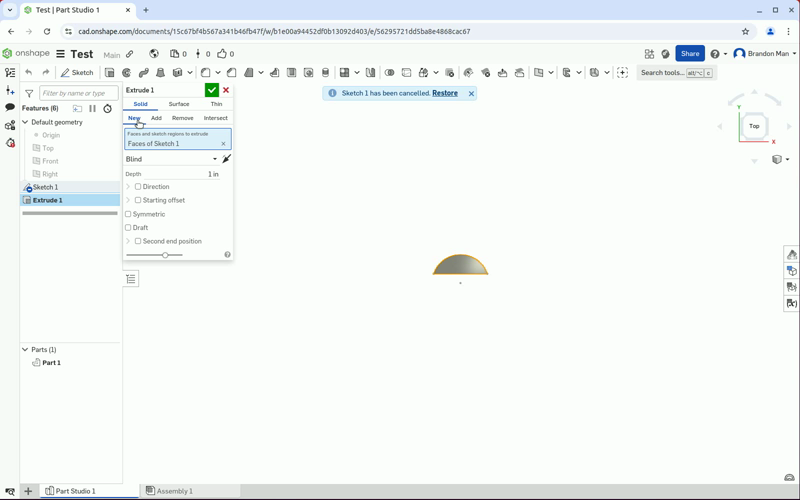
click(137, 120)
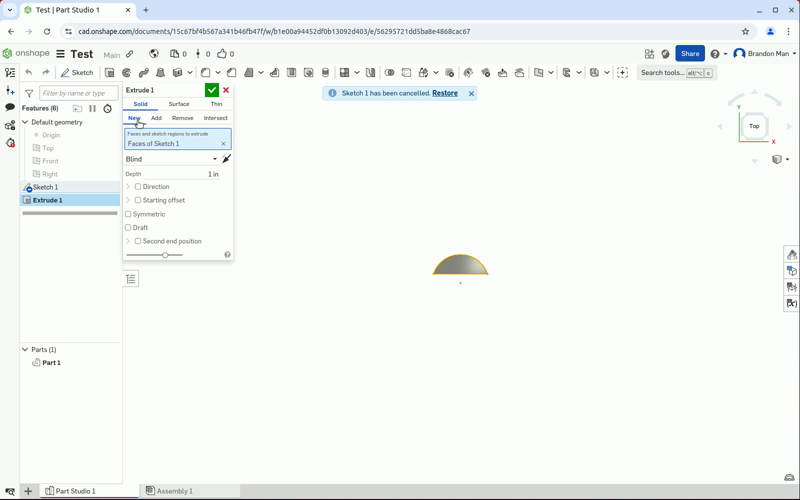
key(tab, 4)
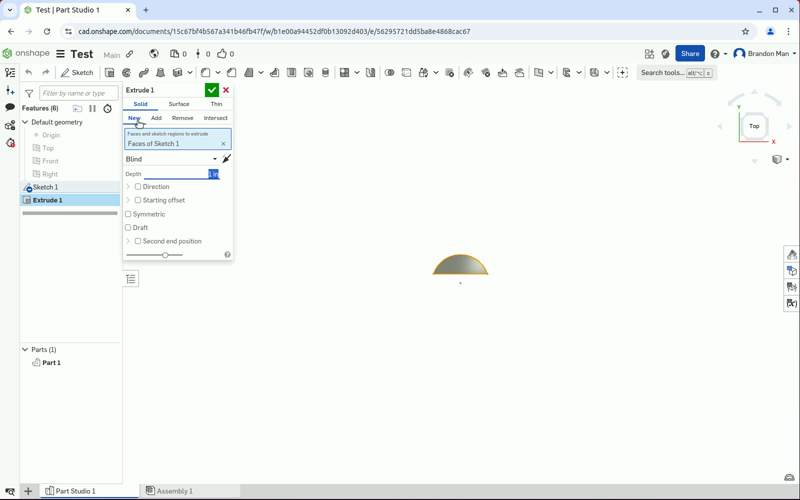
text(-23.108)
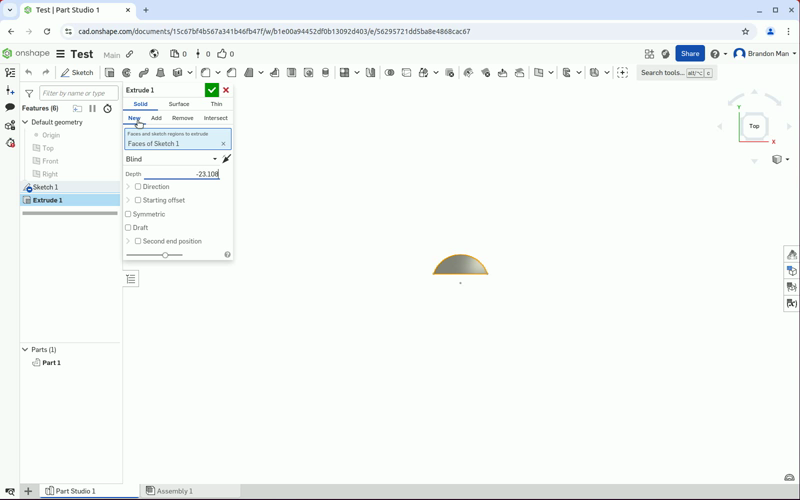
key(enter)
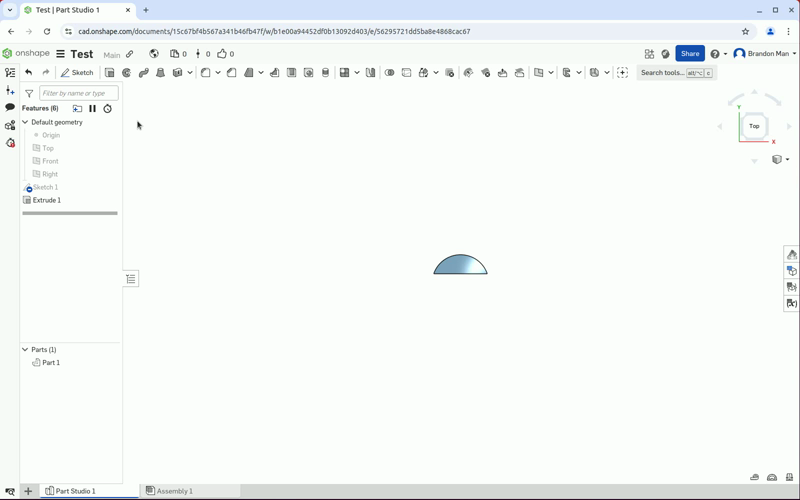
key(shift+h)
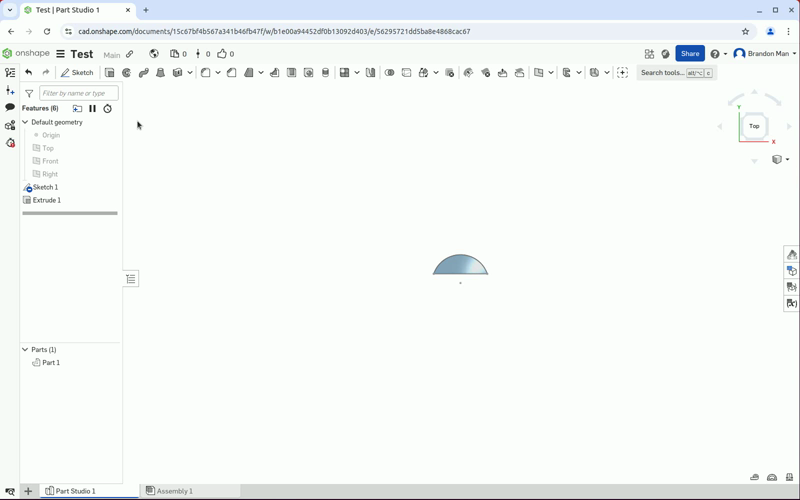
key(shift+h)
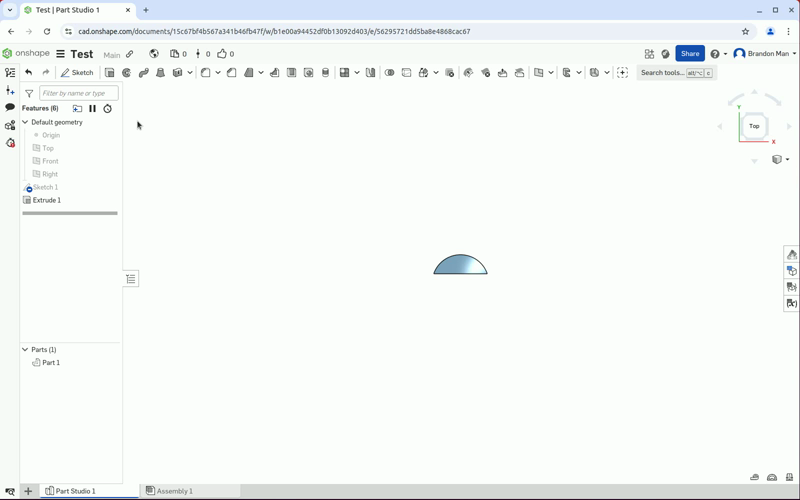
mouse_move(73, 189)
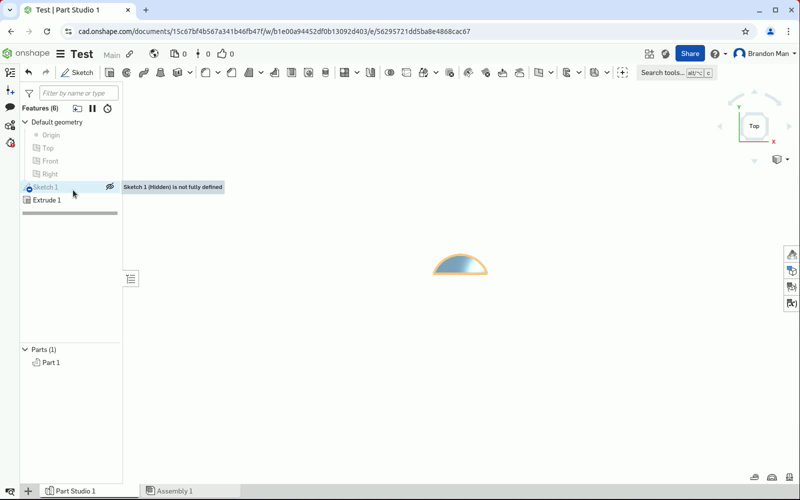
click(73, 189)
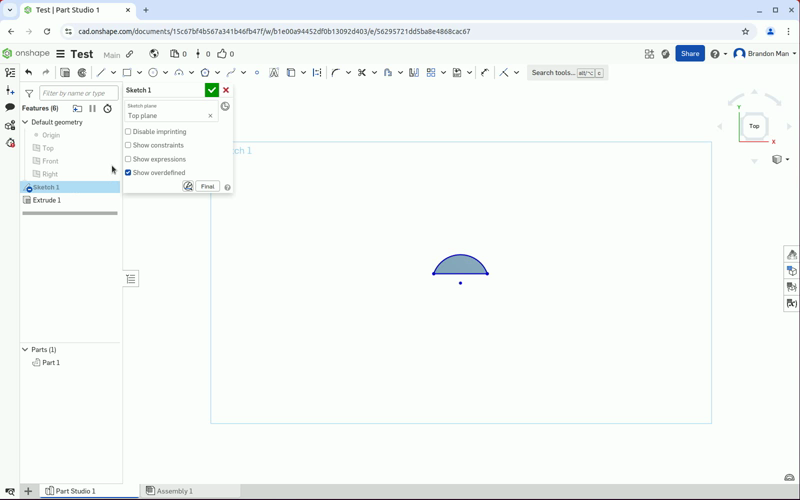
mouse_move(229, 92)
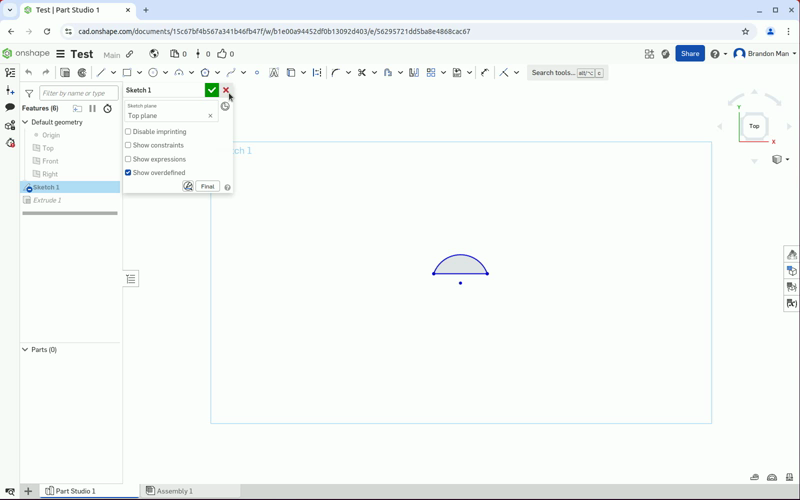
click(229, 92)
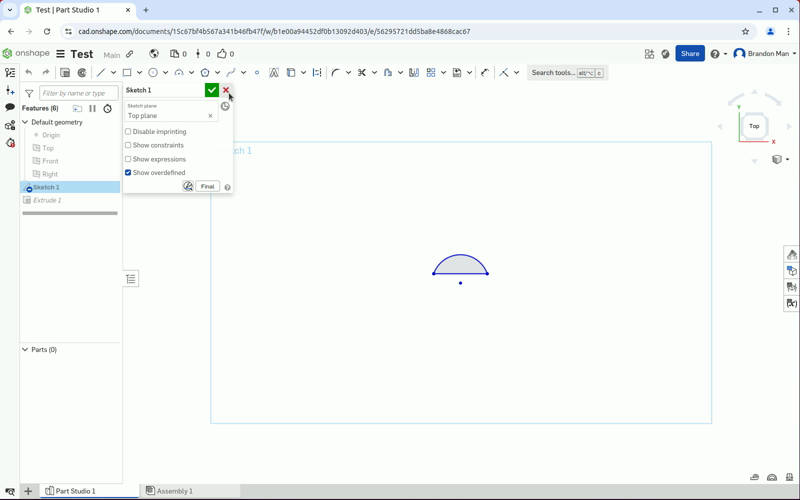
key(shift+s)
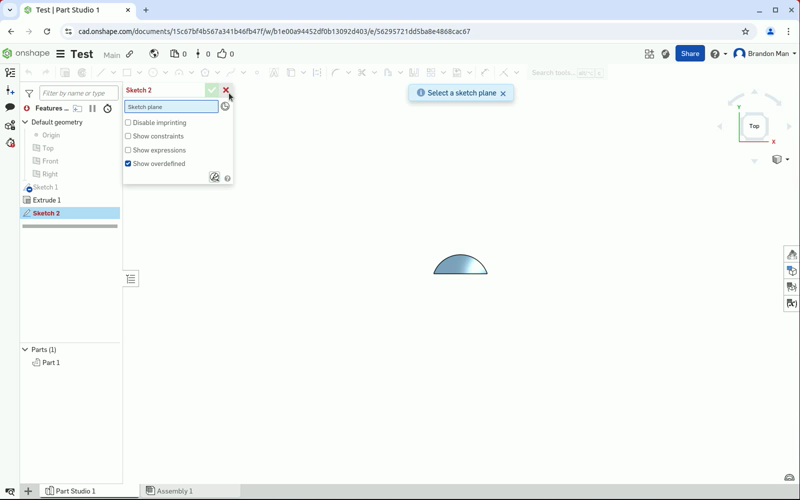
mouse_move(73, 150)
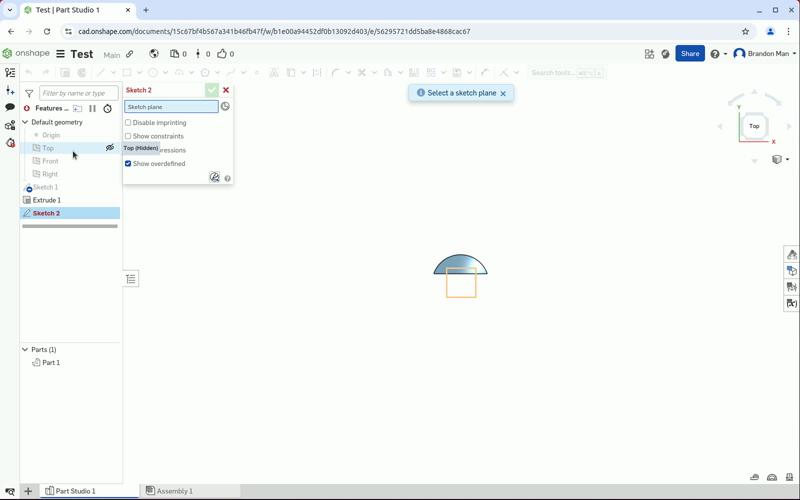
click(73, 150)
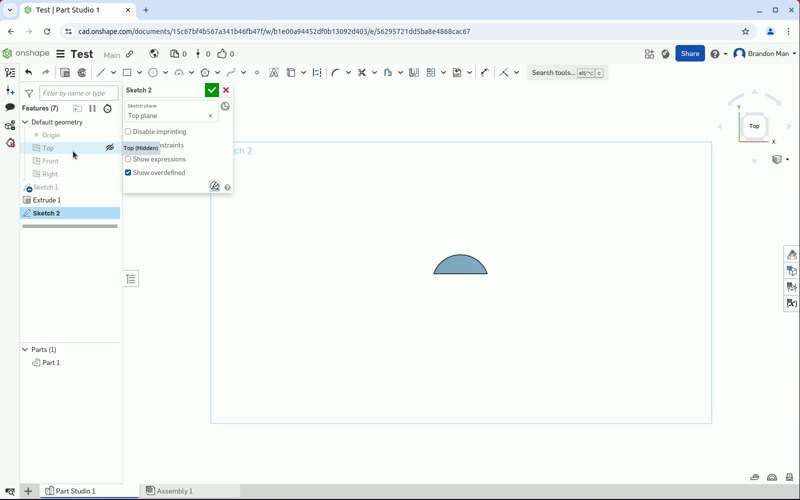
mouse_move(73, 352)
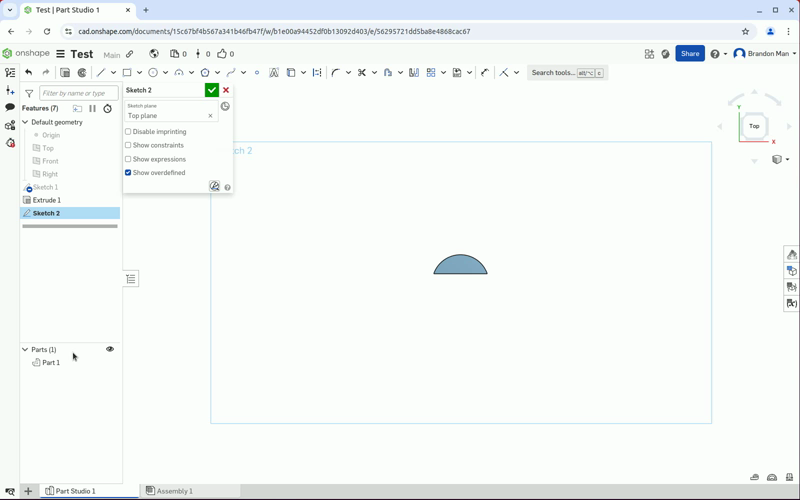
key(y)
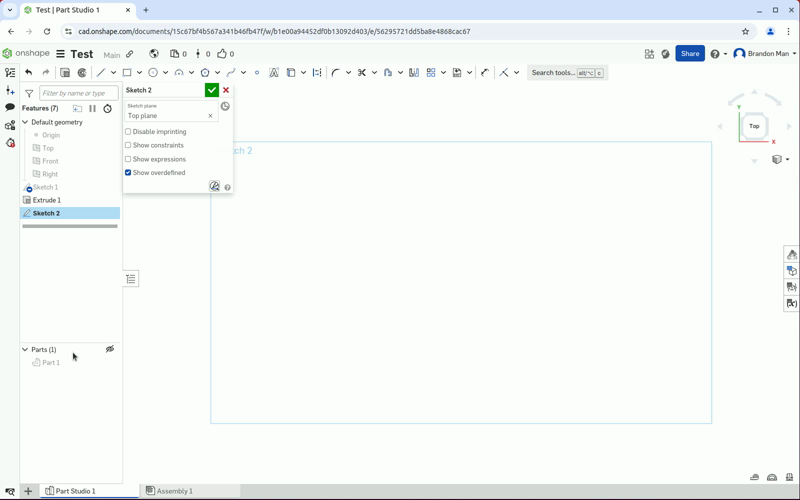
key(l)
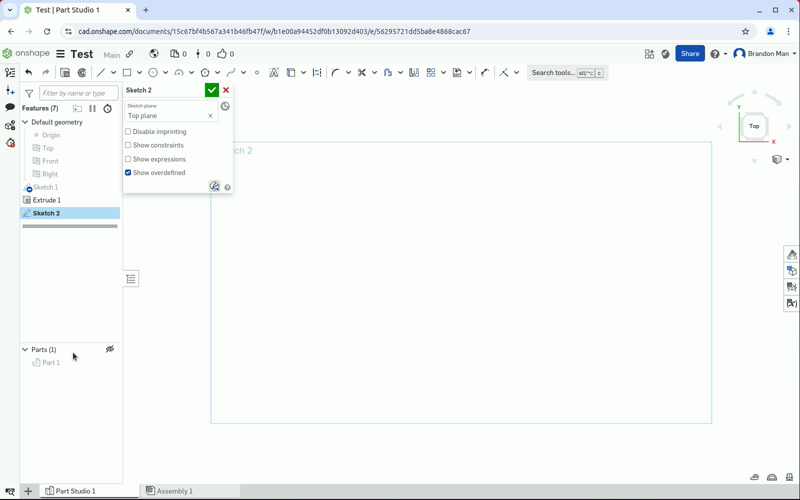
key_down(shift)
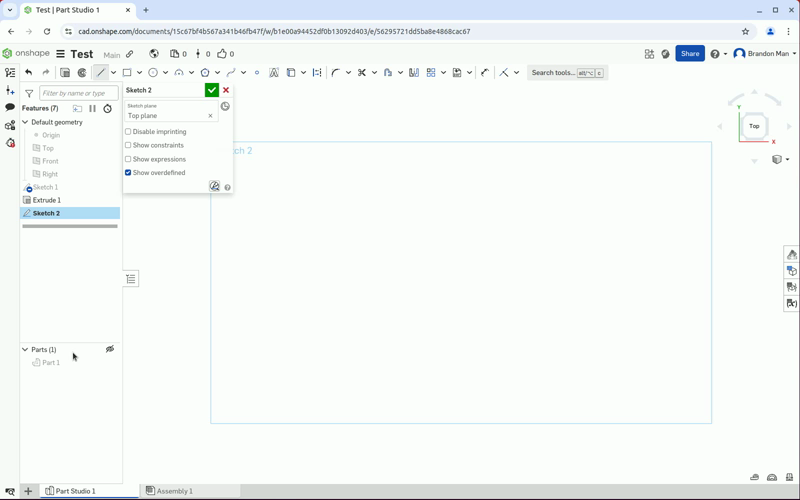
mouse_move(433, 292)
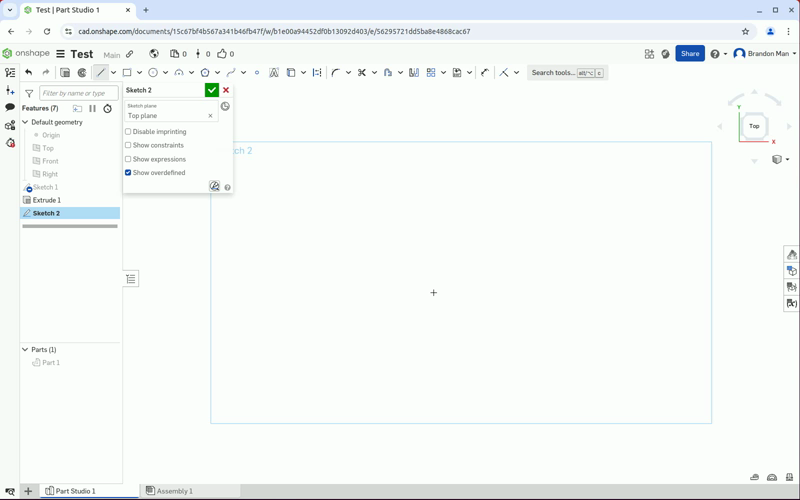
click(433, 292)
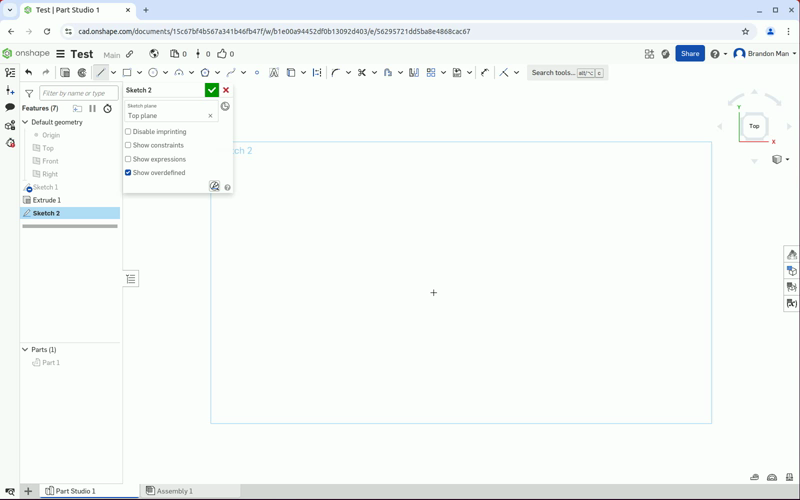
key_up(shift)
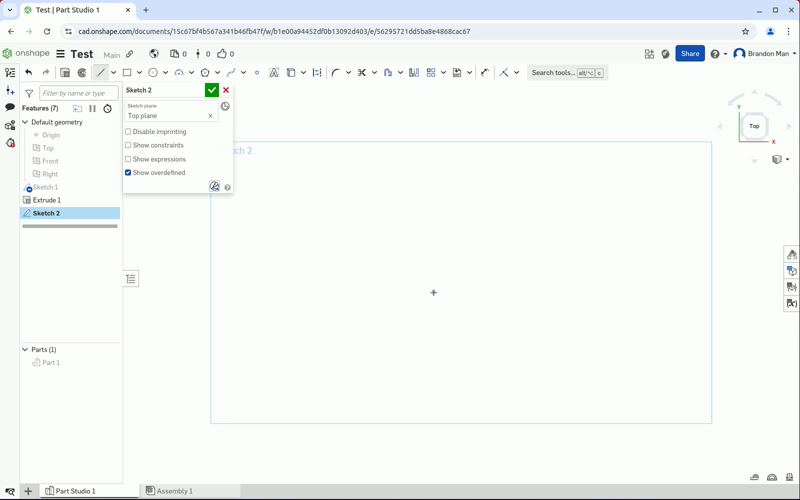
key_down(shift)
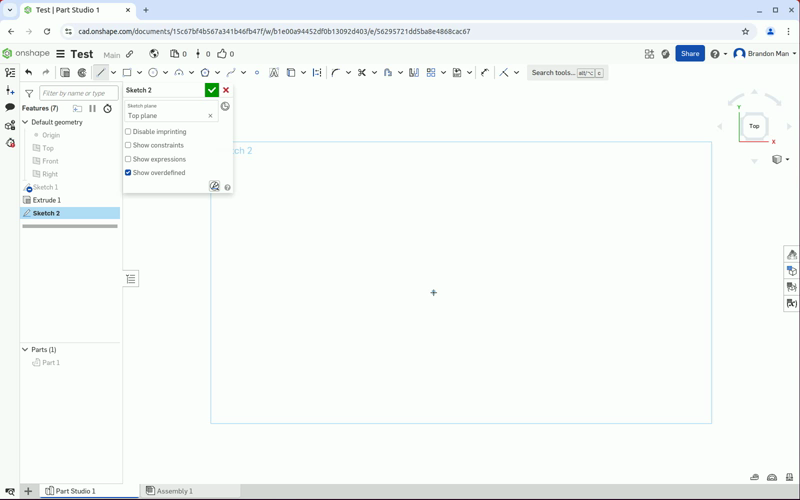
mouse_move(463, 292)
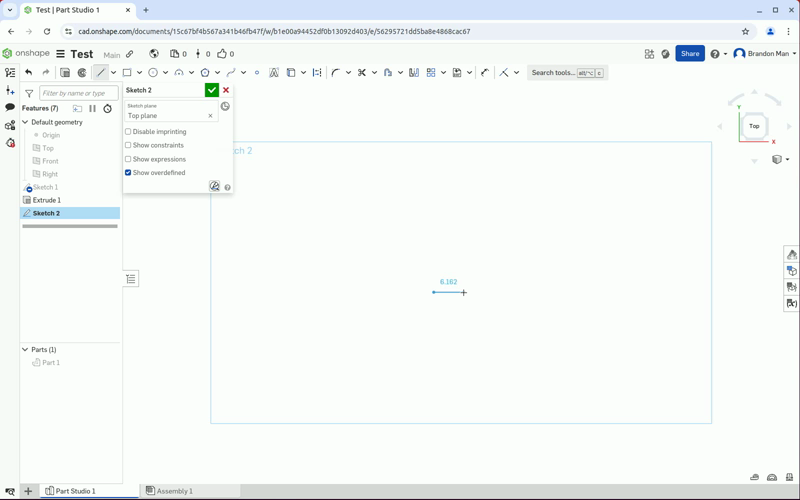
mouse_move(487, 292)
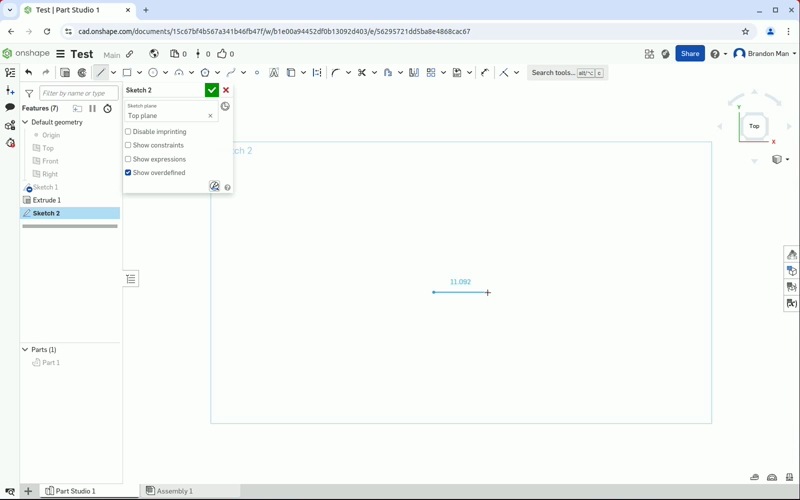
click(487, 292)
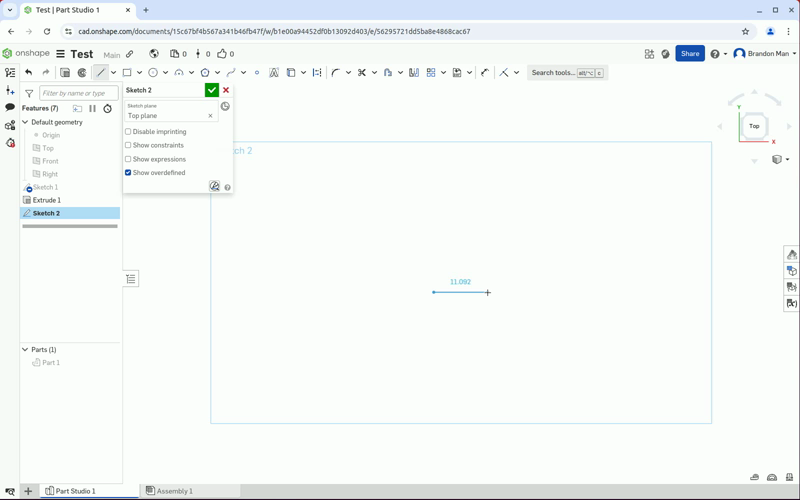
key_up(shift)
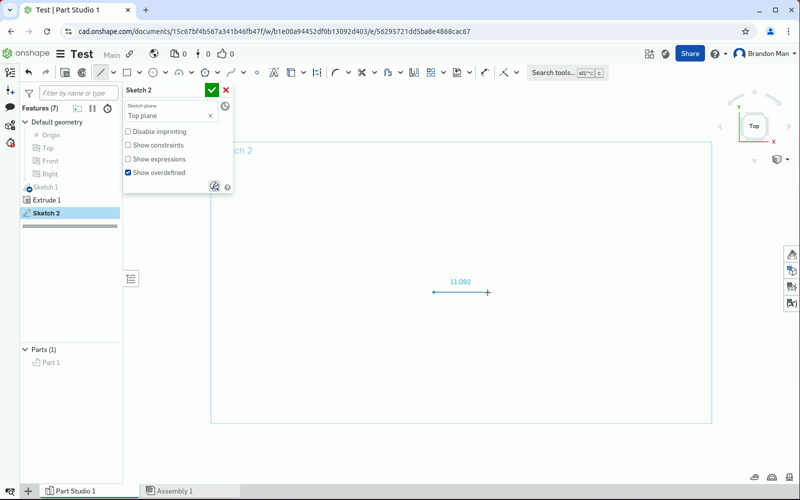
key(esc)
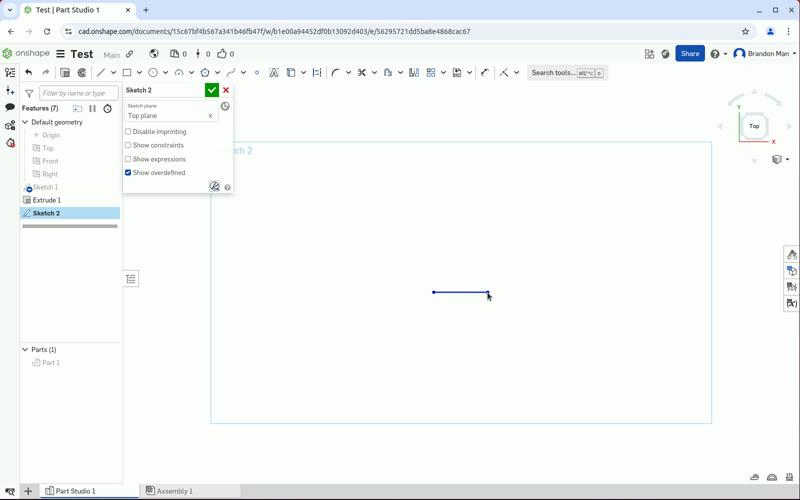
key(a)
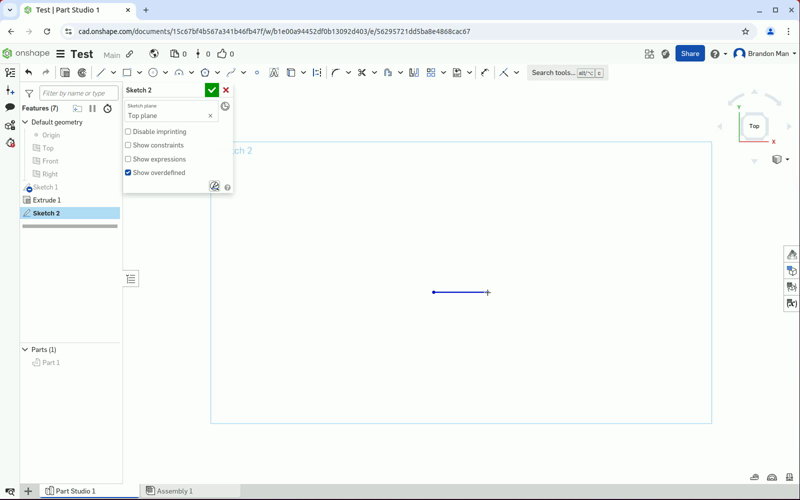
mouse_move(487, 292)
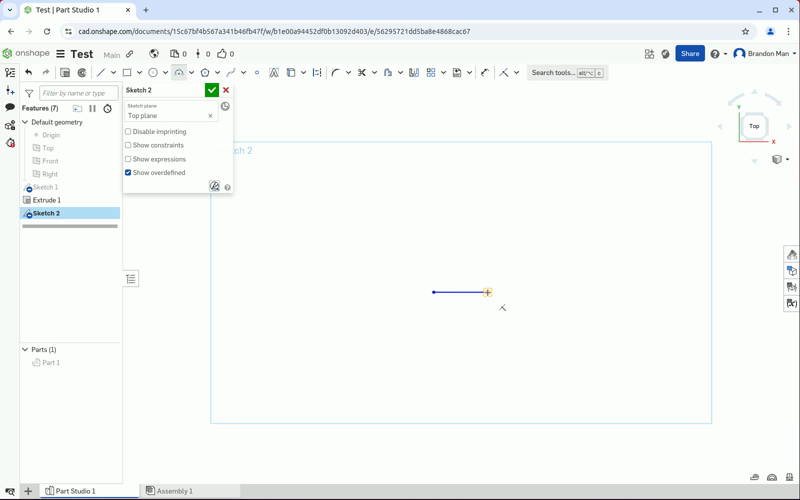
click(487, 292)
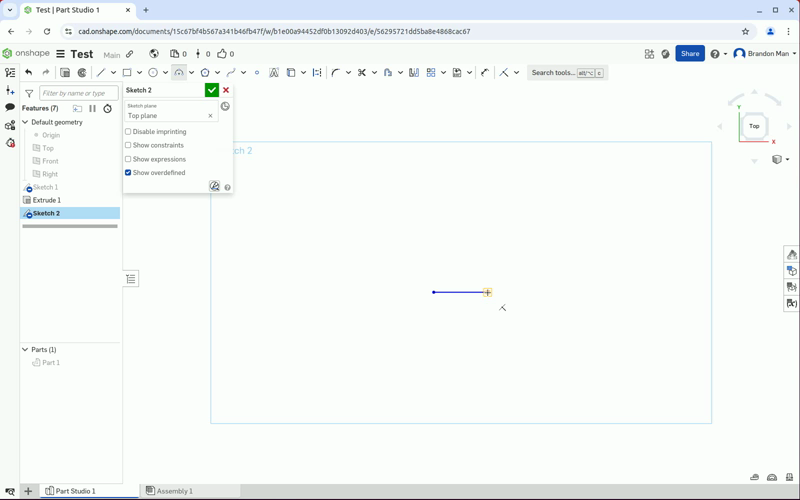
key_down(shift)
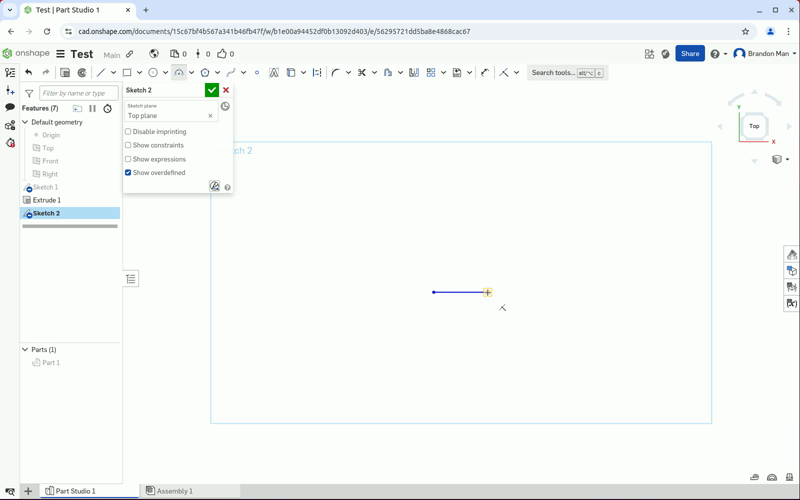
mouse_move(487, 273)
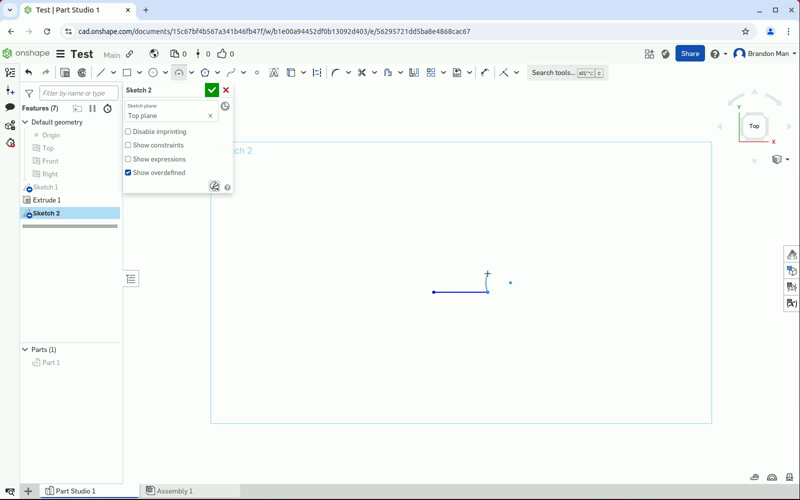
click(487, 273)
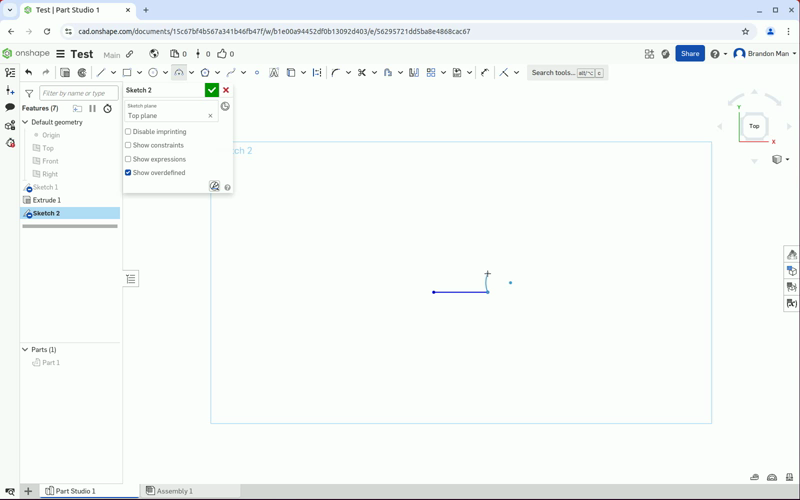
mouse_move(489, 282)
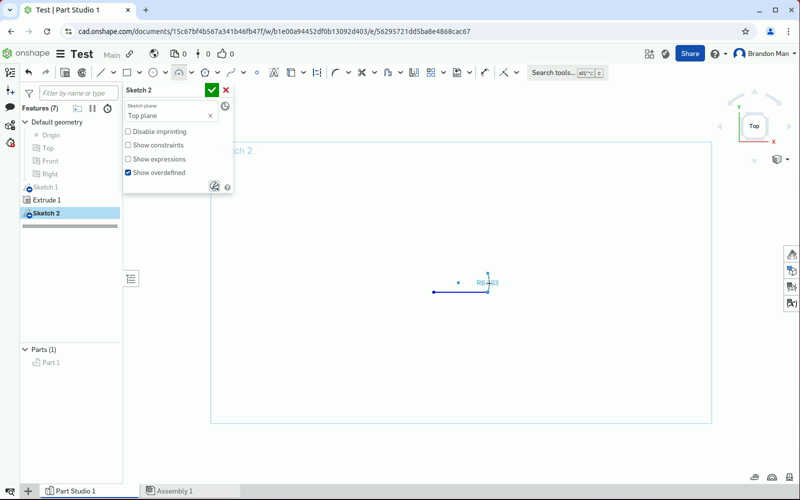
click(489, 282)
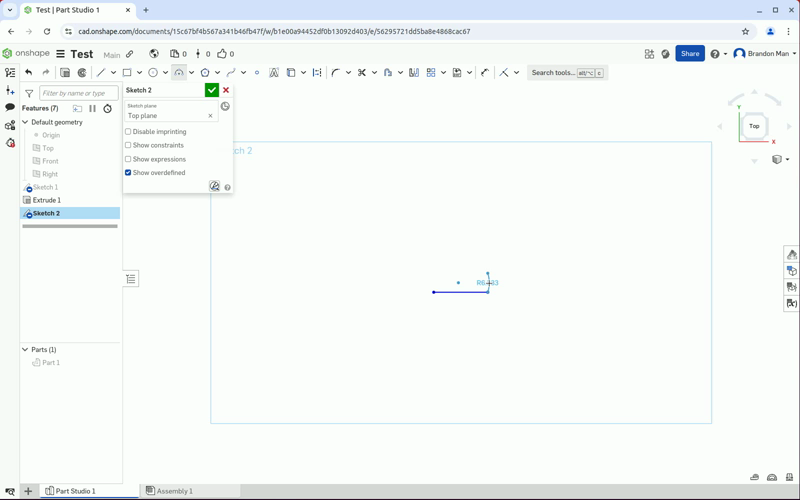
key_up(shift)
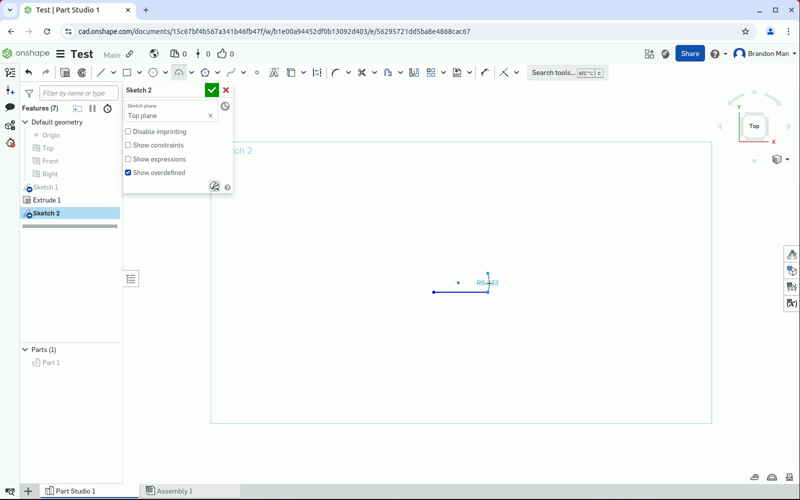
key(esc)
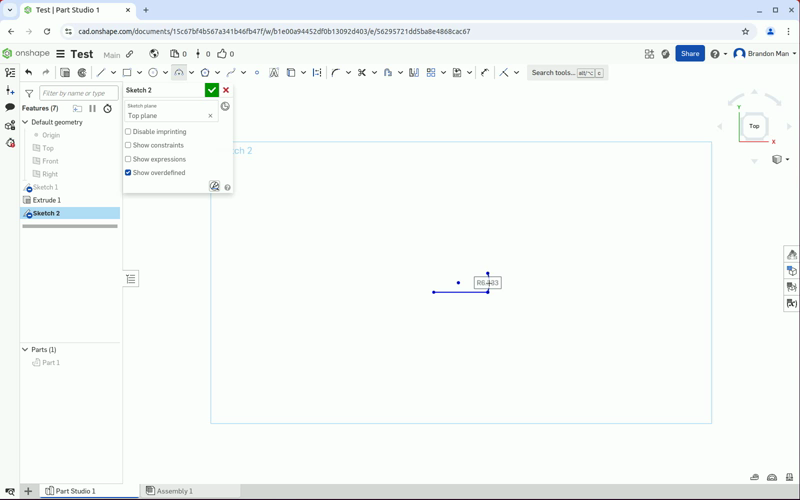
key(l)
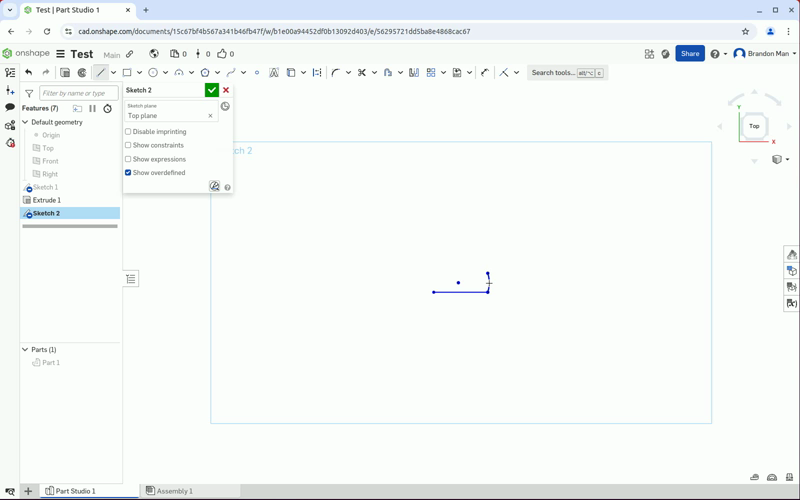
mouse_move(487, 273)
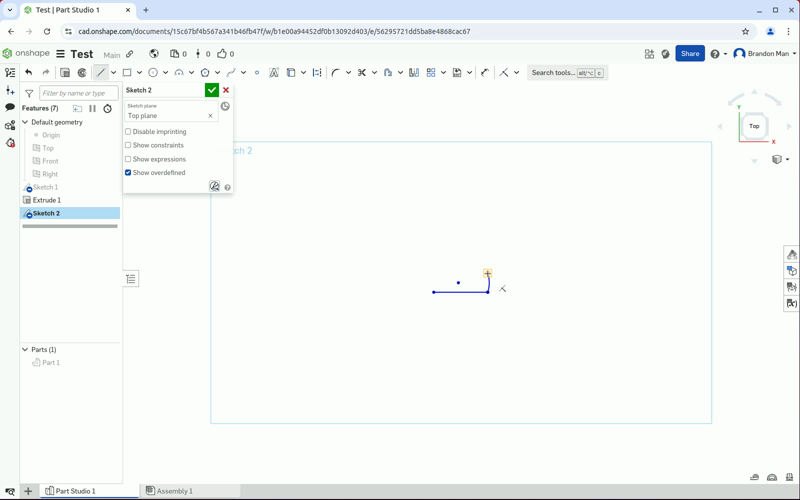
click(487, 273)
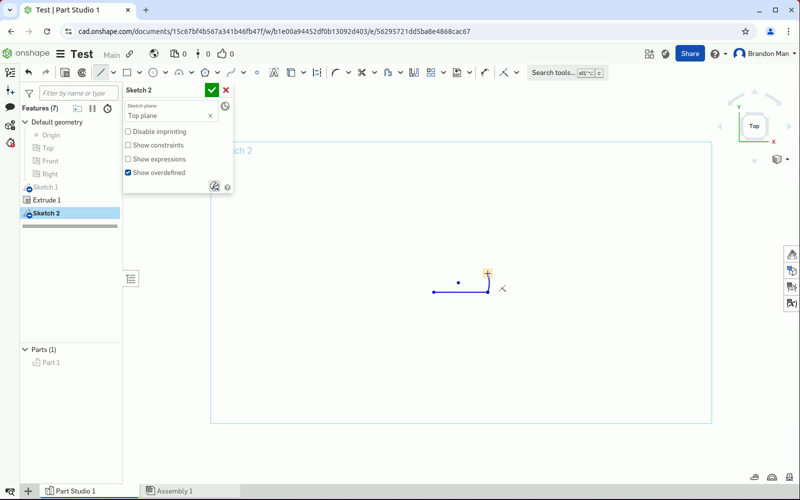
key_down(shift)
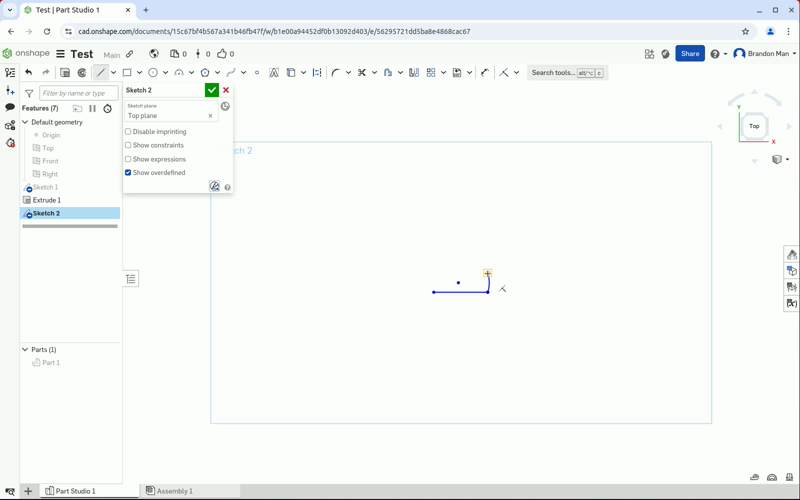
mouse_move(517, 273)
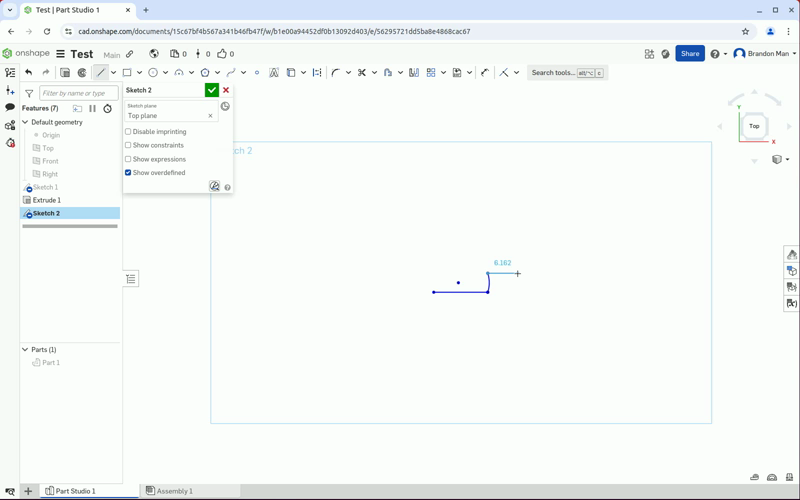
mouse_move(433, 273)
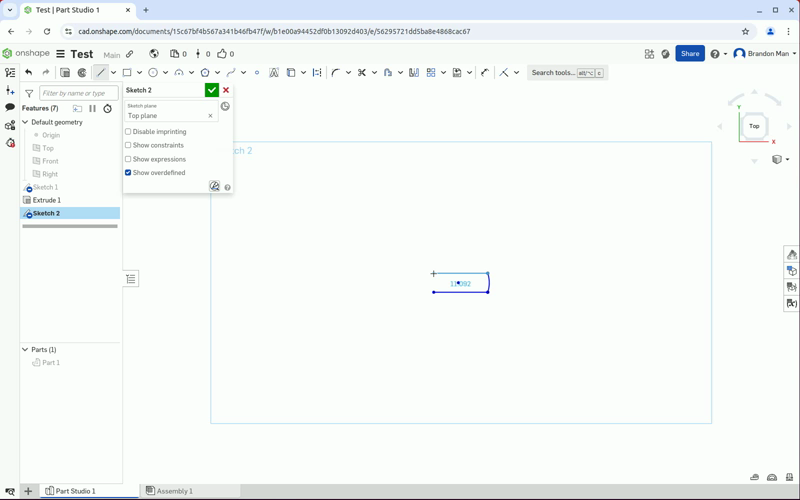
click(433, 273)
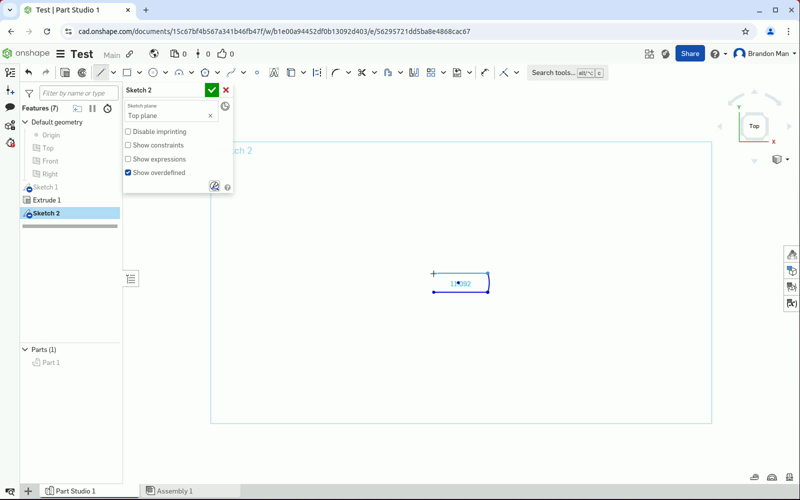
key_up(shift)
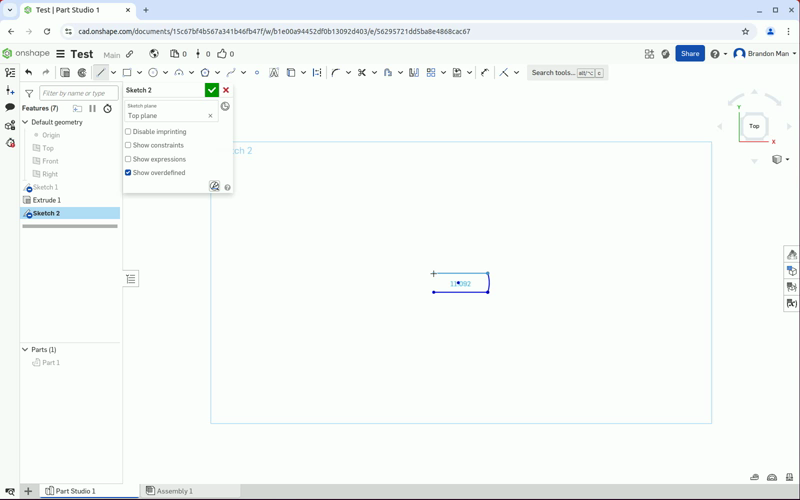
key(esc)
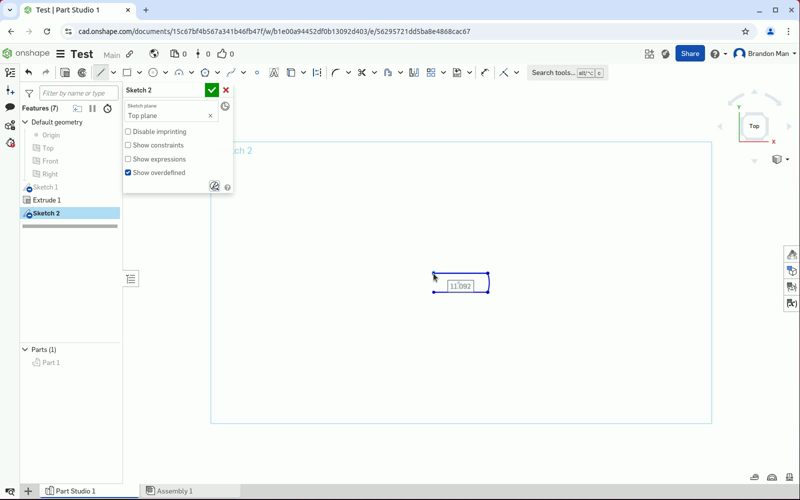
key(a)
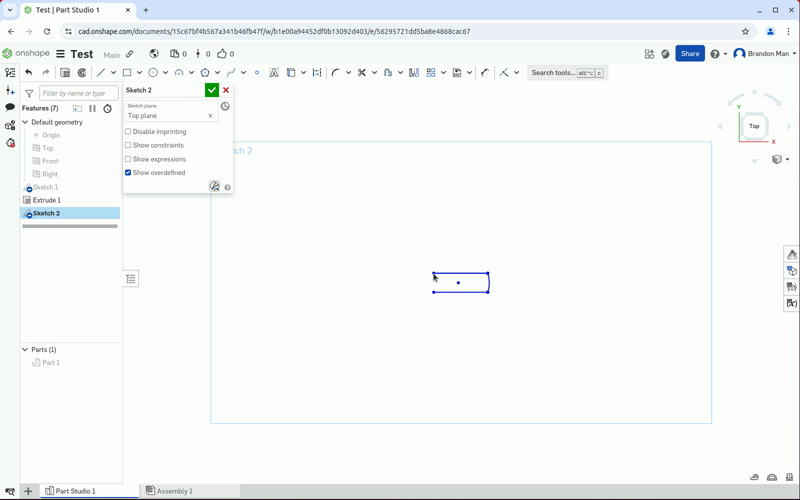
mouse_move(433, 273)
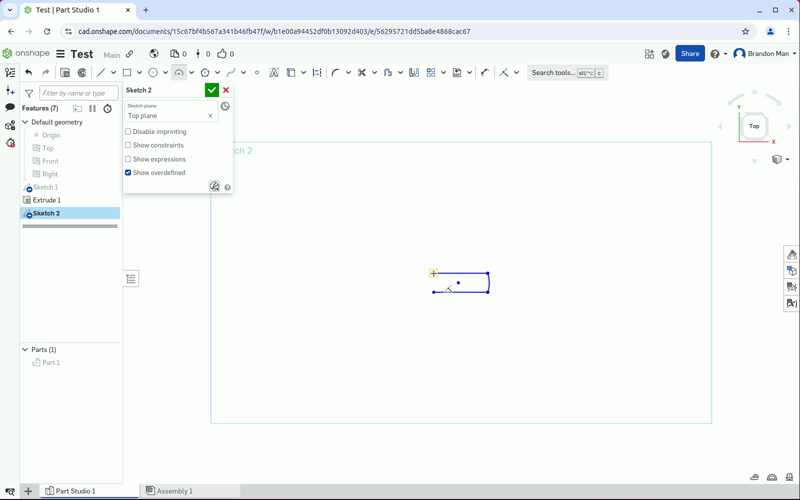
click(433, 273)
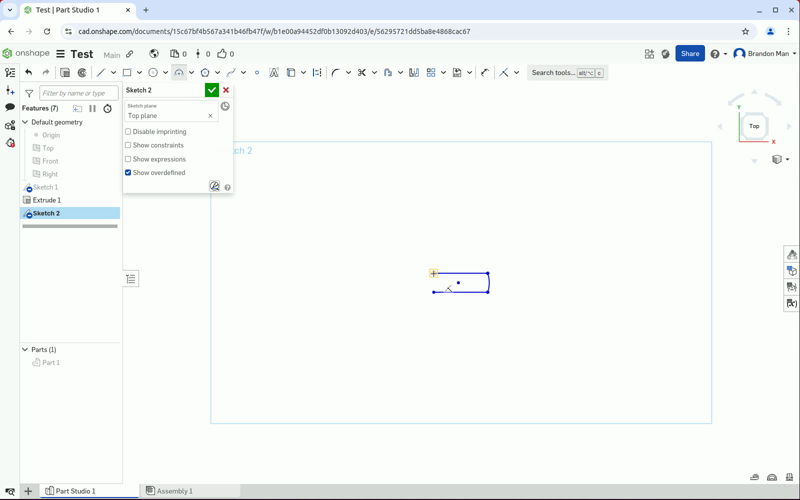
mouse_move(433, 292)
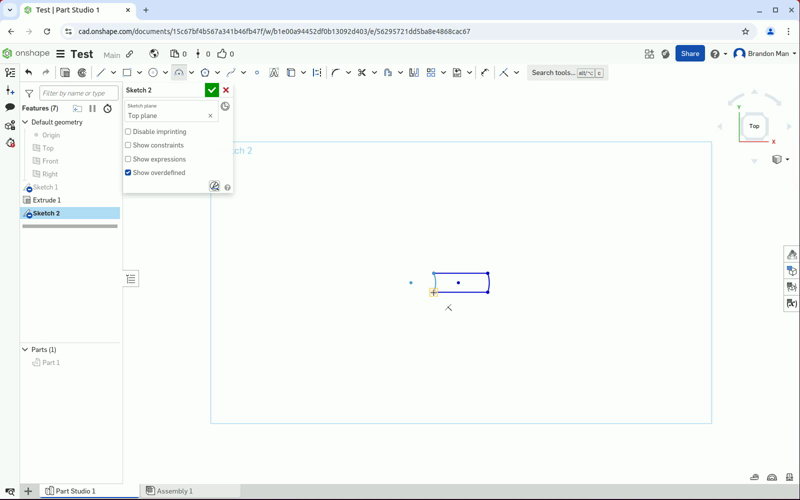
click(433, 292)
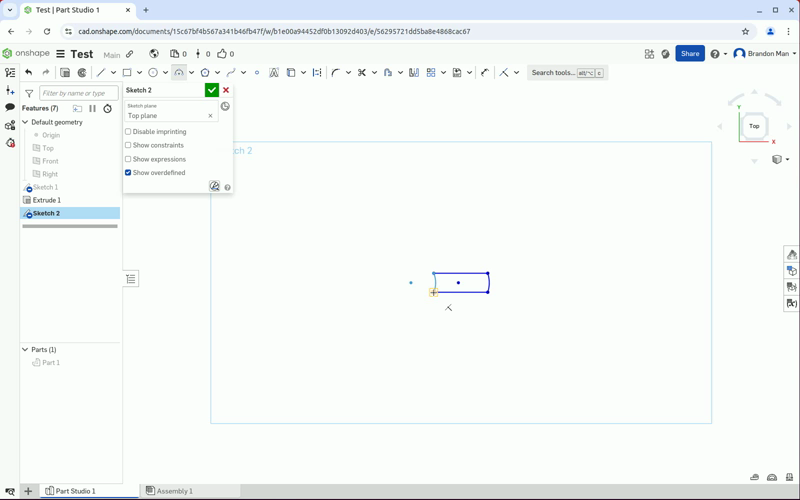
key_down(shift)
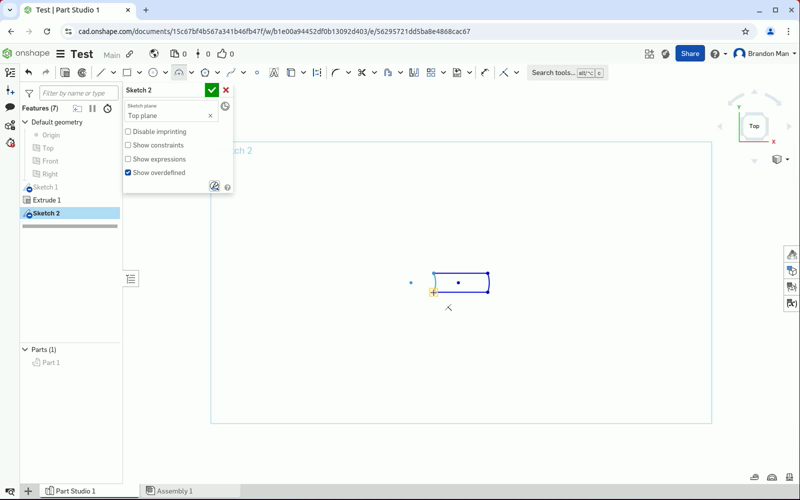
mouse_move(431, 282)
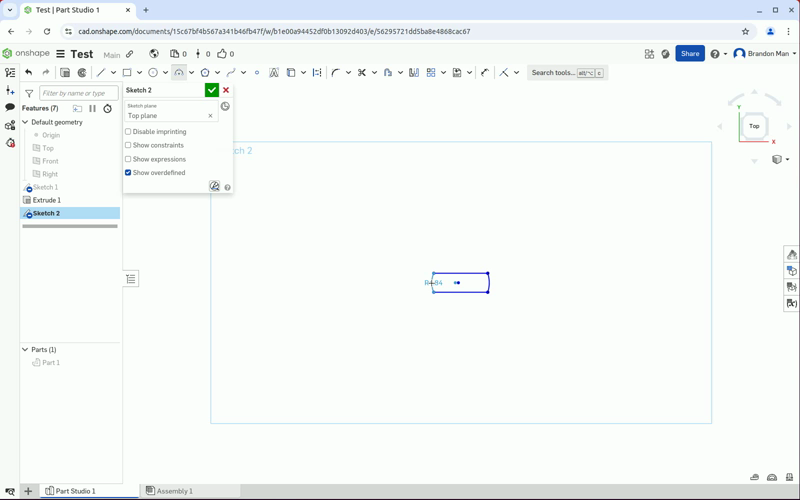
click(431, 282)
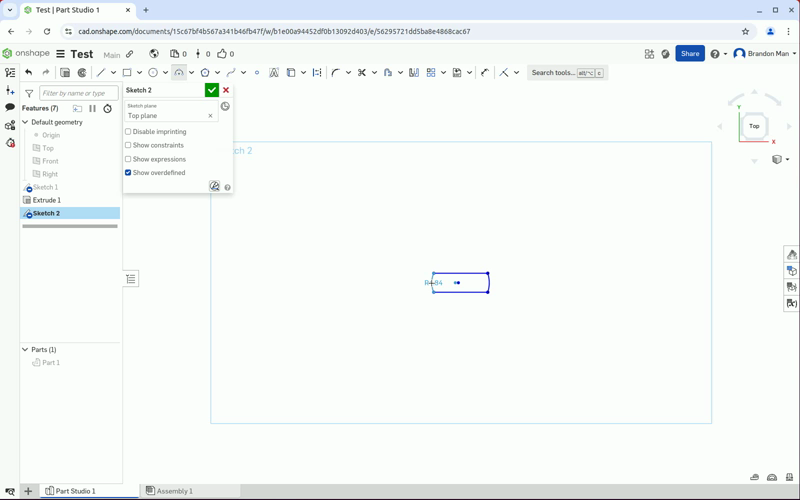
key_up(shift)
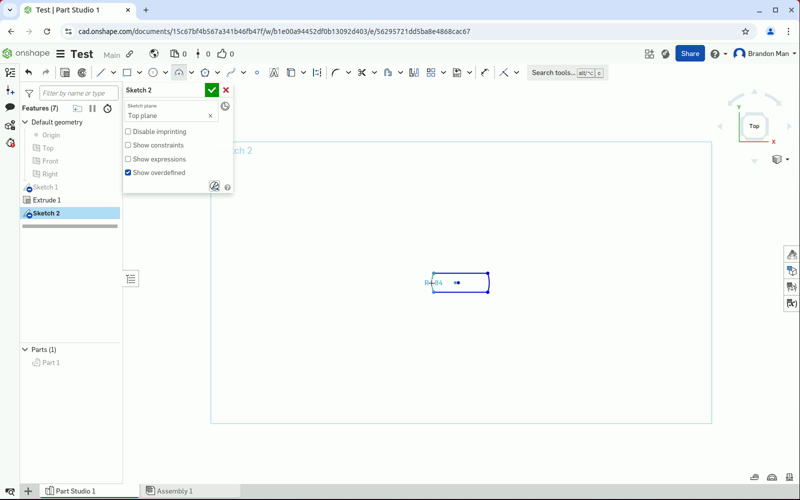
key(esc)
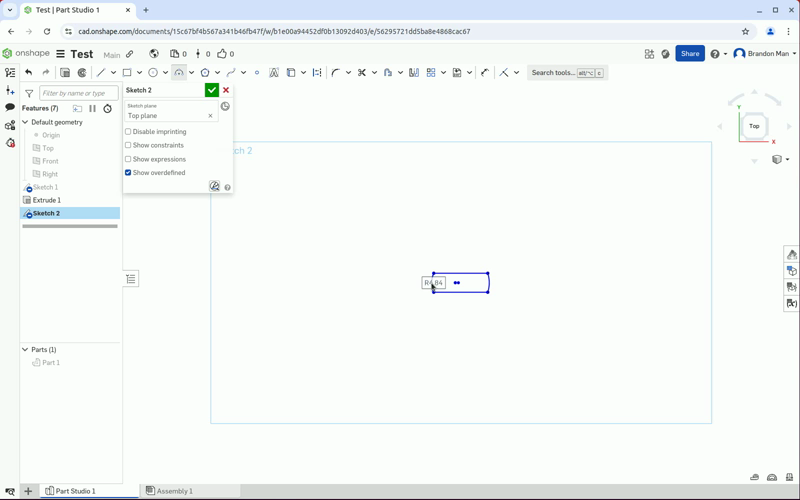
mouse_move(442, 289)
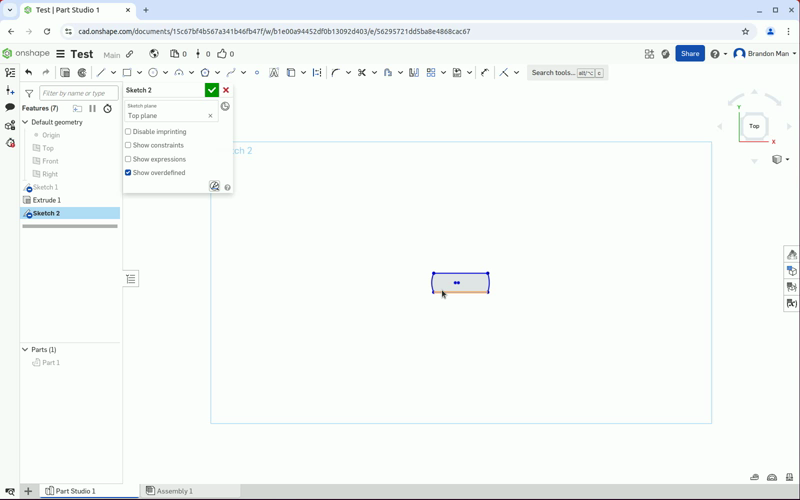
scroll(6)
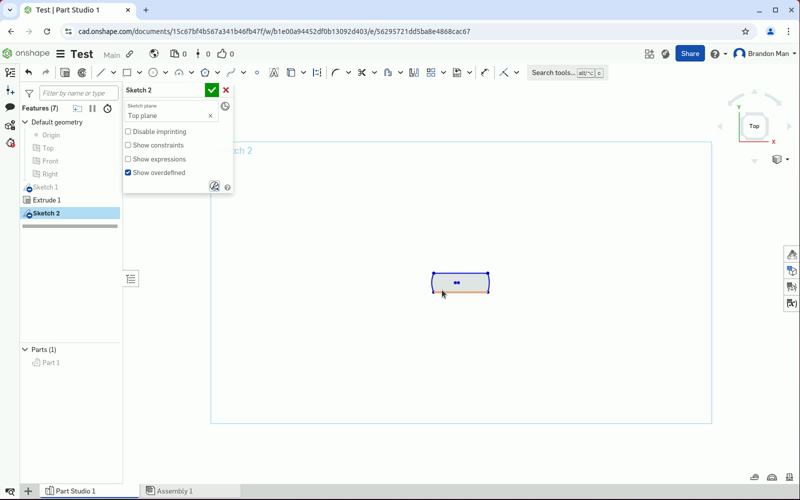
scroll(6)
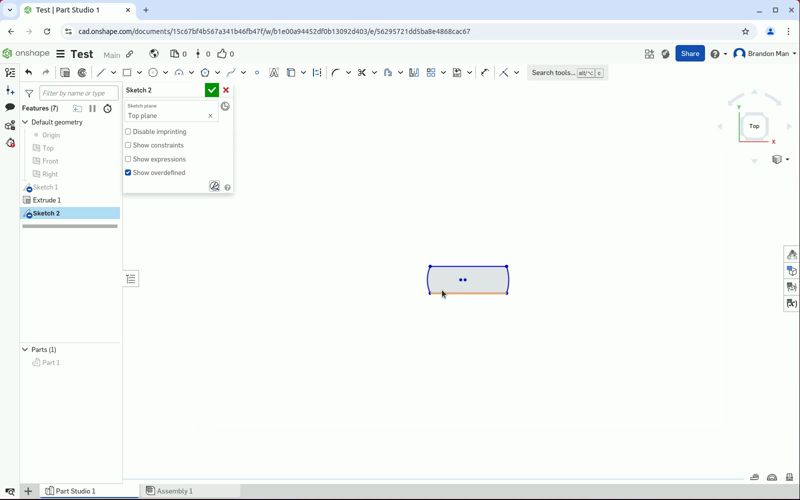
scroll(6)
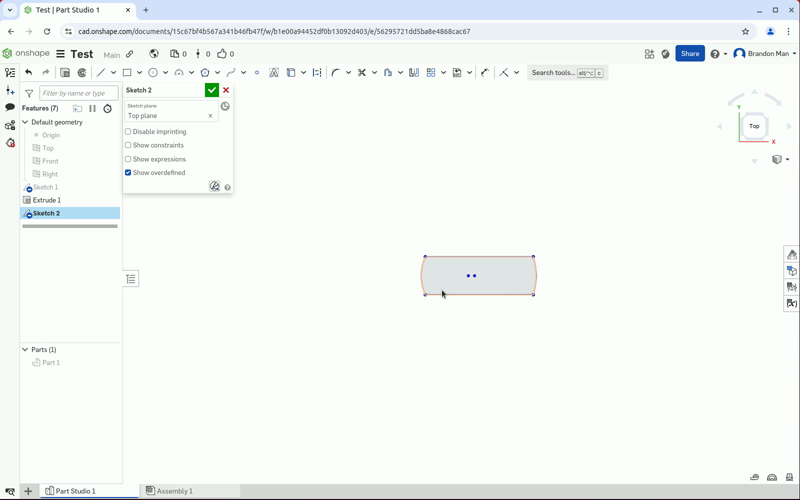
scroll(6)
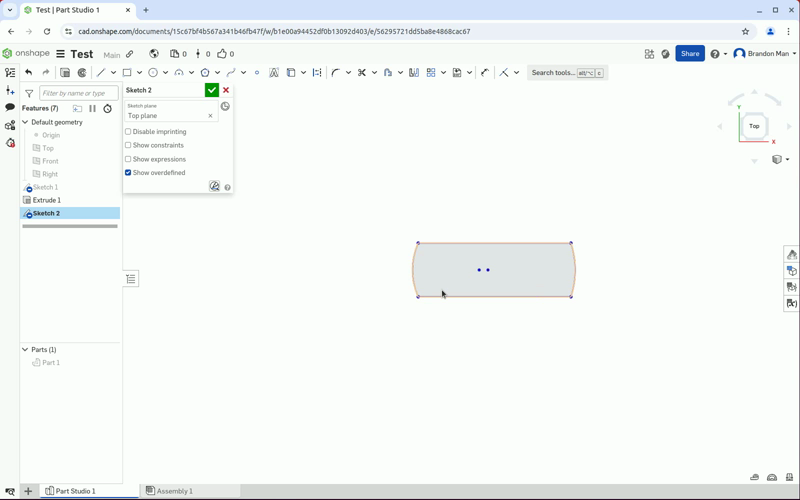
scroll(6)
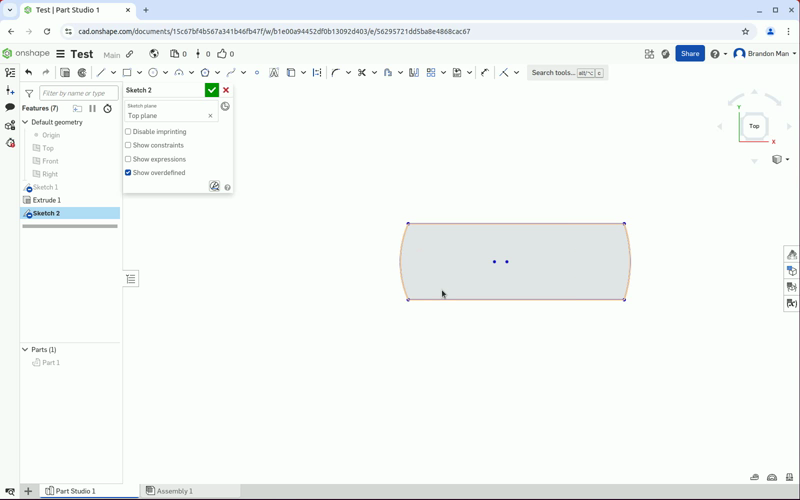
scroll(6)
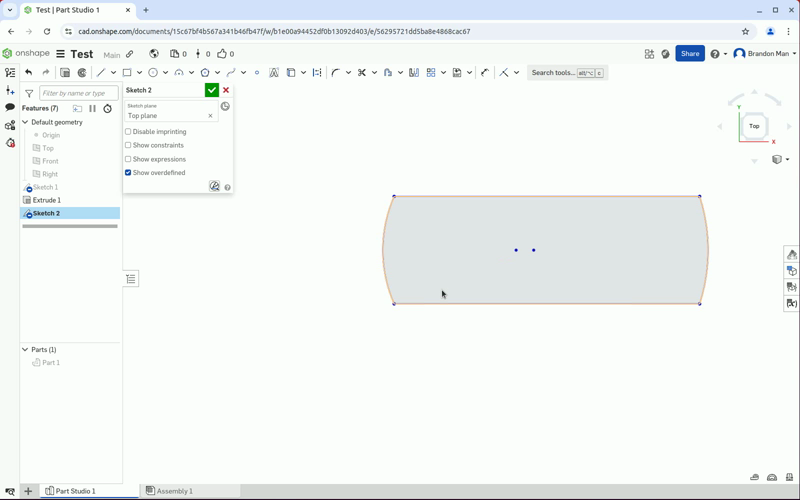
scroll(6)
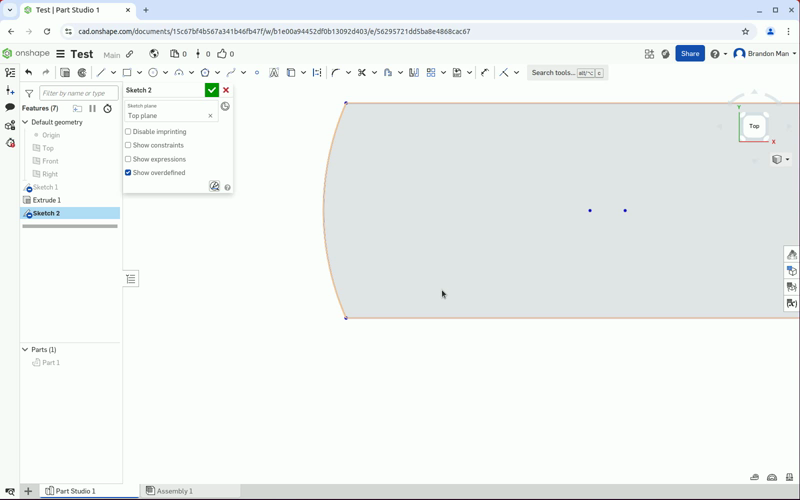
click(442, 289)
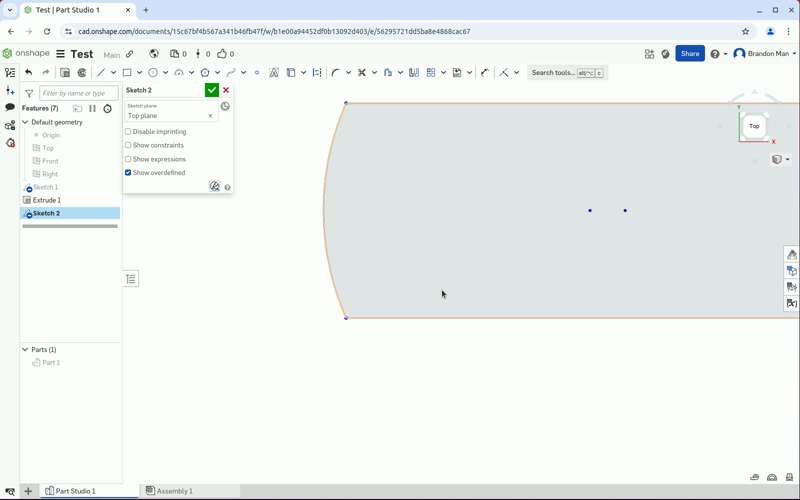
scroll(-6)
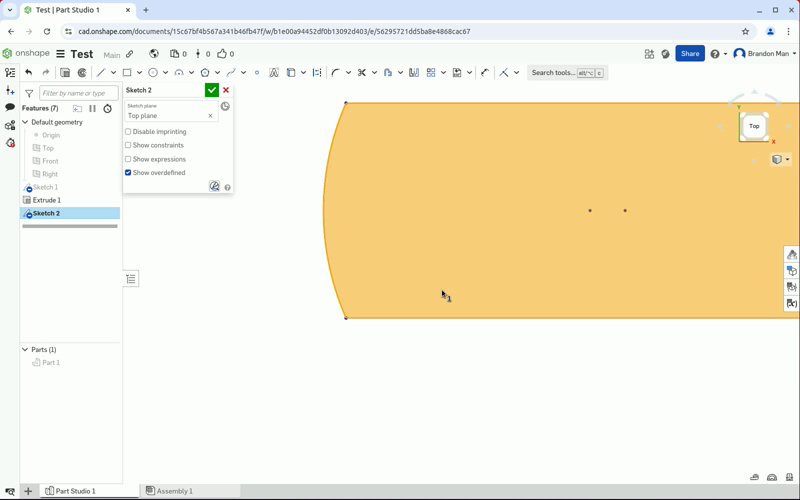
scroll(-6)
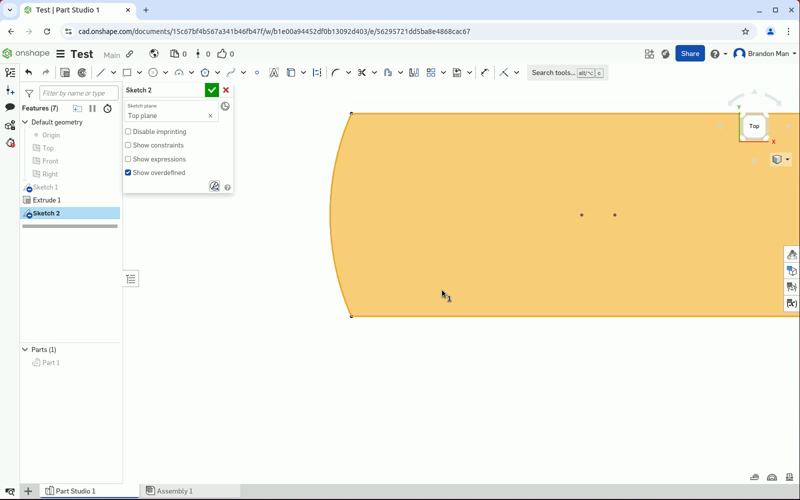
scroll(-6)
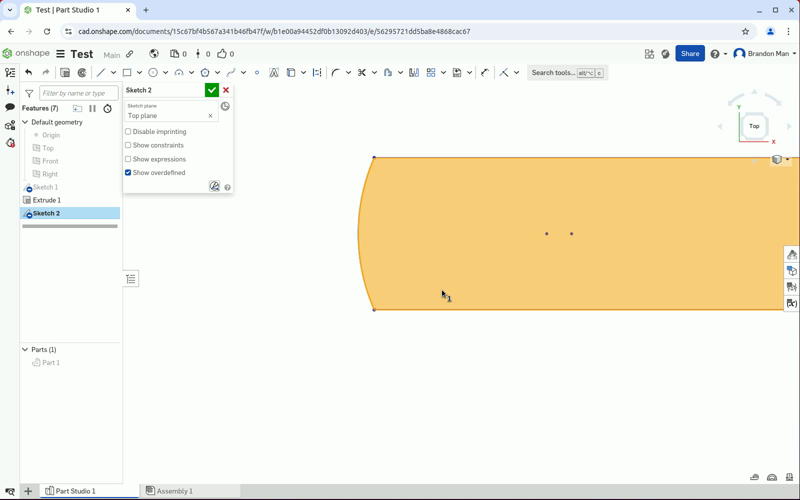
scroll(-6)
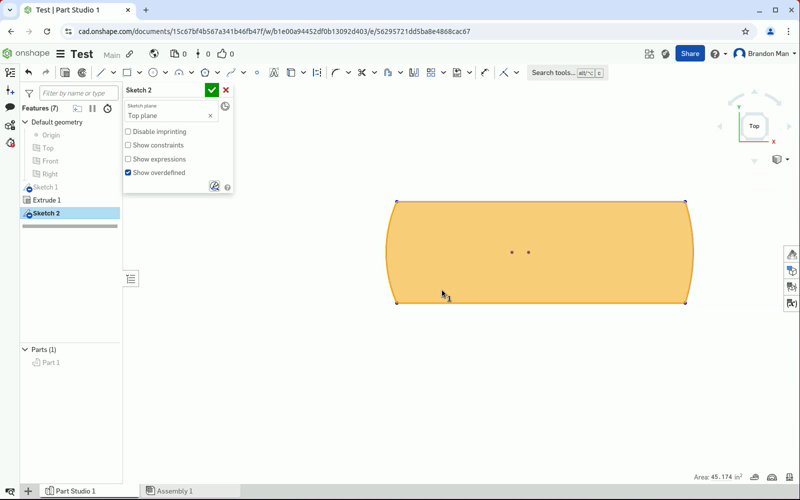
scroll(-6)
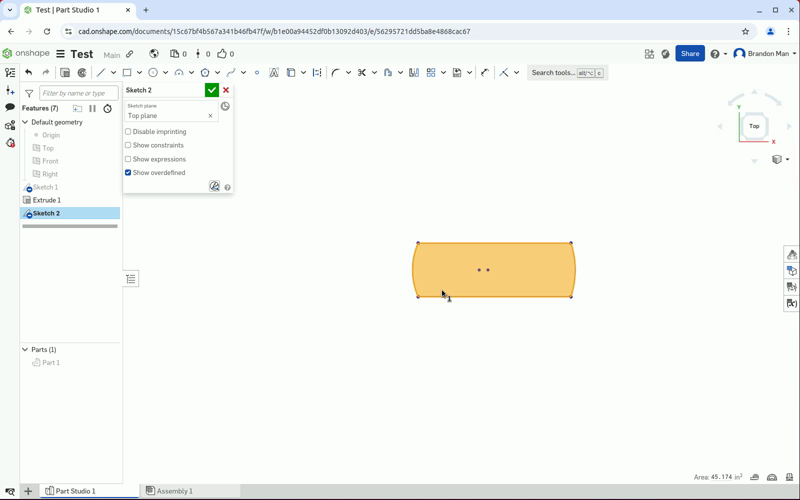
scroll(-6)
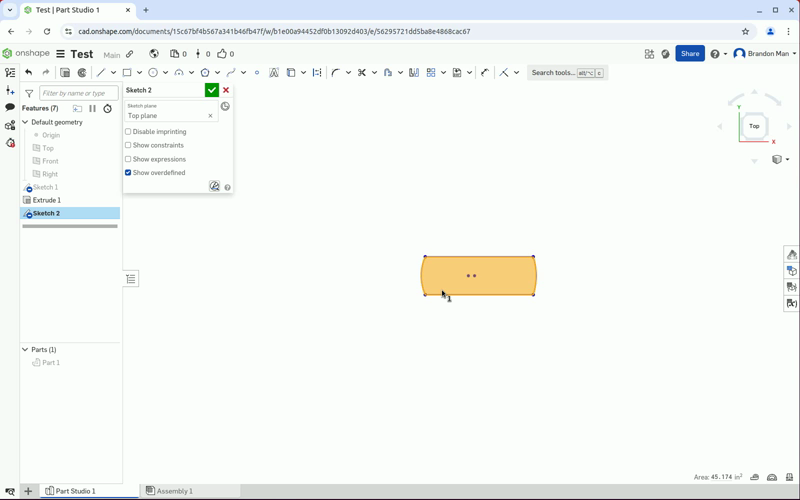
scroll(-6)
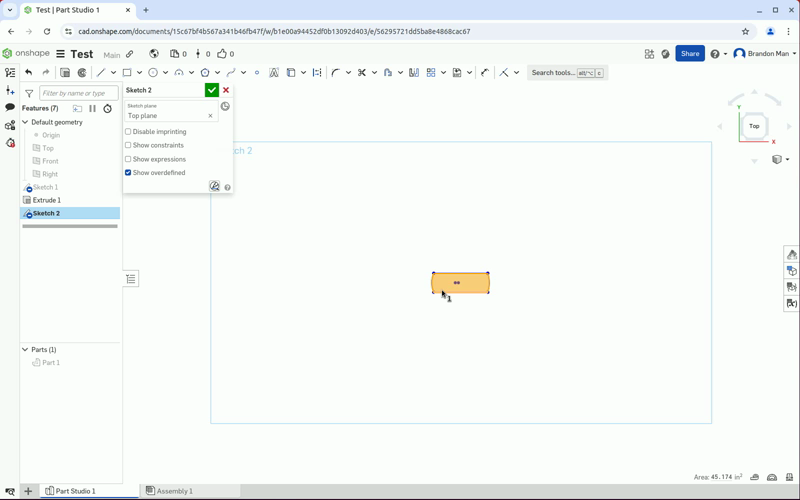
mouse_move(73, 352)
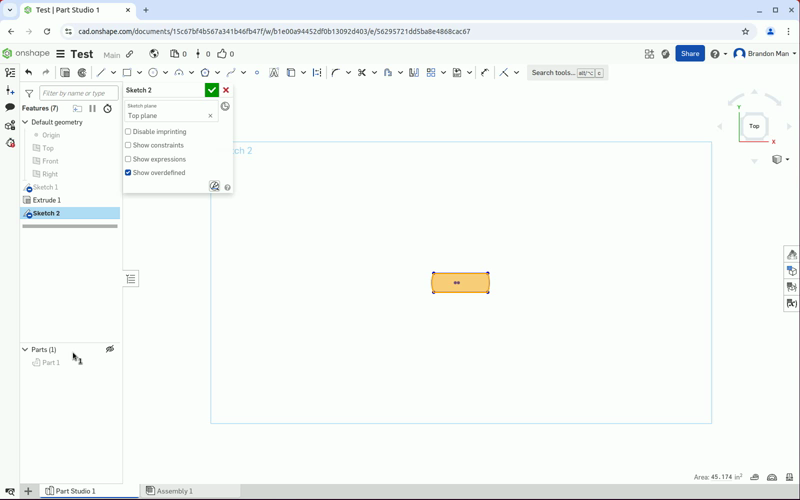
key(shift+y)
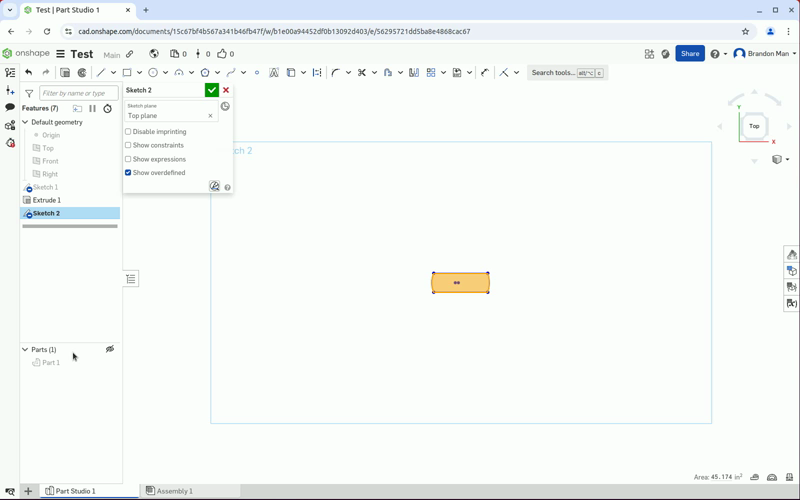
key(shift+e)
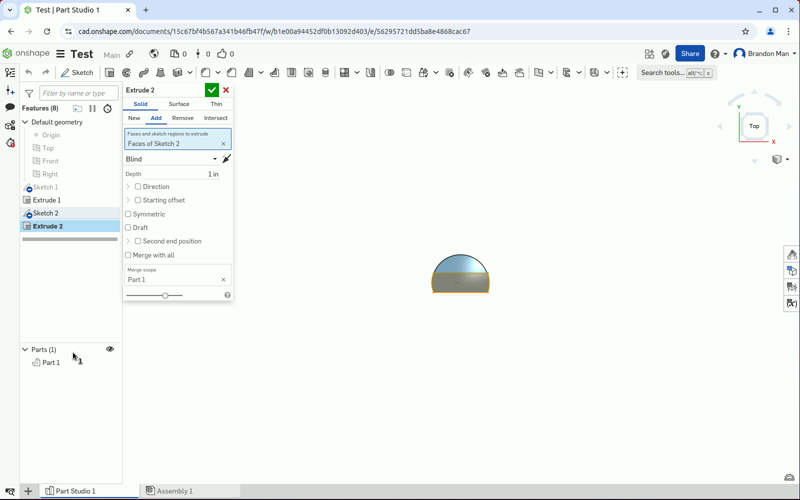
mouse_move(143, 106)
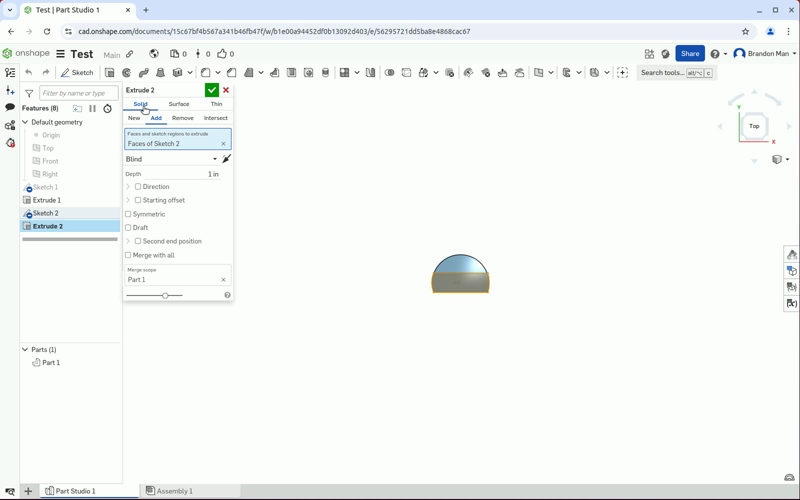
click(143, 106)
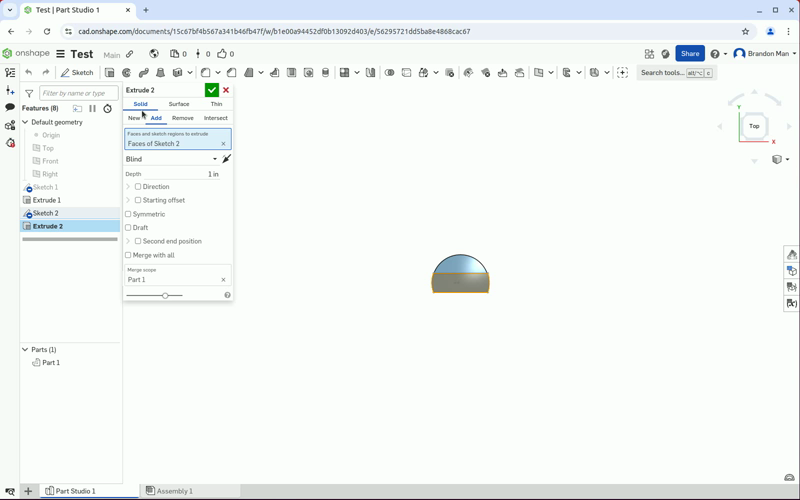
mouse_move(137, 120)
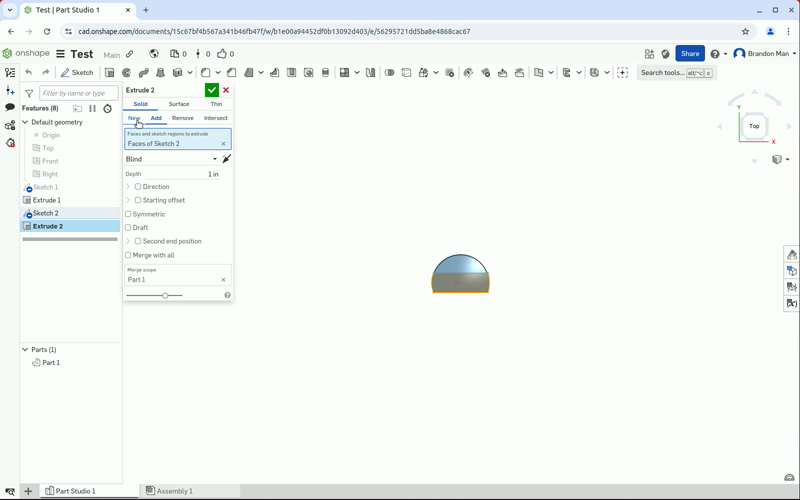
click(137, 120)
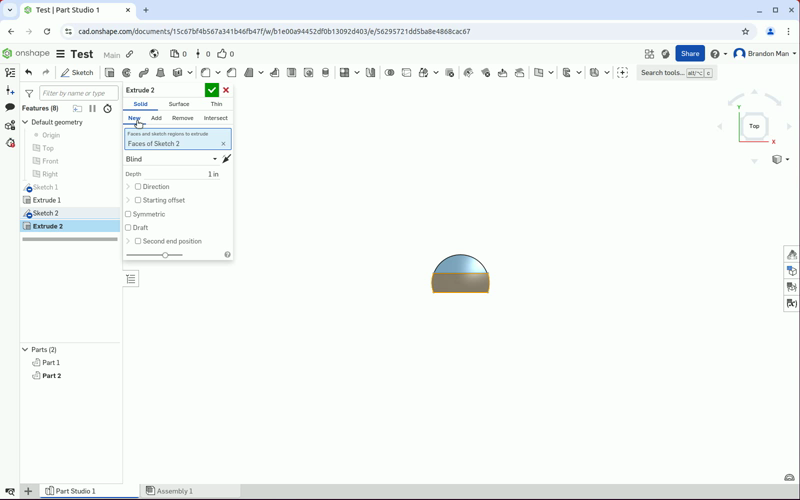
key(tab, 4)
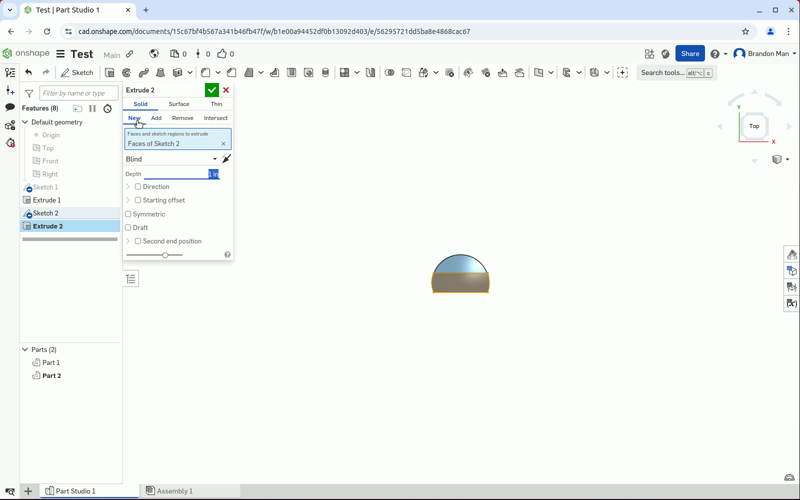
text(-23.108)
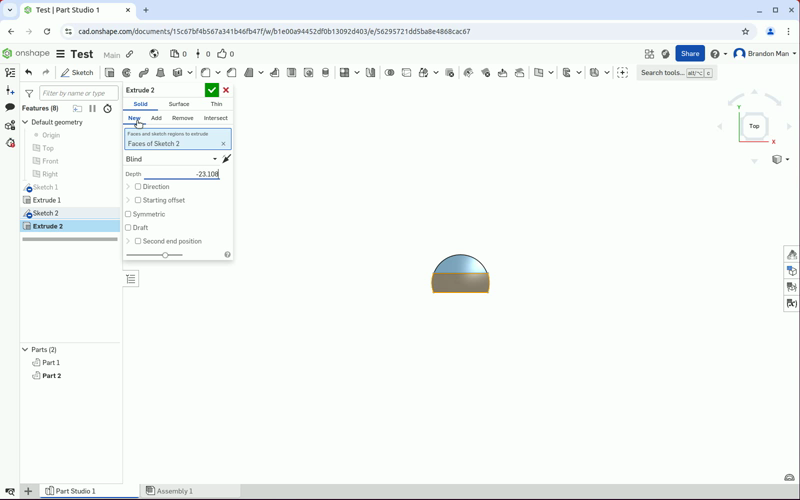
key(enter)
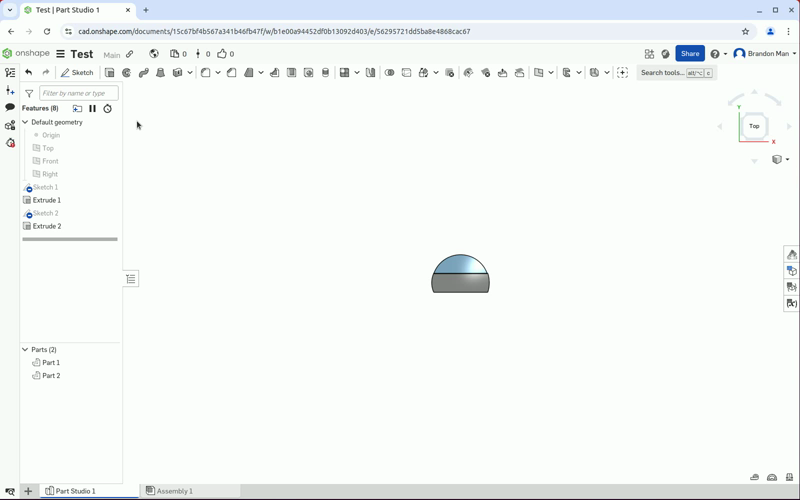
key(shift+h)
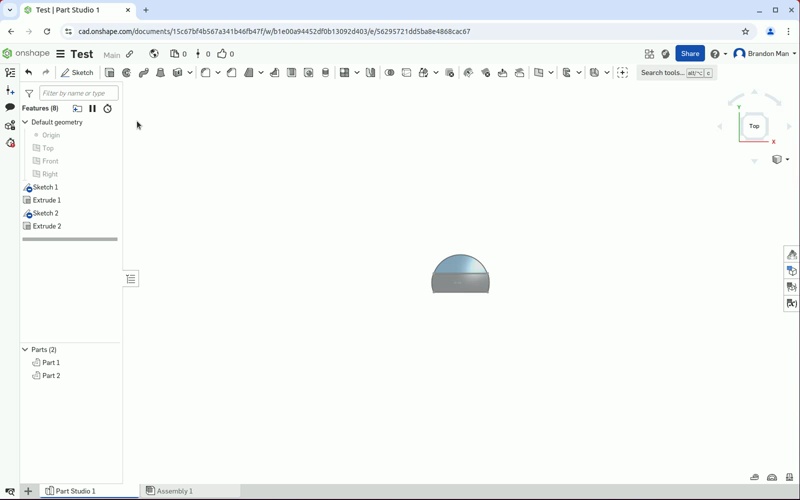
key(shift+h)
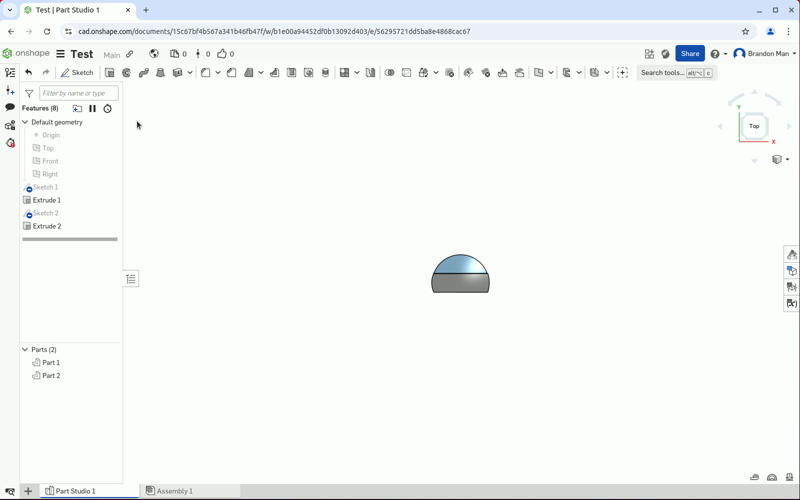
mouse_move(73, 189)
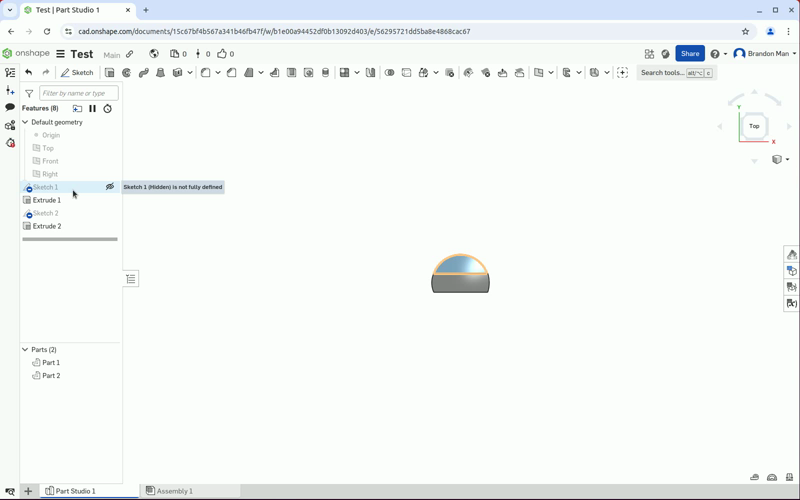
click(73, 189)
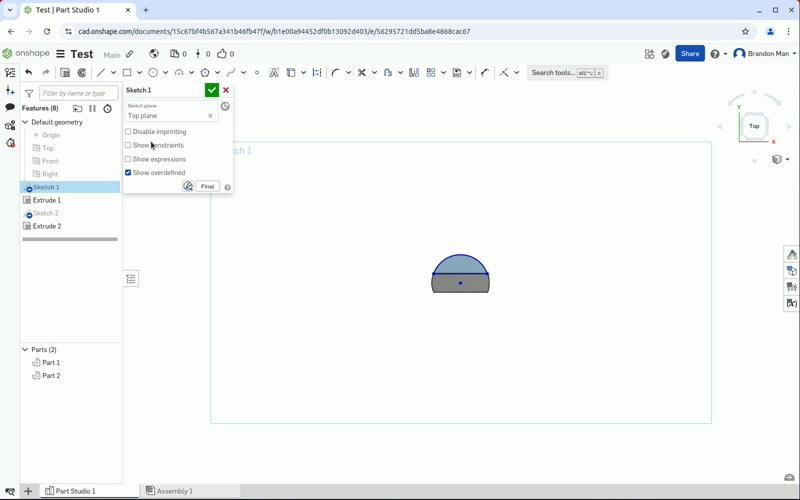
mouse_move(229, 92)
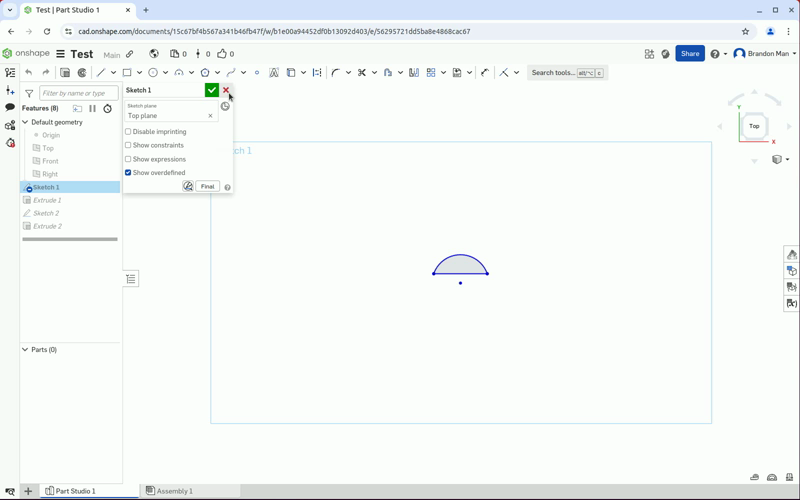
click(229, 92)
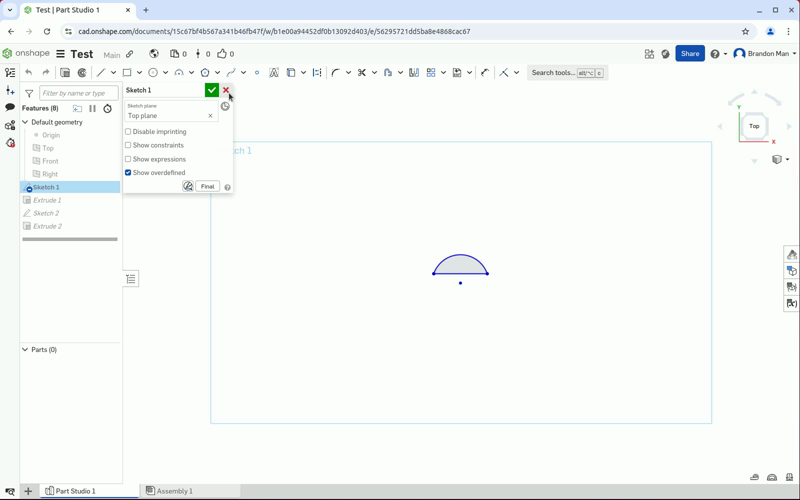
key(shift+s)
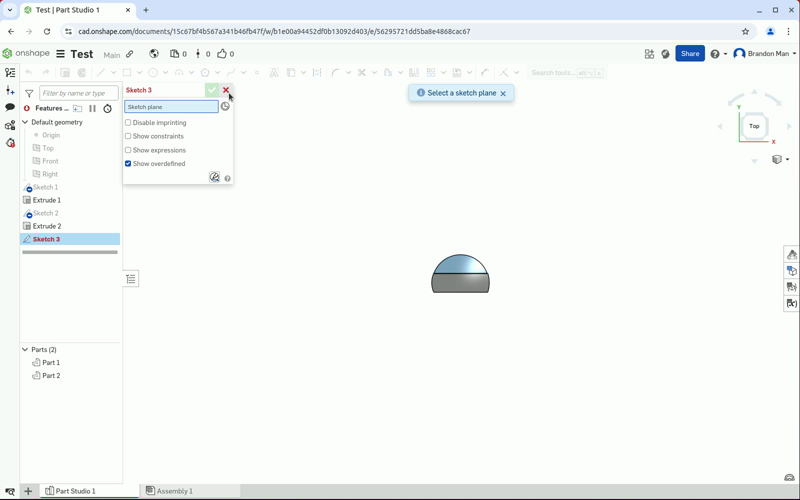
mouse_move(73, 150)
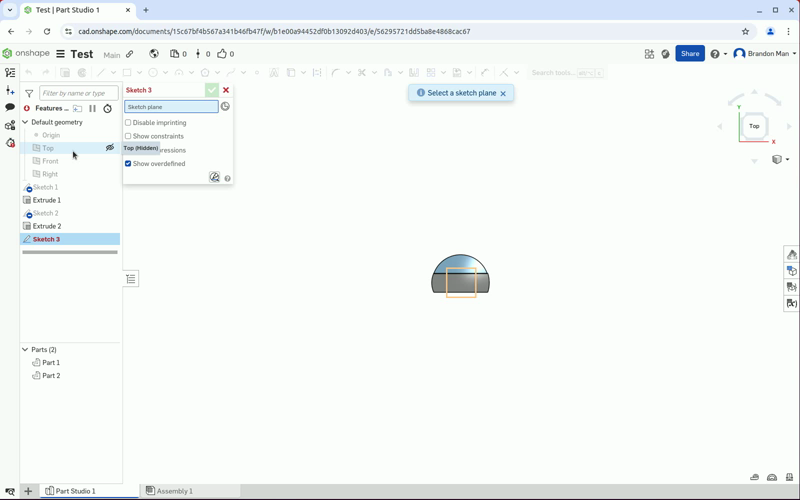
click(73, 150)
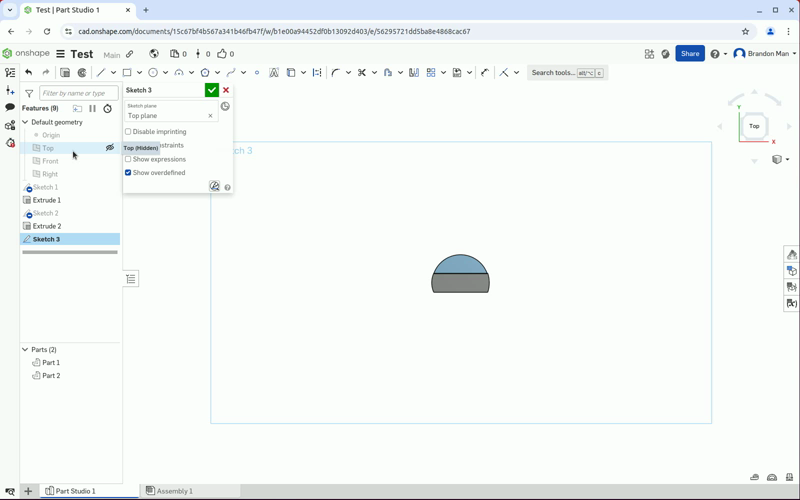
mouse_move(73, 352)
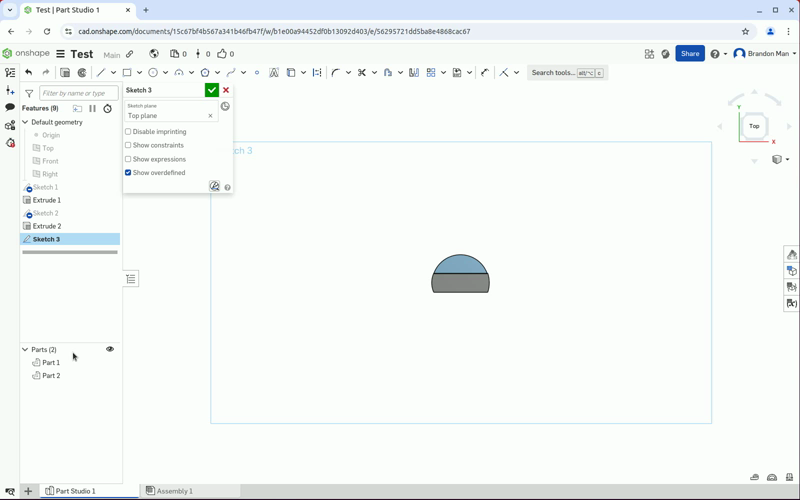
key(y)
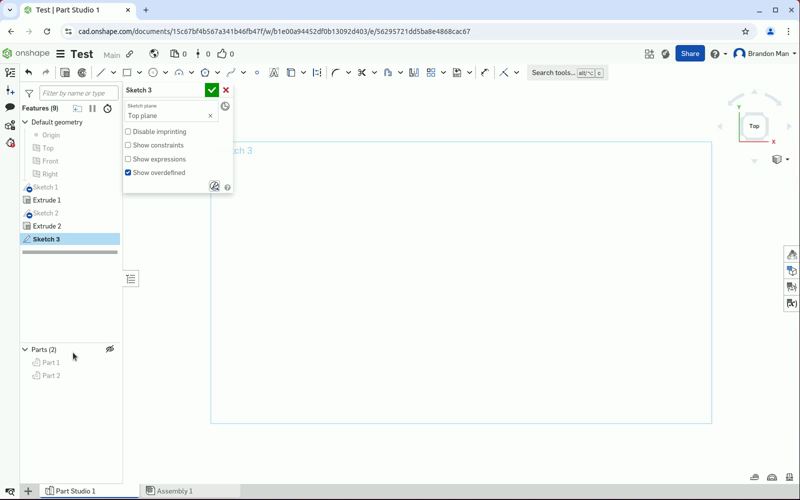
key(a)
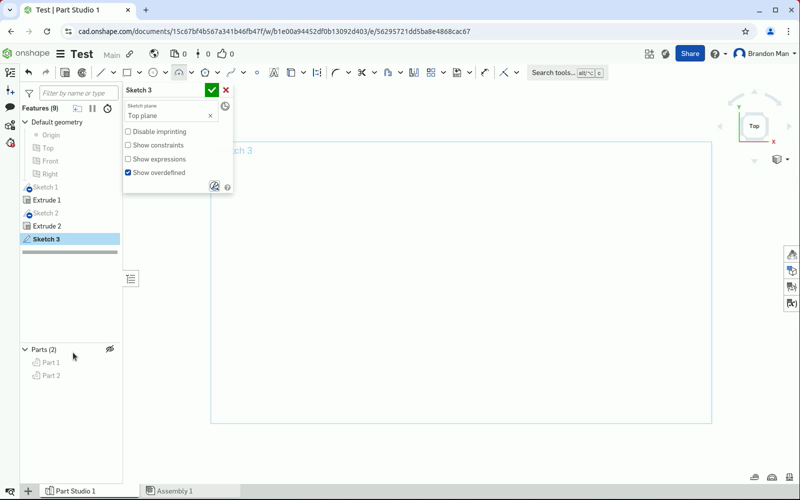
key_down(shift)
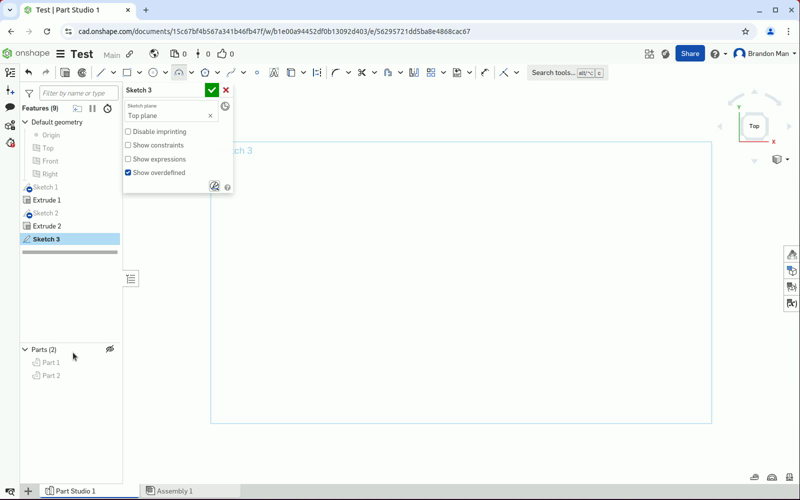
mouse_move(433, 292)
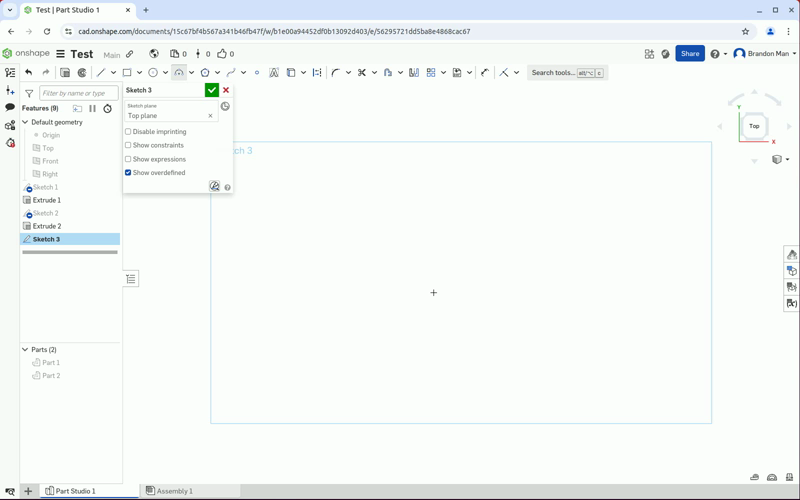
click(433, 292)
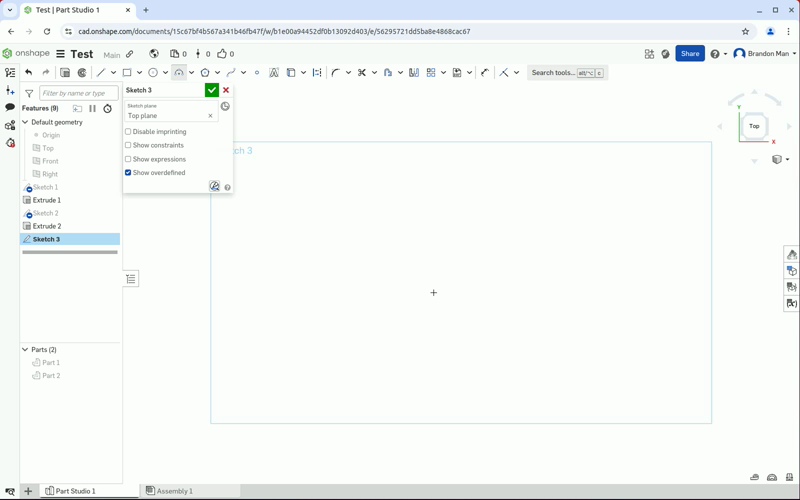
key_up(shift)
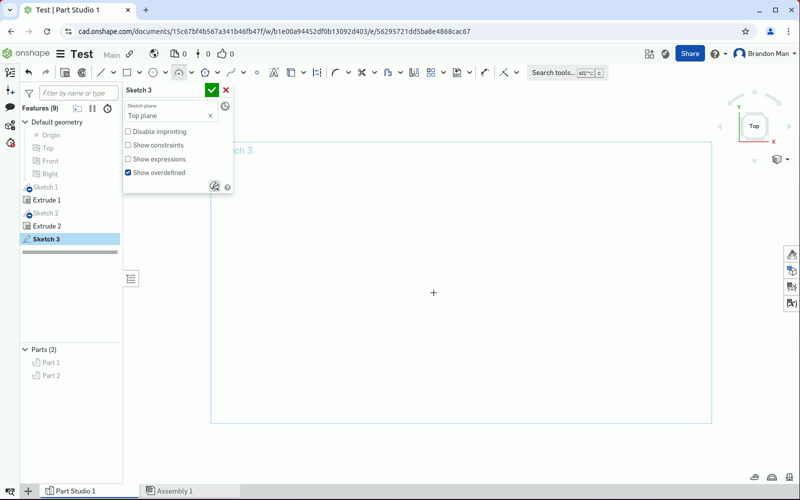
key_down(shift)
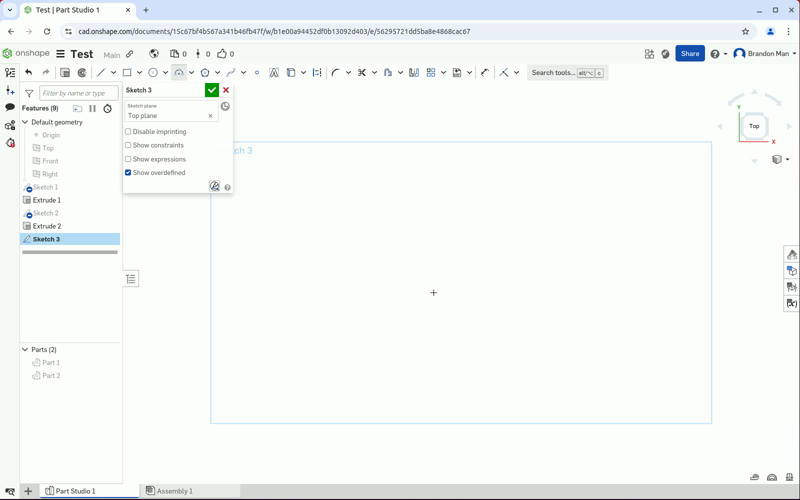
mouse_move(487, 292)
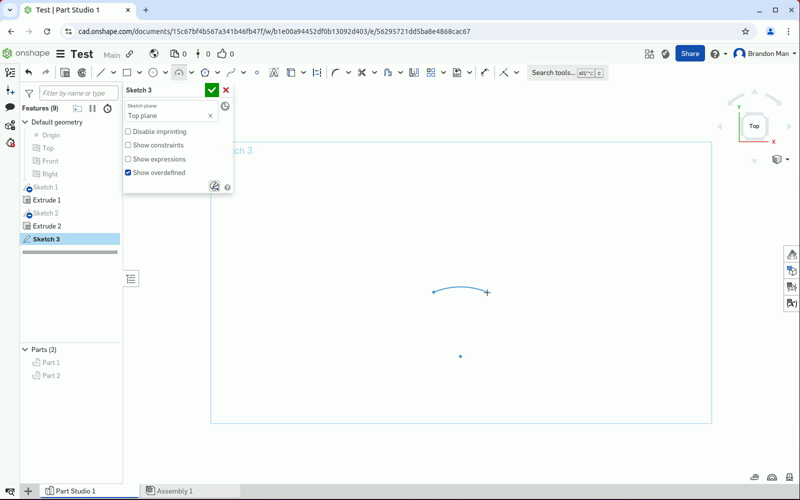
click(487, 292)
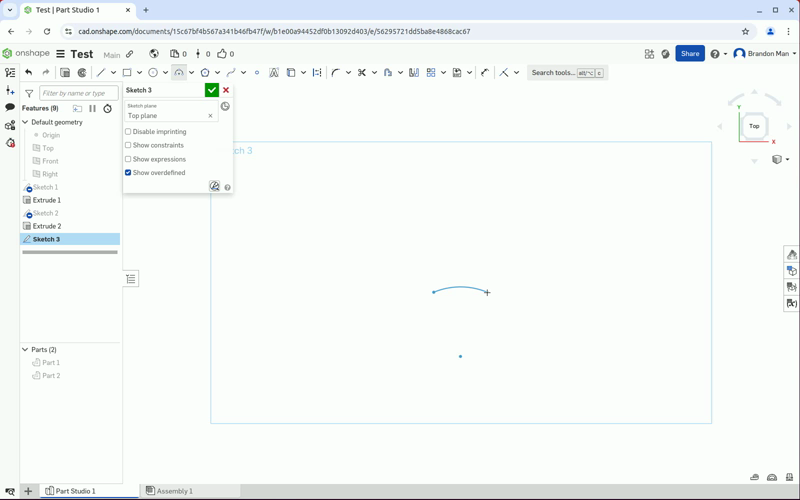
mouse_move(460, 311)
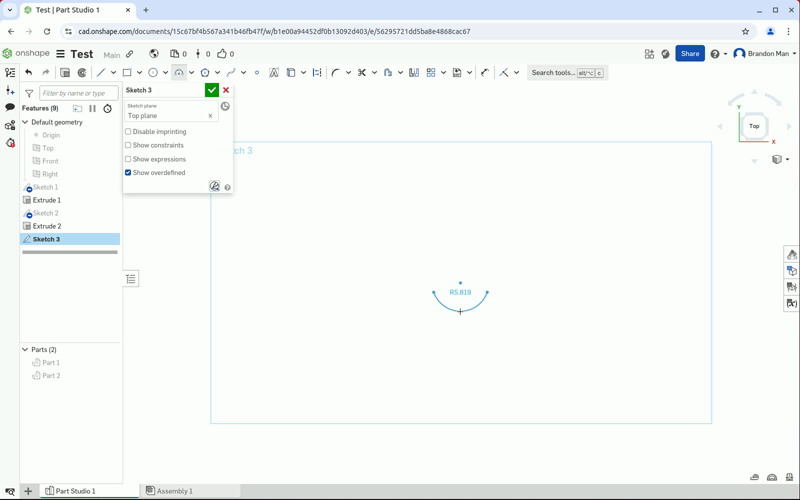
click(460, 311)
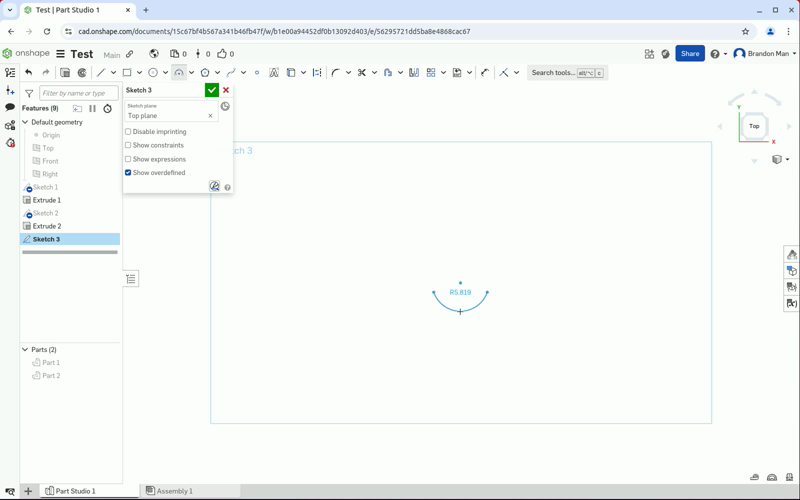
key_up(shift)
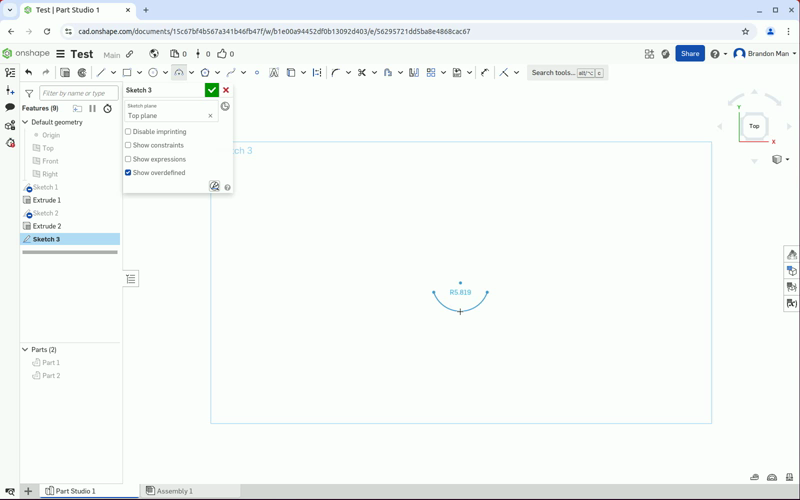
key(esc)
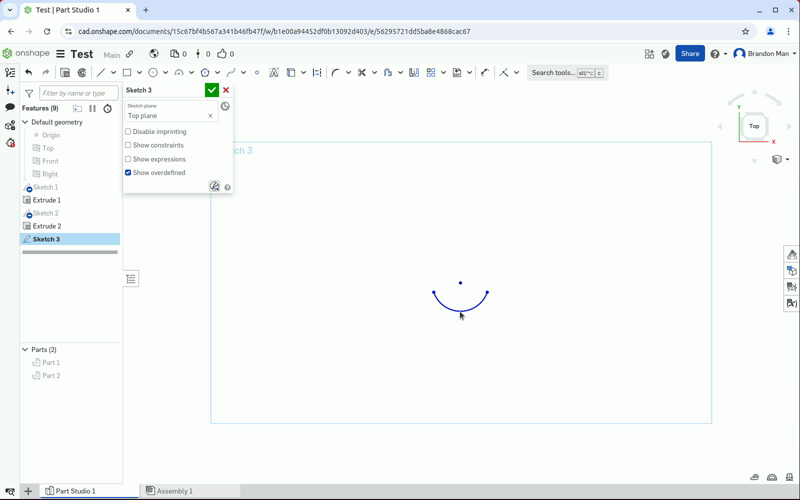
key(l)
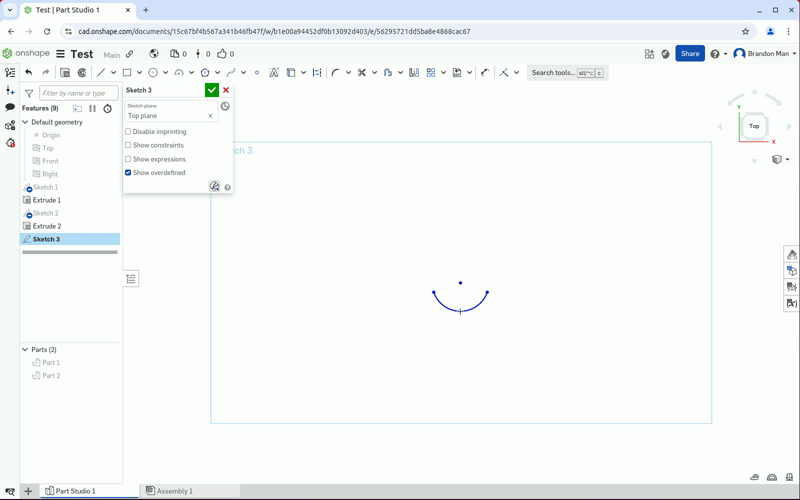
mouse_move(487, 292)
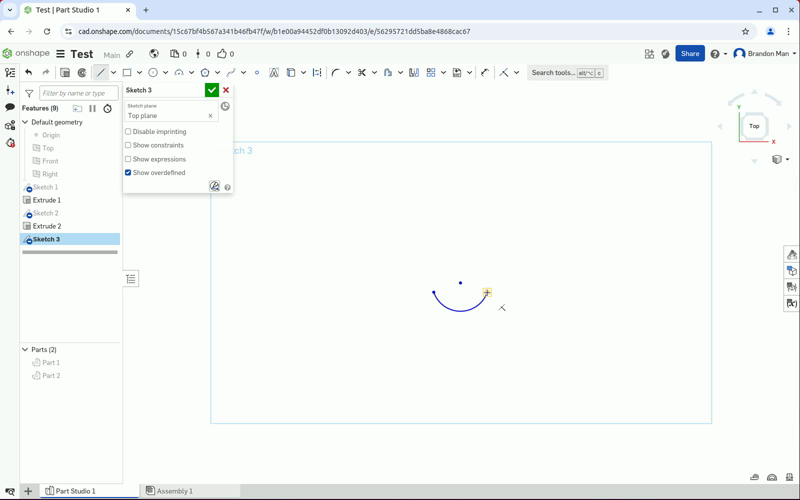
click(487, 292)
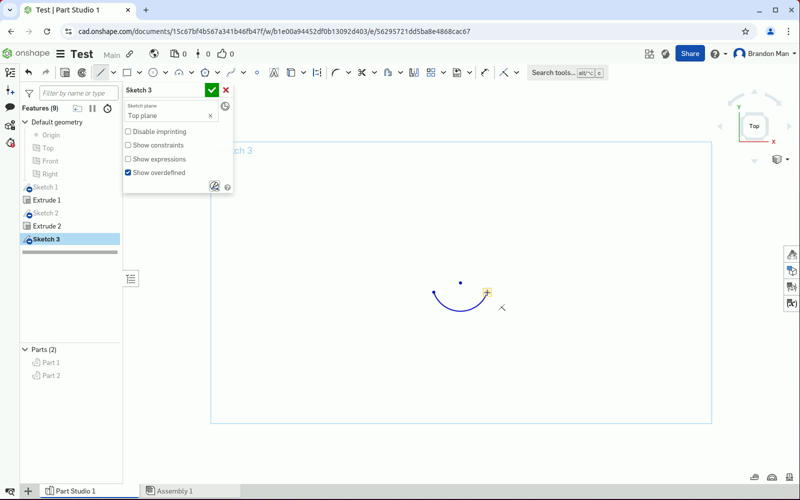
mouse_move(517, 292)
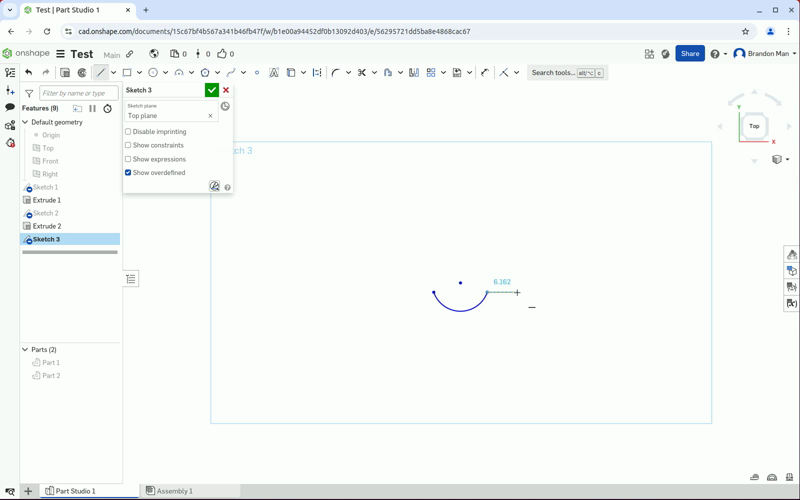
key_down(shift)
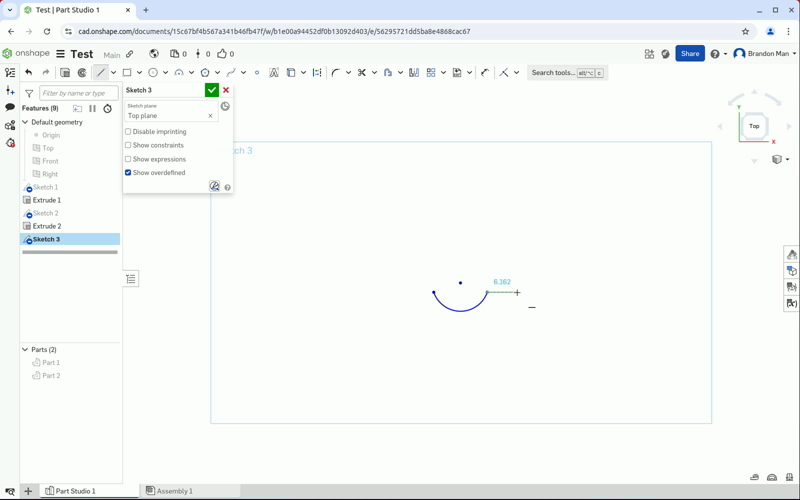
mouse_move(433, 292)
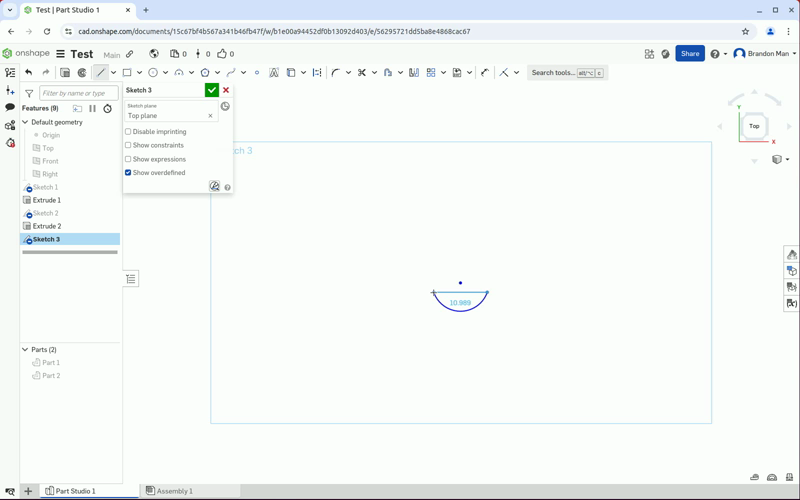
key_up(shift)
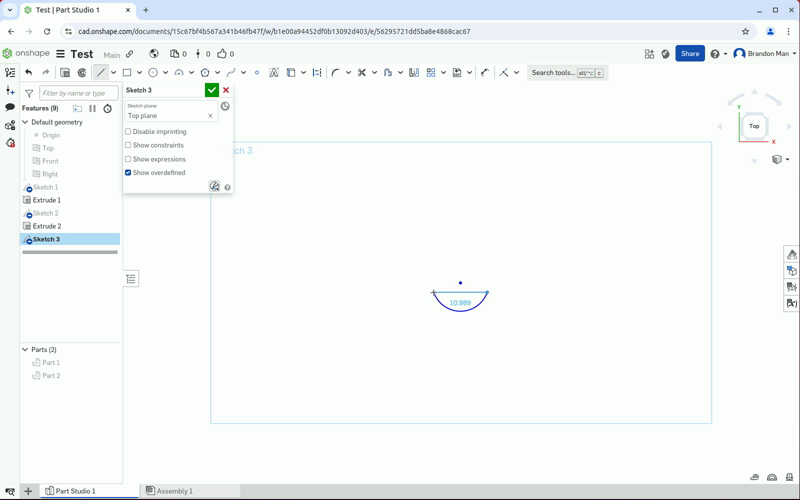
click(433, 292)
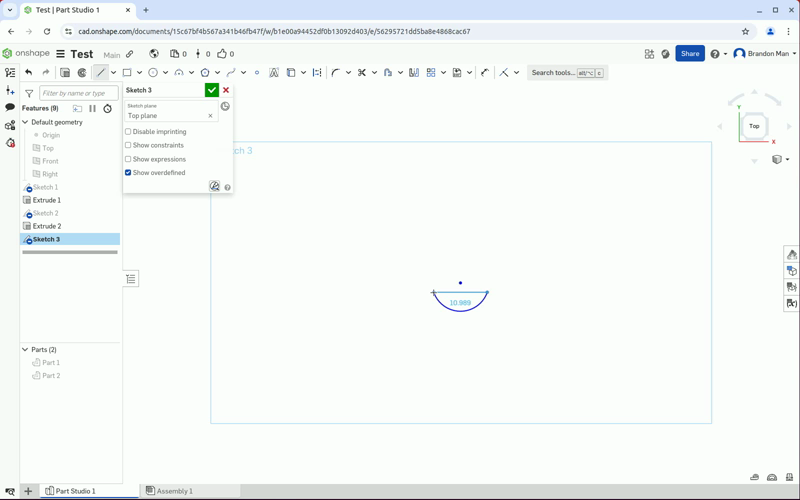
key(esc)
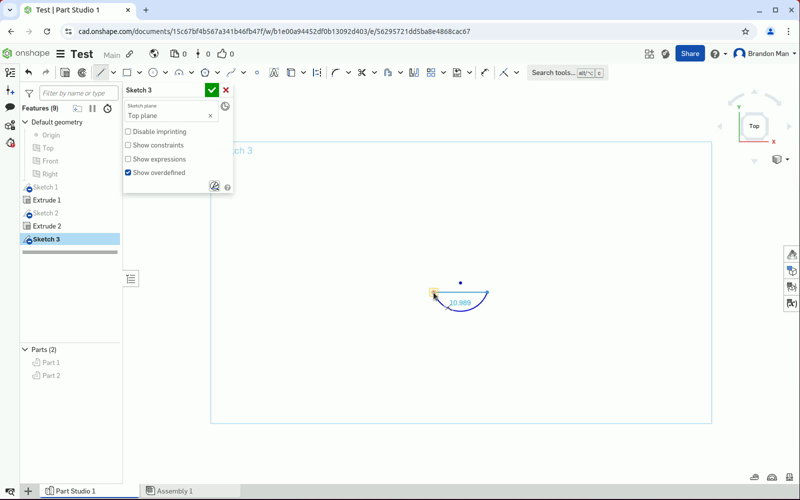
mouse_move(460, 304)
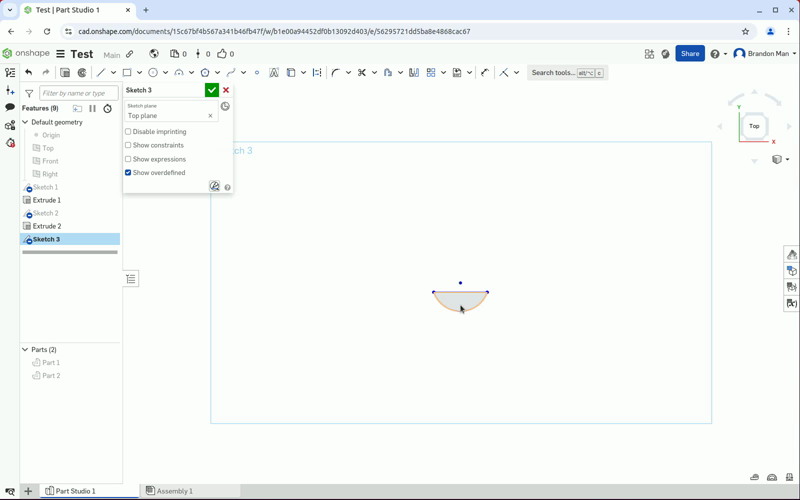
scroll(6)
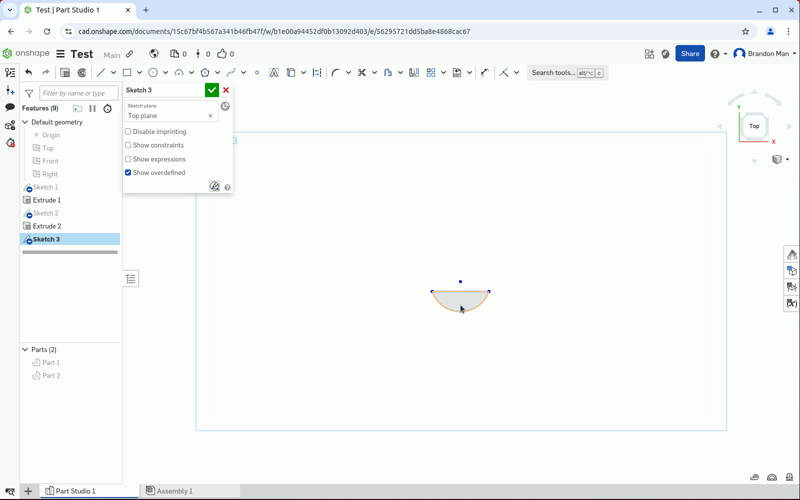
scroll(6)
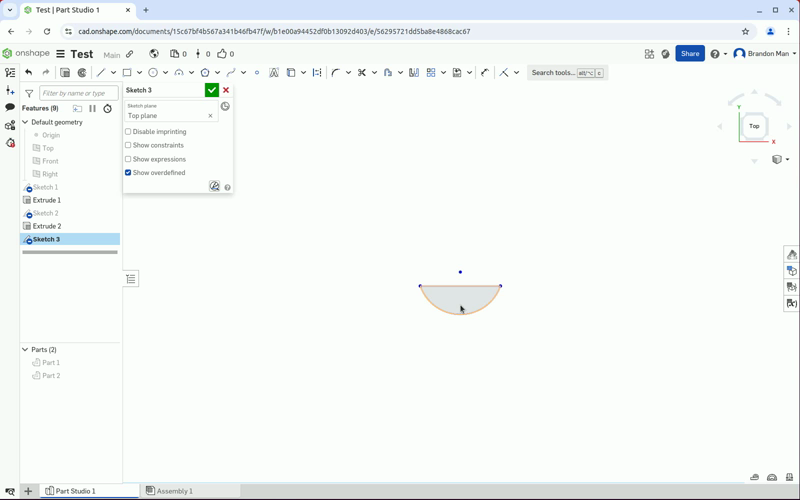
scroll(6)
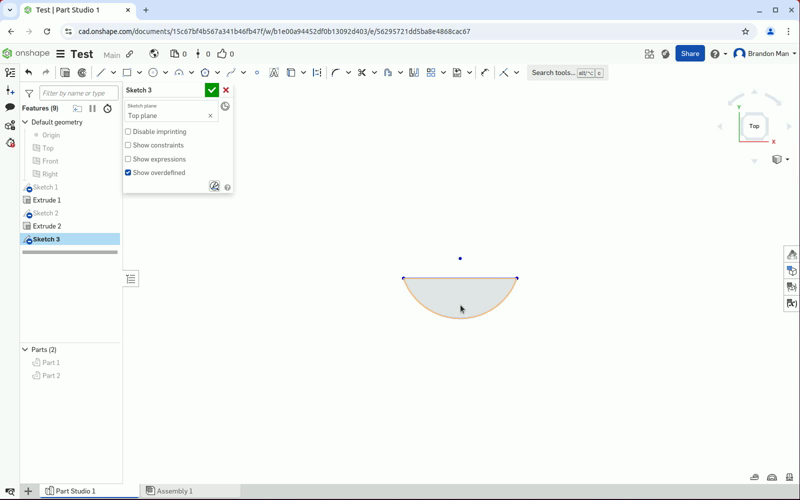
scroll(6)
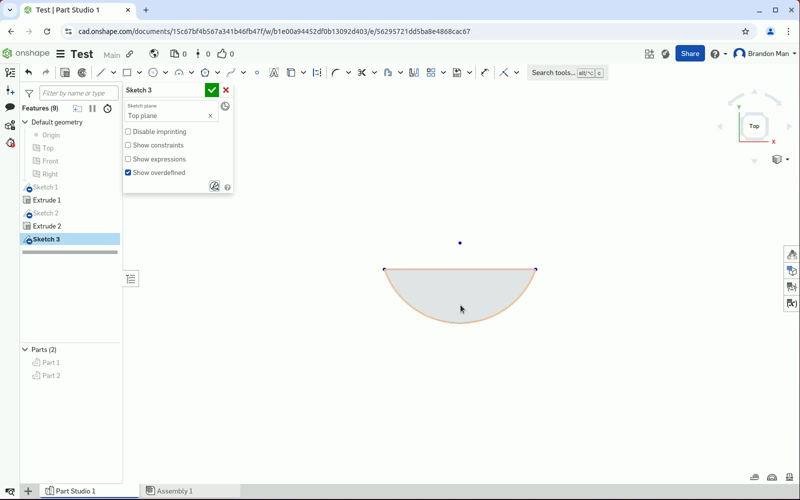
scroll(6)
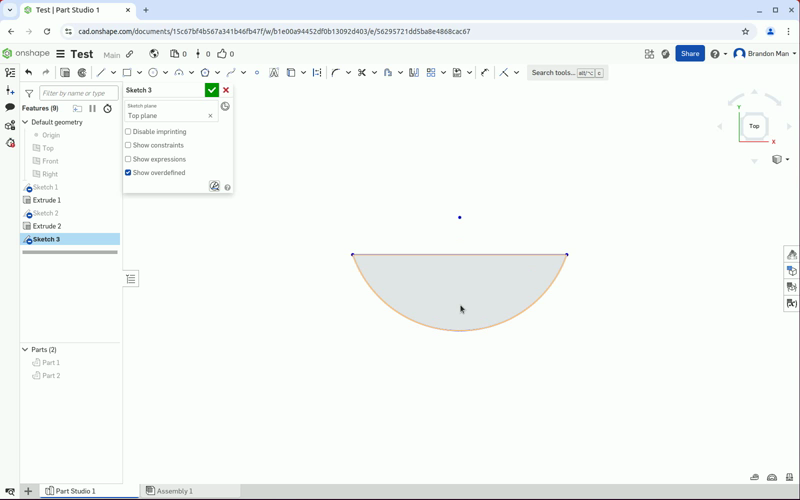
scroll(6)
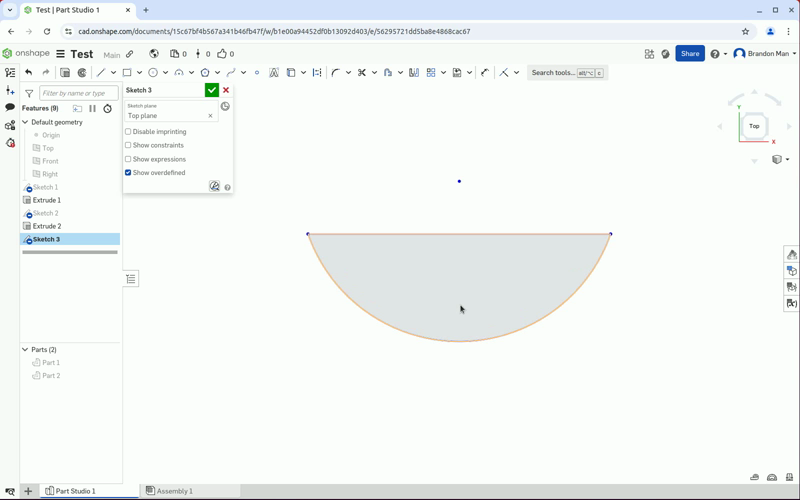
scroll(6)
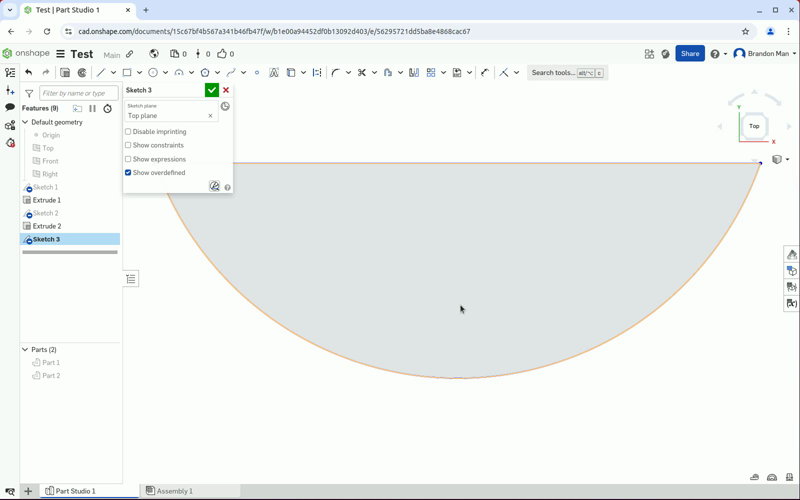
click(460, 304)
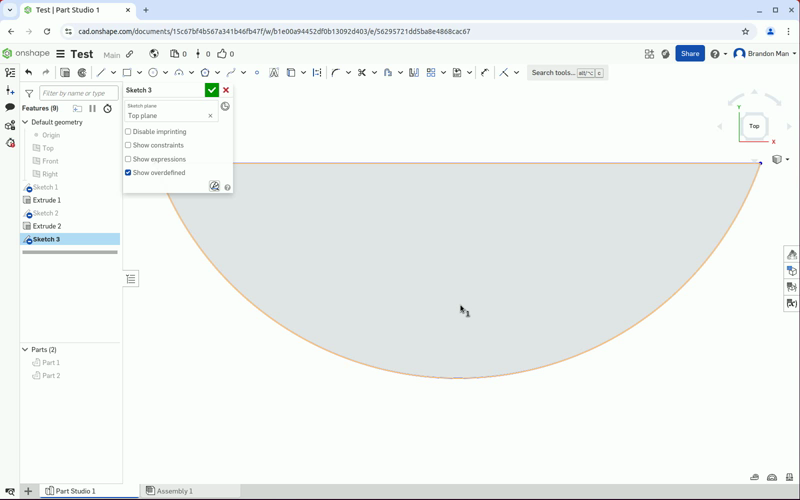
scroll(-6)
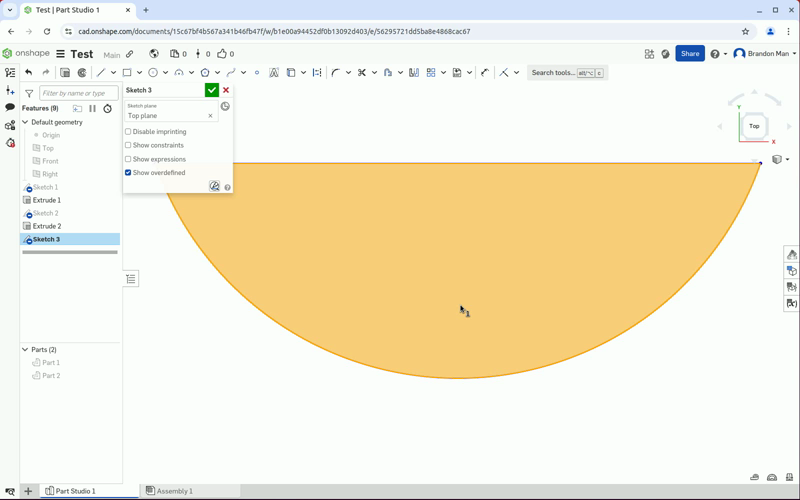
scroll(-6)
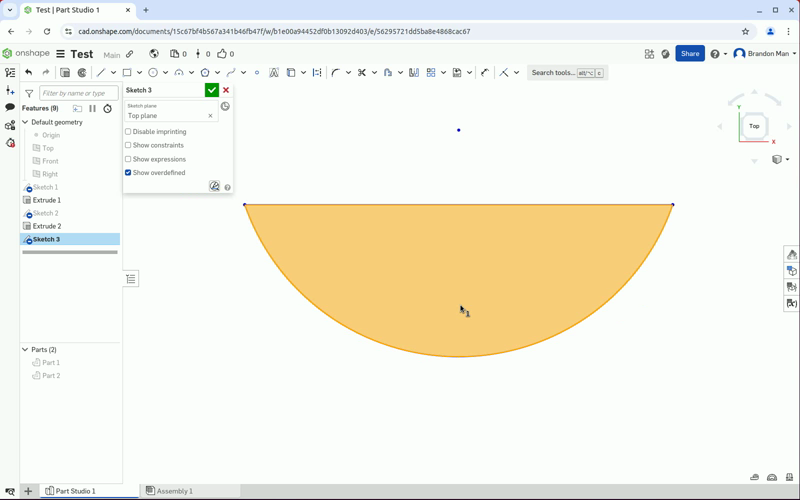
scroll(-6)
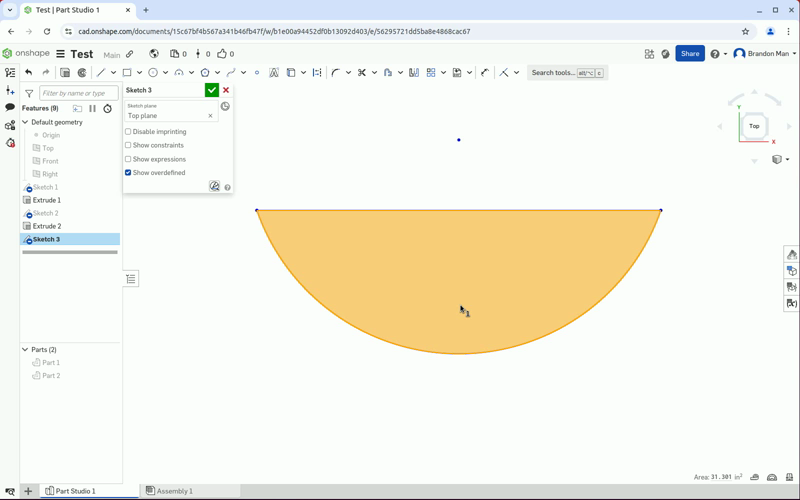
scroll(-6)
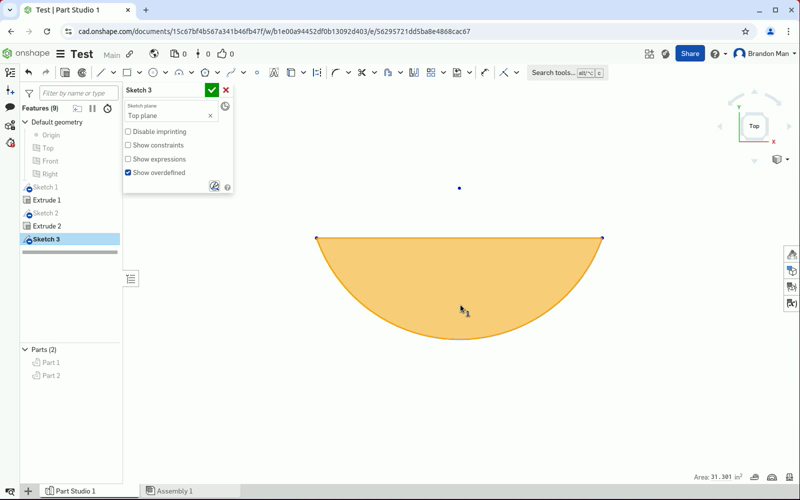
scroll(-6)
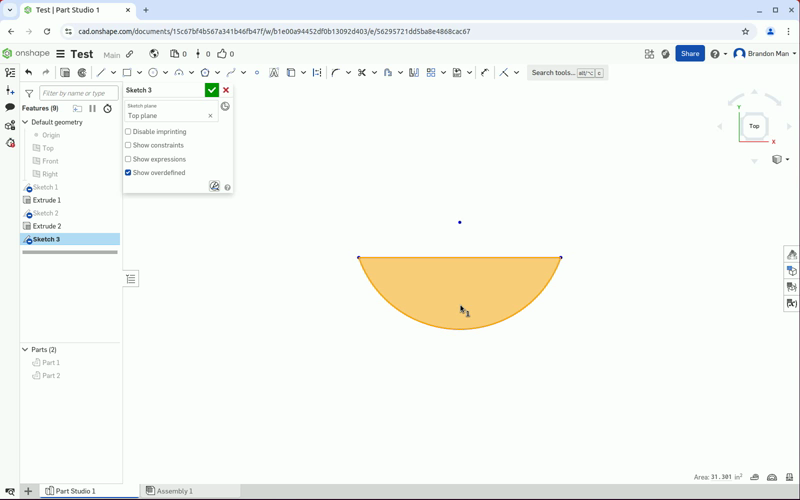
scroll(-6)
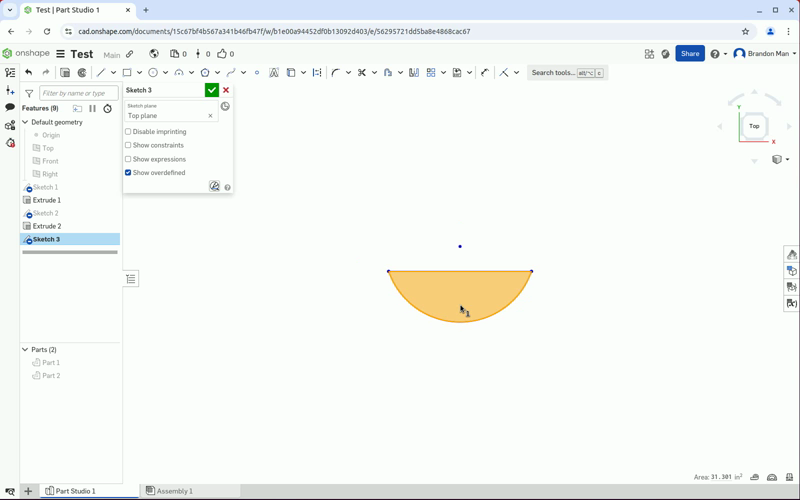
scroll(-6)
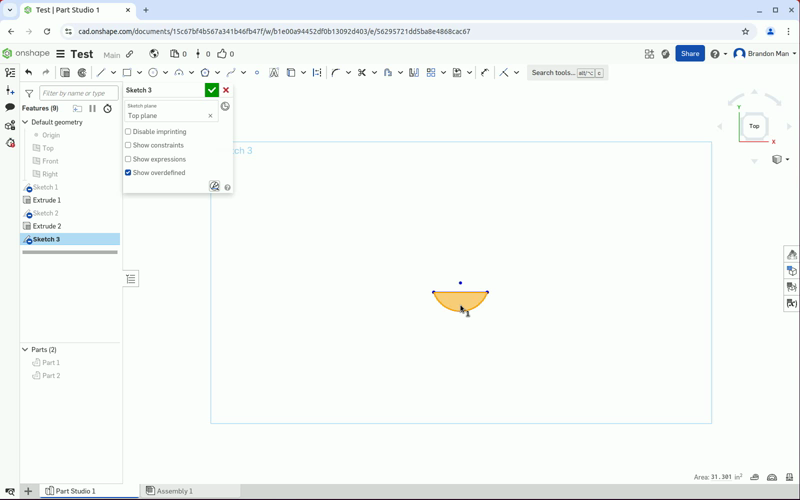
mouse_move(73, 352)
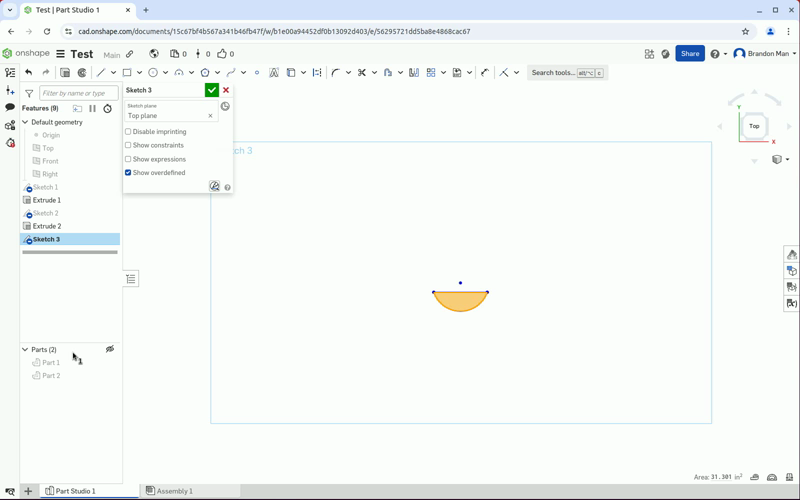
key(shift+y)
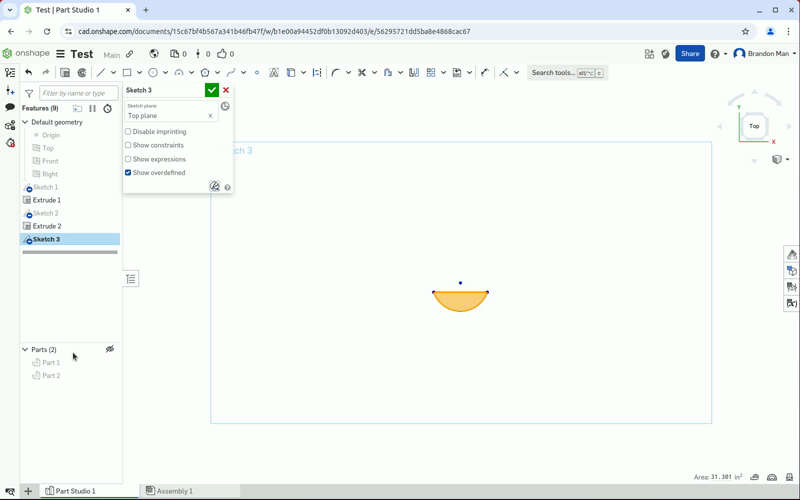
key(shift+e)
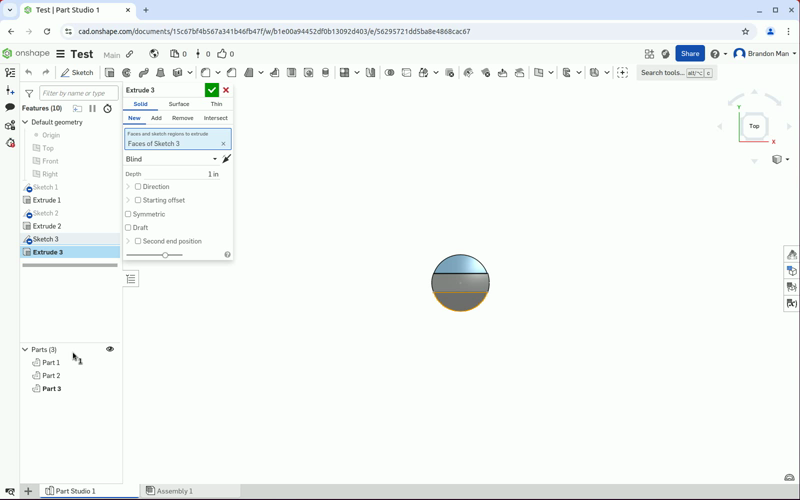
mouse_move(143, 106)
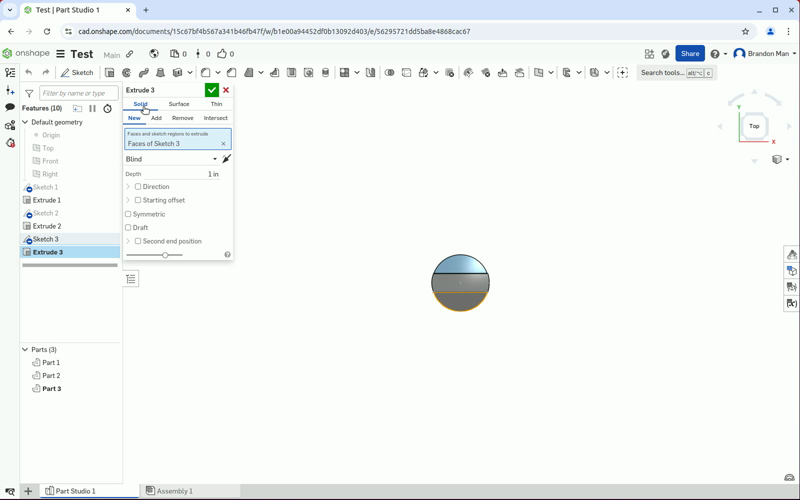
click(143, 106)
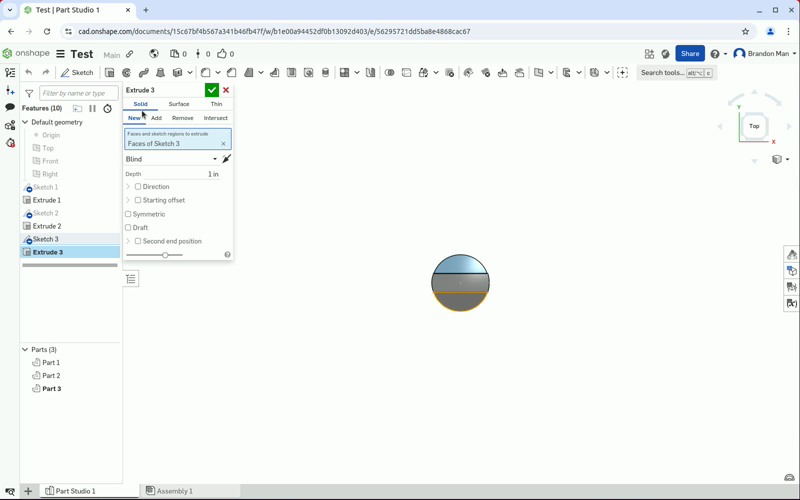
mouse_move(137, 120)
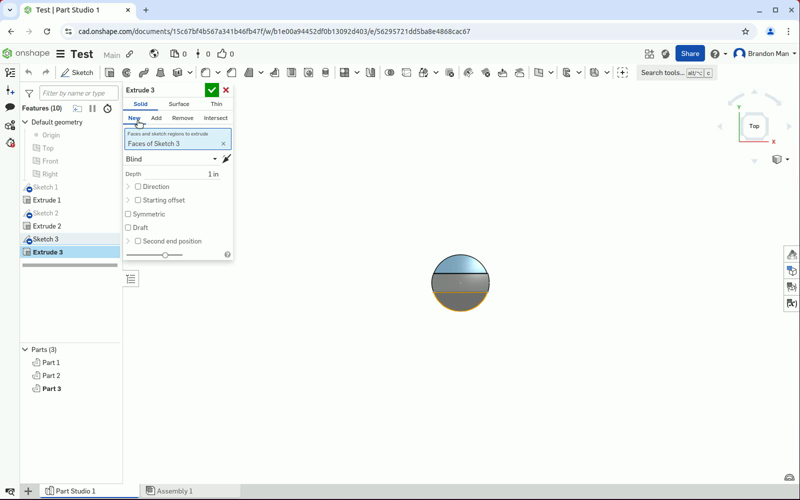
click(137, 120)
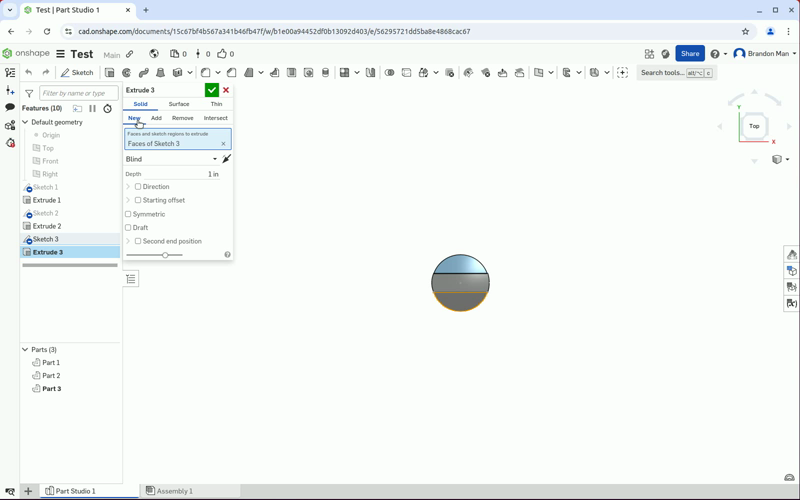
key(tab, 4)
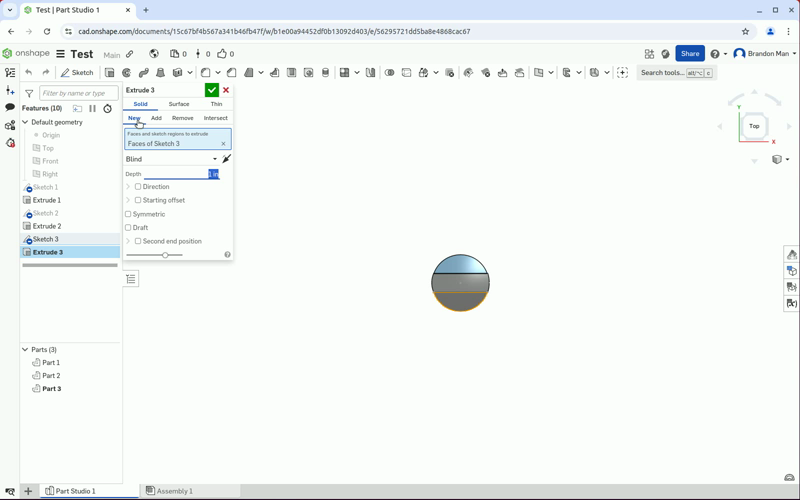
text(-23.108)
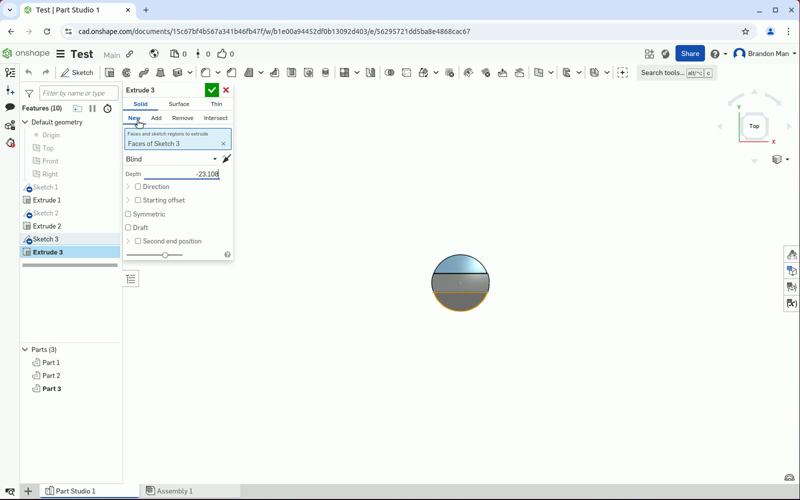
key(enter)
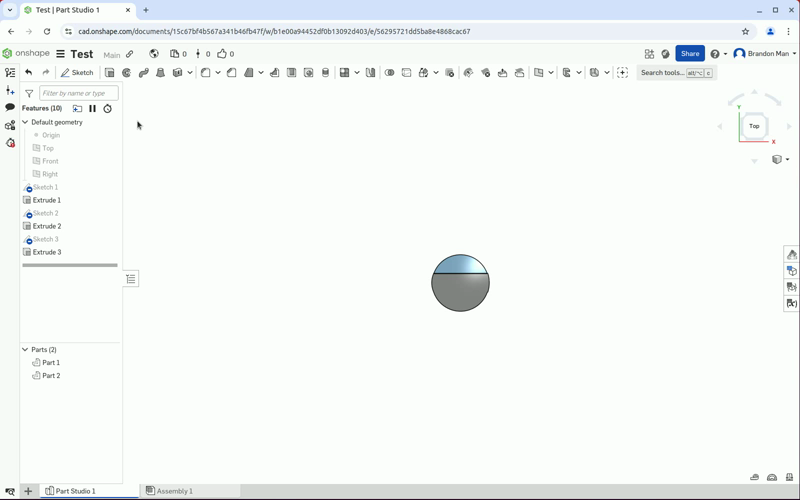
key(shift+h)
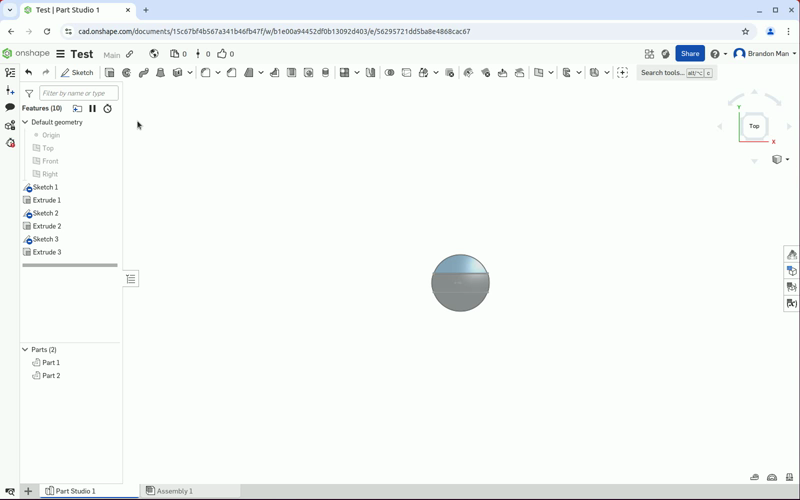
key(shift+h)
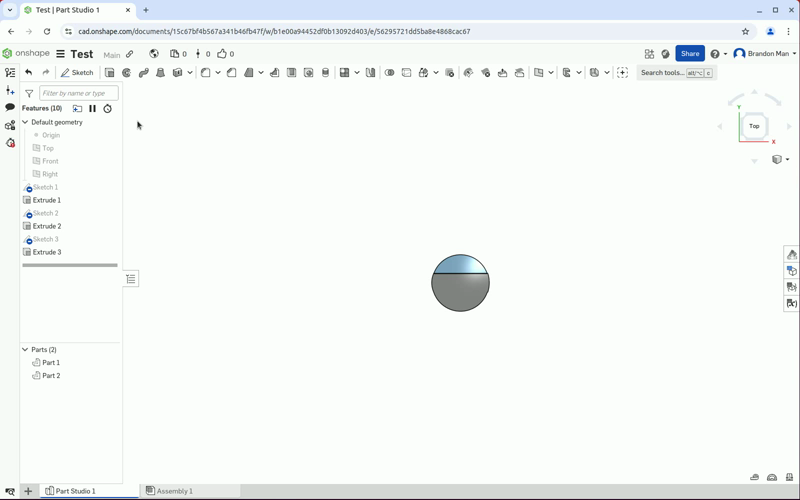
mouse_move(73, 189)
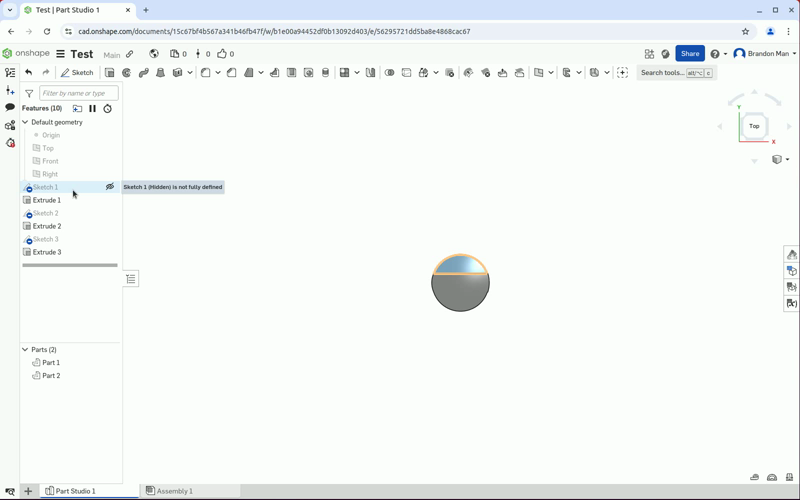
click(73, 189)
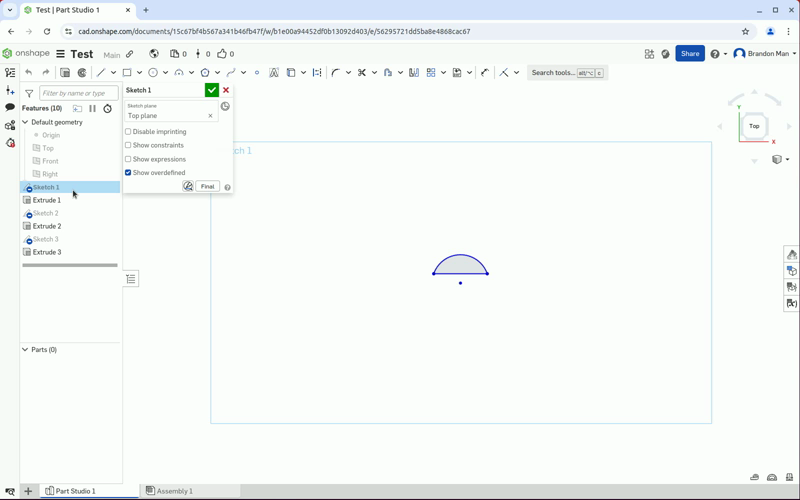
mouse_move(229, 92)
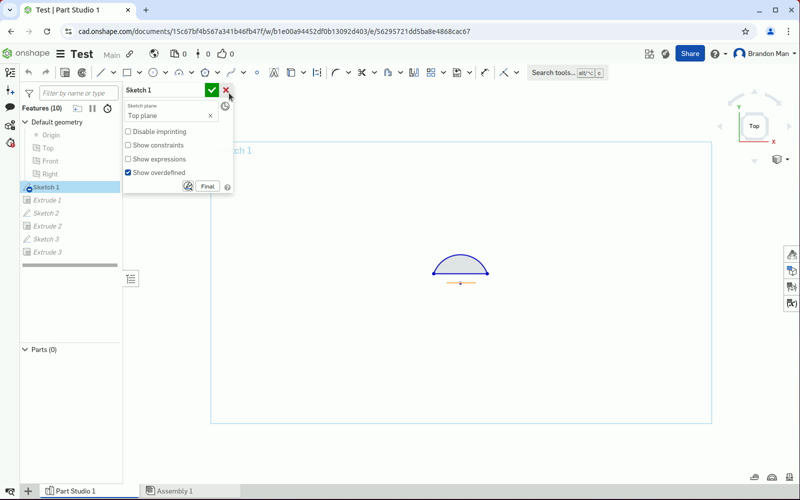
click(229, 92)
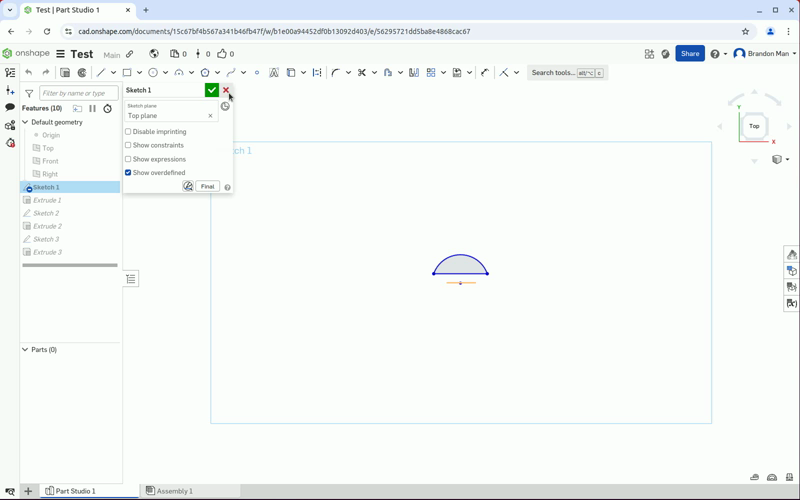
key(shift+s)
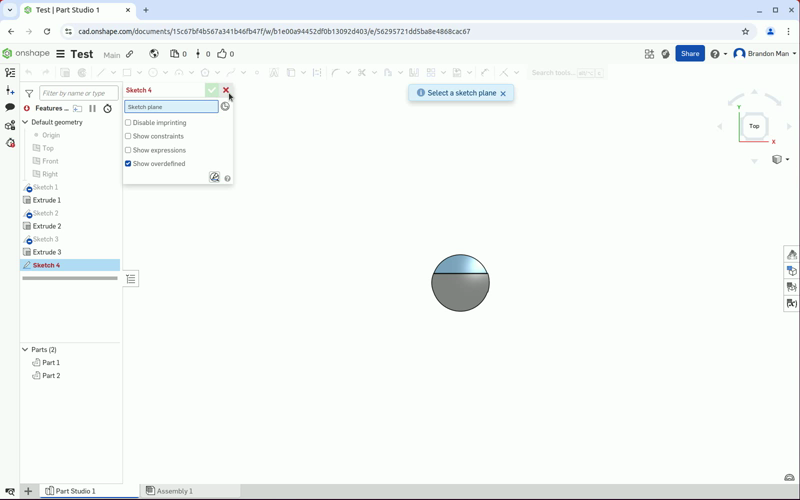
mouse_move(73, 150)
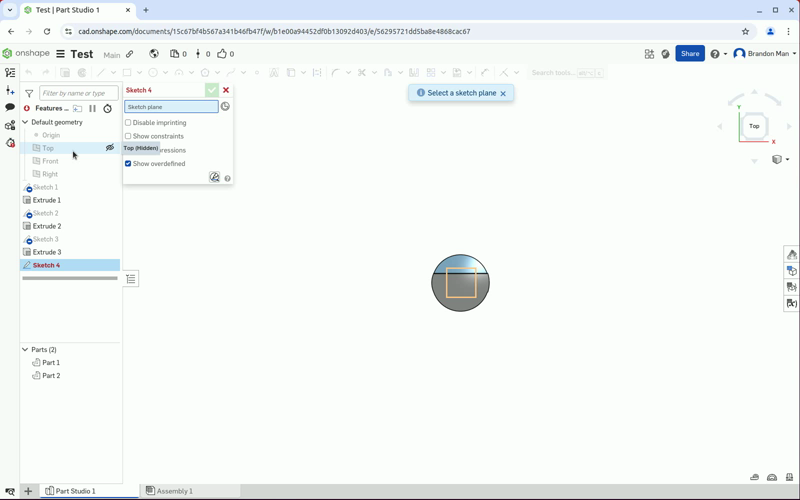
click(73, 150)
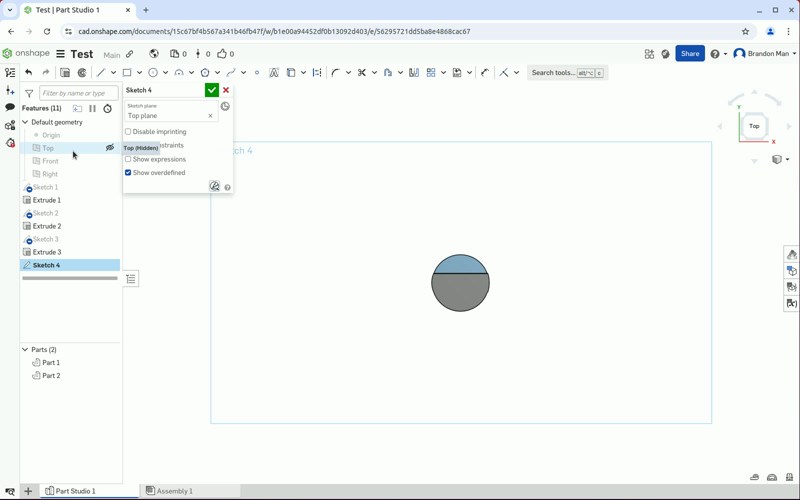
mouse_move(73, 352)
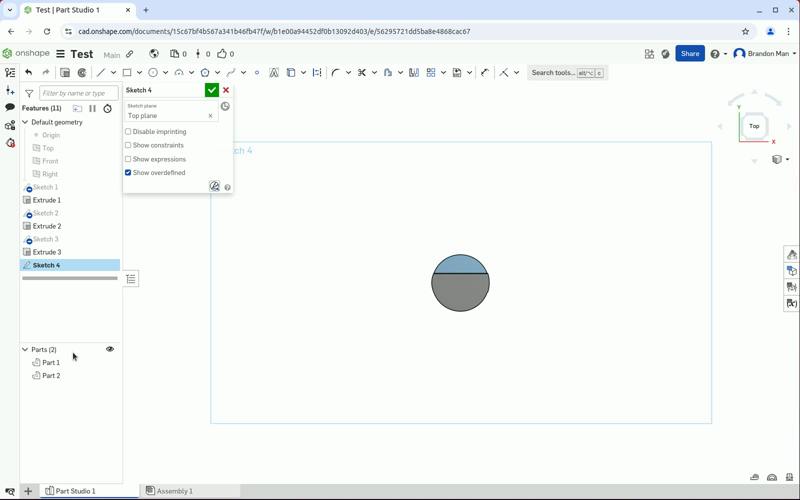
key(y)
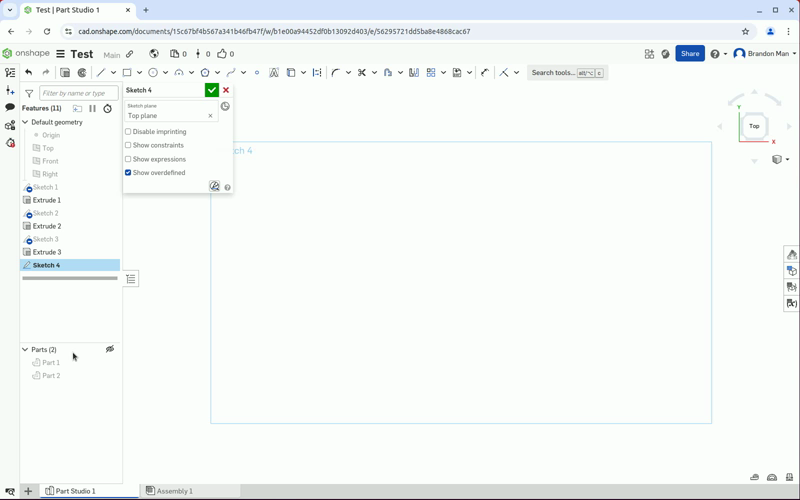
key(a)
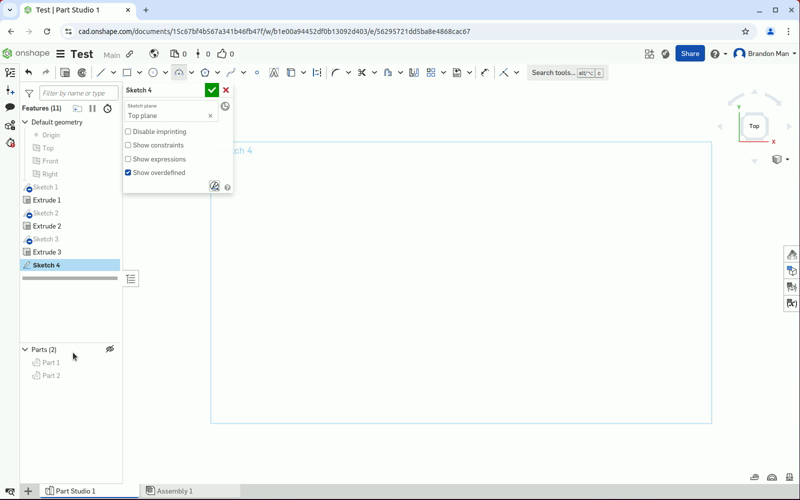
key_down(shift)
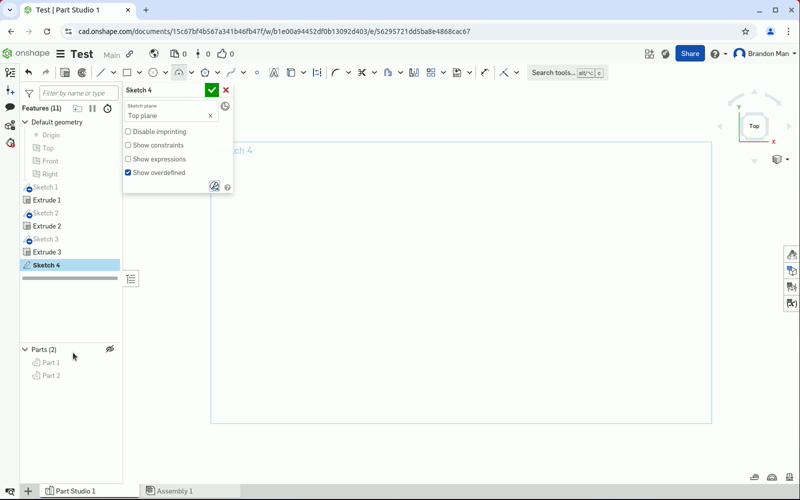
mouse_move(405, 292)
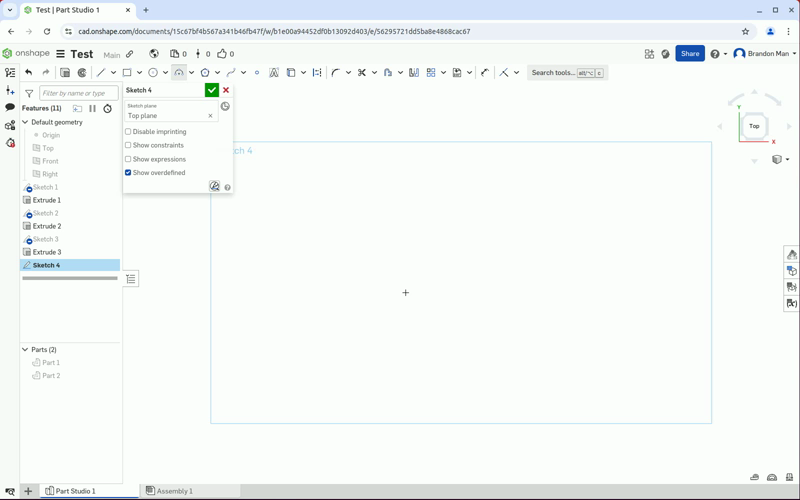
click(405, 292)
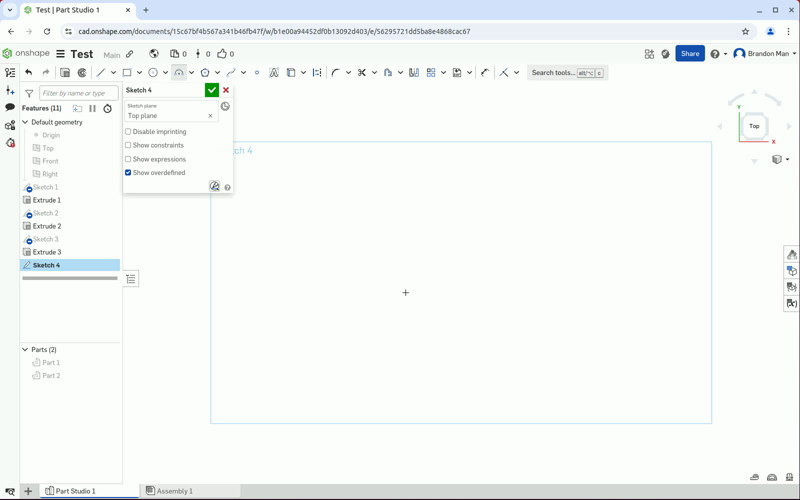
key_up(shift)
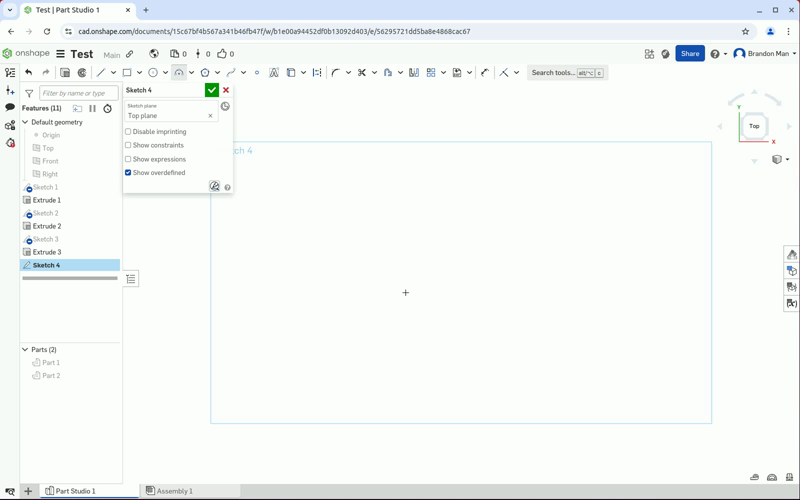
key_down(shift)
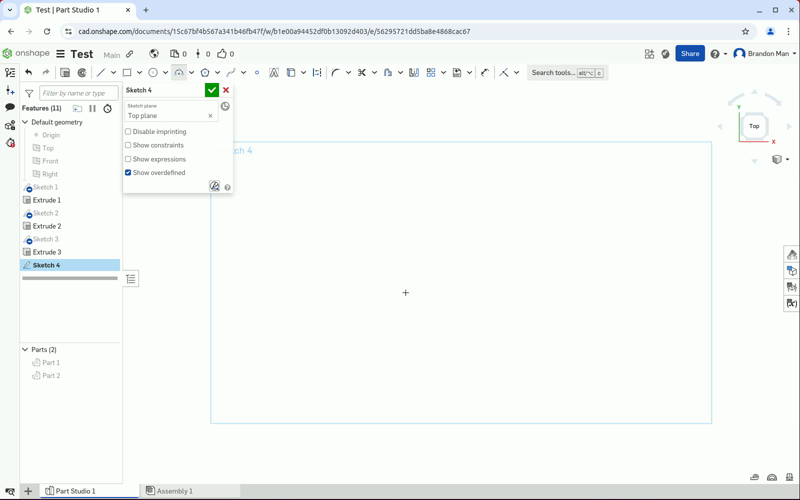
mouse_move(517, 292)
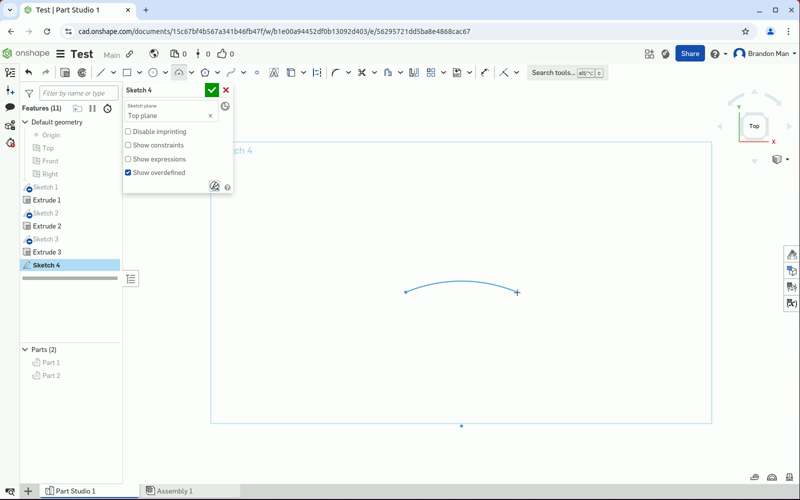
click(517, 292)
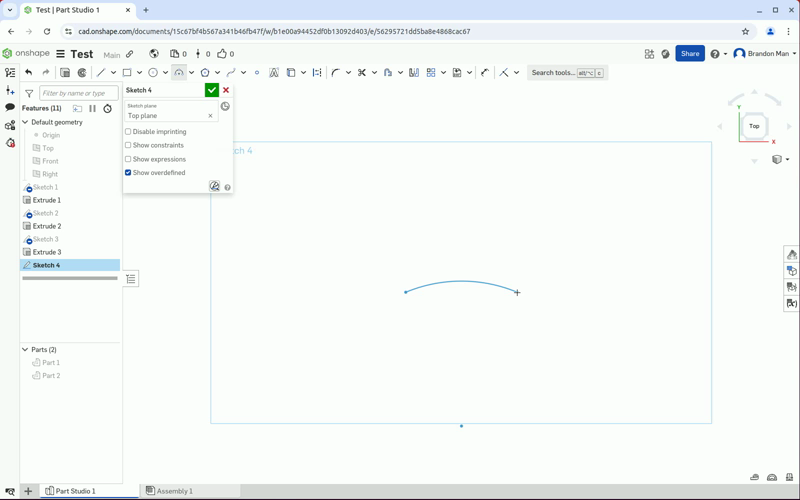
mouse_move(461, 339)
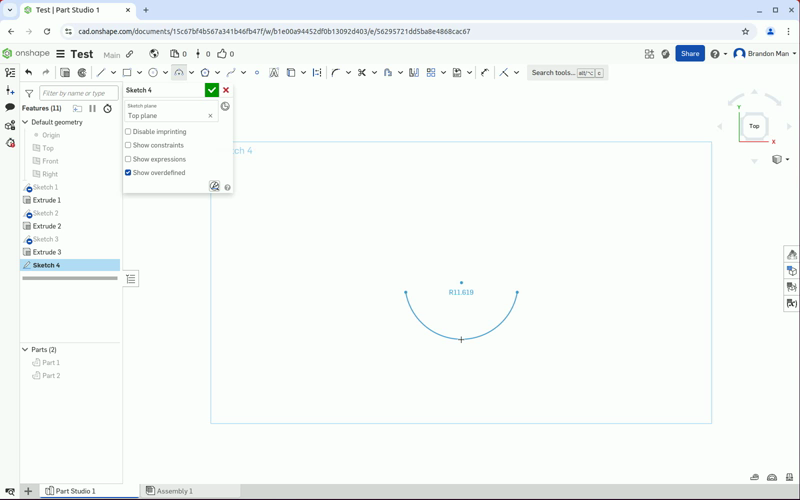
click(461, 339)
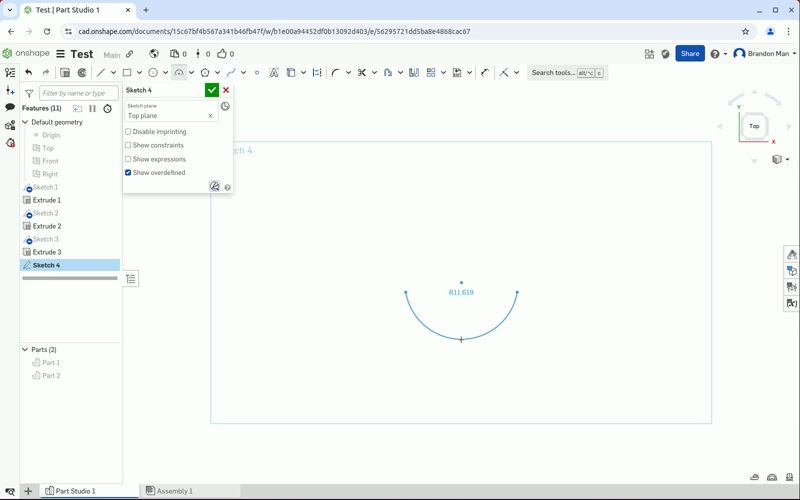
key_up(shift)
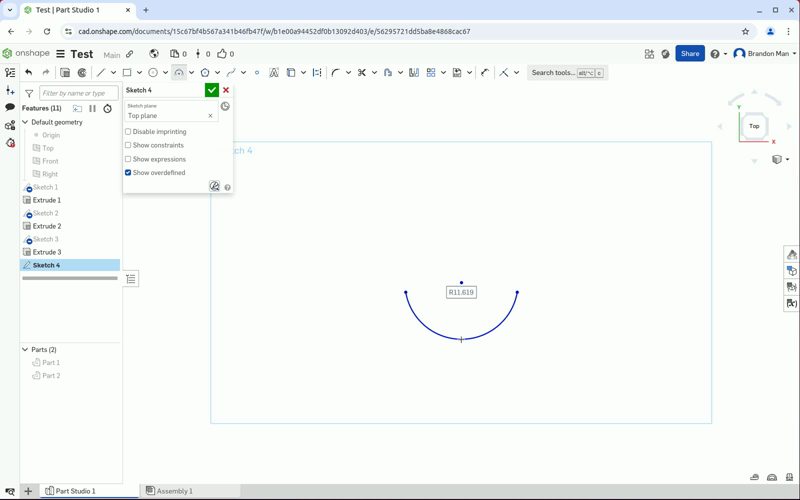
key(esc)
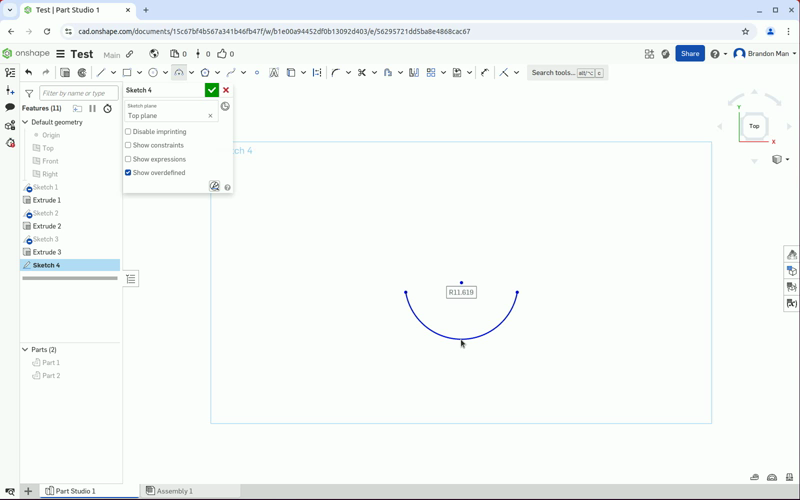
key(l)
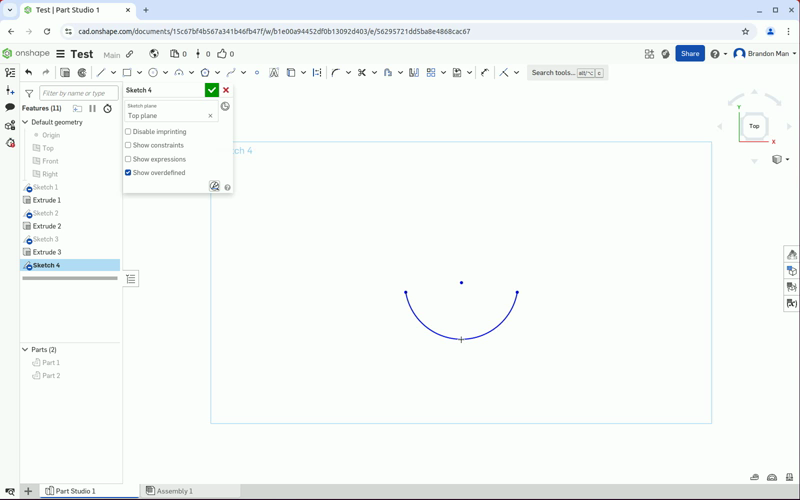
mouse_move(517, 292)
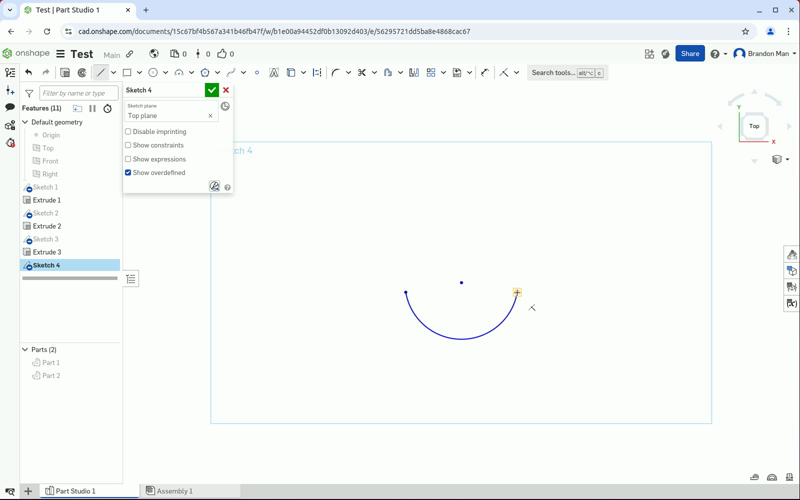
click(517, 292)
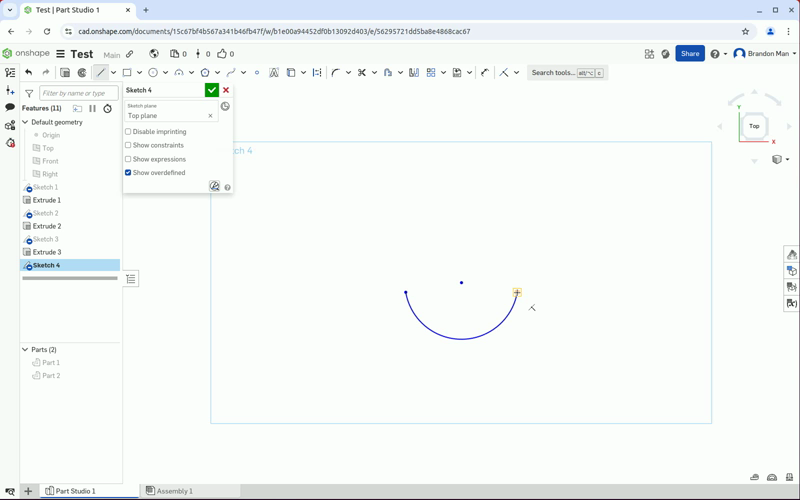
key_down(shift)
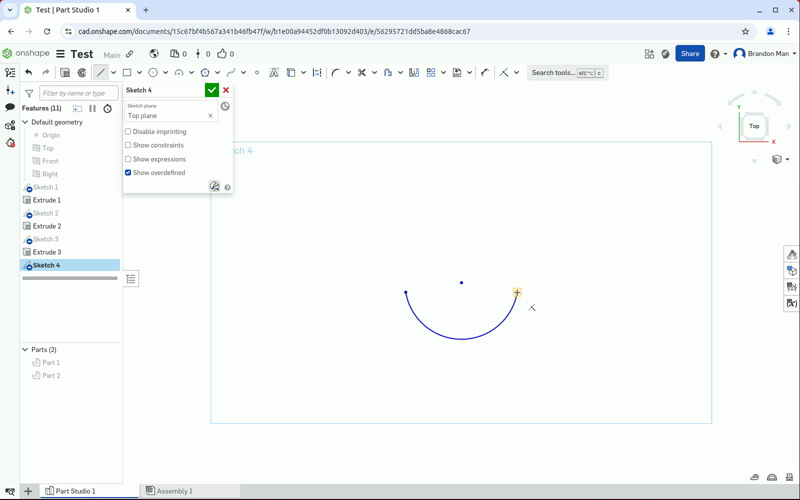
mouse_move(547, 292)
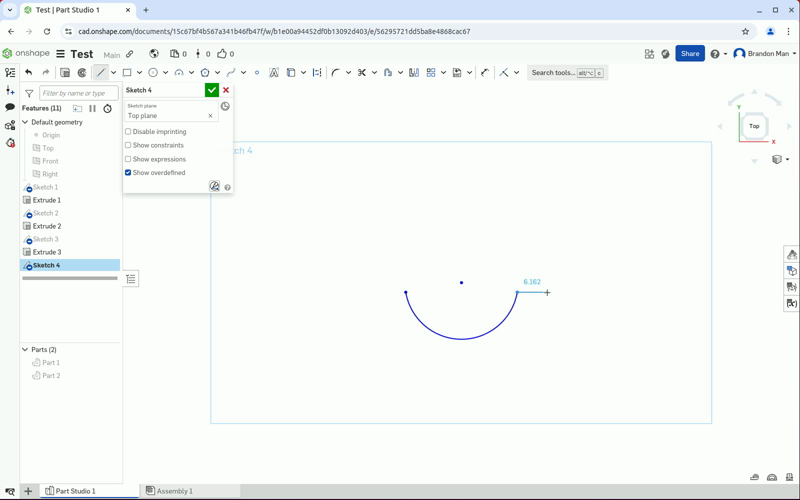
mouse_move(487, 292)
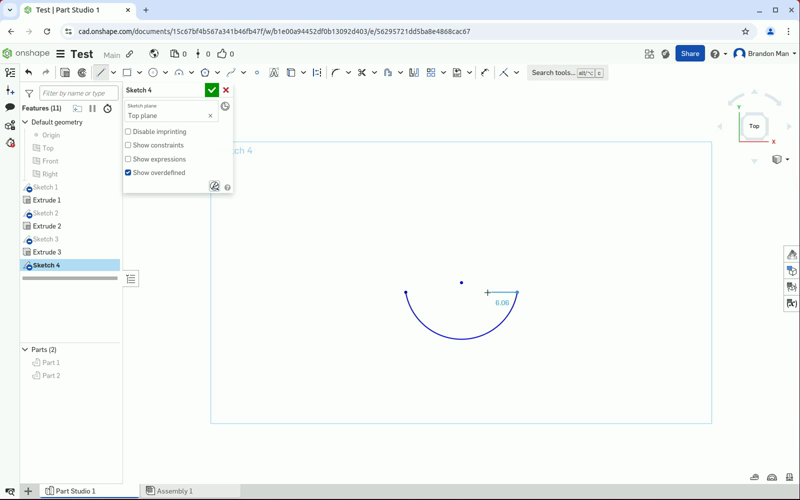
click(487, 292)
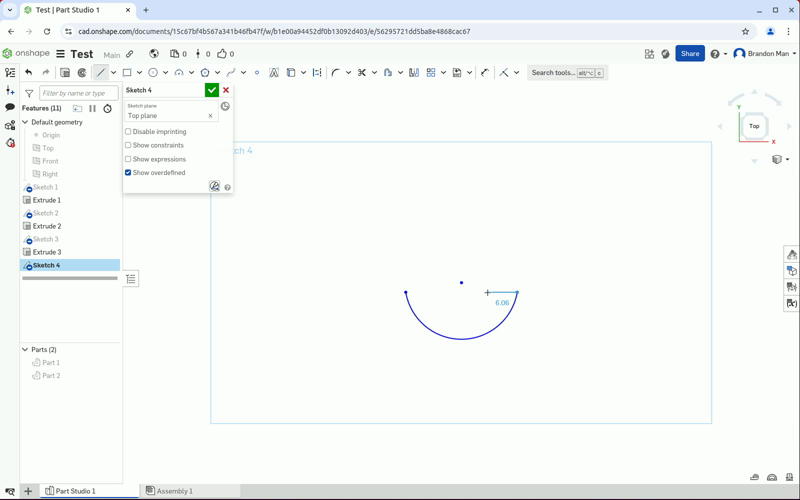
key_up(shift)
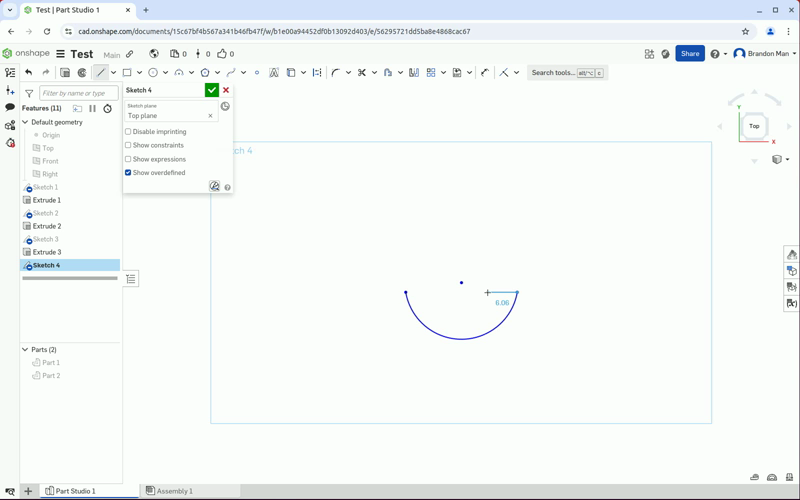
key(esc)
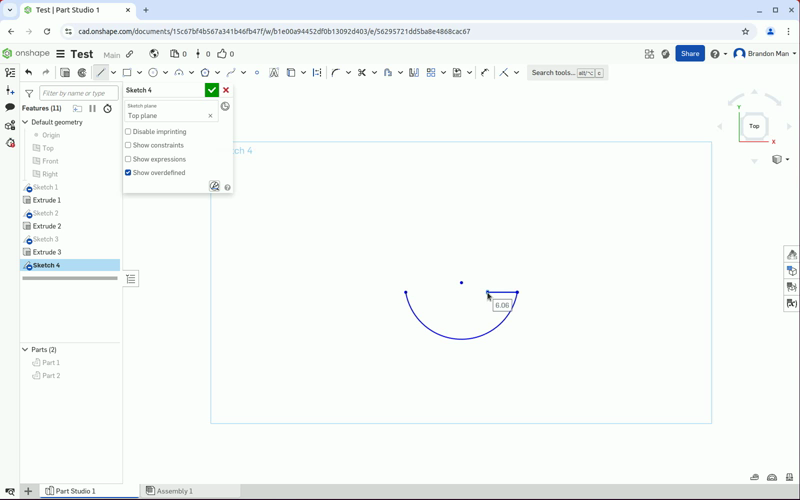
key(a)
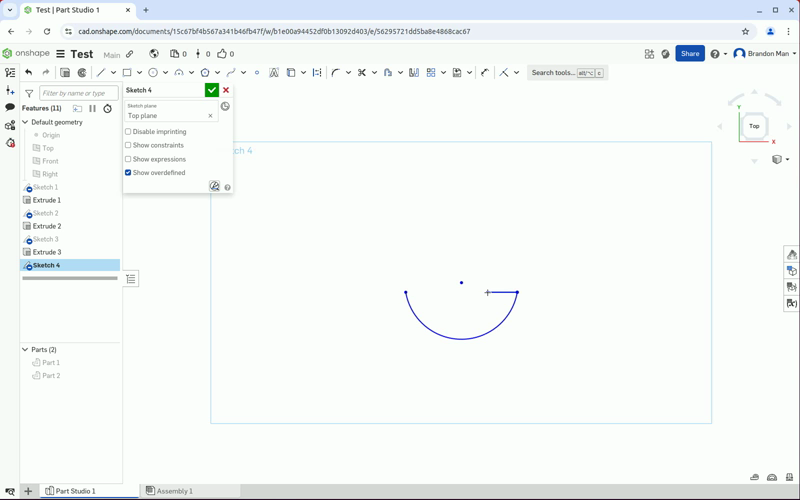
mouse_move(487, 292)
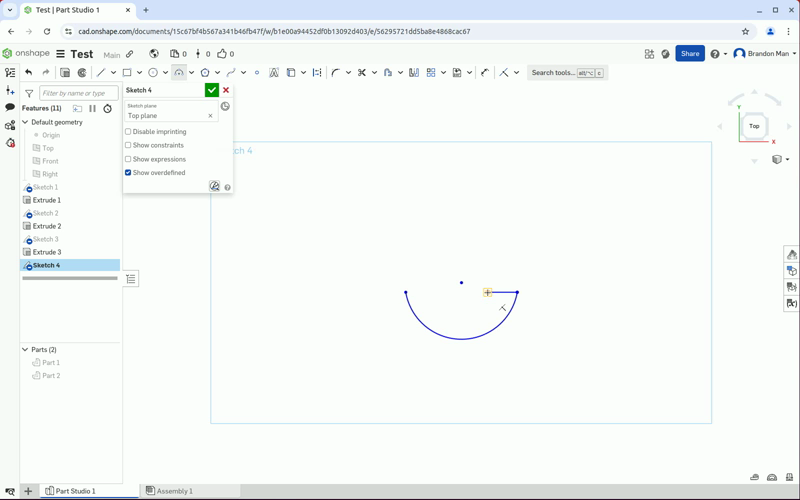
click(487, 292)
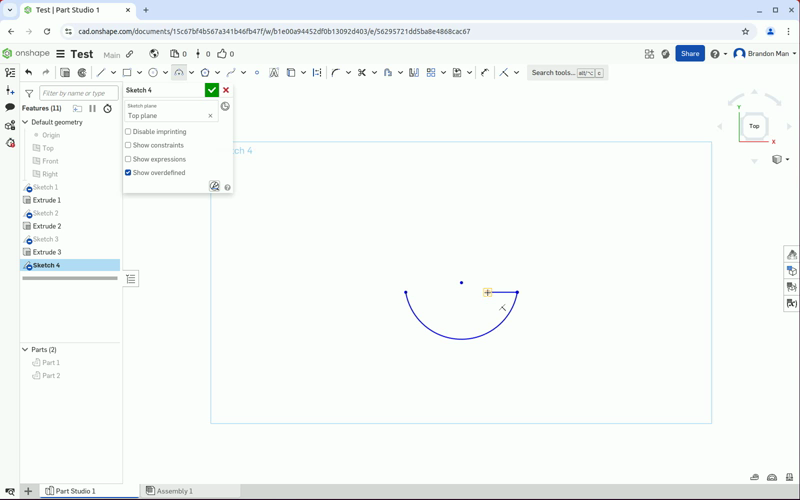
key_down(shift)
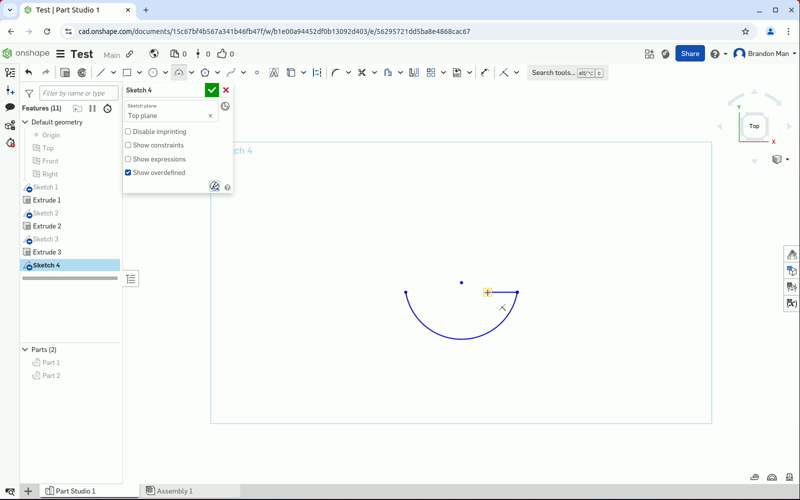
mouse_move(434, 292)
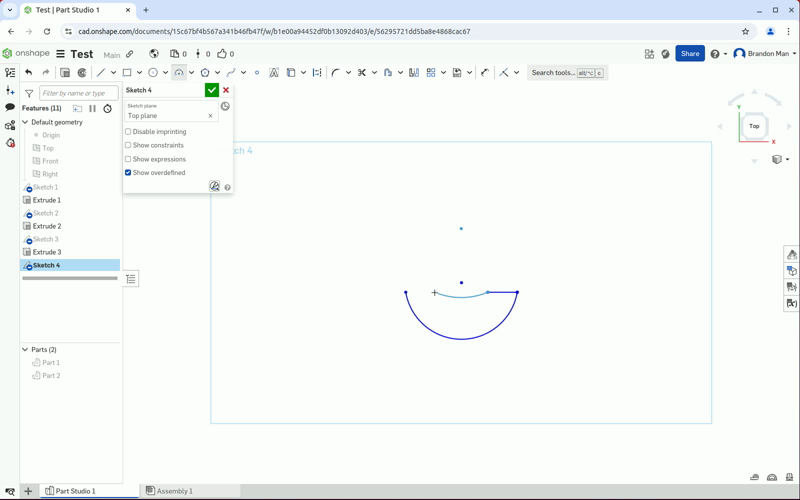
click(434, 292)
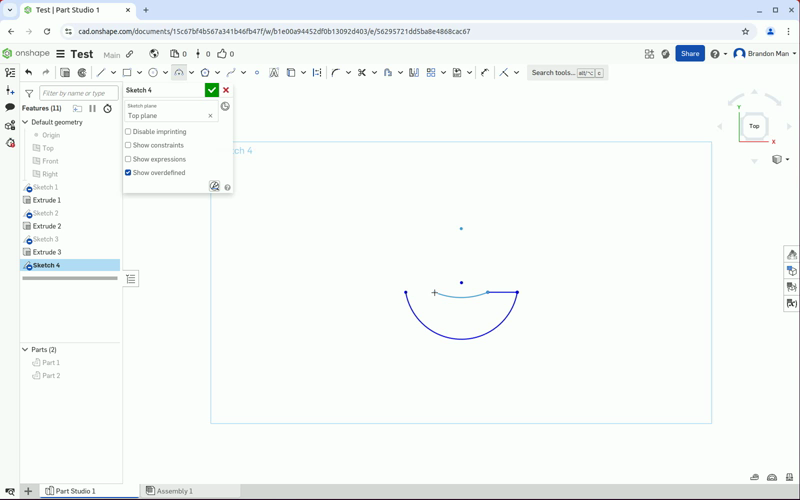
mouse_move(461, 310)
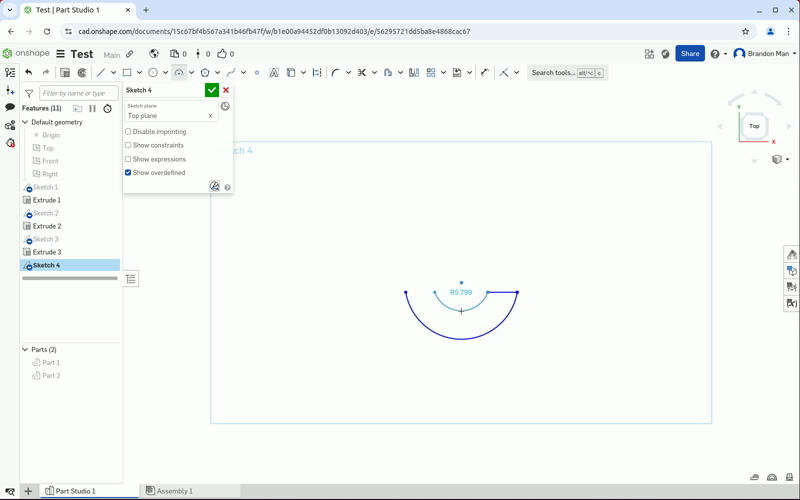
click(461, 310)
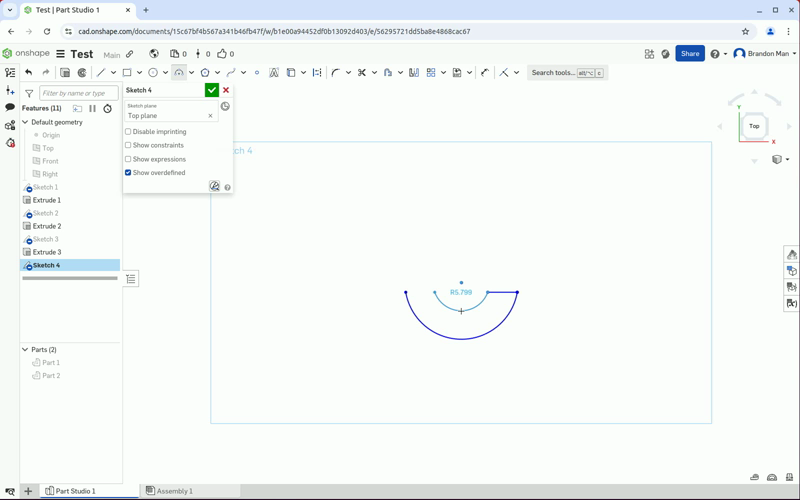
key_up(shift)
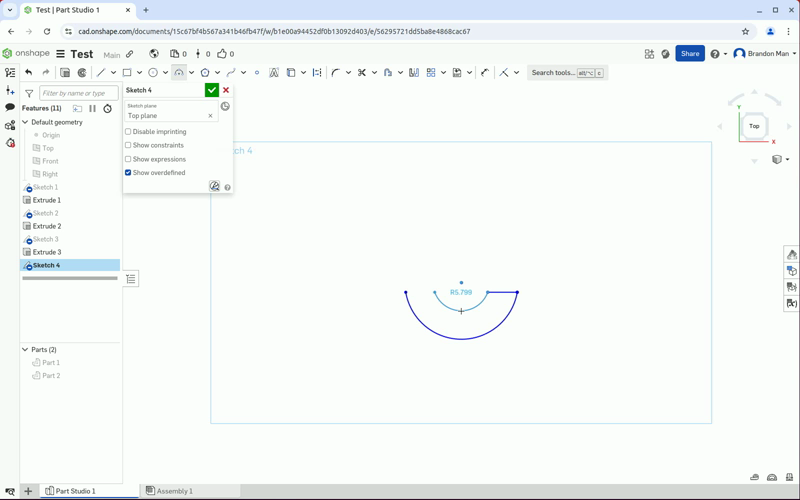
key(esc)
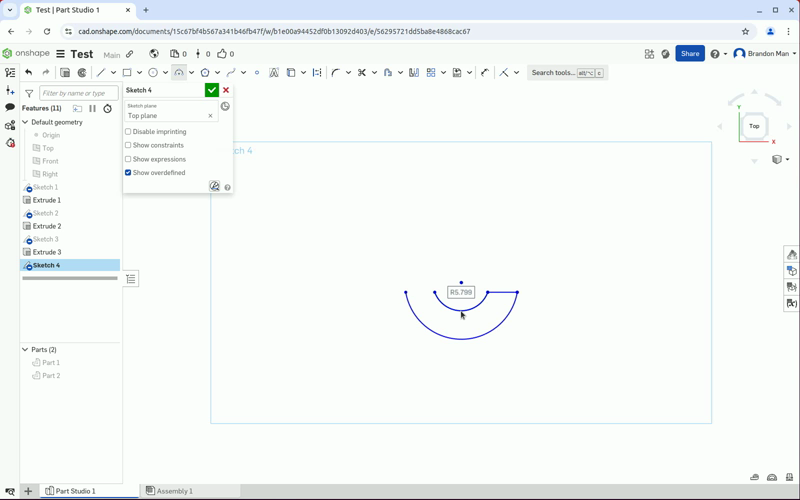
key(l)
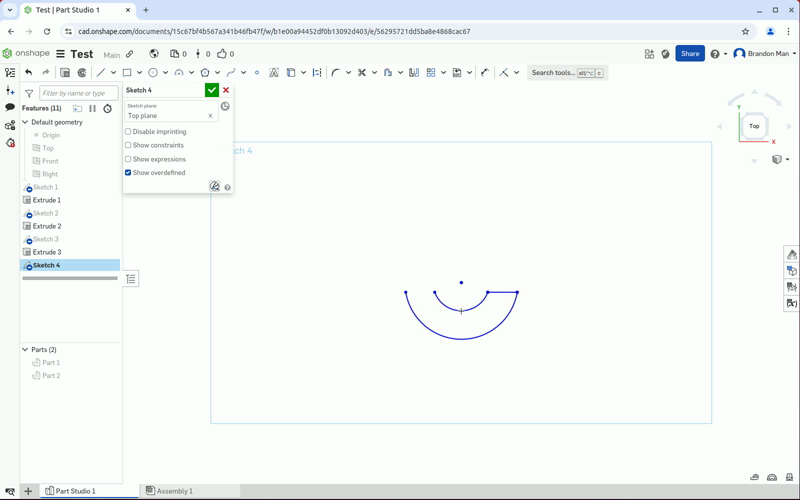
mouse_move(434, 292)
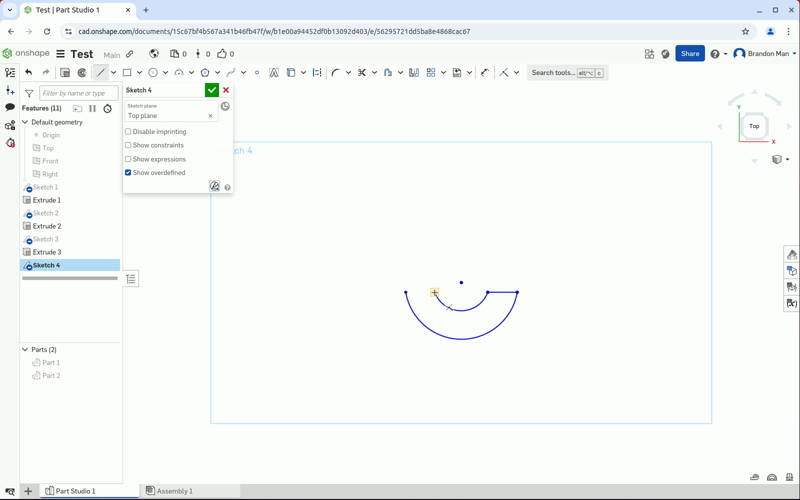
click(434, 292)
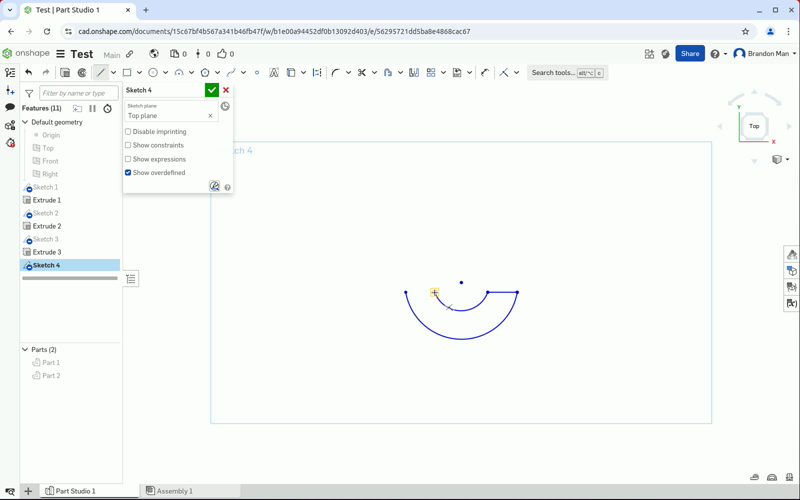
mouse_move(464, 292)
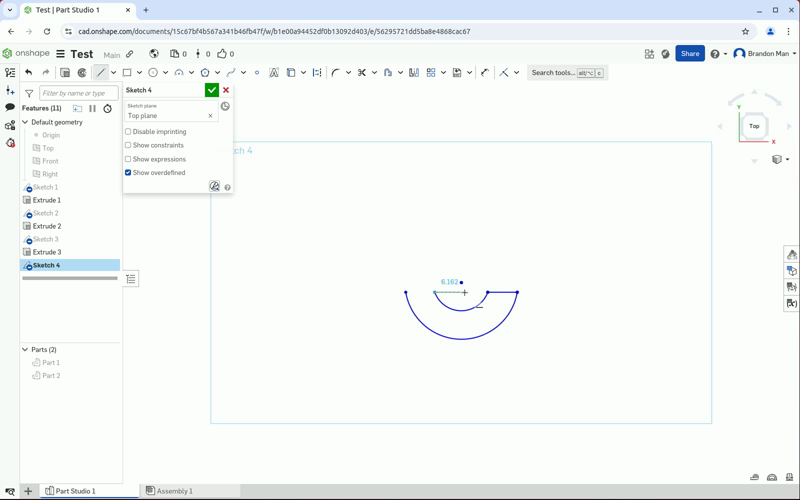
key_down(shift)
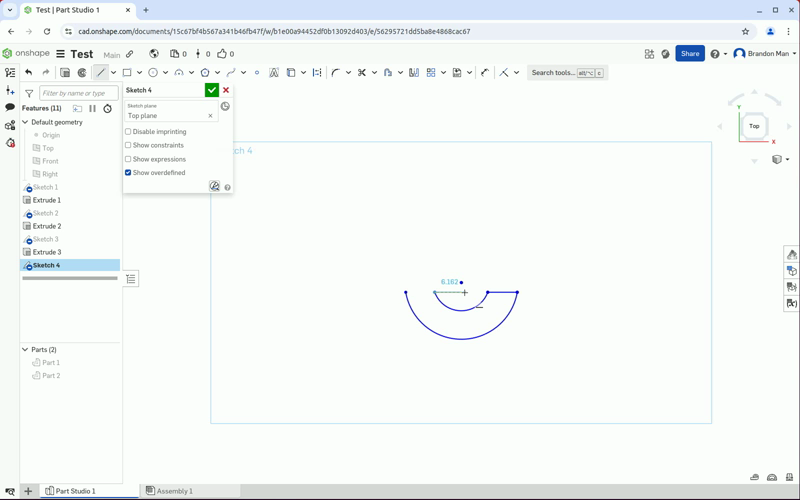
mouse_move(405, 292)
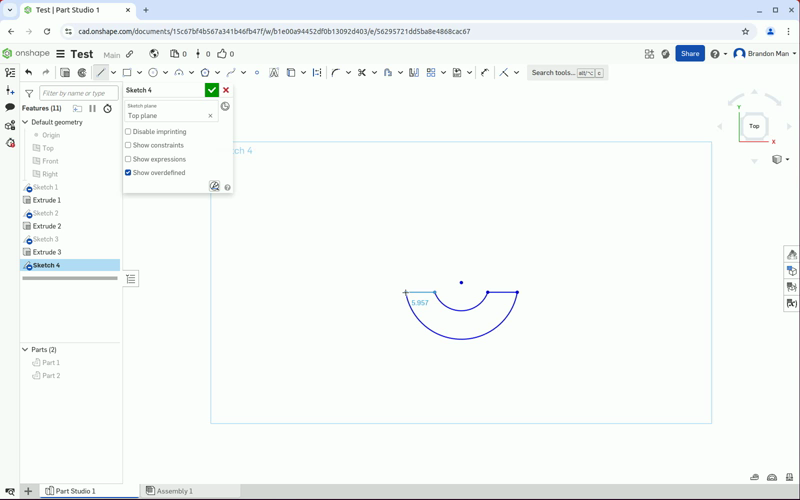
key_up(shift)
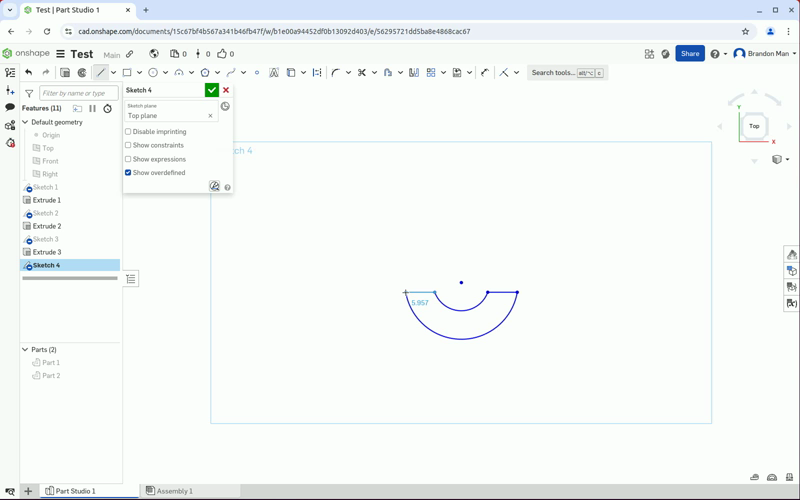
click(405, 292)
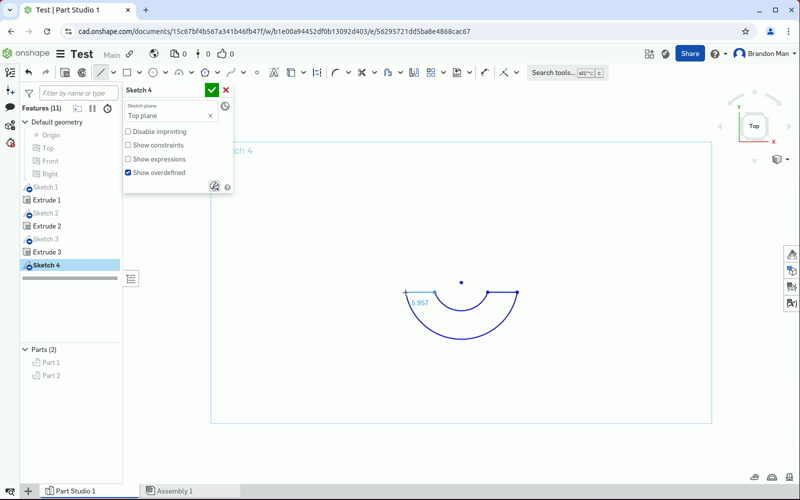
key(esc)
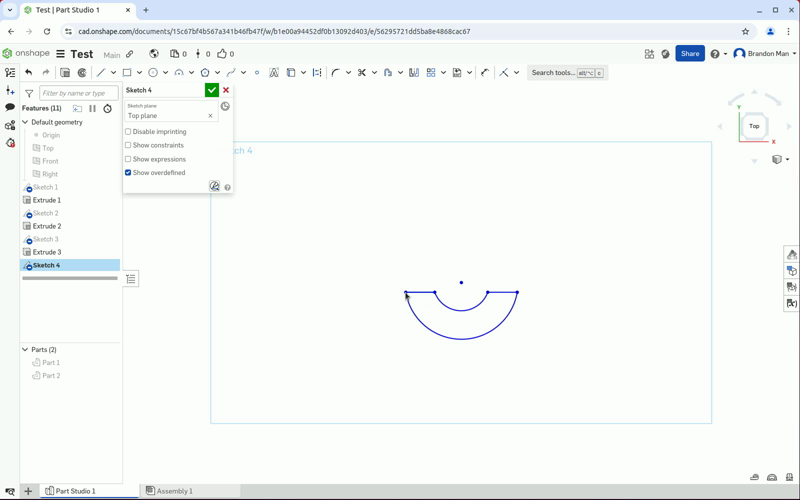
mouse_move(493, 314)
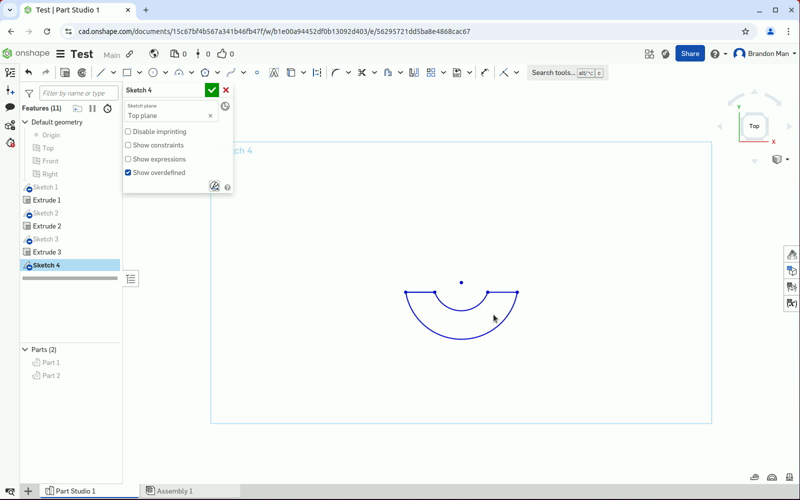
click(493, 314)
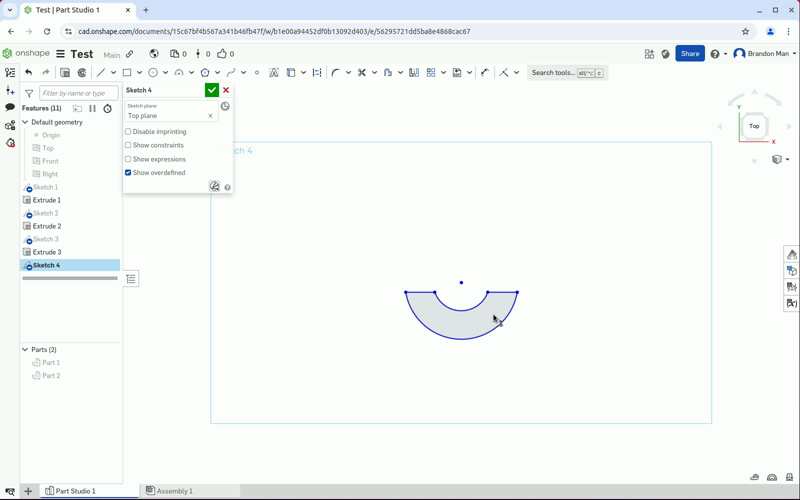
mouse_move(73, 352)
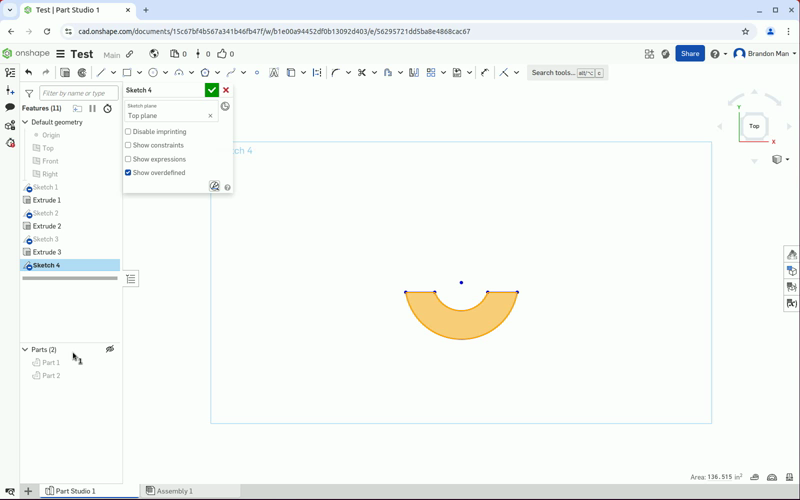
key(shift+y)
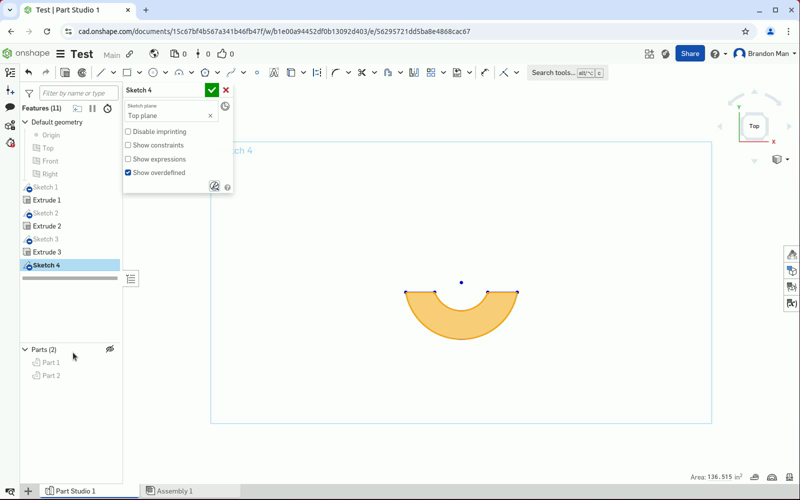
key(shift+e)
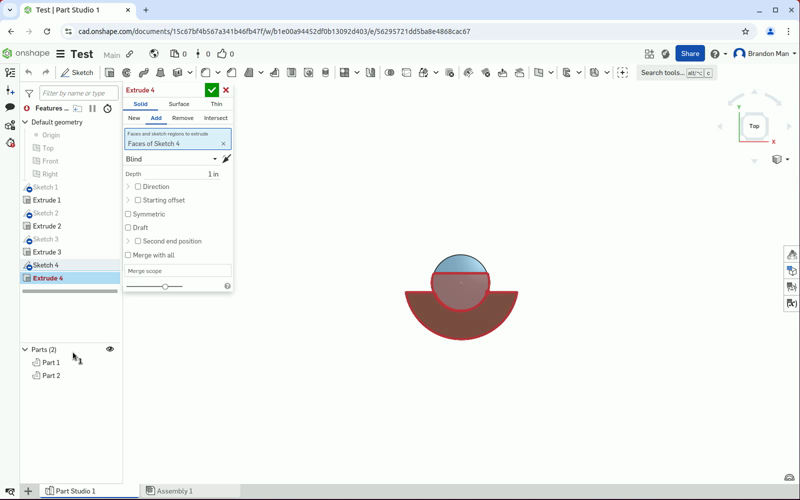
mouse_move(143, 106)
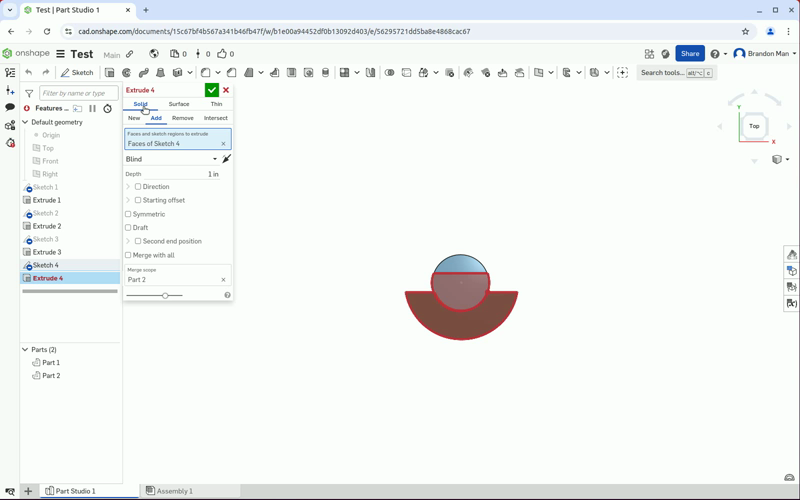
click(143, 106)
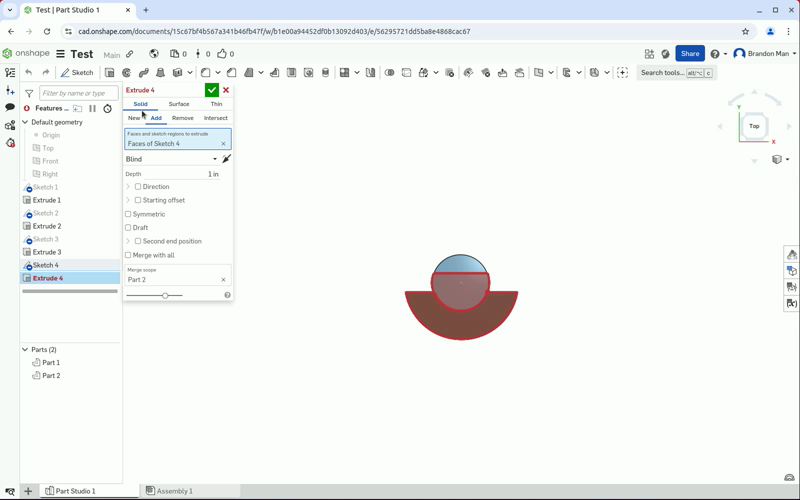
mouse_move(137, 120)
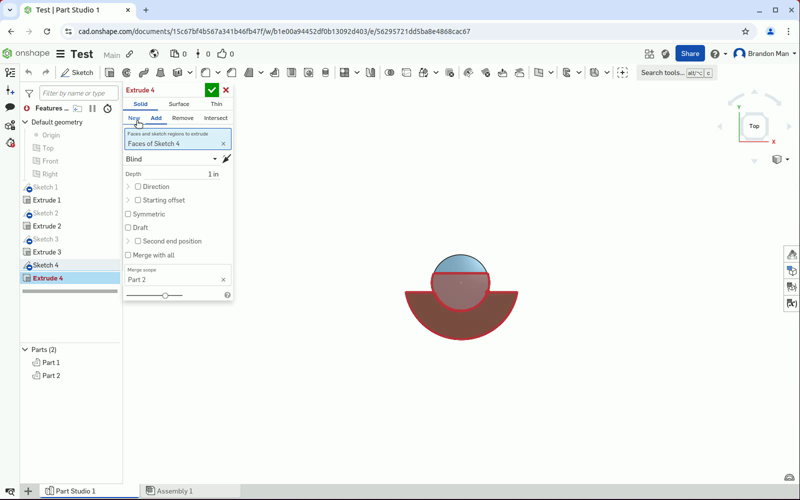
click(137, 120)
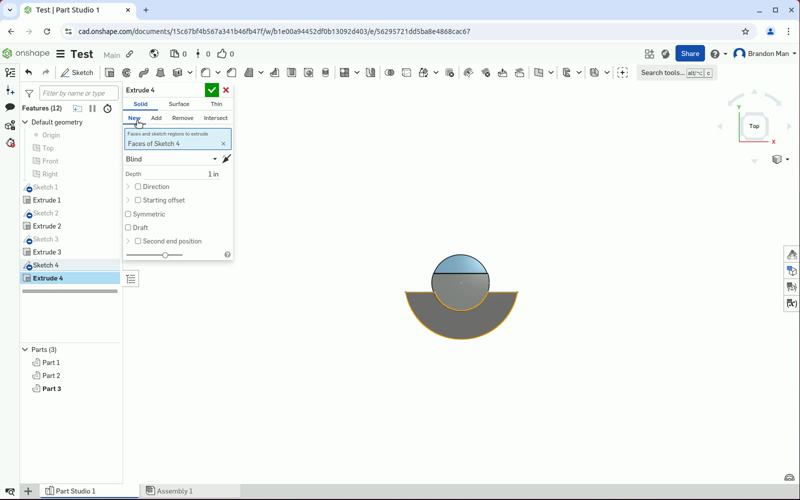
key(tab, 4)
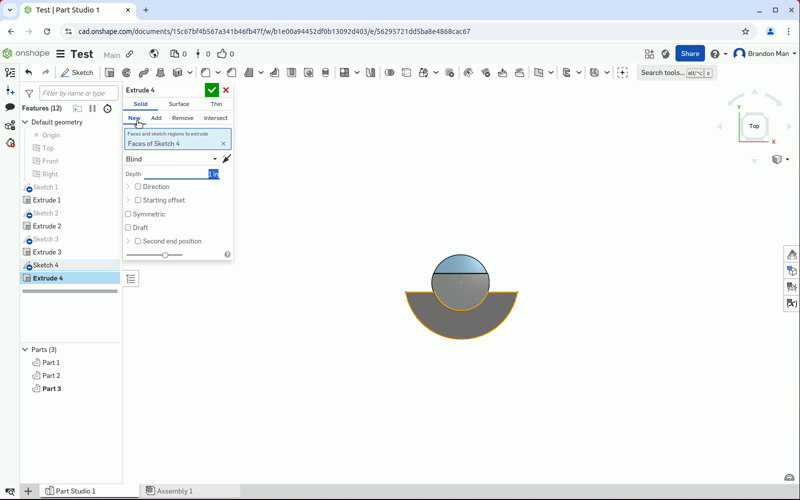
text(7.703)
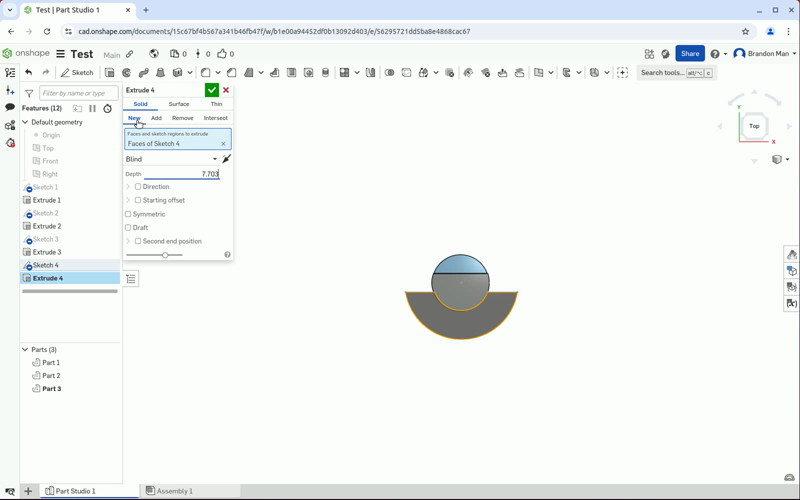
key(enter)
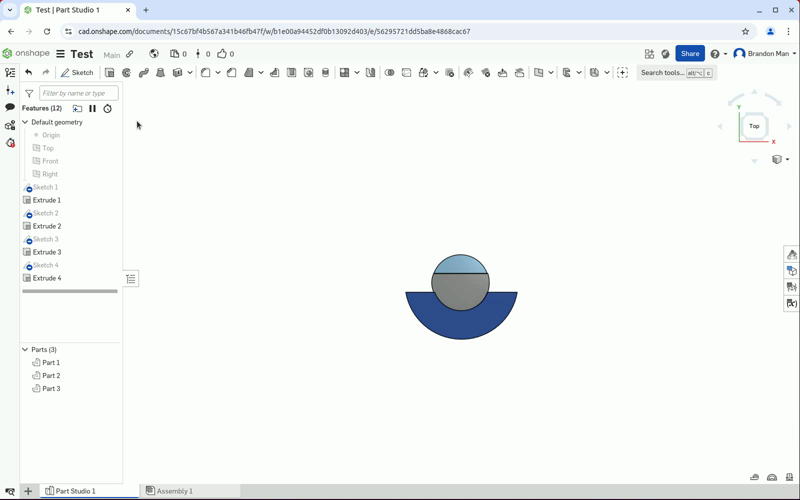
key(shift+h)
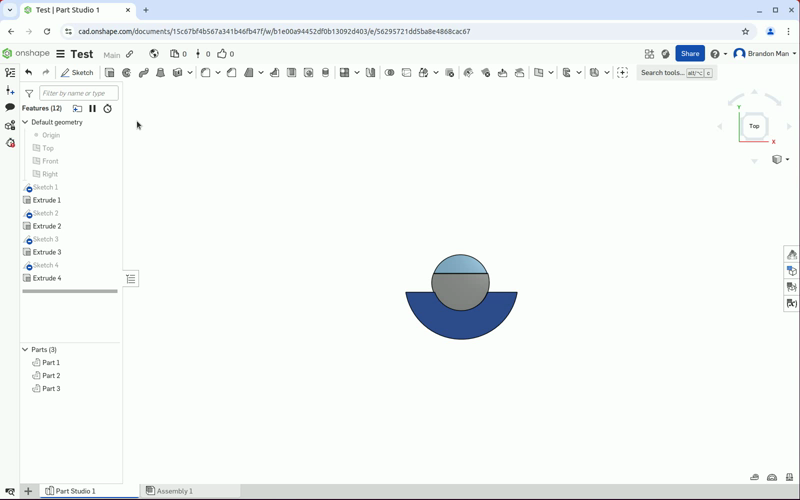
key(shift+h)
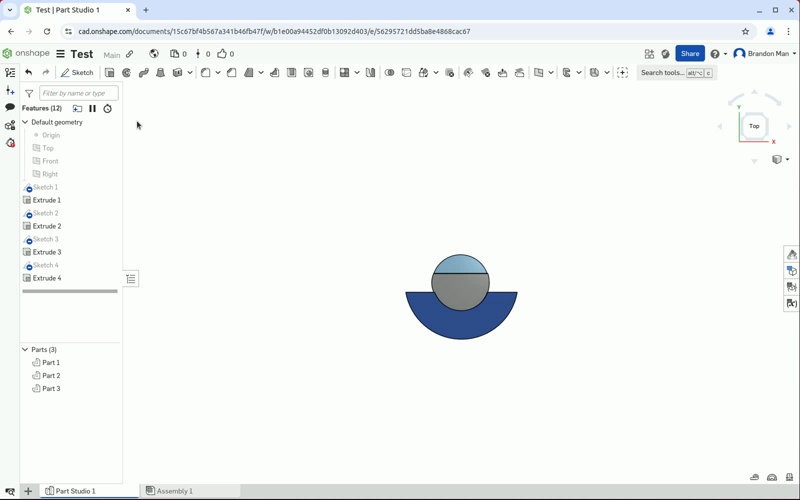
mouse_move(73, 189)
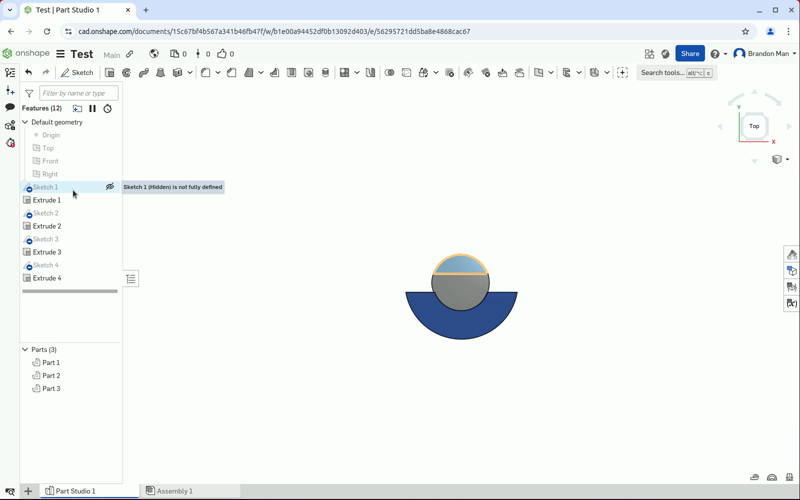
click(73, 189)
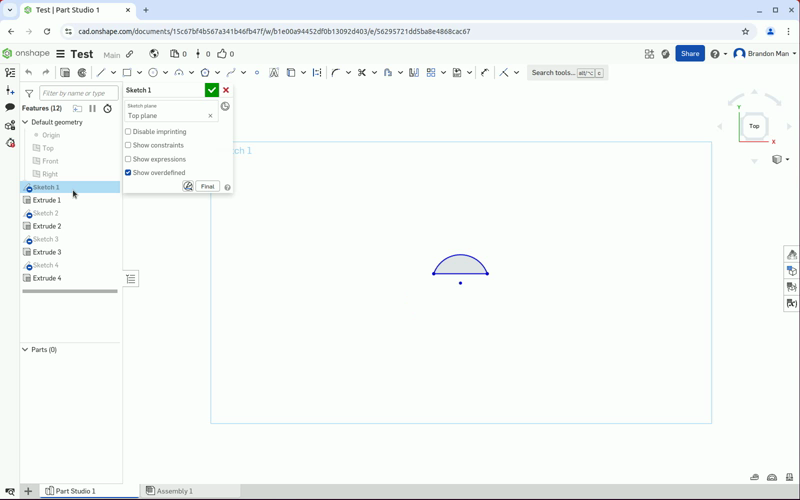
mouse_move(229, 92)
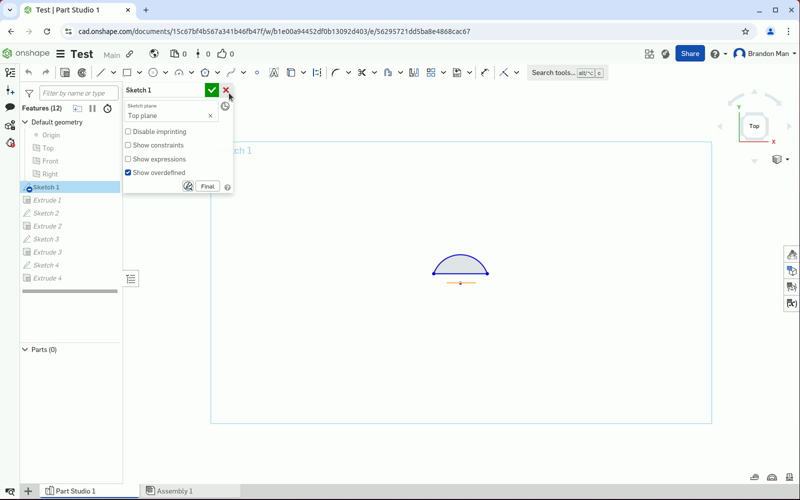
click(229, 92)
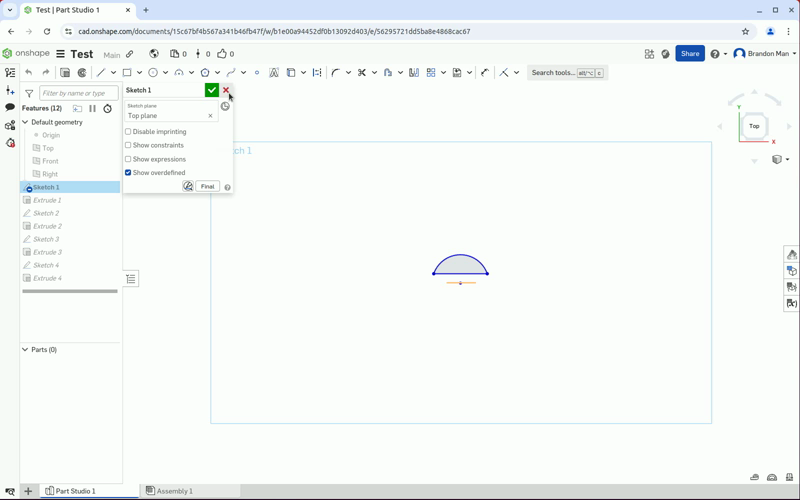
key(shift+s)
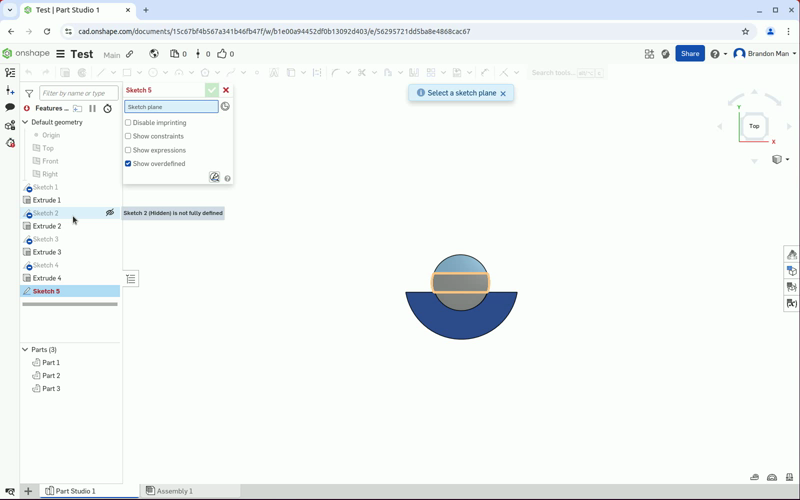
scroll(3)
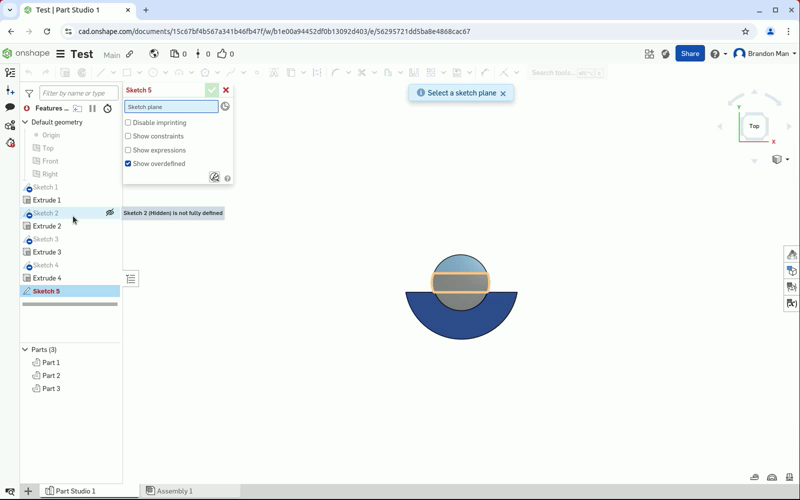
mouse_move(73, 150)
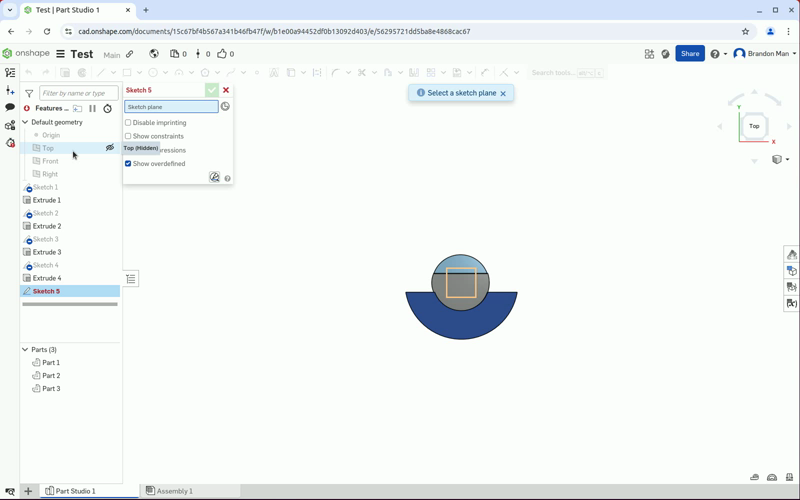
click(73, 150)
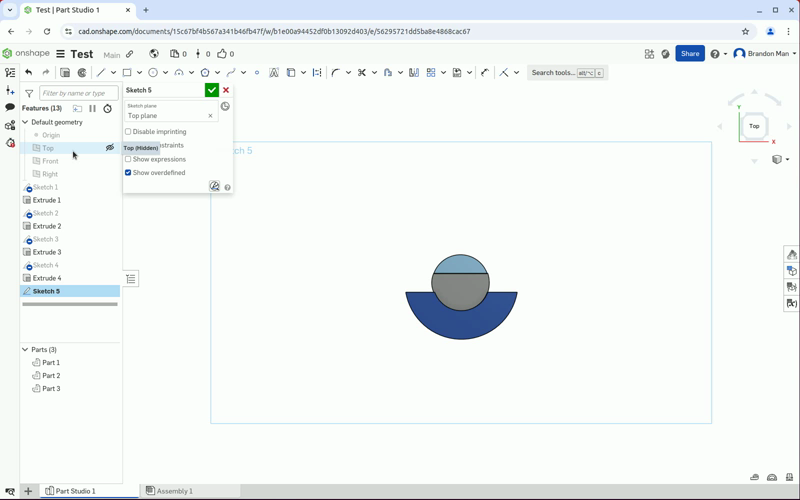
mouse_move(73, 352)
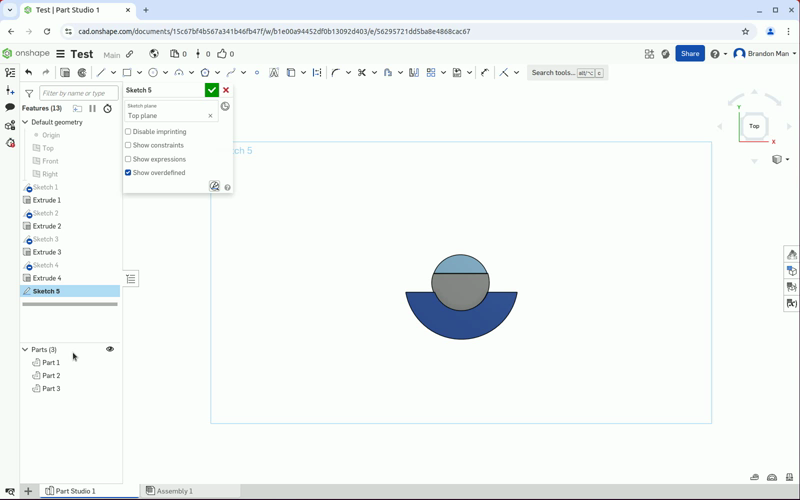
key(y)
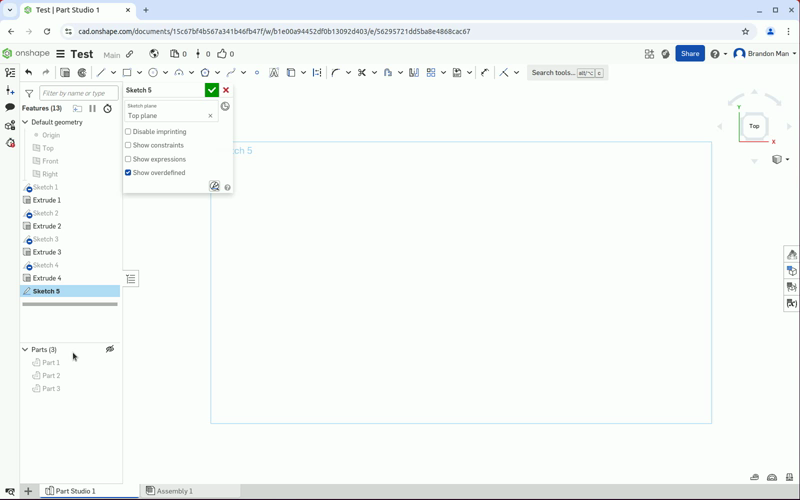
key(l)
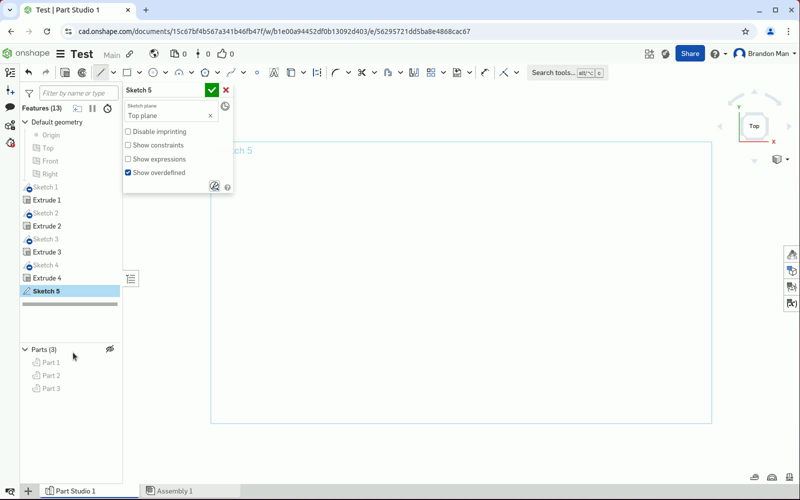
key_down(shift)
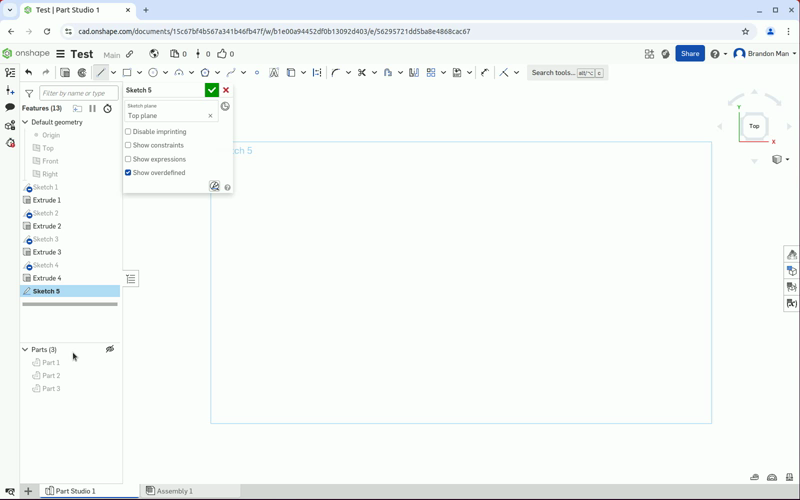
mouse_move(405, 273)
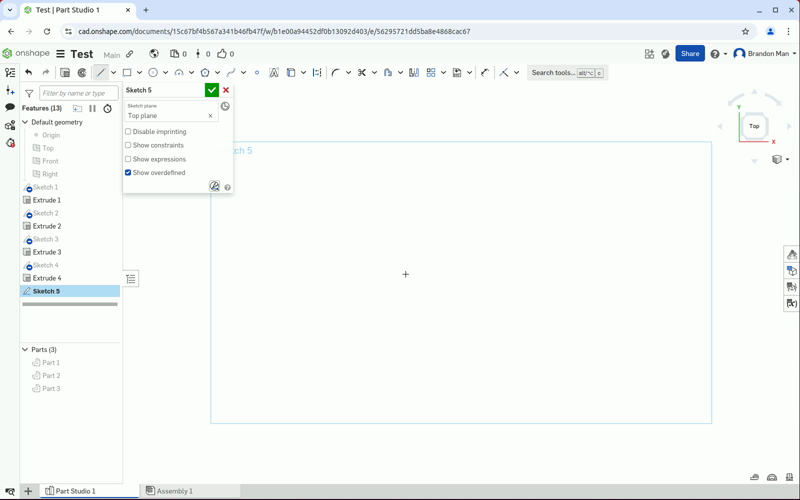
click(405, 273)
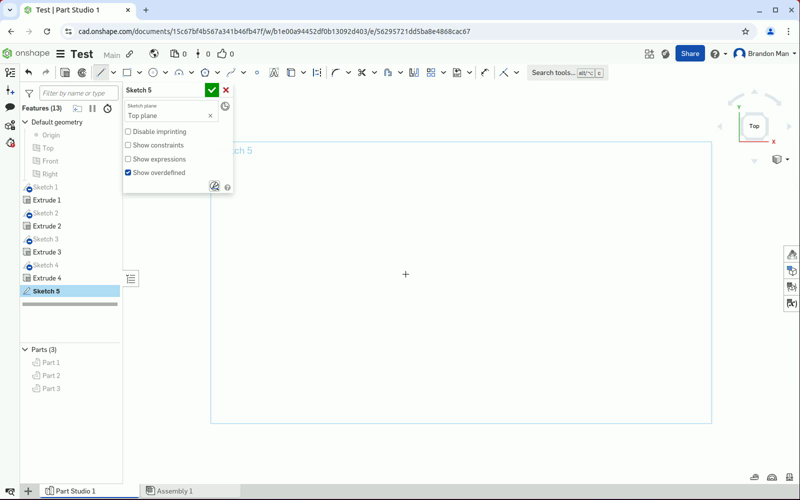
key_up(shift)
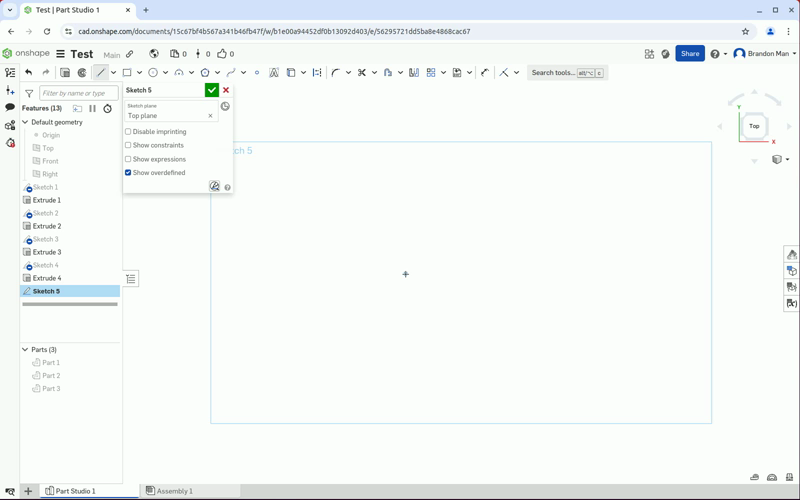
key_down(shift)
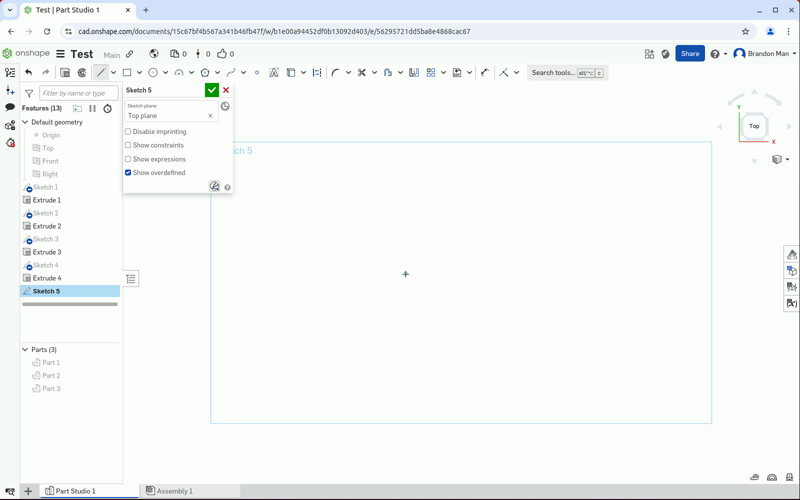
mouse_move(435, 273)
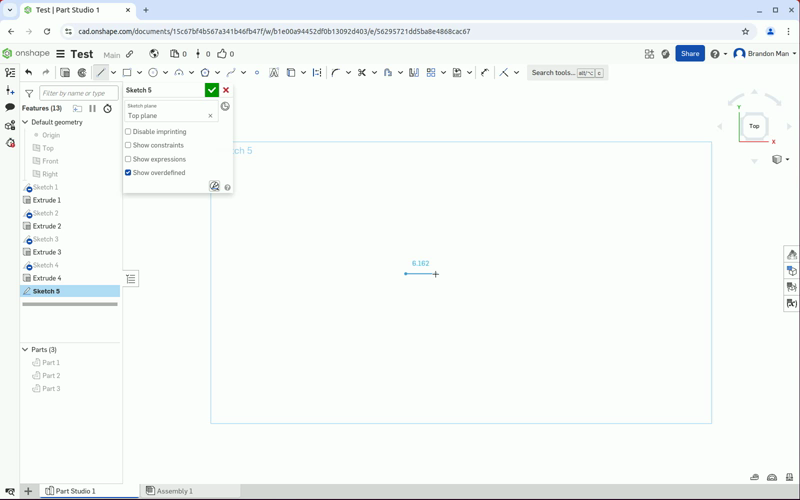
mouse_move(434, 273)
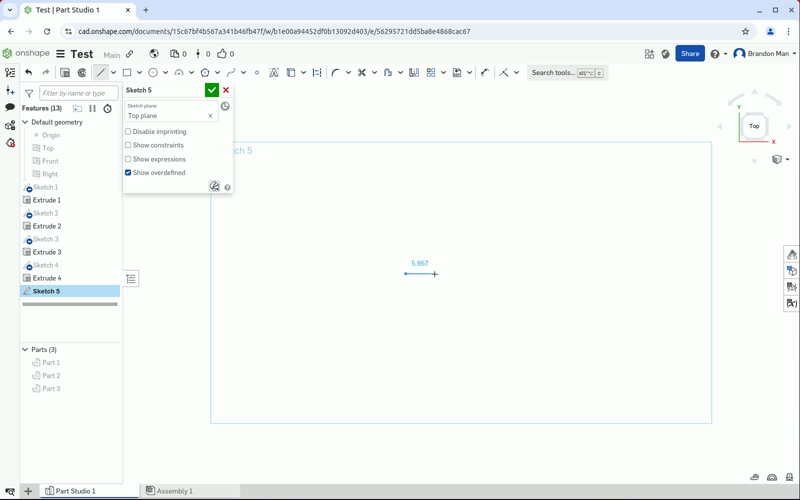
click(434, 273)
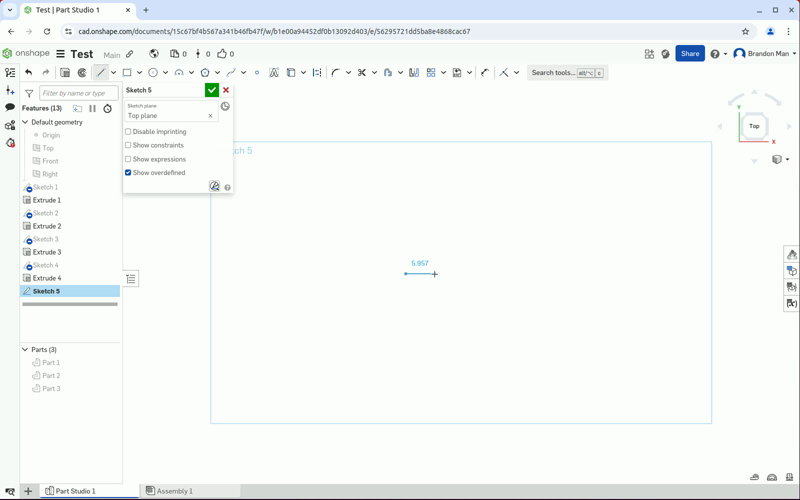
key_up(shift)
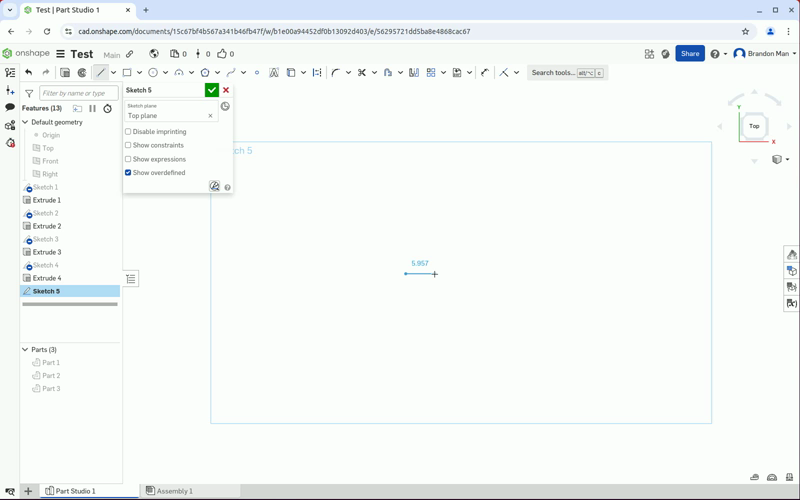
key(esc)
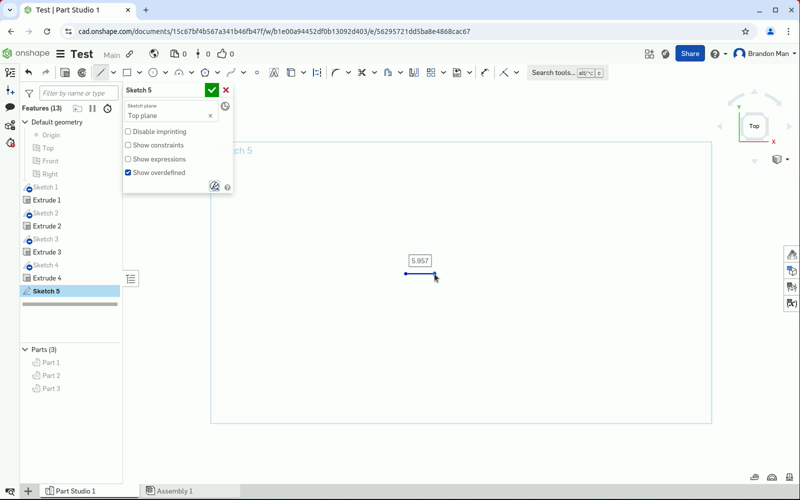
key(a)
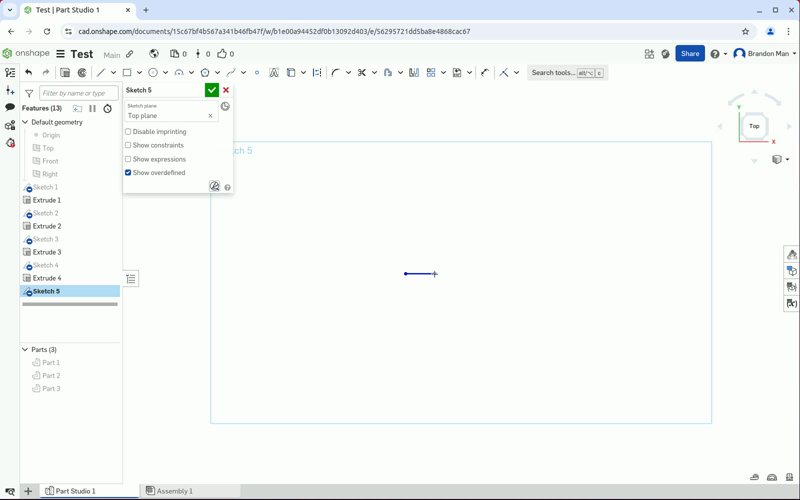
mouse_move(434, 273)
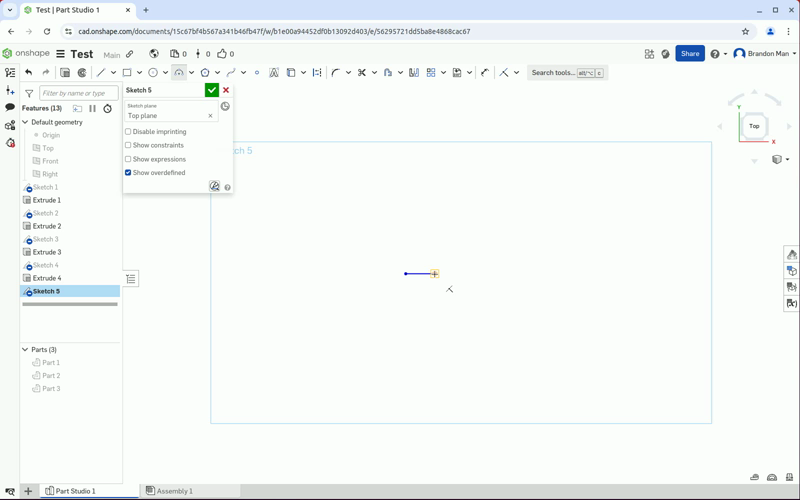
click(434, 273)
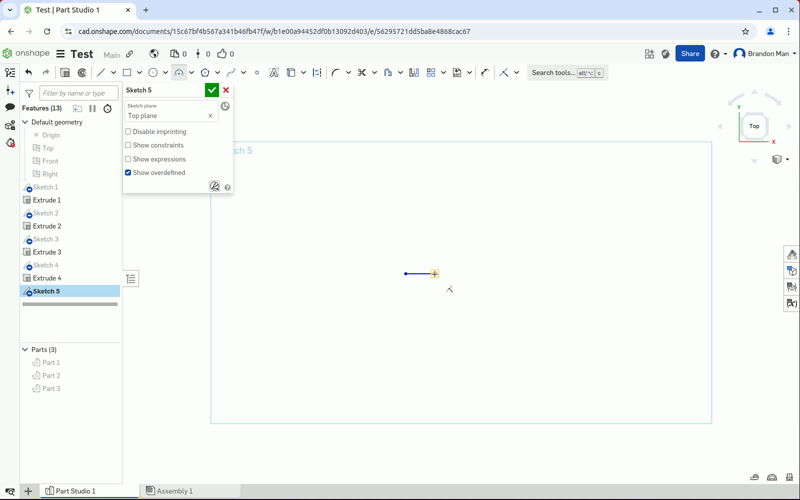
key_down(shift)
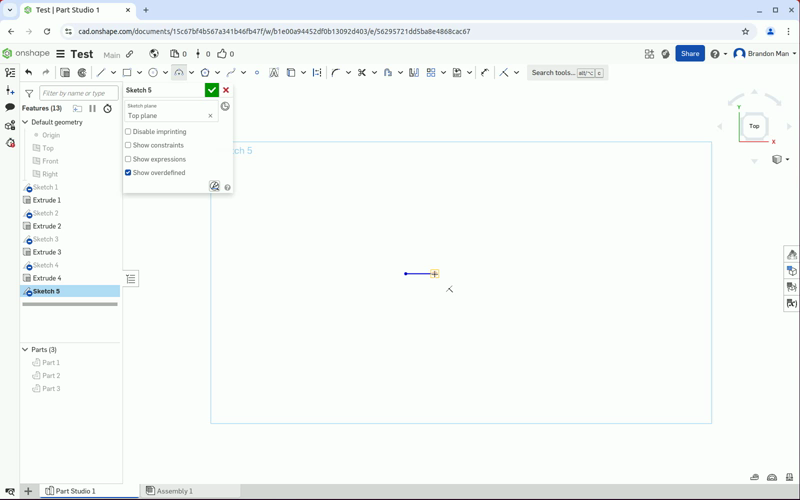
mouse_move(487, 273)
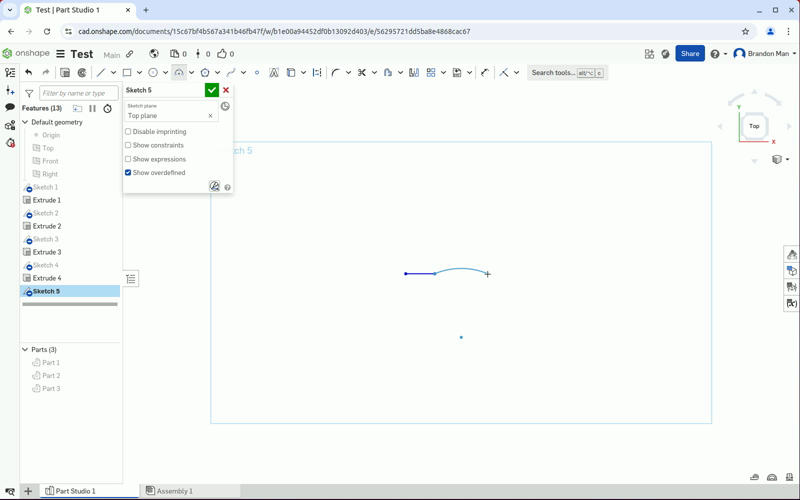
click(487, 273)
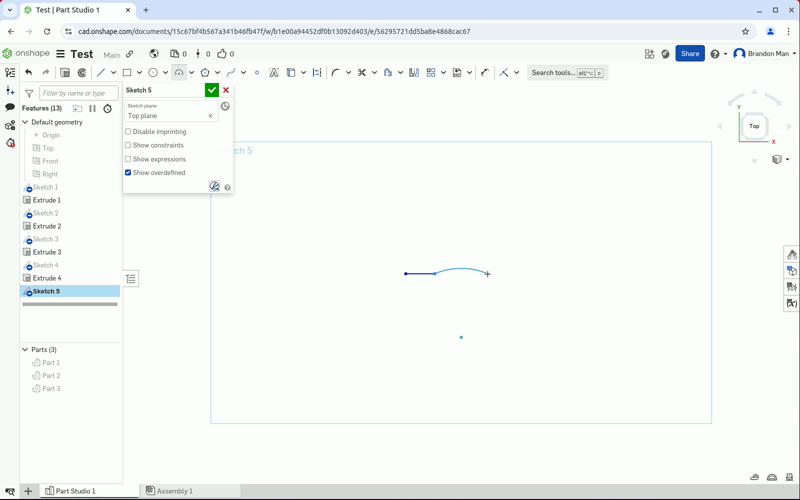
mouse_move(461, 255)
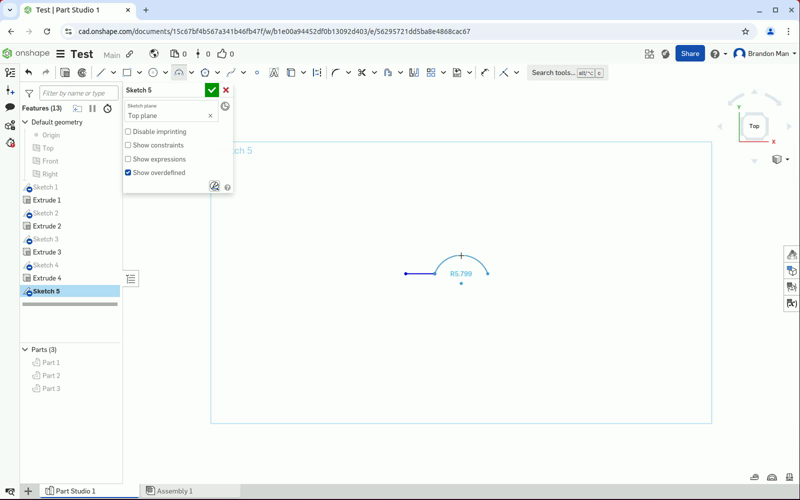
click(461, 255)
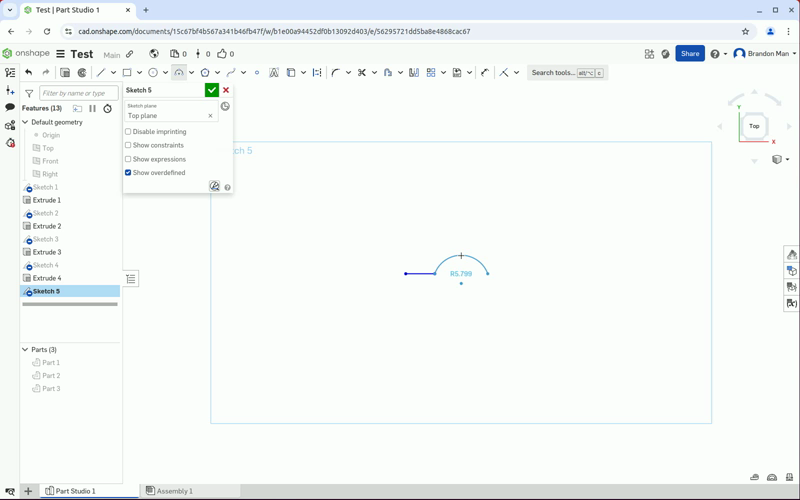
key_up(shift)
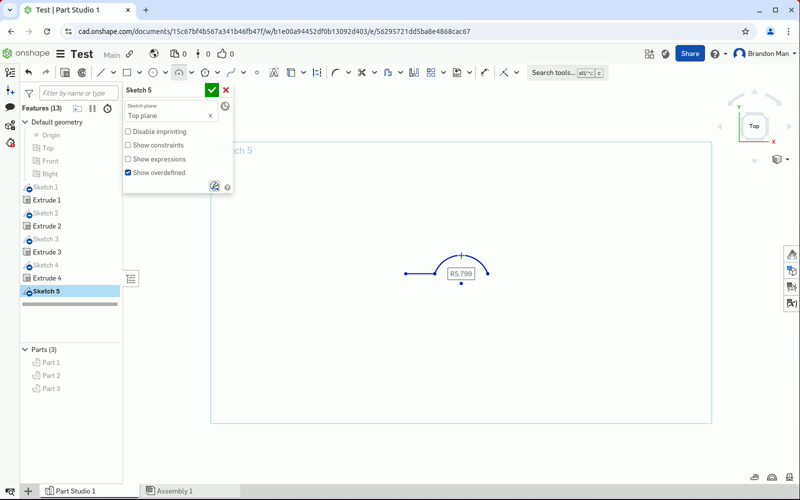
key(esc)
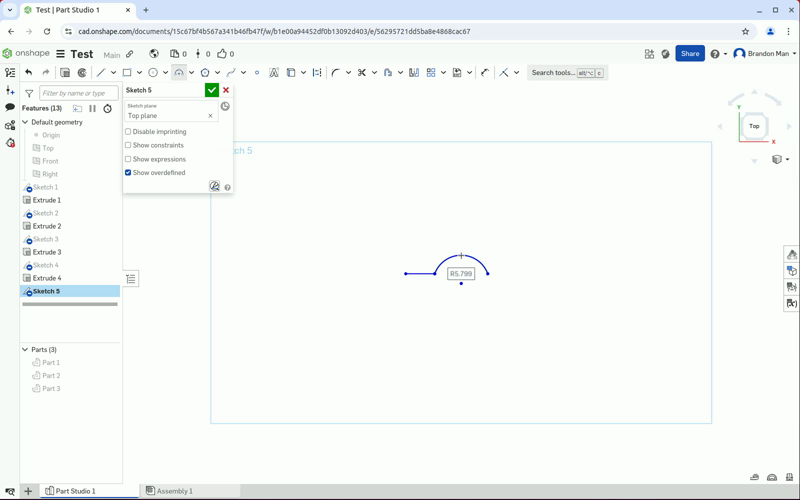
key(l)
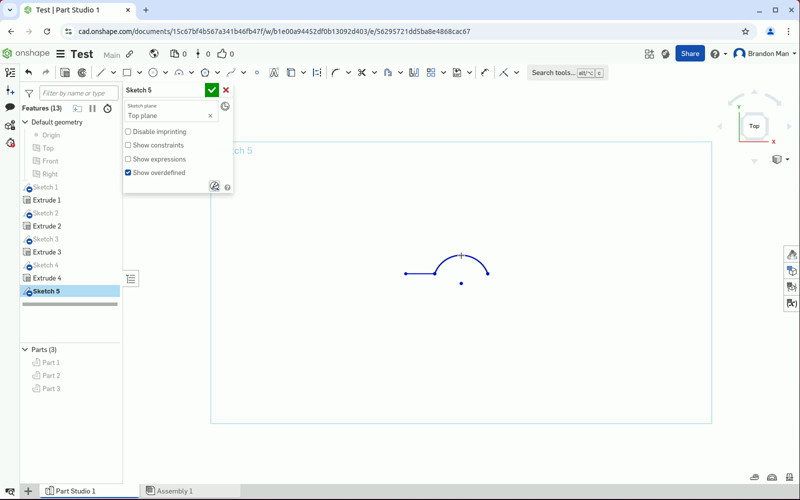
mouse_move(487, 273)
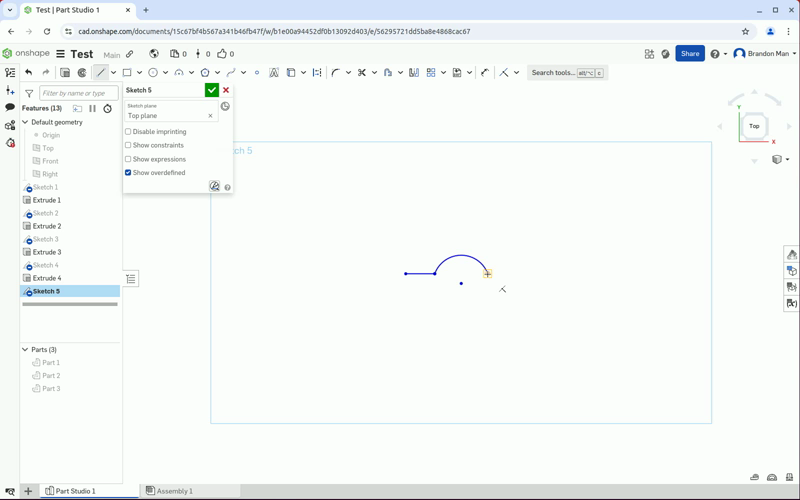
click(487, 273)
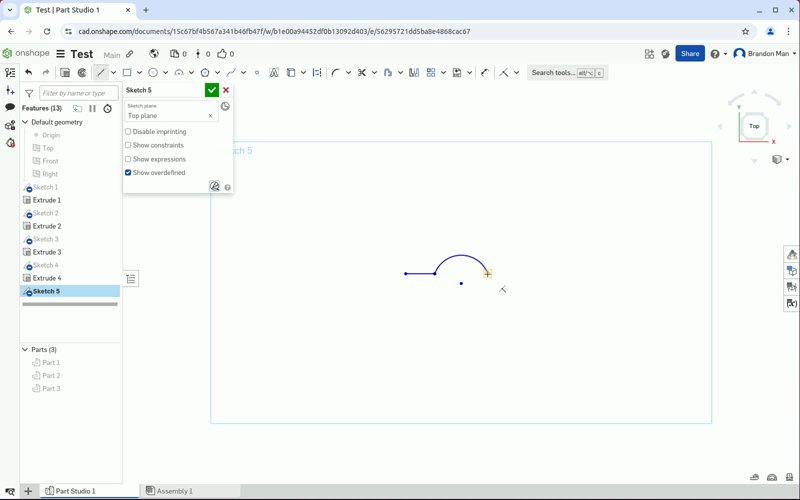
key_down(shift)
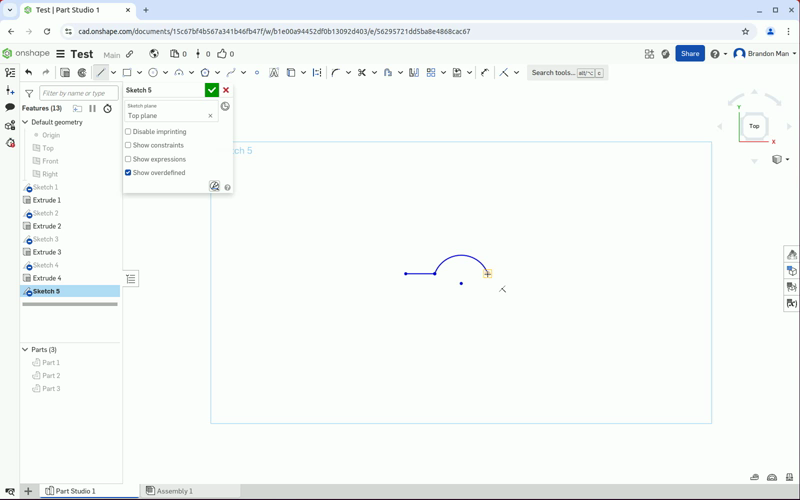
mouse_move(517, 273)
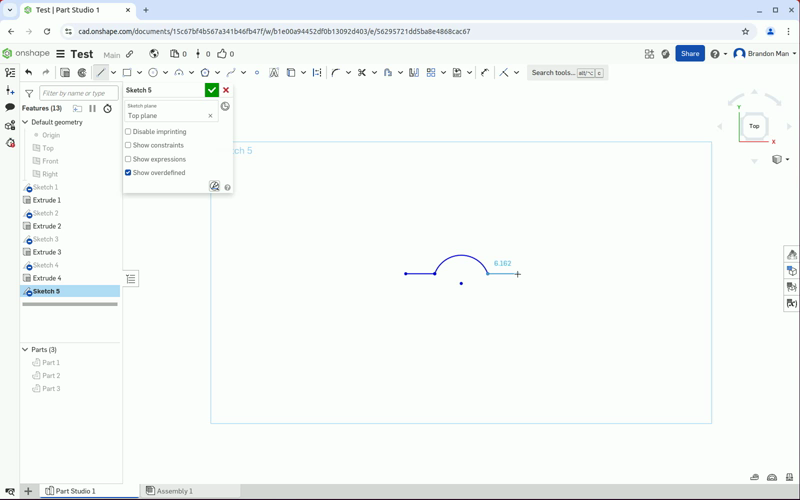
mouse_move(517, 273)
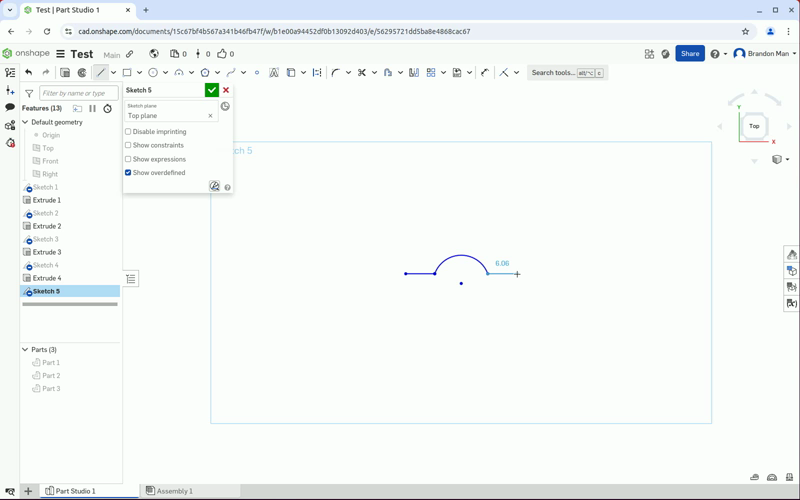
click(517, 273)
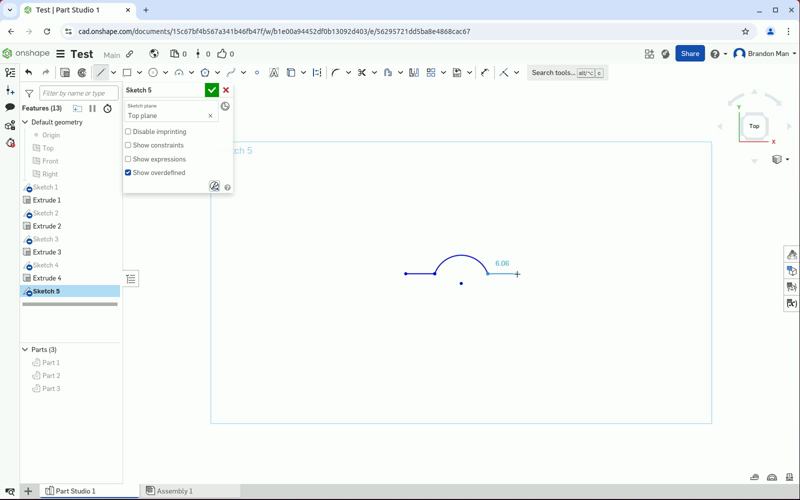
key_up(shift)
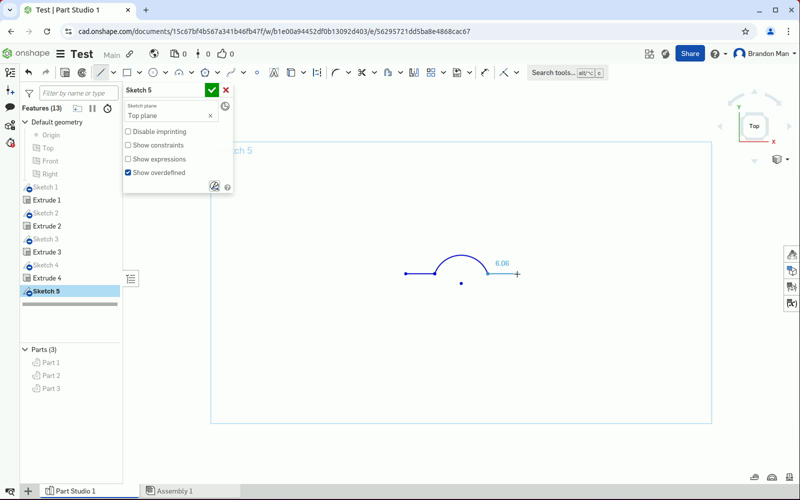
key(esc)
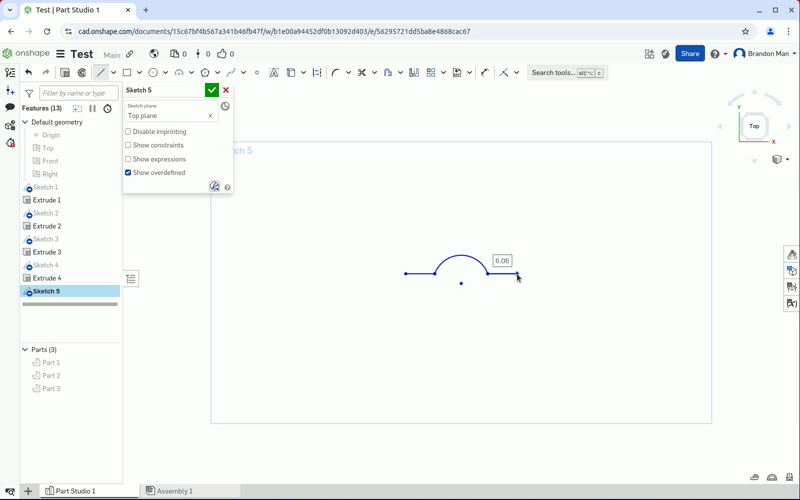
key(a)
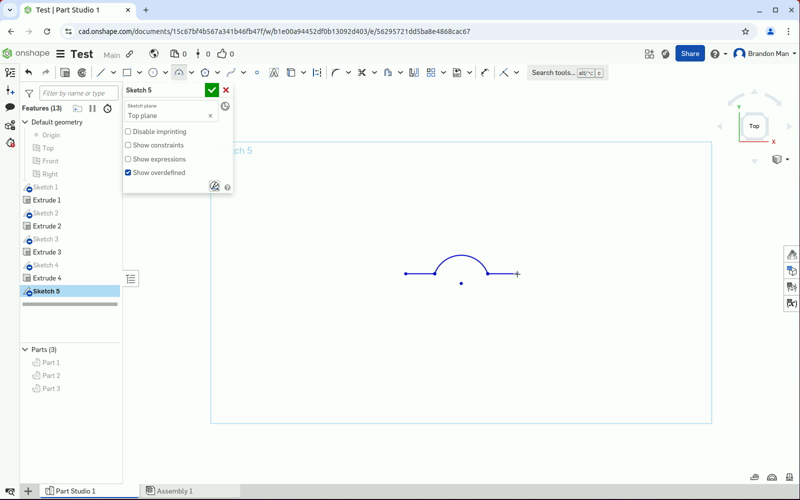
mouse_move(517, 273)
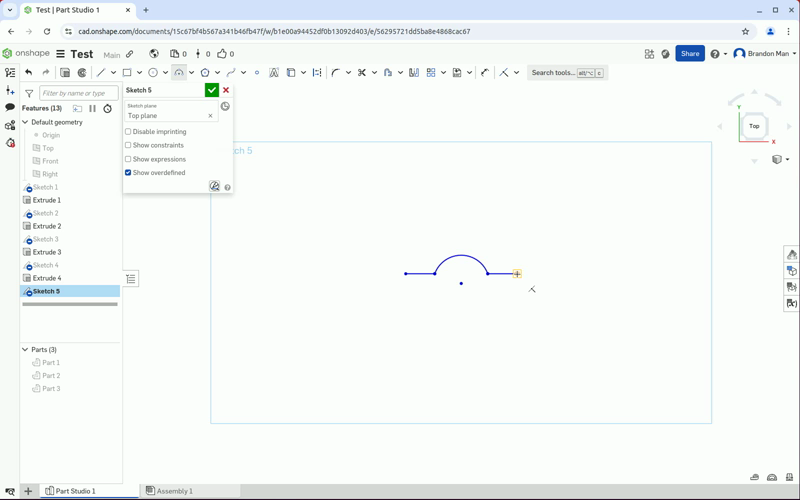
click(517, 273)
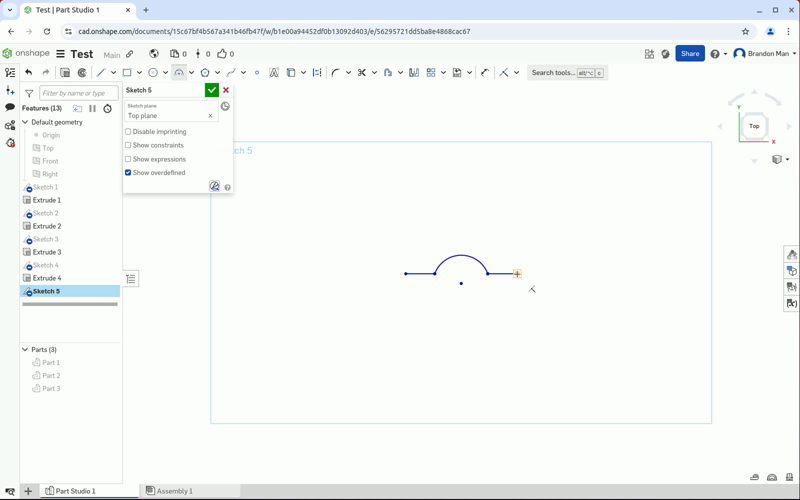
mouse_move(405, 273)
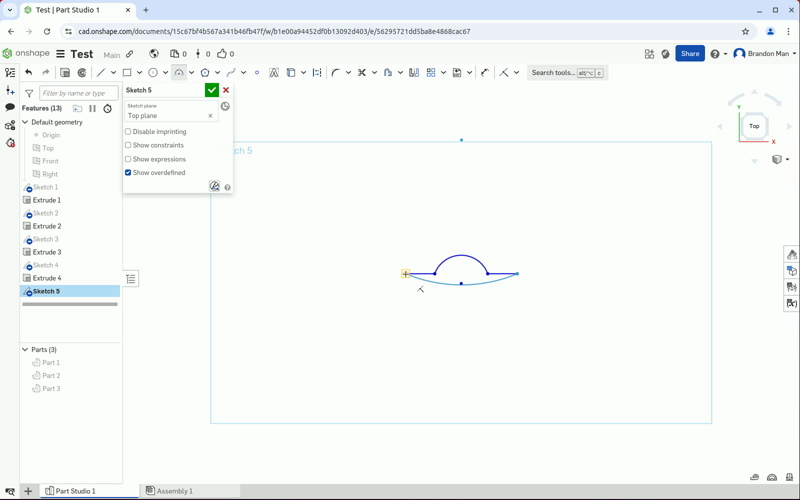
click(405, 273)
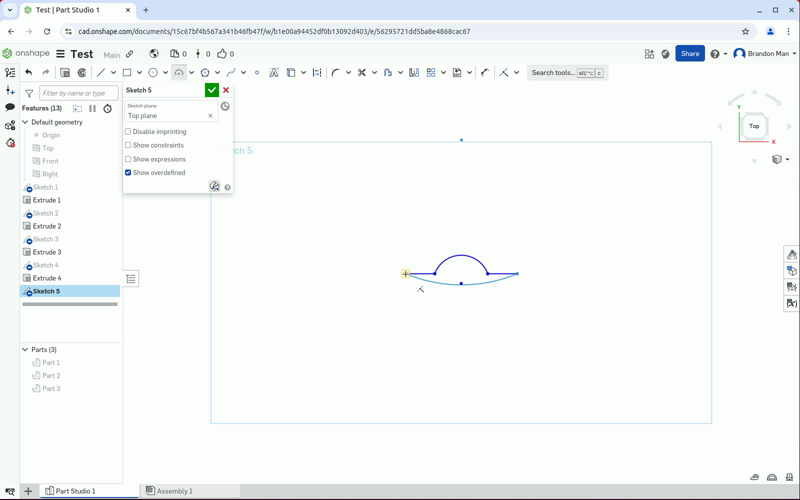
key_down(shift)
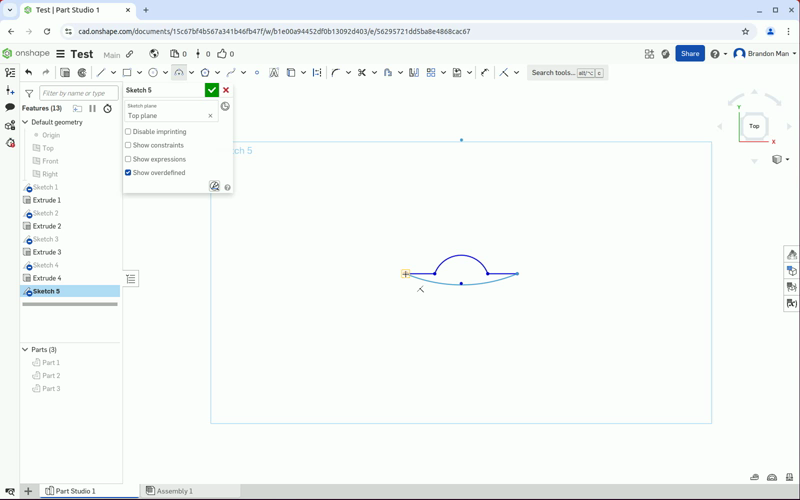
mouse_move(461, 226)
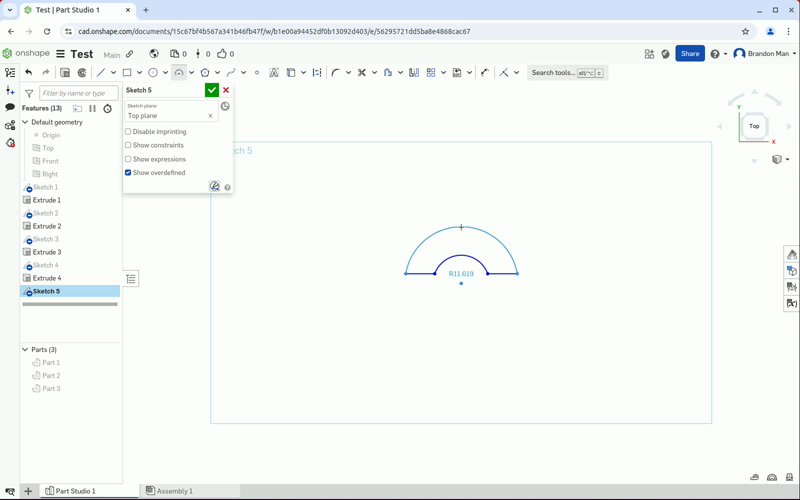
click(461, 226)
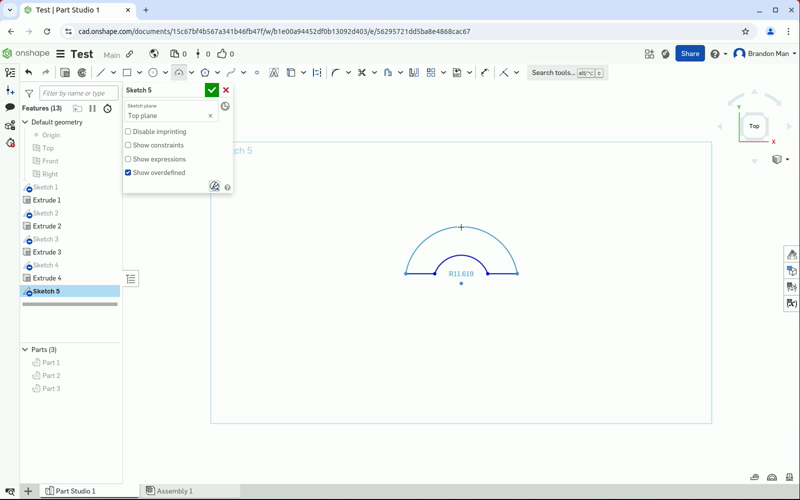
key_up(shift)
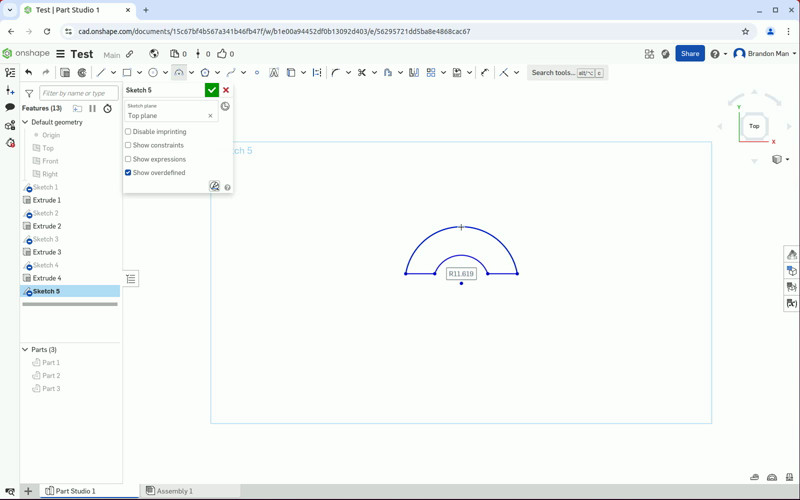
key(esc)
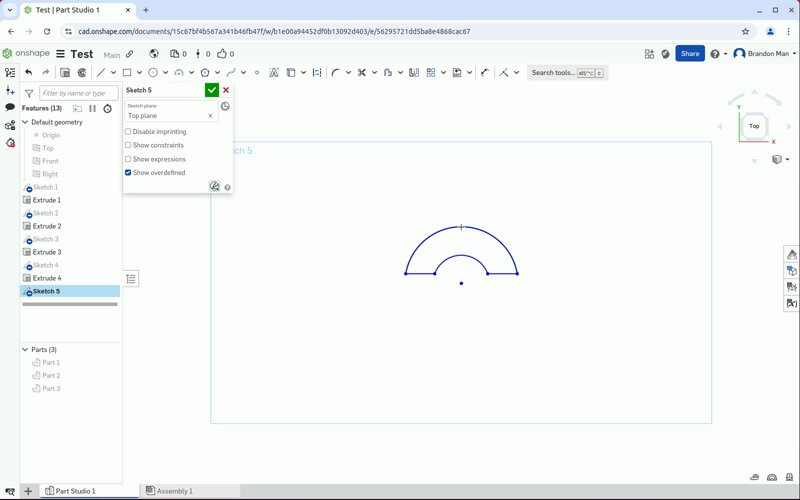
mouse_move(434, 254)
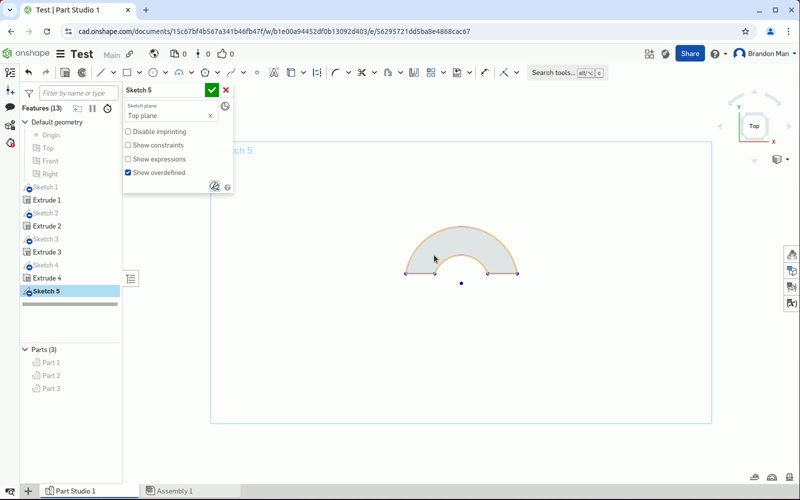
click(434, 254)
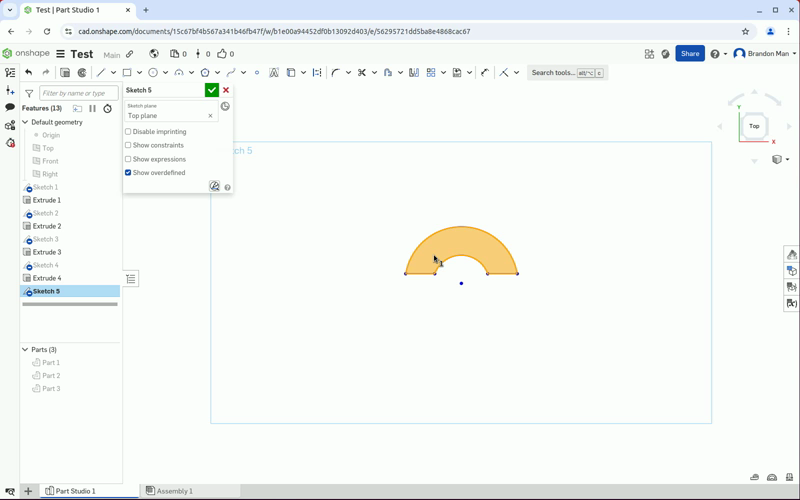
mouse_move(73, 352)
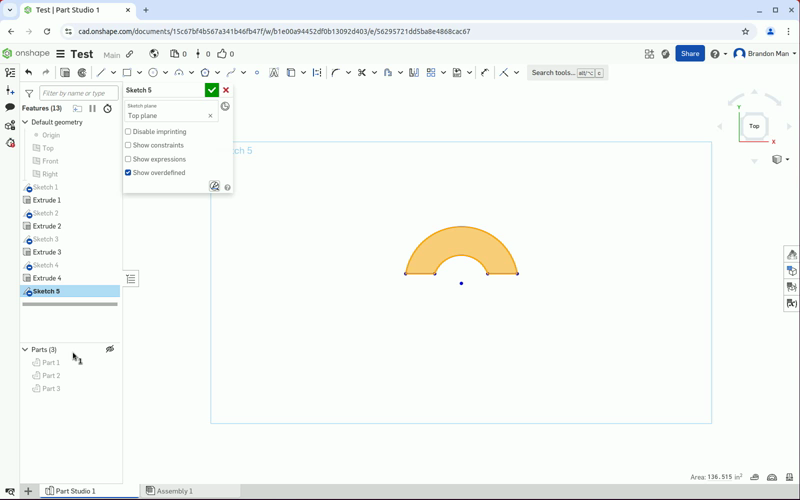
key(shift+y)
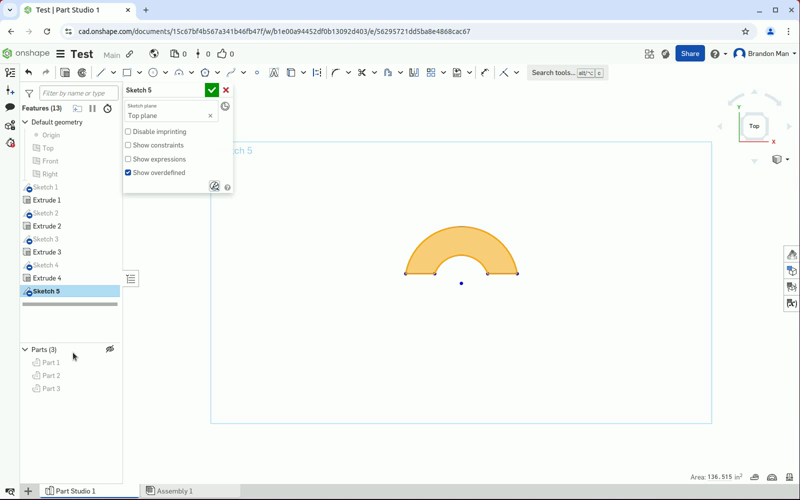
key(shift+e)
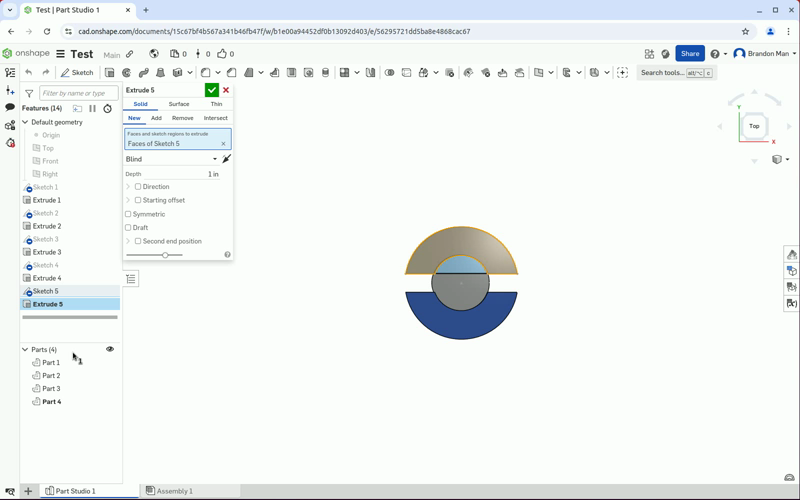
mouse_move(143, 106)
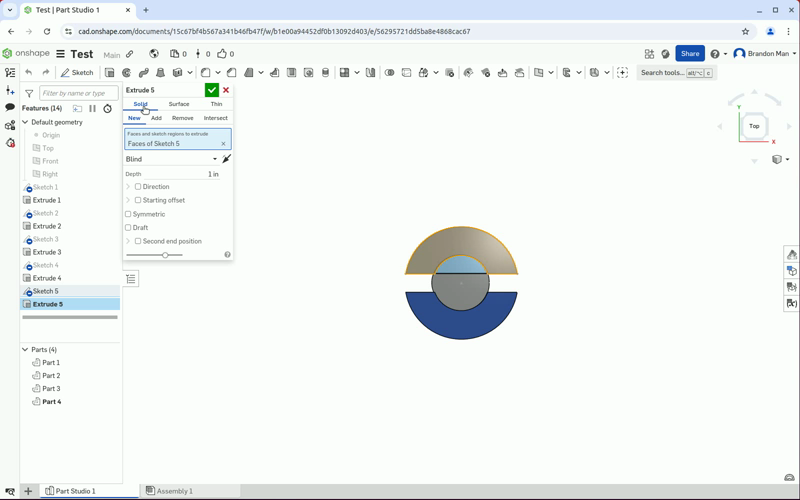
click(143, 106)
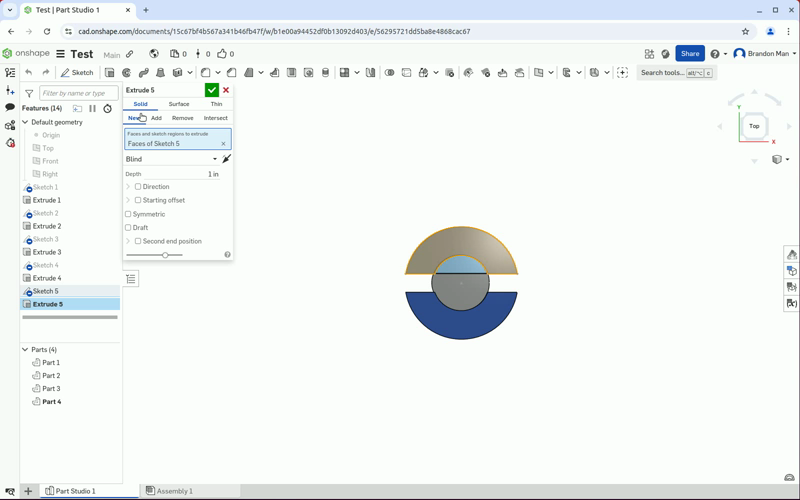
mouse_move(137, 120)
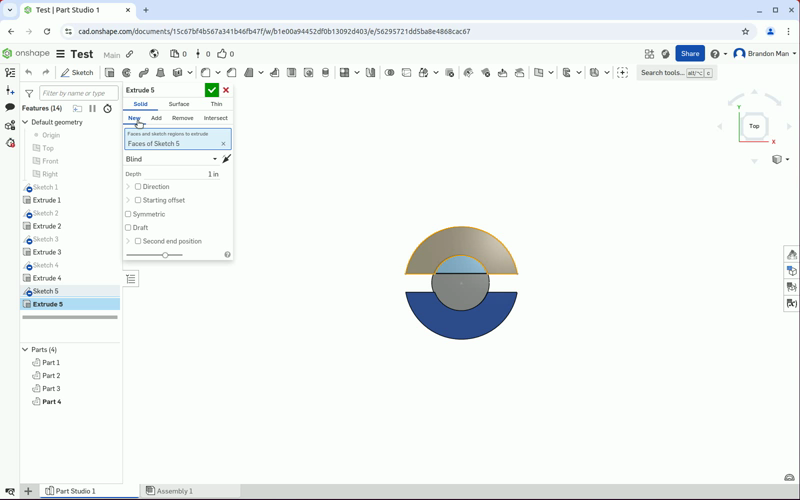
click(137, 120)
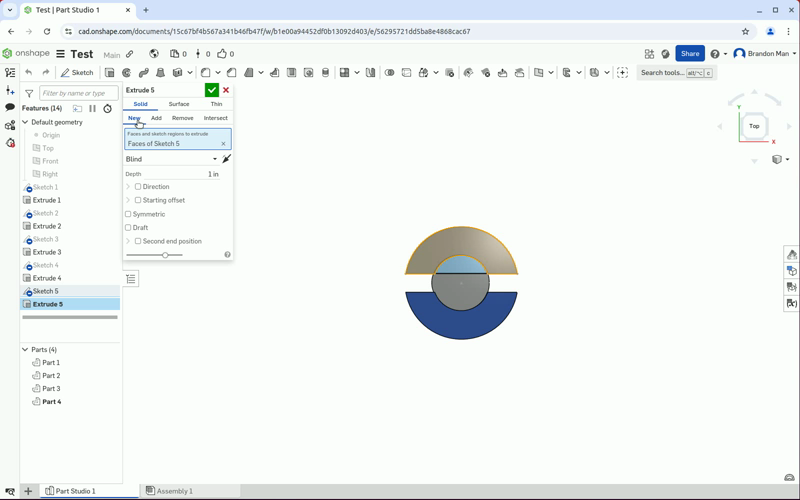
key(tab, 4)
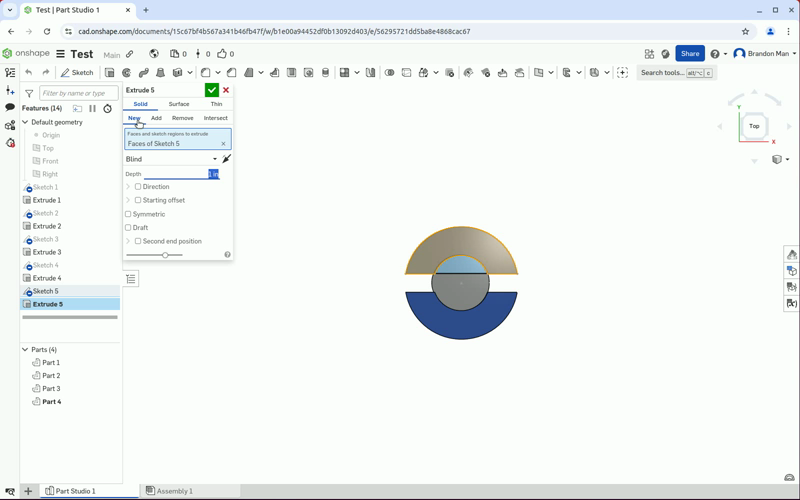
text(7.703)
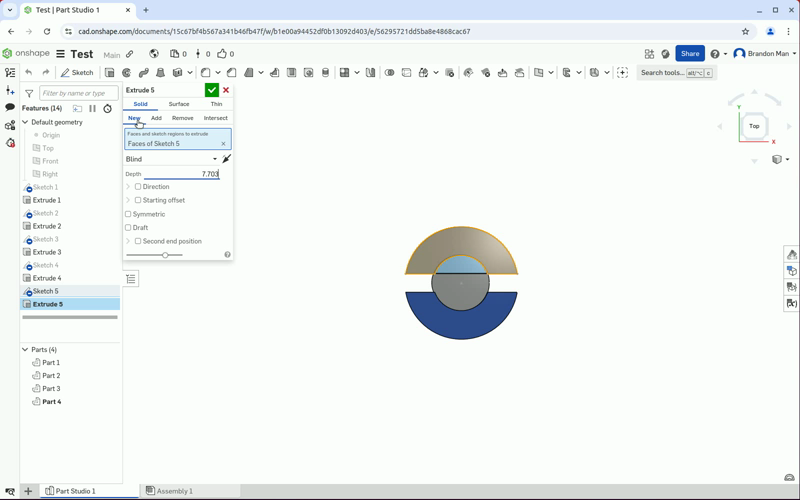
key(enter)
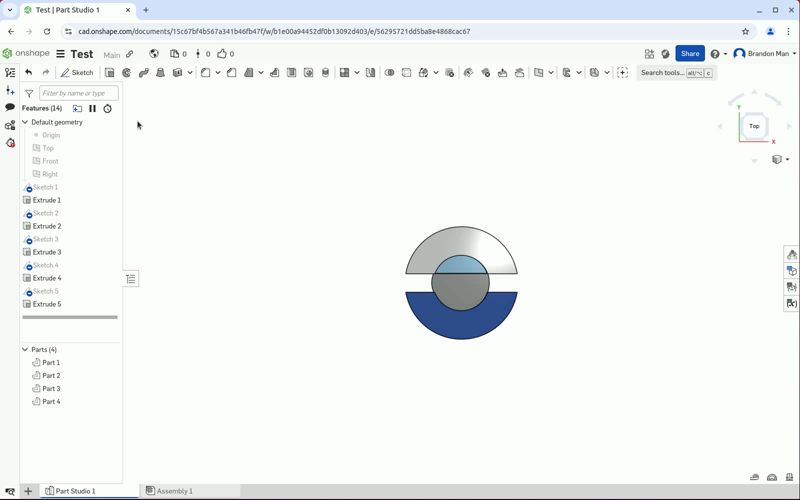
key(shift+h)
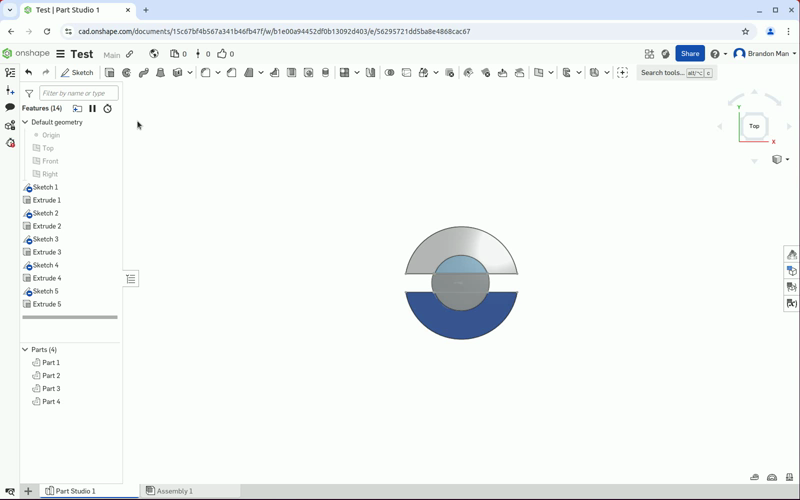
key(shift+h)
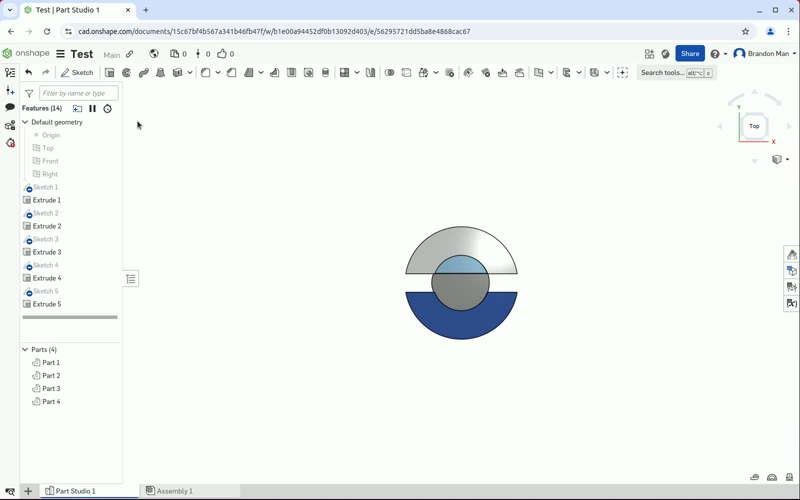
mouse_move(73, 189)
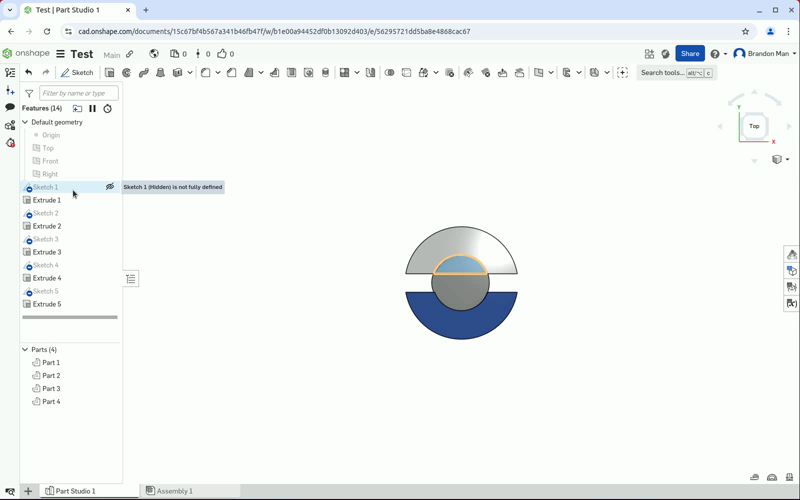
click(73, 189)
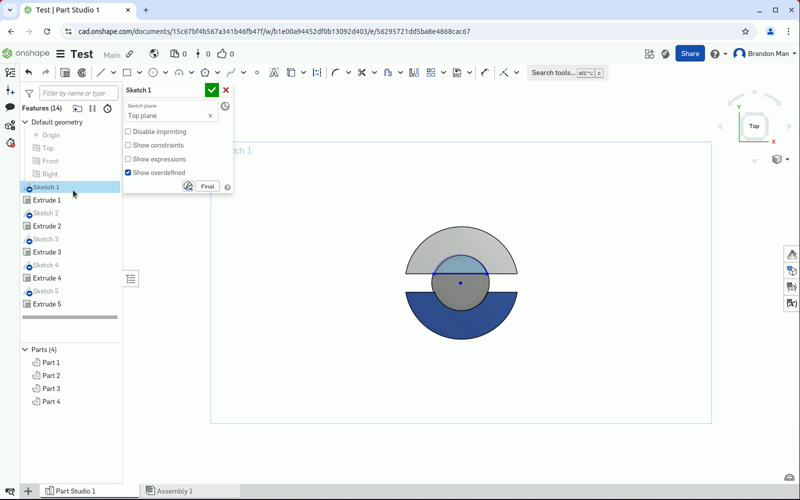
mouse_move(229, 92)
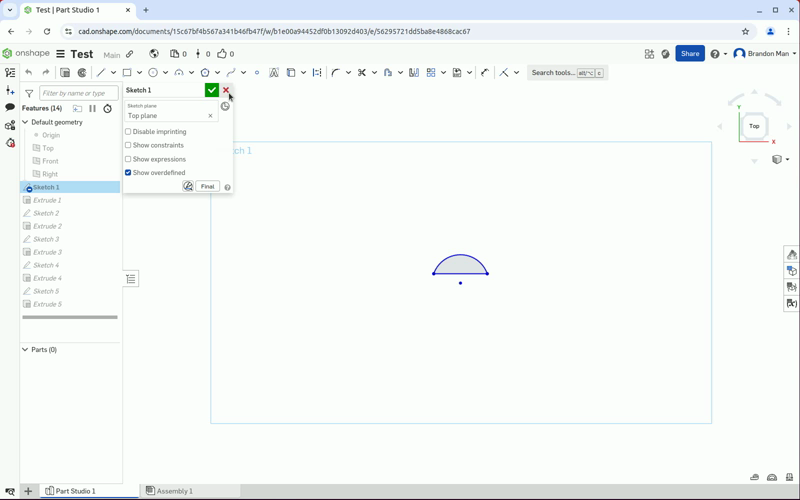
click(229, 92)
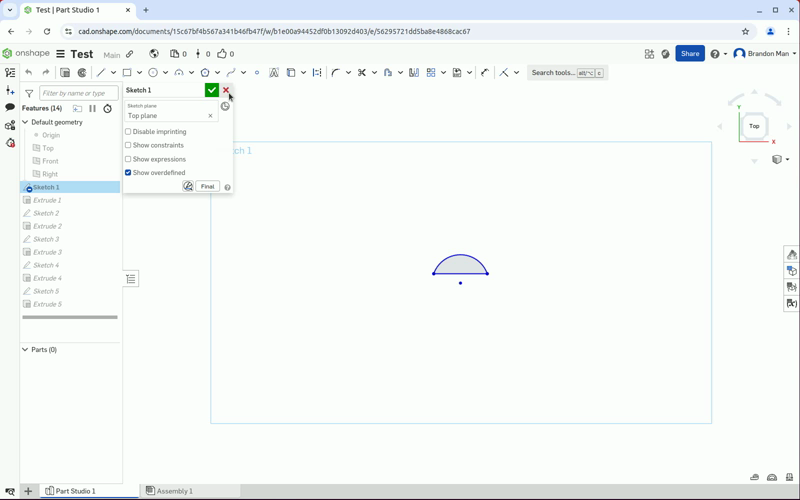
key(shift+s)
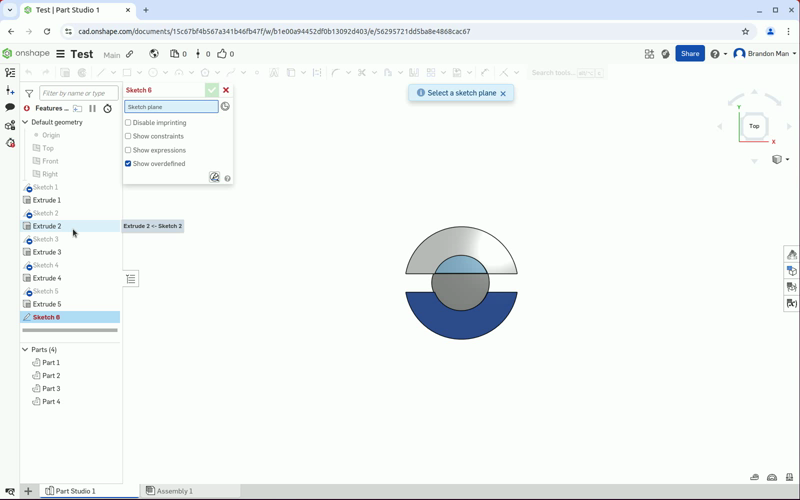
scroll(3)
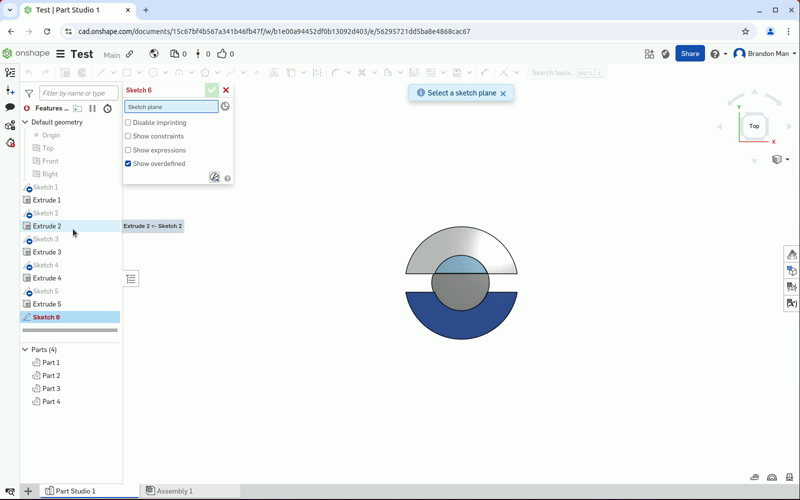
mouse_move(73, 150)
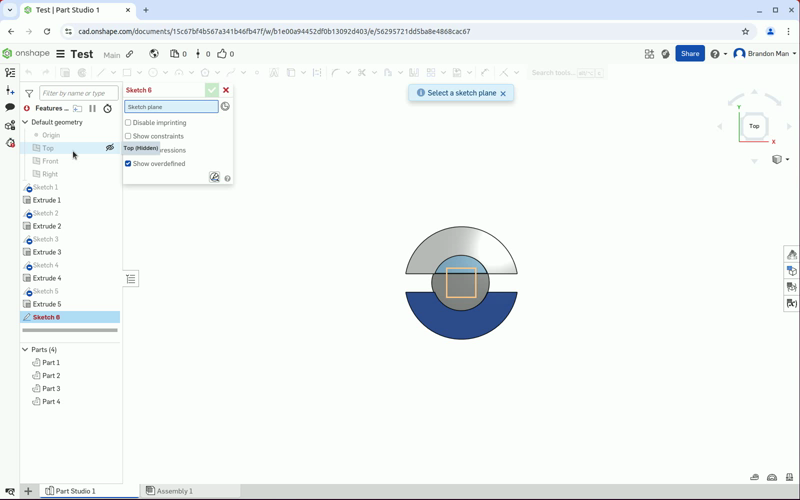
click(73, 150)
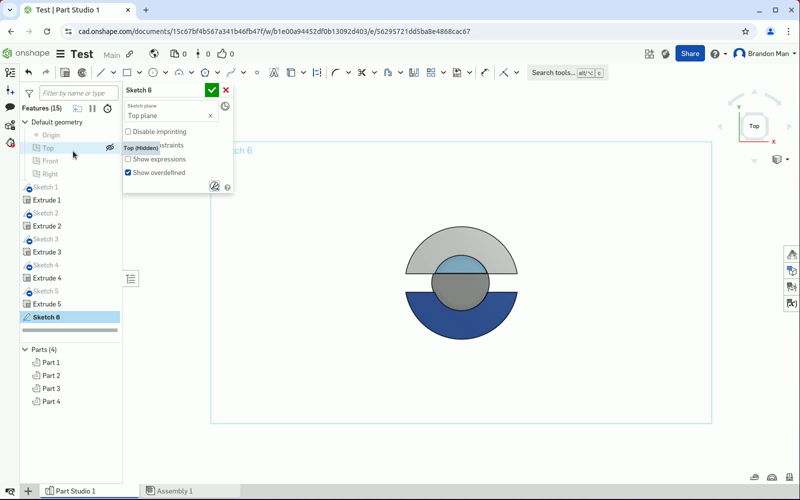
mouse_move(73, 352)
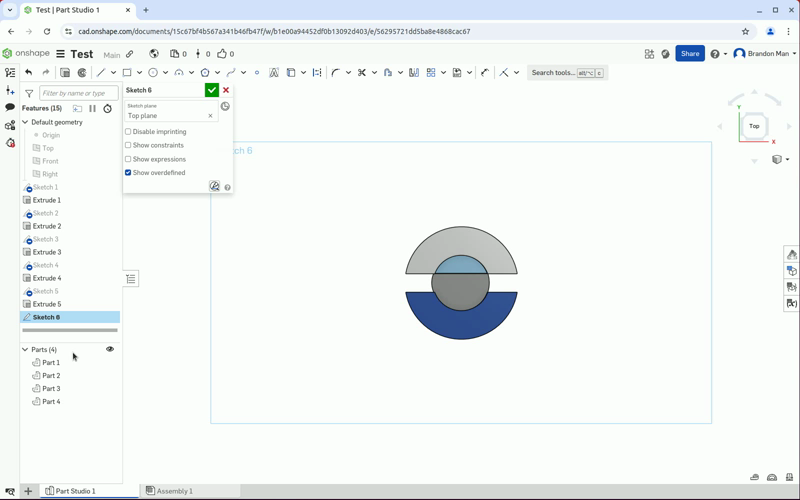
key(y)
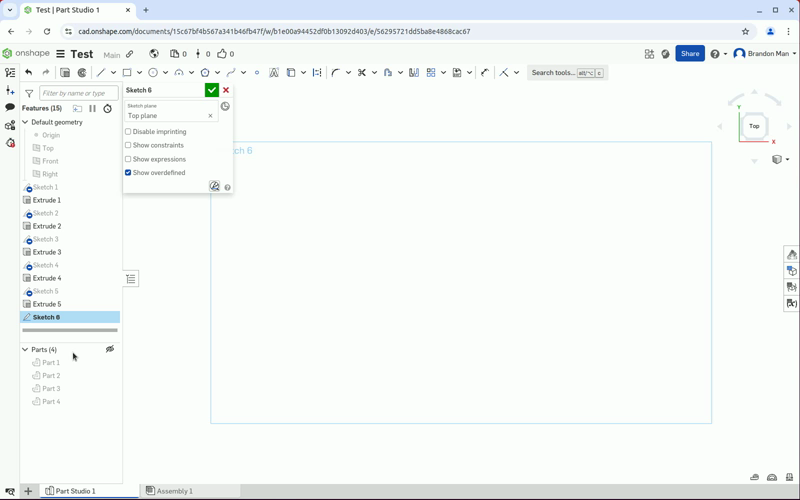
key(l)
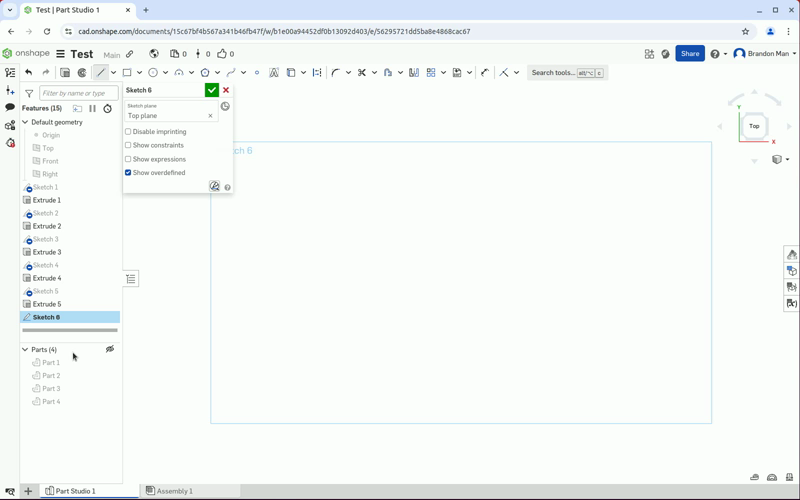
key_down(shift)
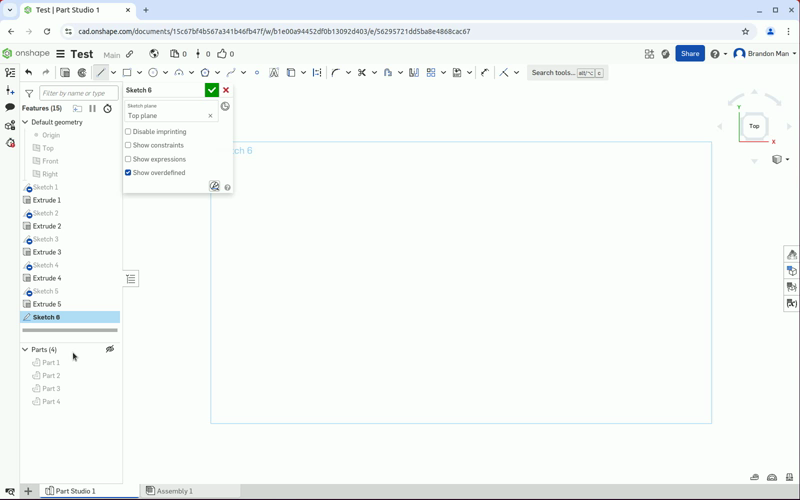
mouse_move(433, 273)
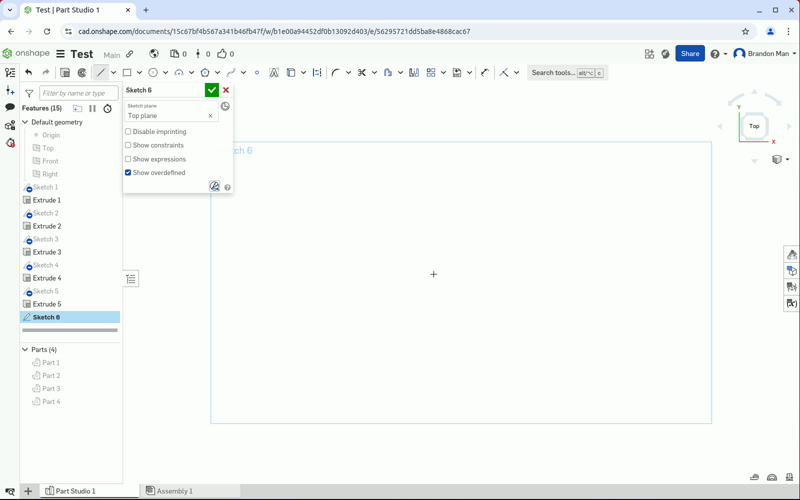
click(433, 273)
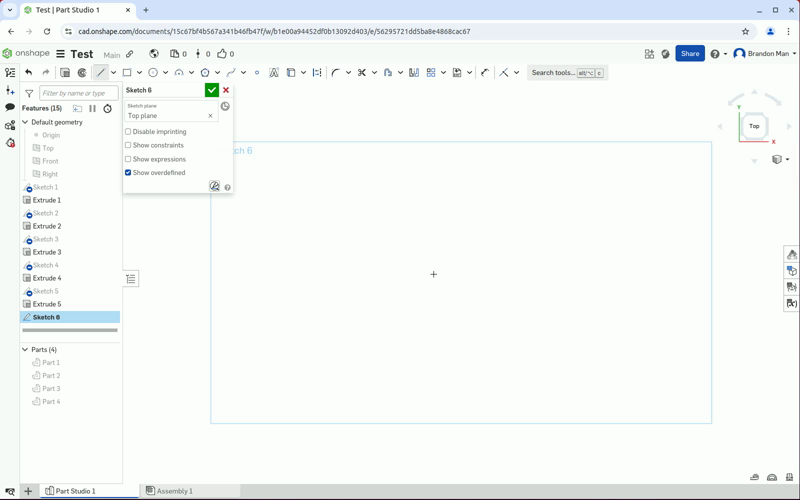
key_up(shift)
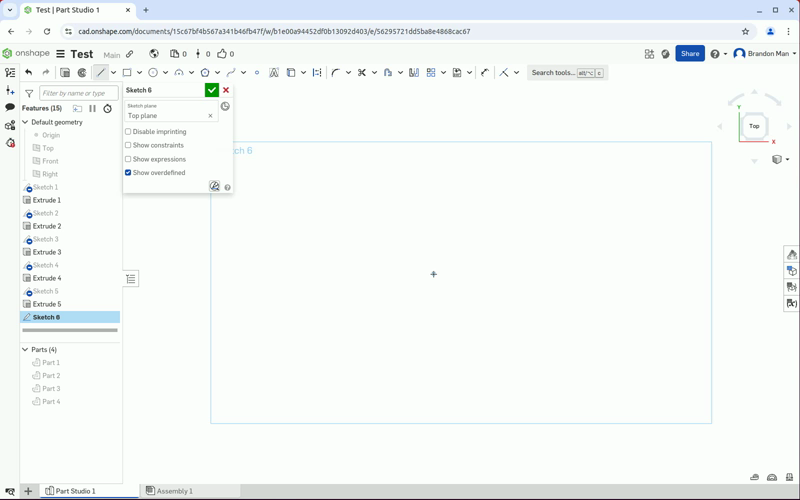
key_down(shift)
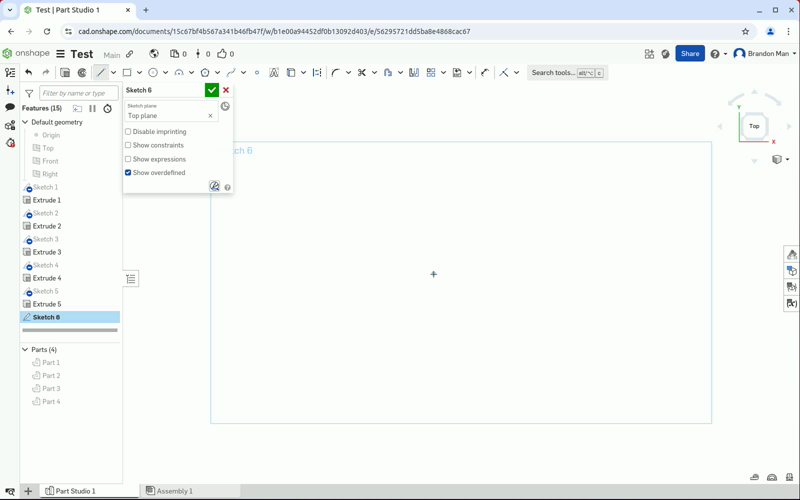
mouse_move(463, 273)
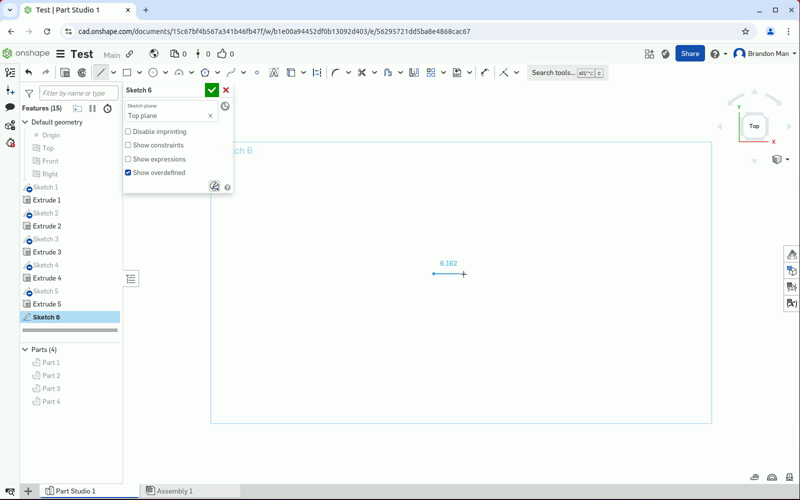
mouse_move(487, 273)
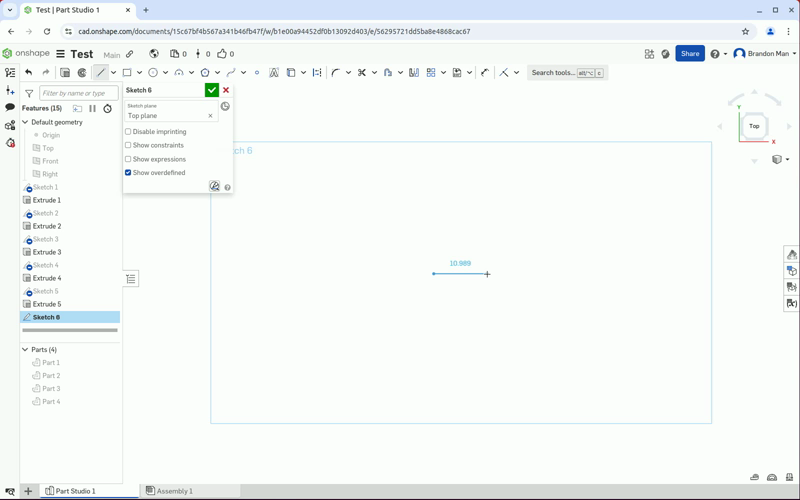
click(487, 273)
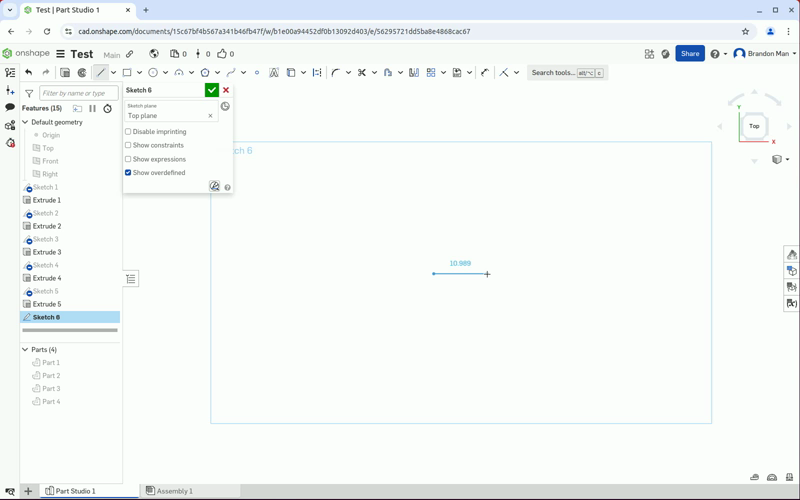
key_up(shift)
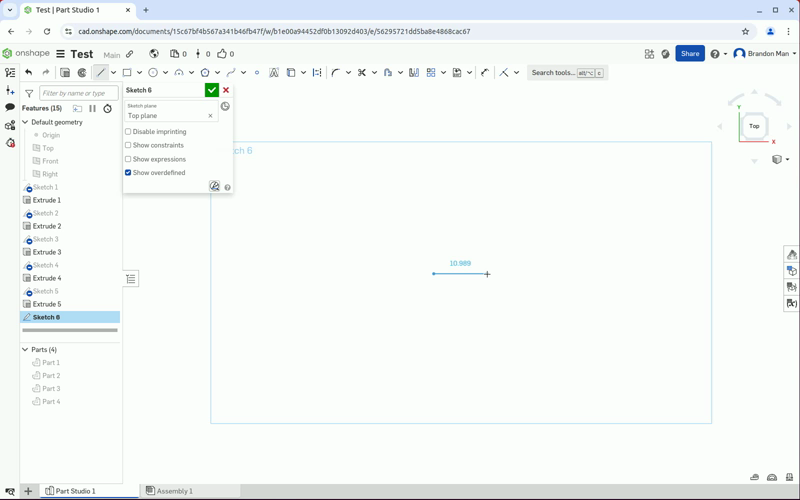
key(esc)
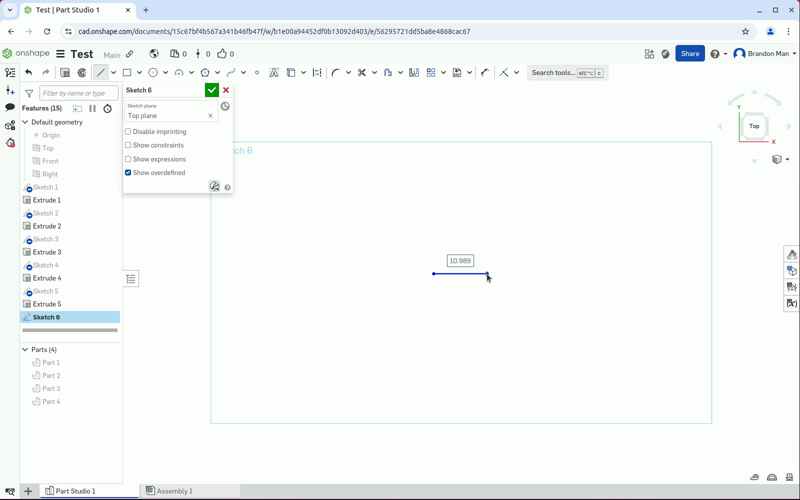
key(a)
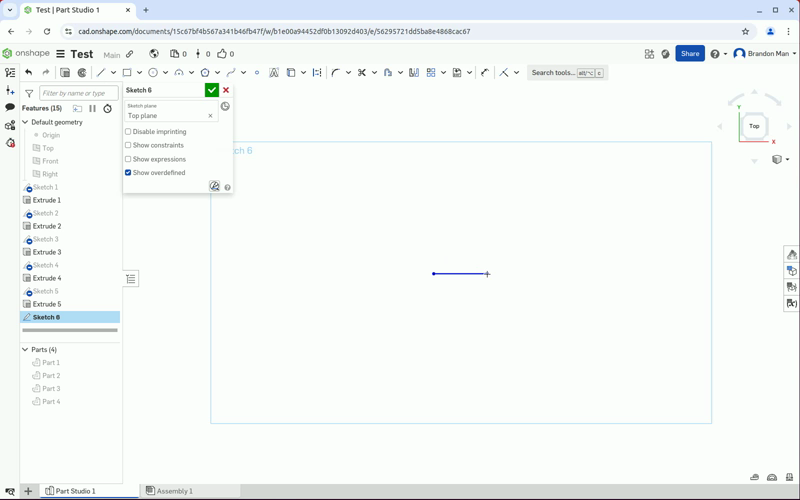
mouse_move(487, 273)
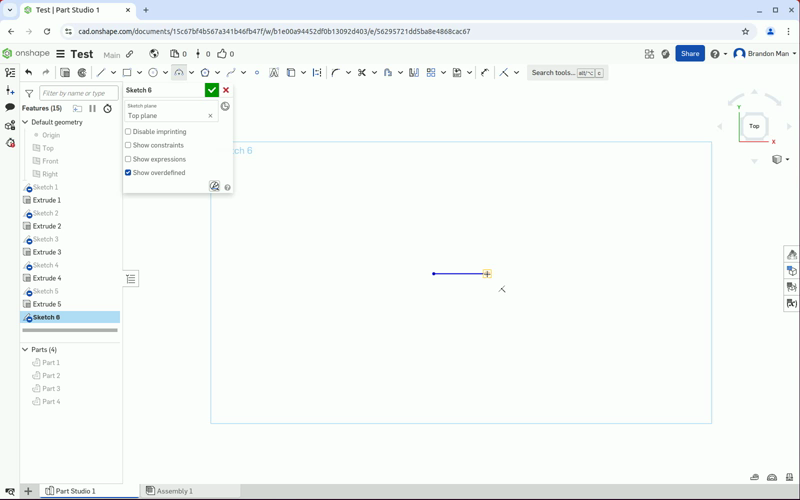
click(487, 273)
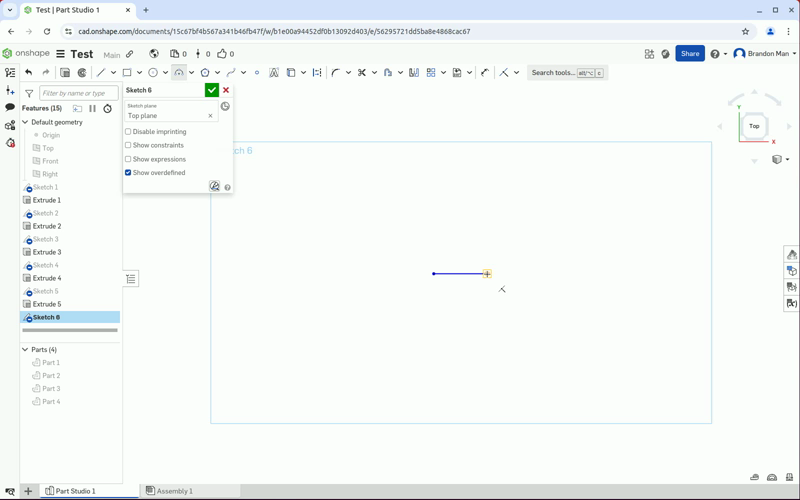
mouse_move(433, 273)
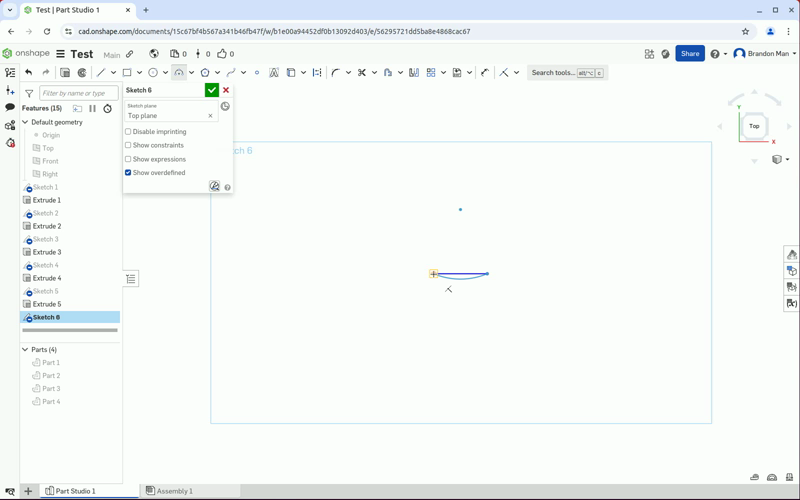
click(433, 273)
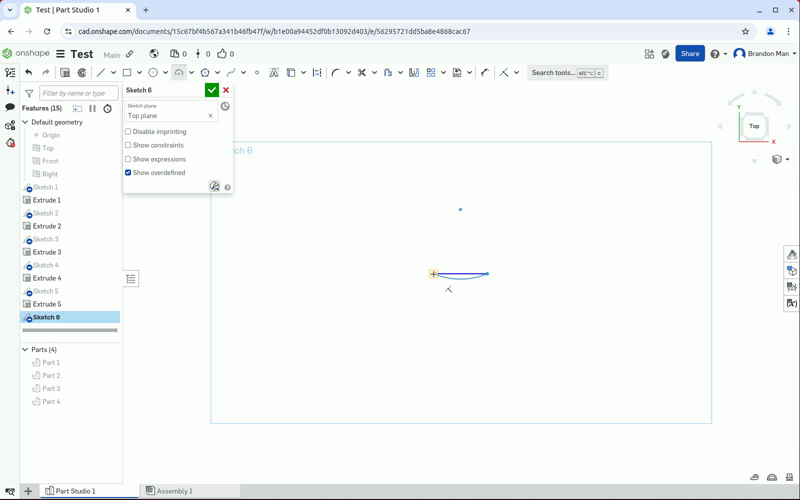
key_down(shift)
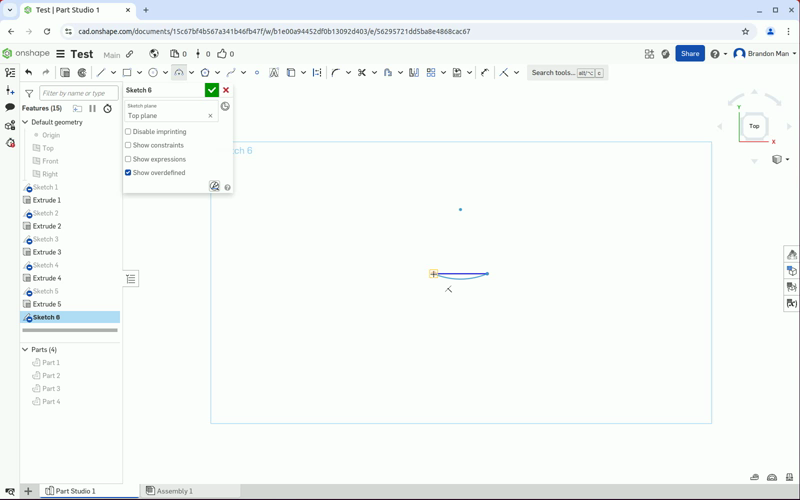
mouse_move(460, 254)
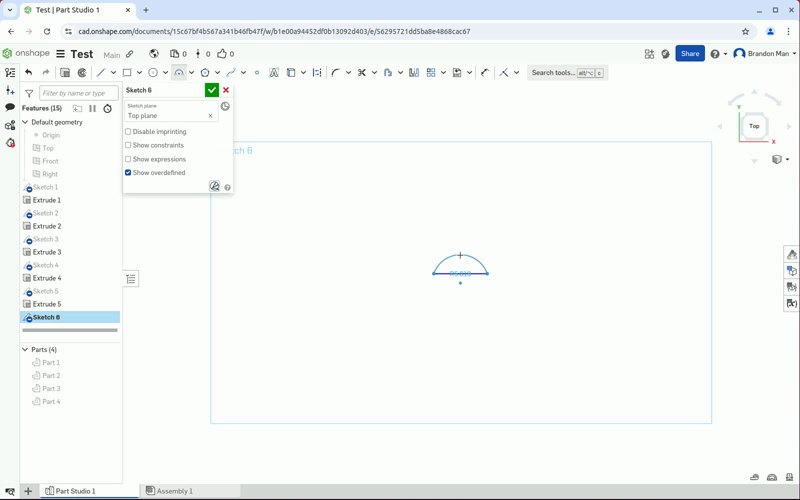
click(460, 254)
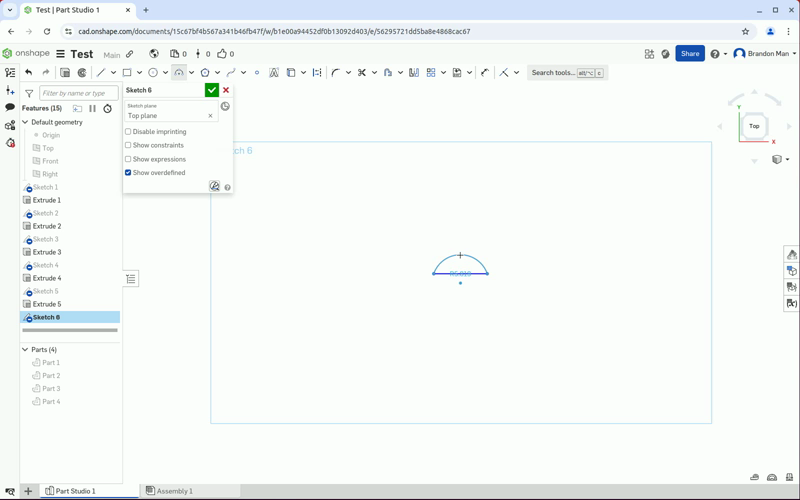
key_up(shift)
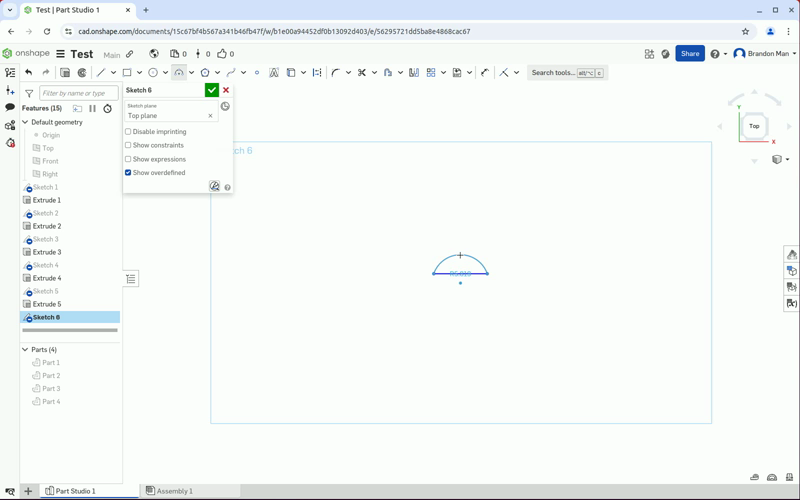
key(esc)
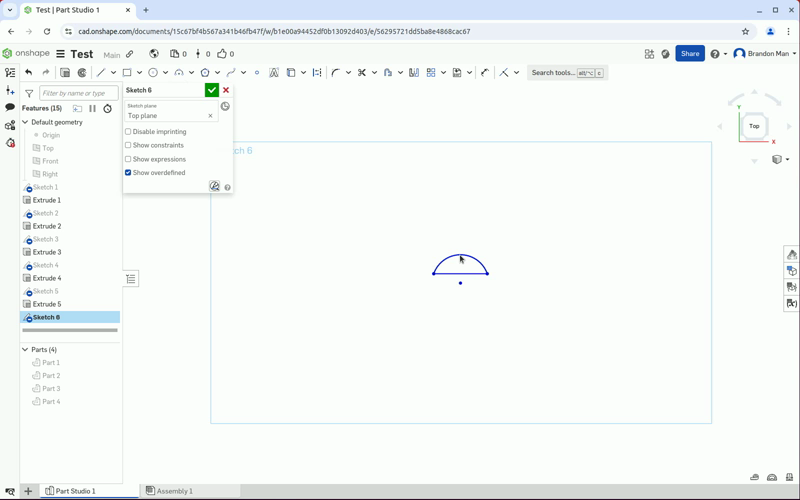
mouse_move(448, 261)
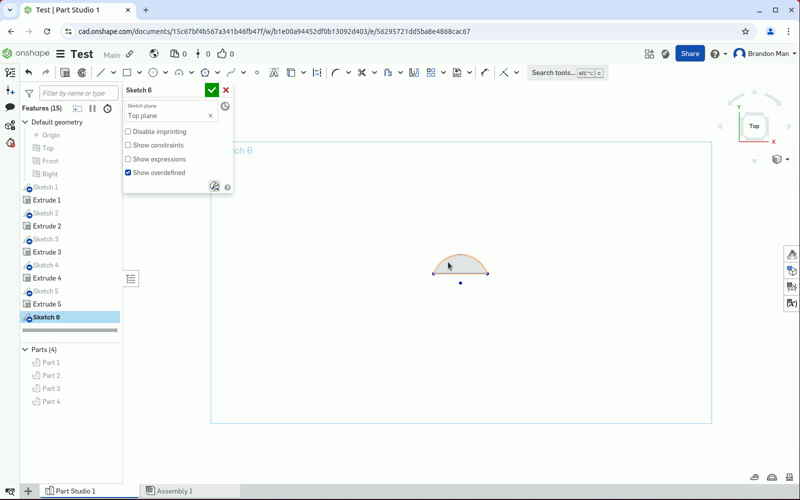
scroll(6)
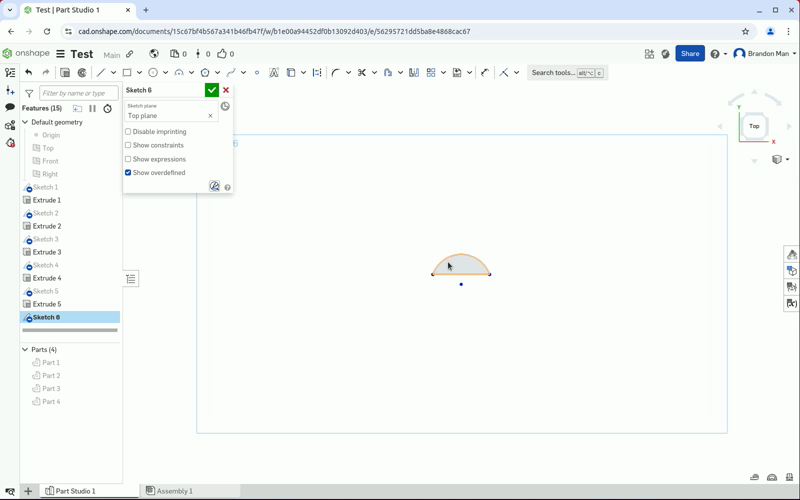
scroll(6)
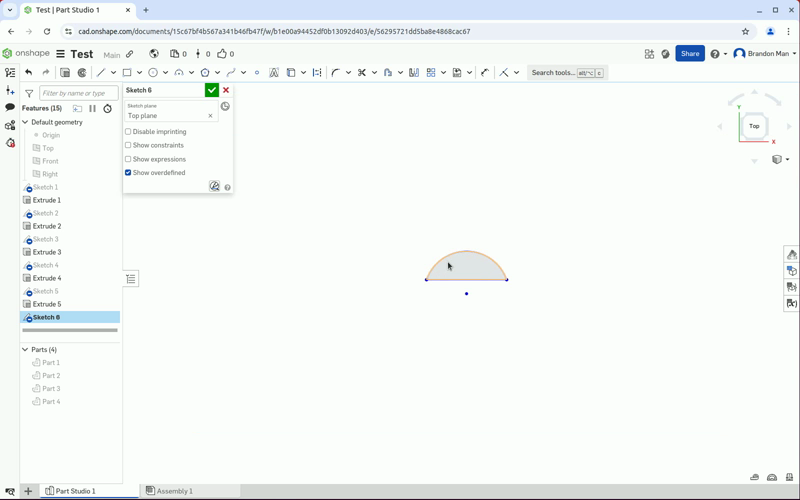
scroll(6)
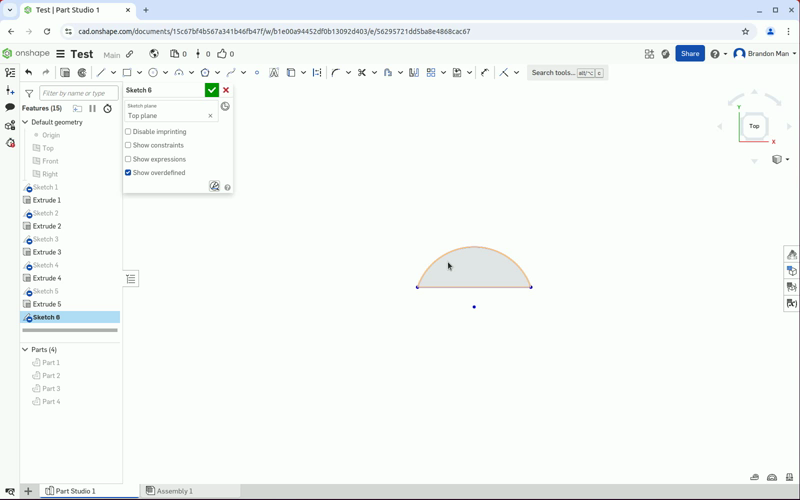
scroll(6)
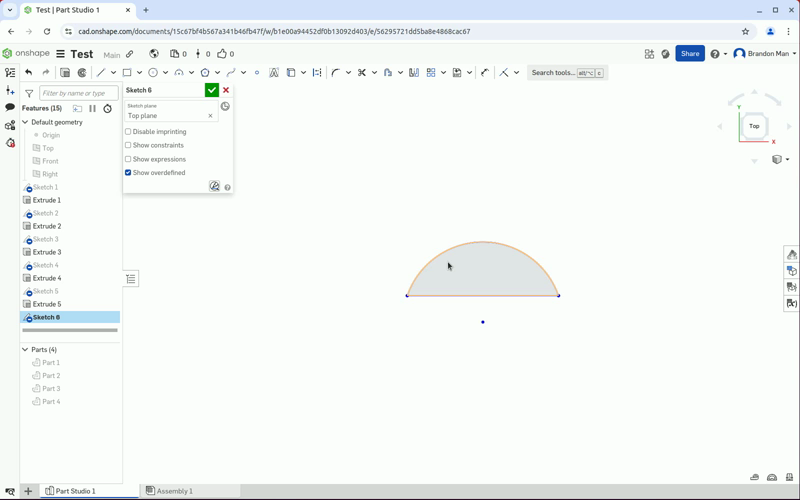
scroll(6)
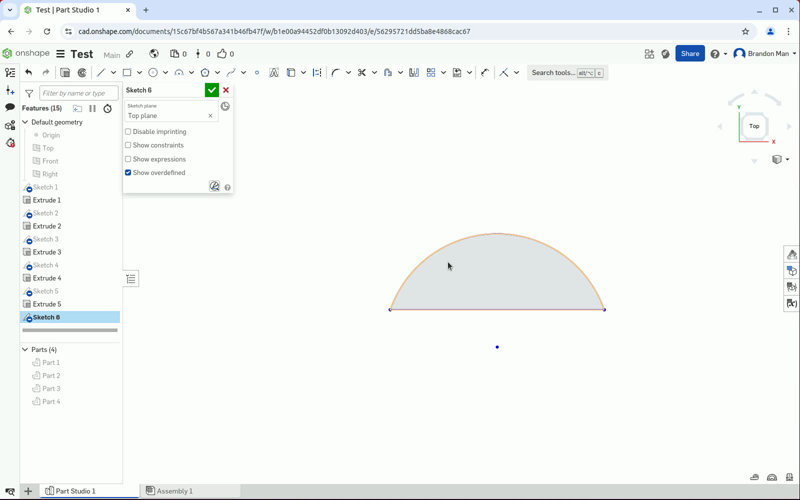
scroll(6)
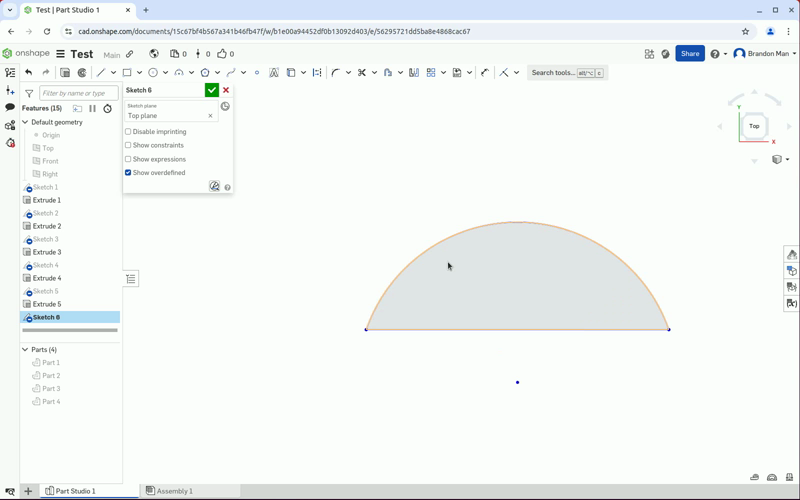
scroll(6)
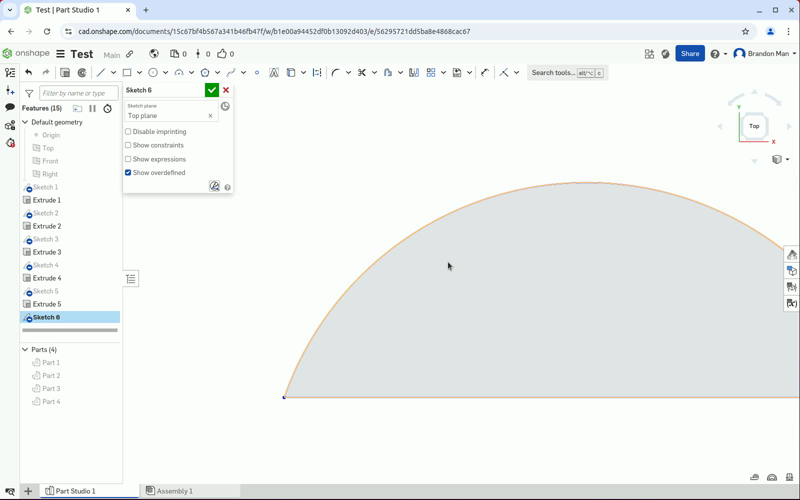
click(448, 261)
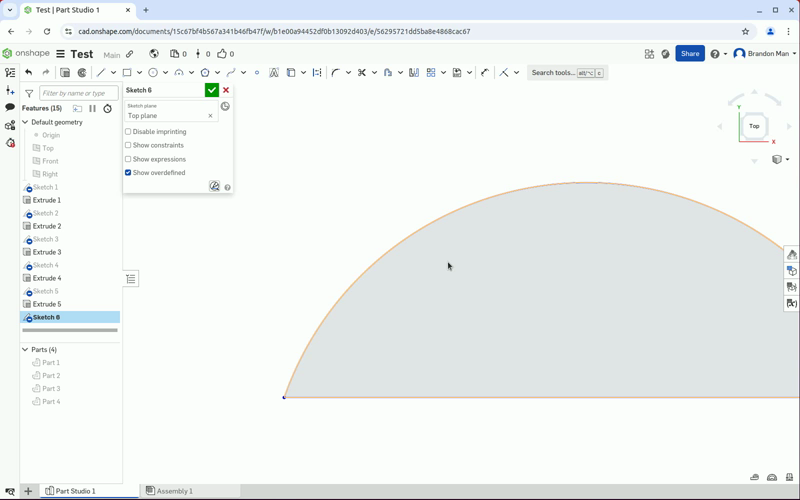
scroll(-6)
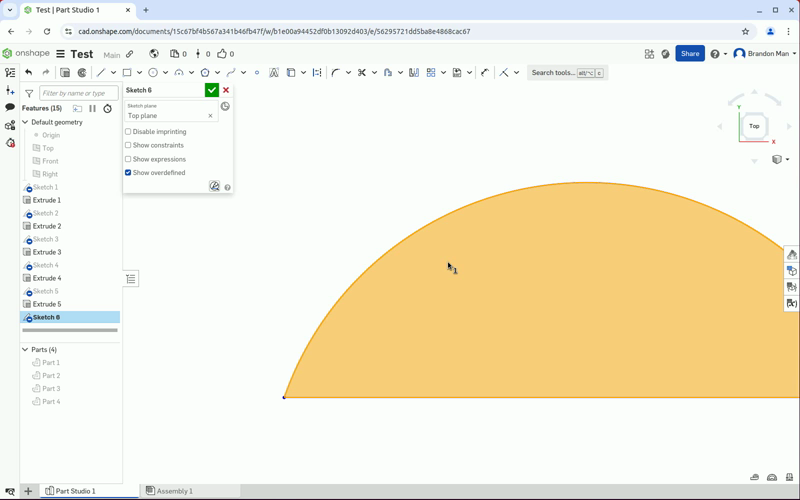
scroll(-6)
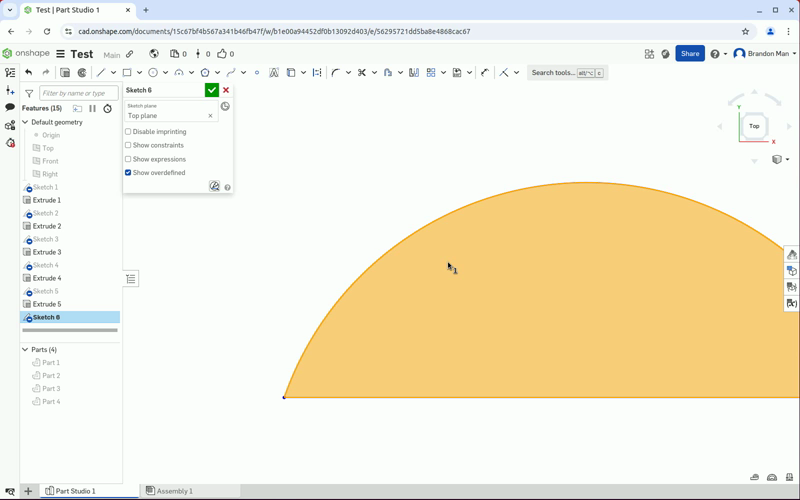
scroll(-6)
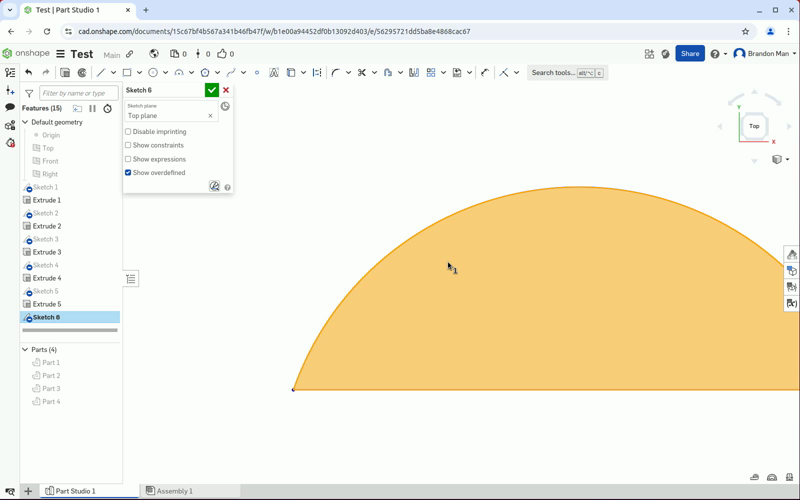
scroll(-6)
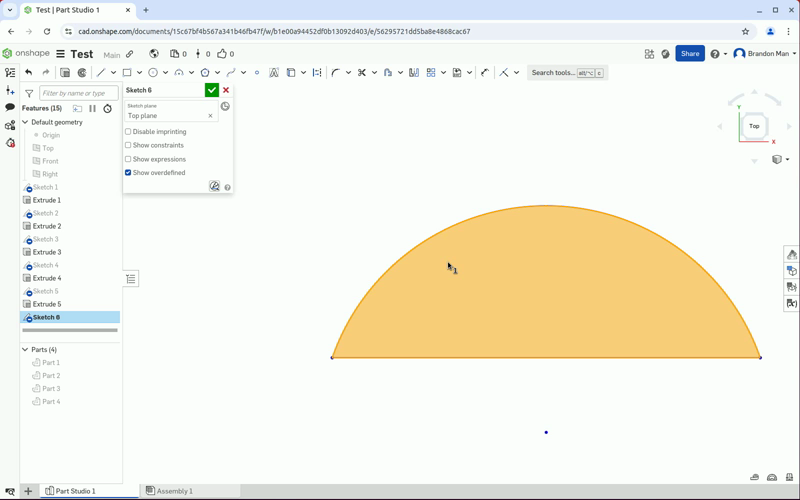
scroll(-6)
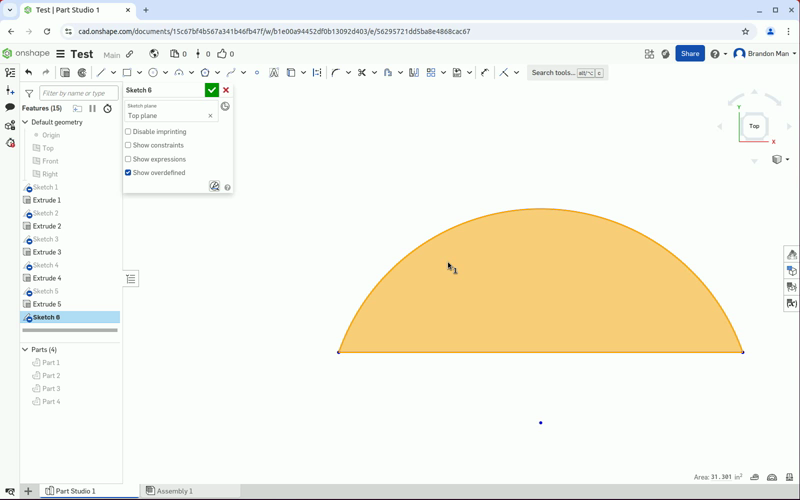
scroll(-6)
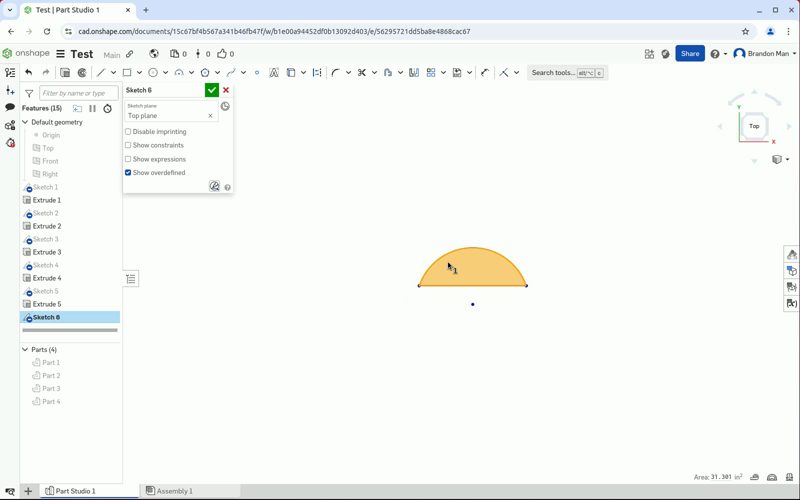
scroll(-6)
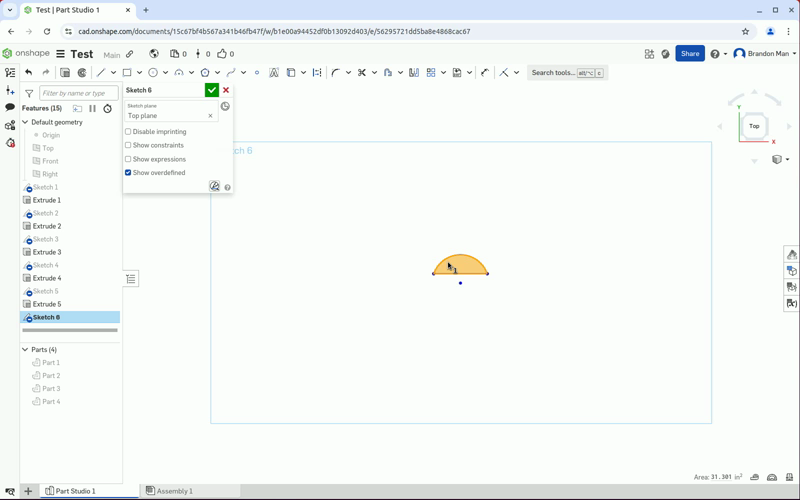
mouse_move(73, 352)
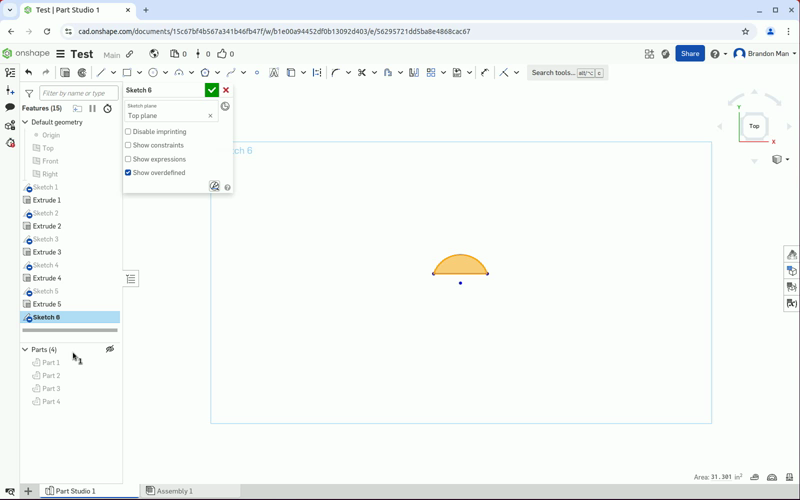
key(shift+y)
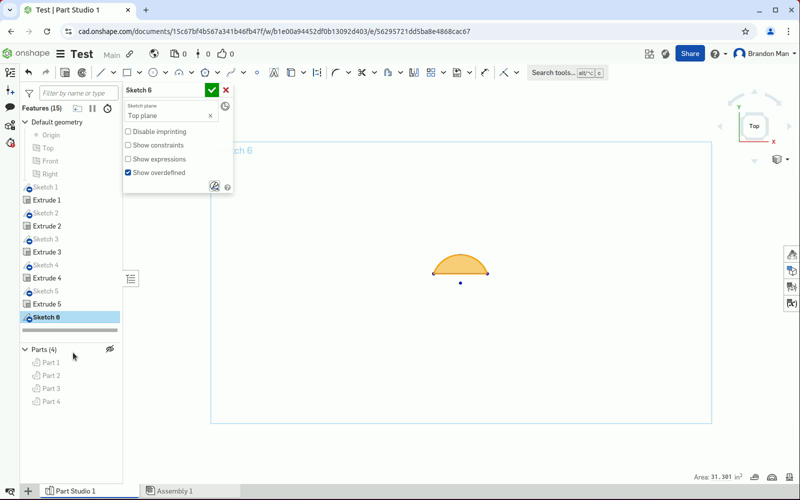
key(shift+e)
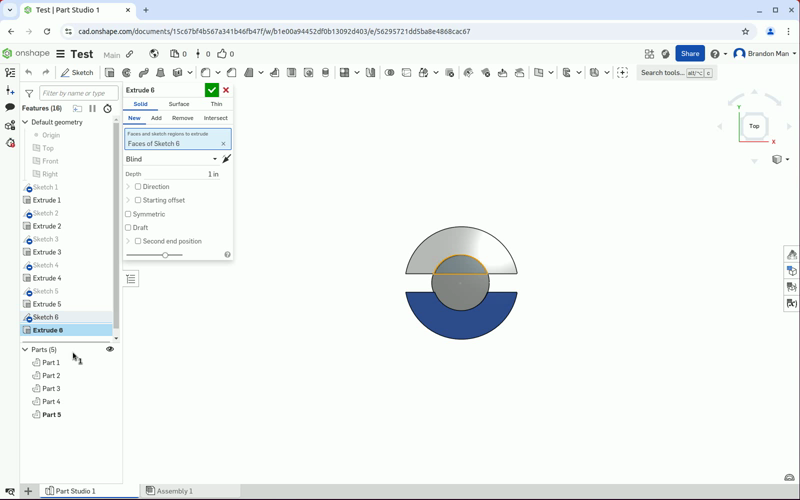
mouse_move(143, 106)
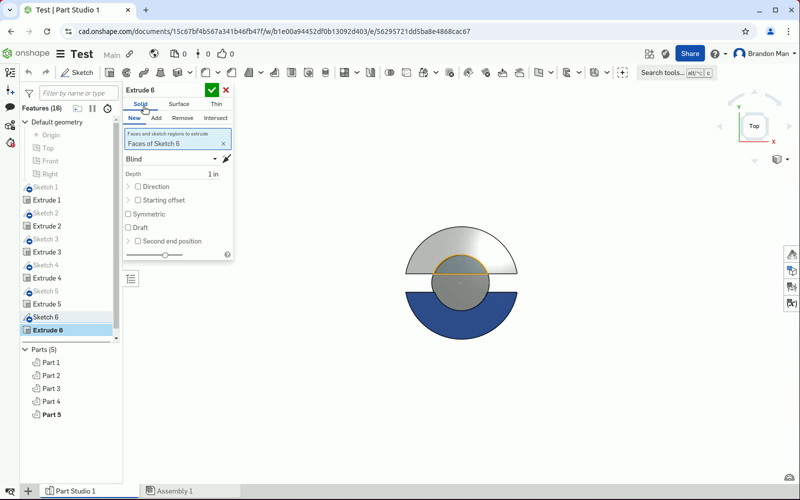
click(143, 106)
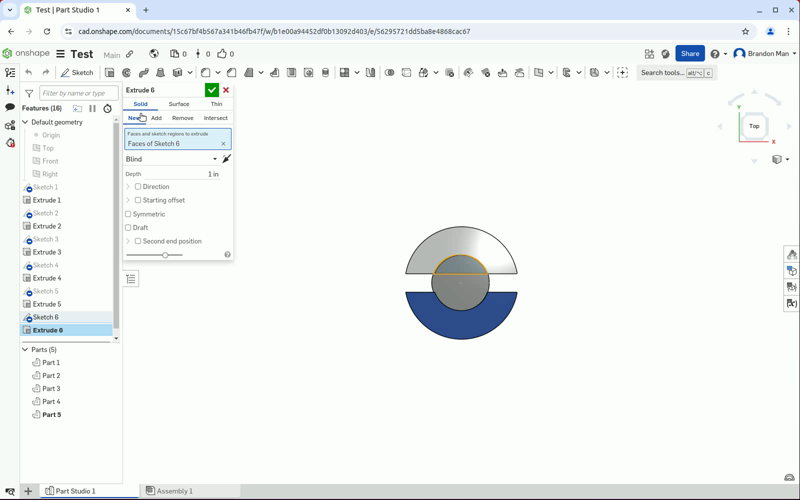
mouse_move(137, 120)
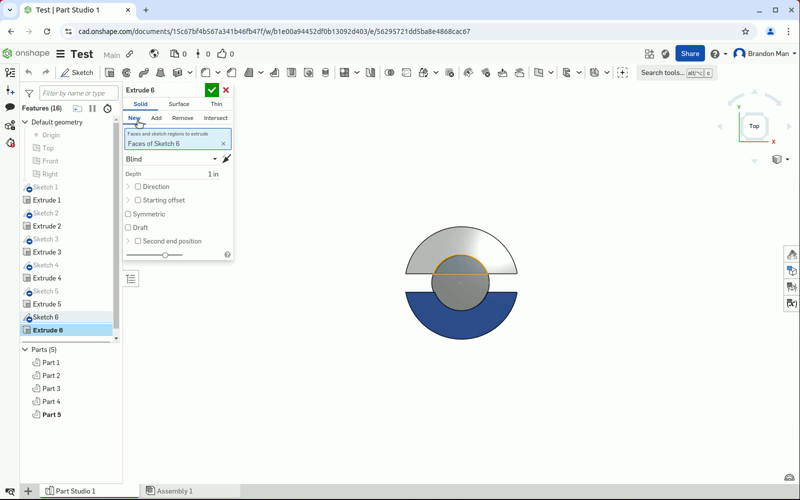
click(137, 120)
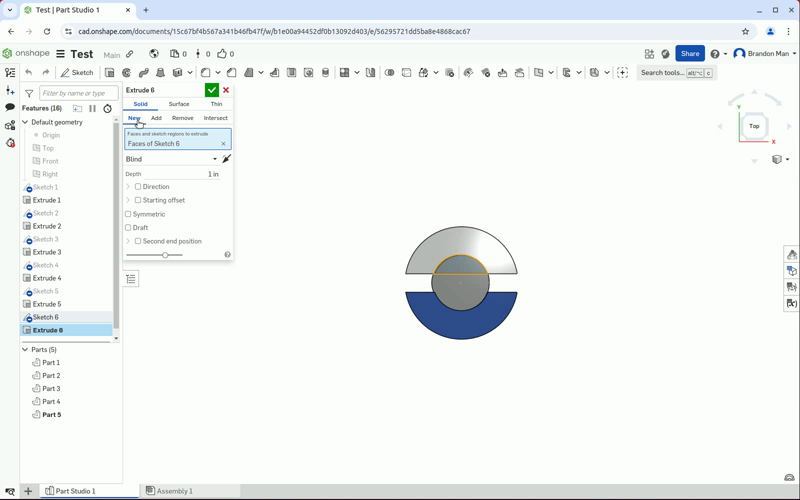
key(tab, 4)
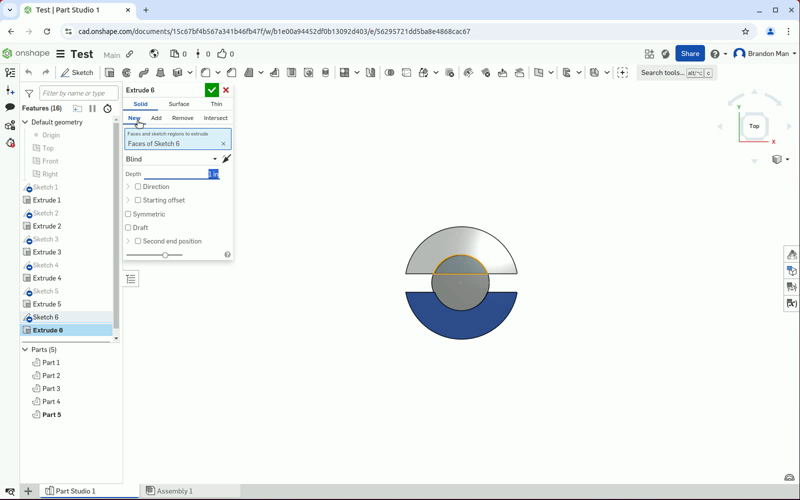
text(7.703)
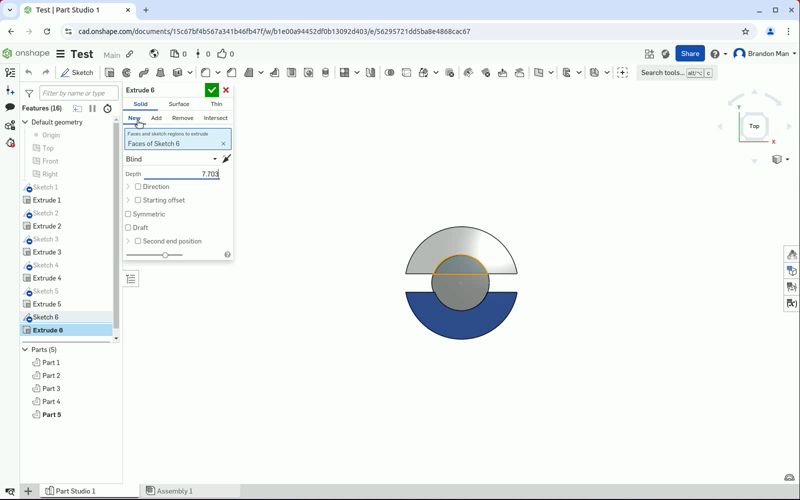
key(enter)
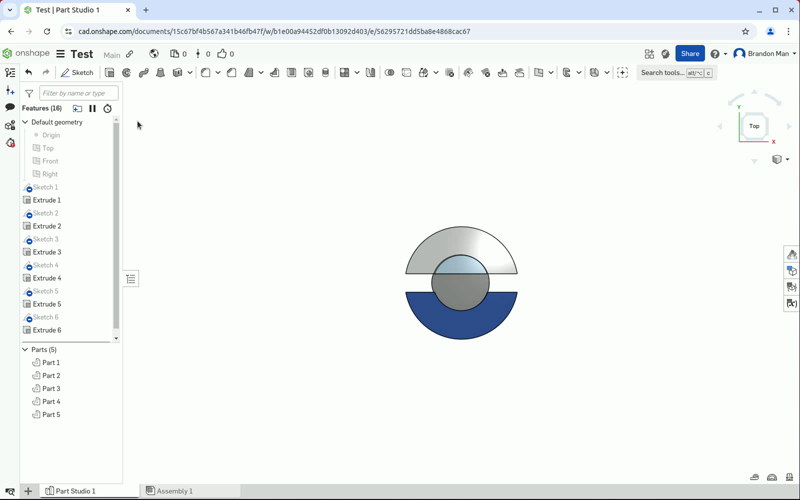
key(shift+h)
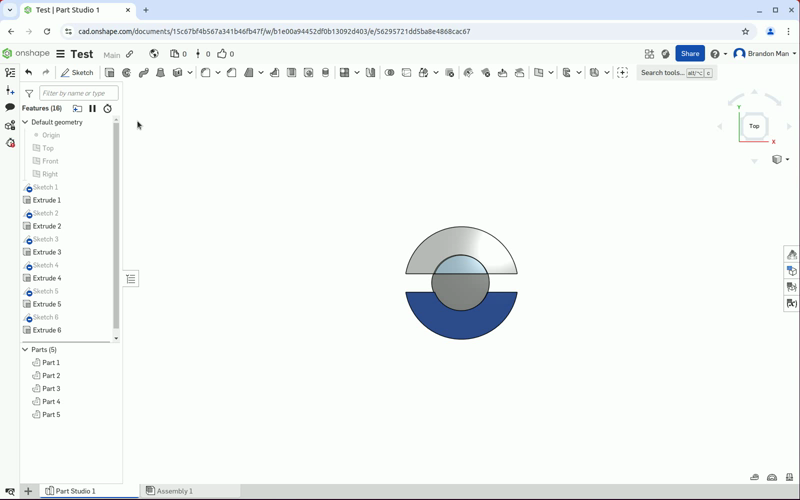
key(shift+h)
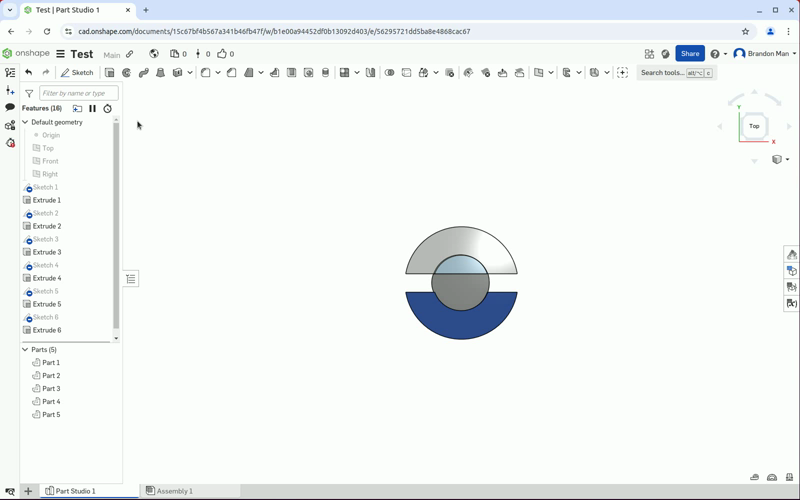
mouse_move(69, 189)
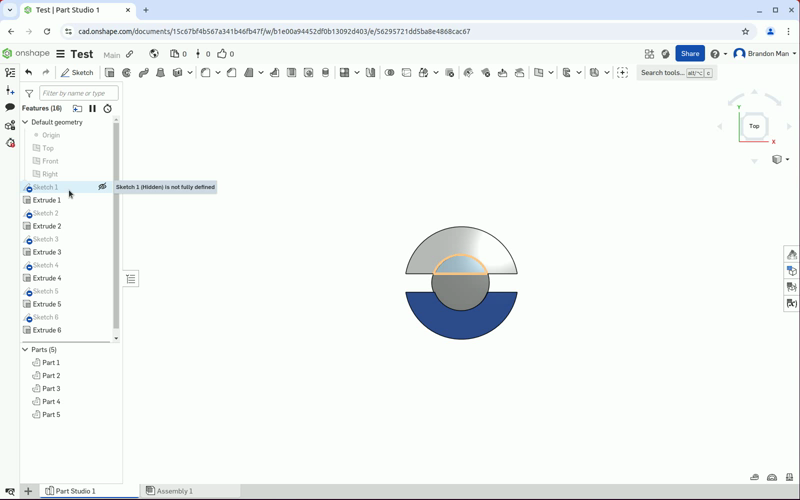
click(69, 189)
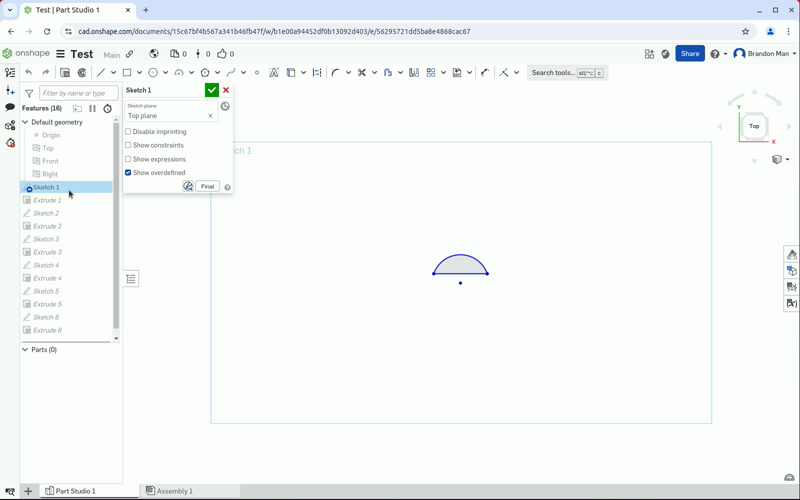
mouse_move(229, 92)
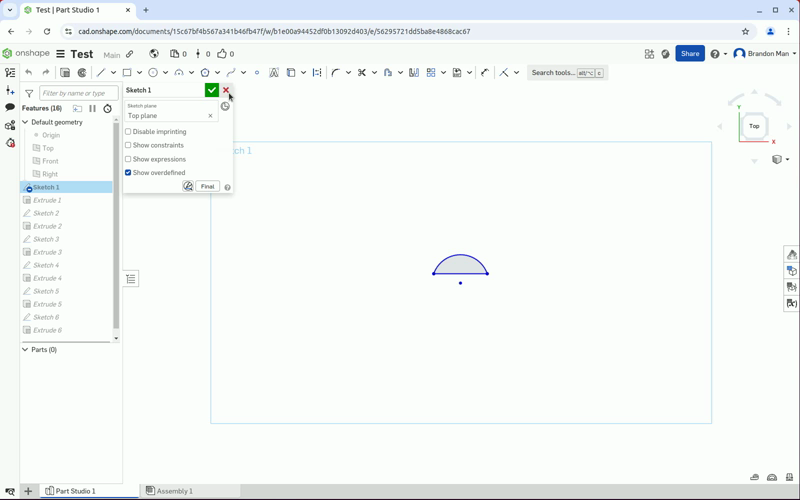
click(229, 92)
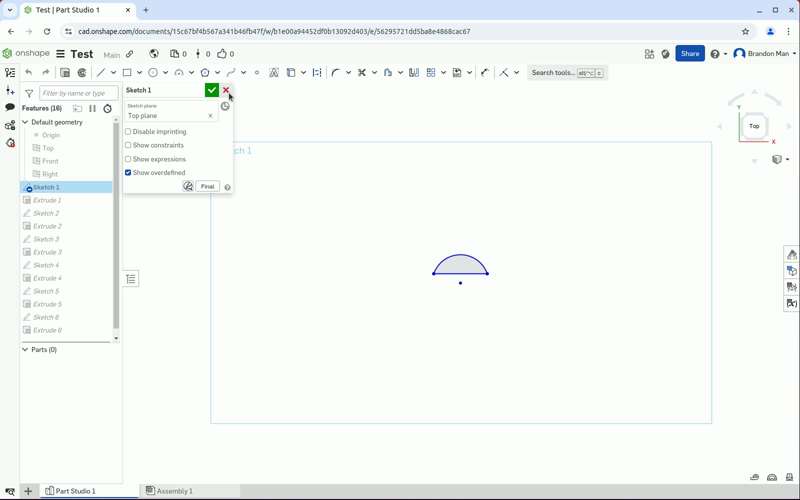
key(shift+s)
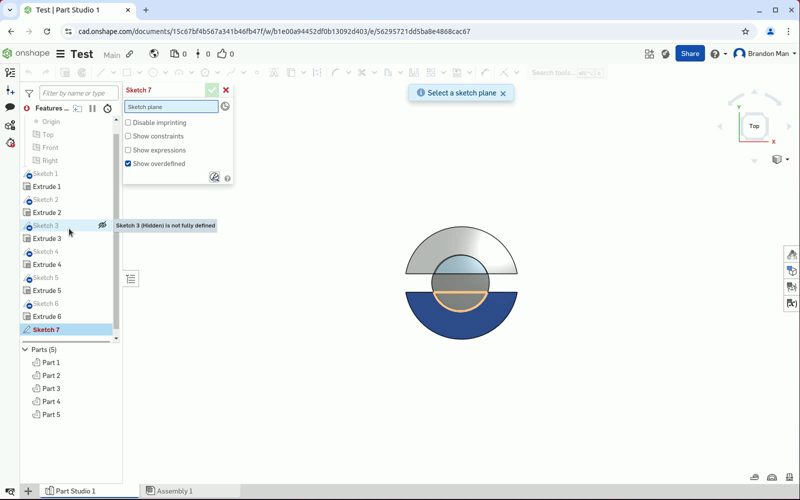
scroll(3)
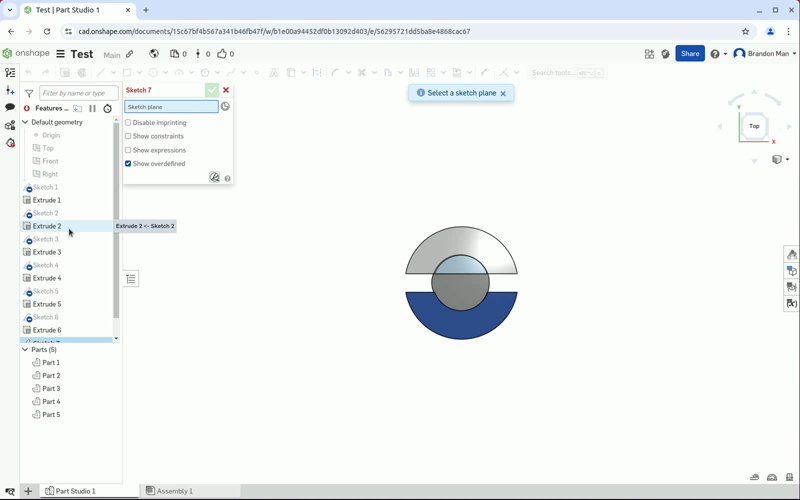
mouse_move(69, 150)
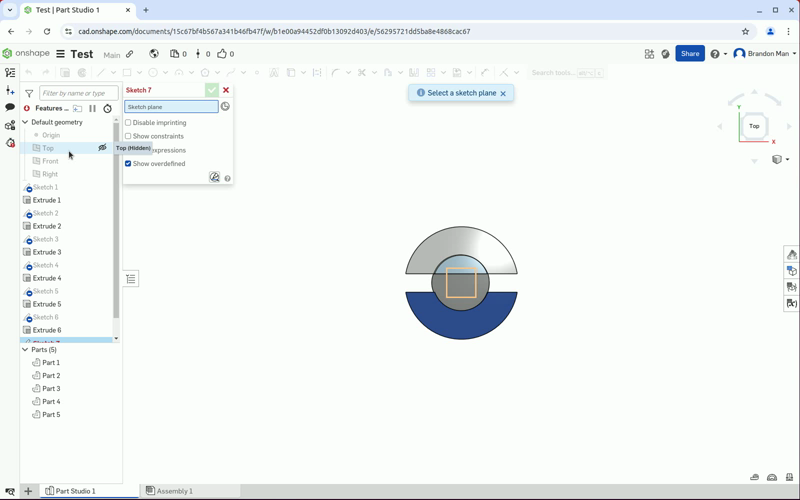
click(69, 150)
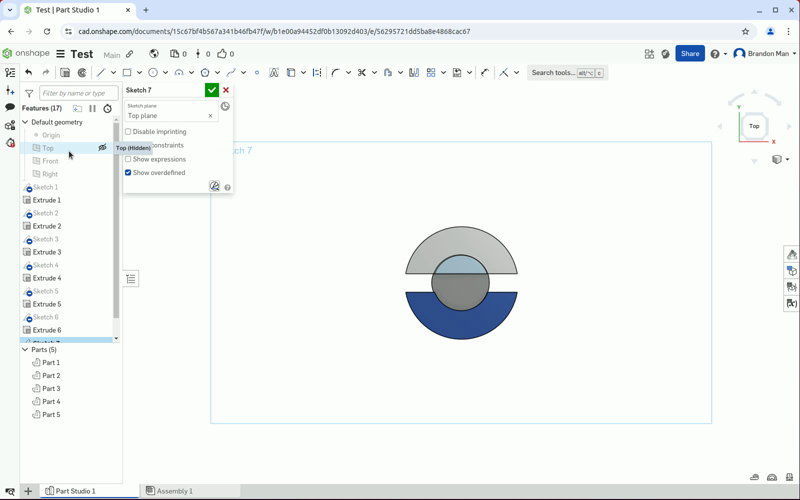
mouse_move(73, 352)
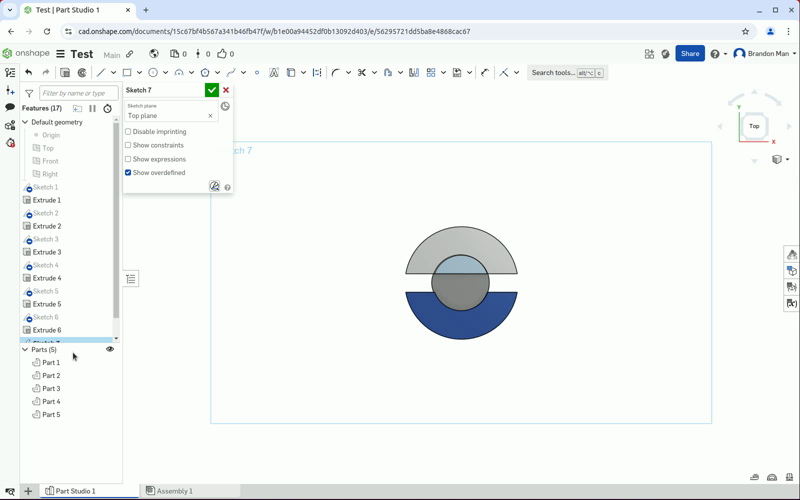
key(y)
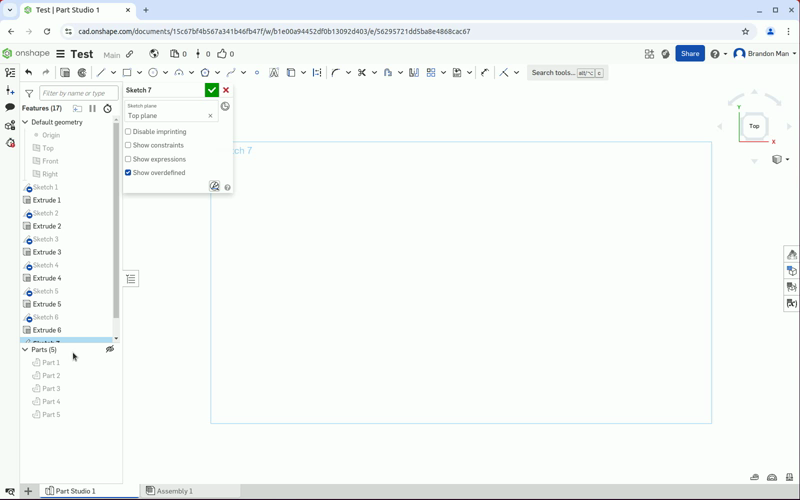
key(a)
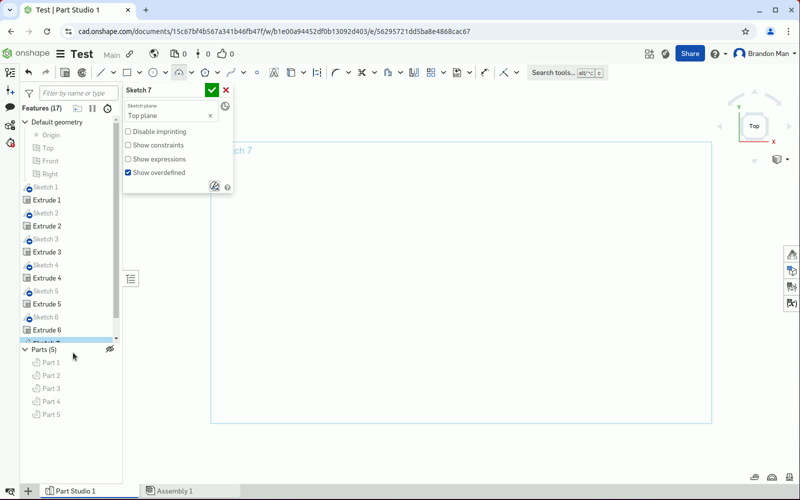
key_down(shift)
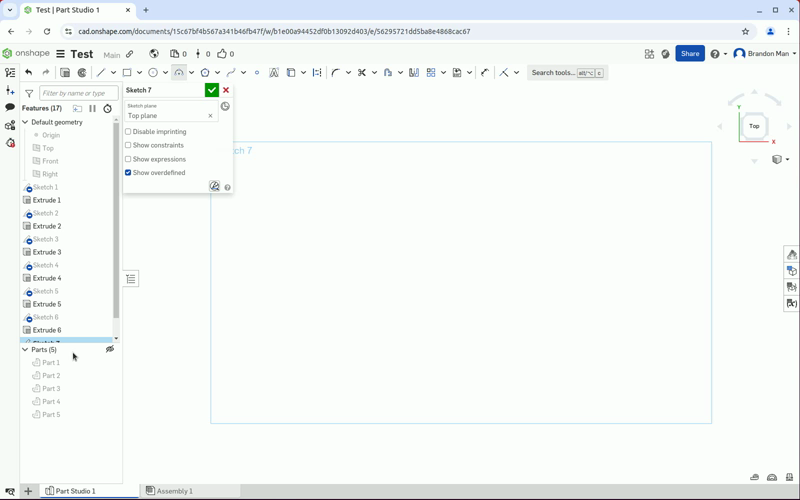
mouse_move(433, 292)
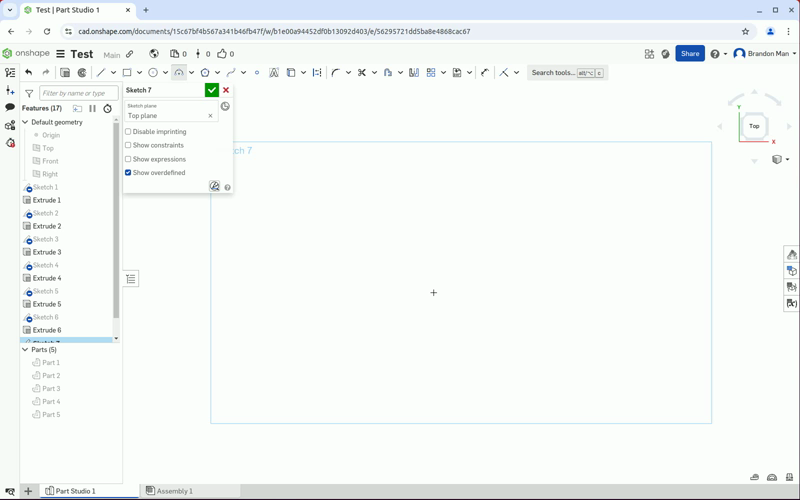
click(433, 292)
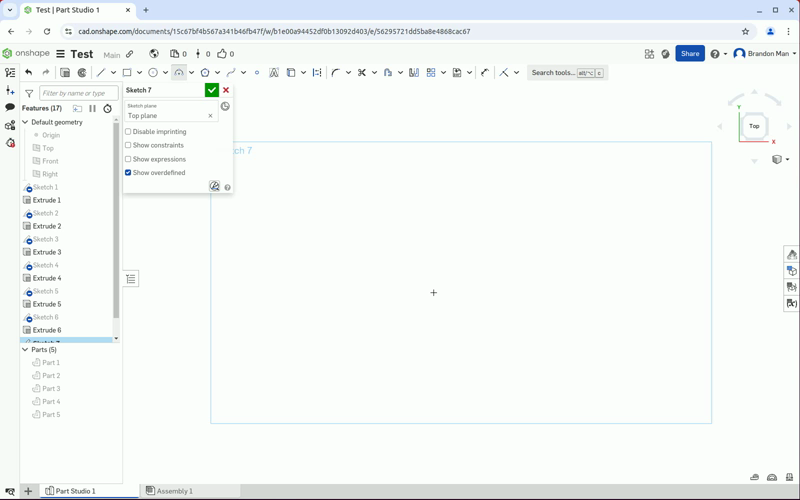
key_up(shift)
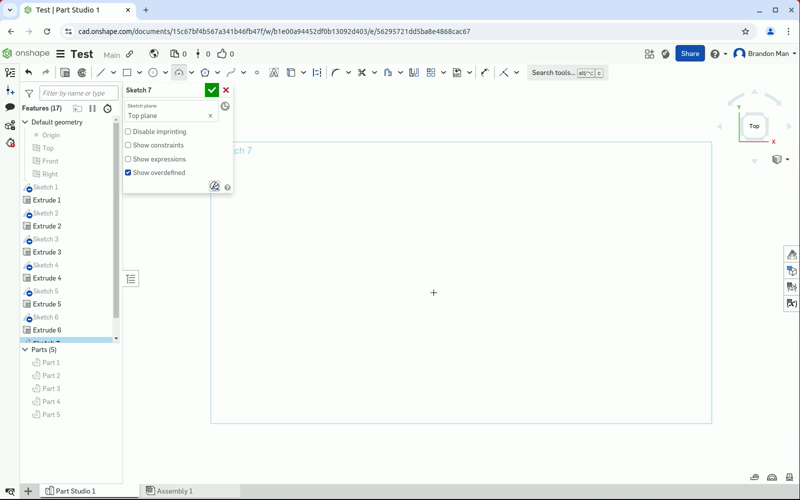
key_down(shift)
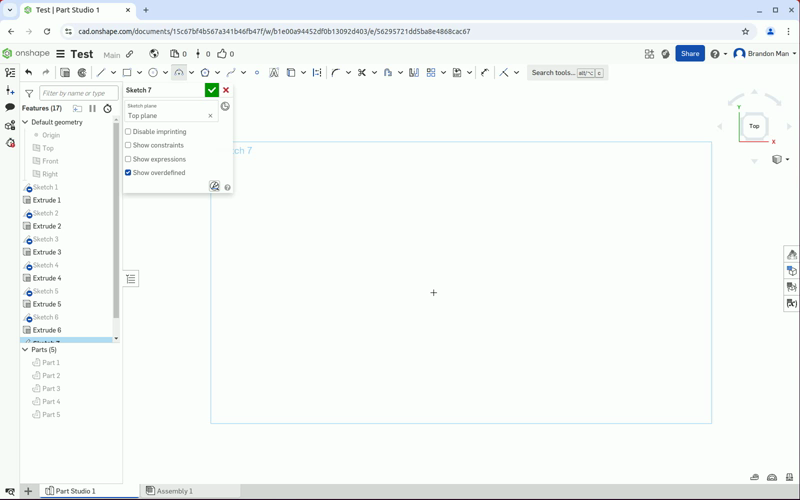
mouse_move(487, 292)
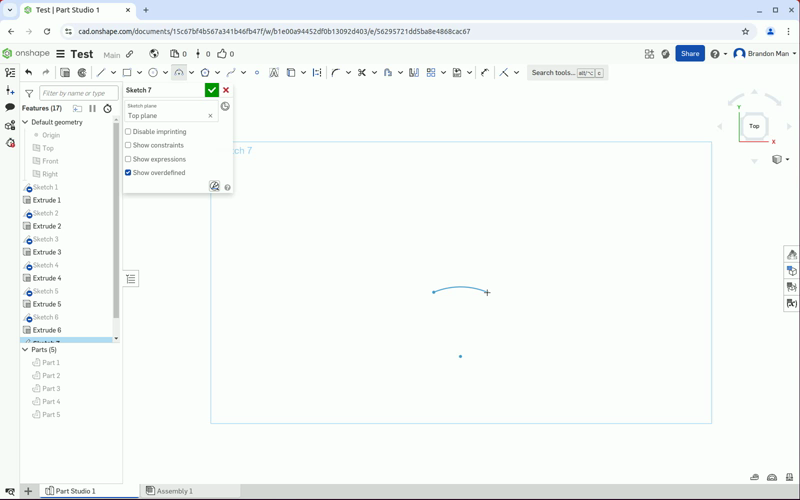
click(487, 292)
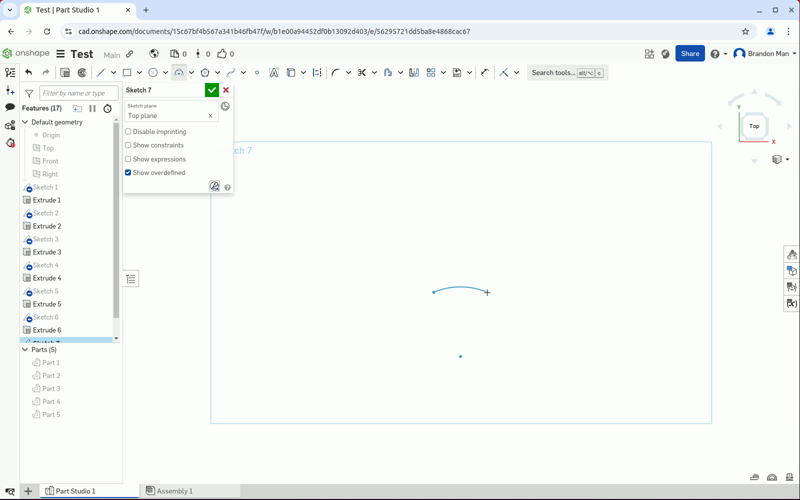
mouse_move(460, 311)
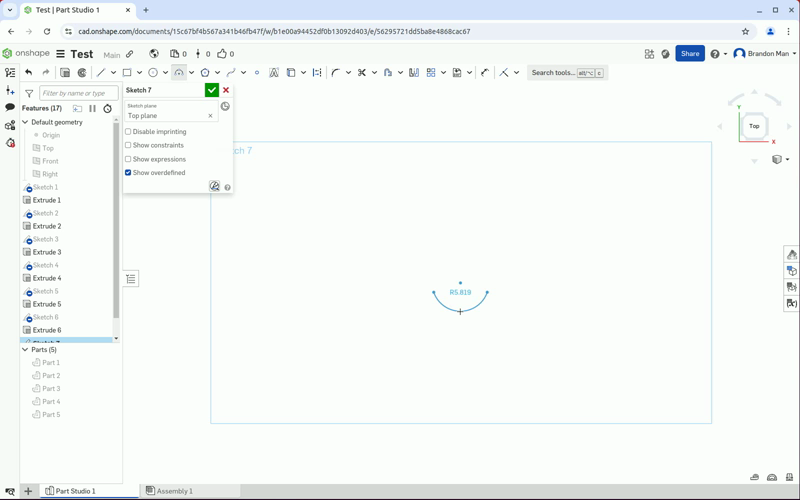
click(460, 311)
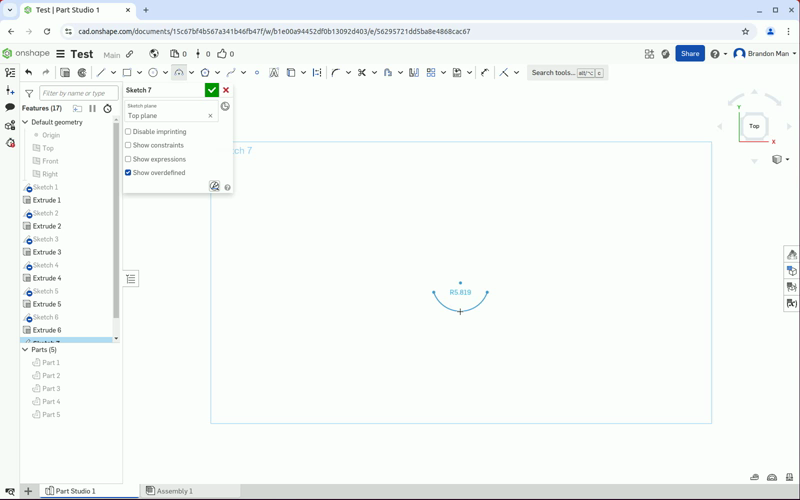
key_up(shift)
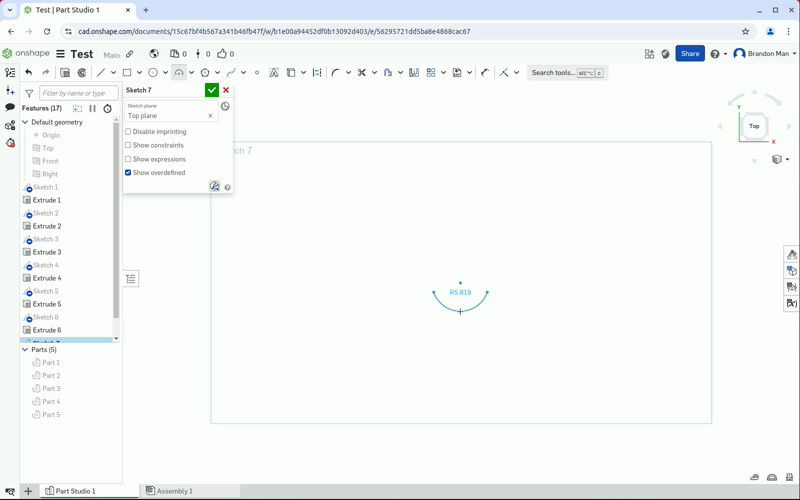
key(esc)
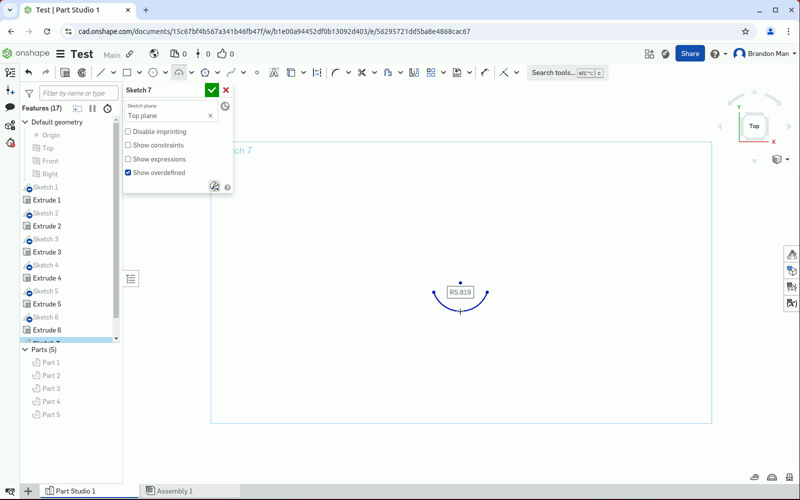
key(l)
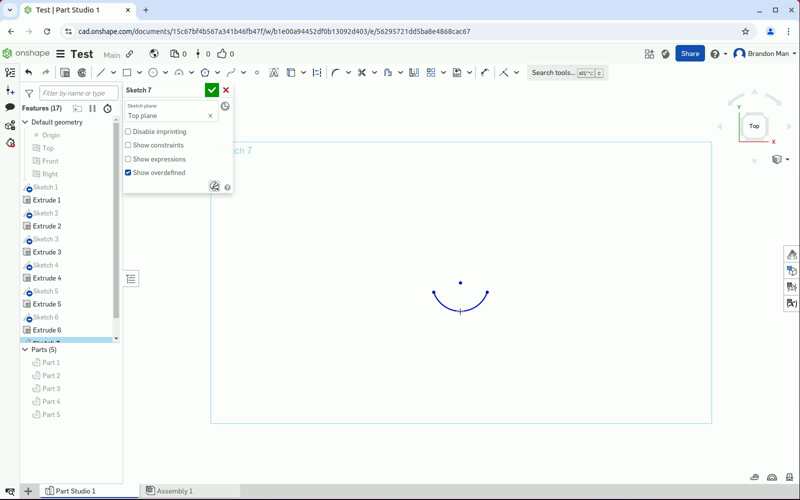
mouse_move(487, 292)
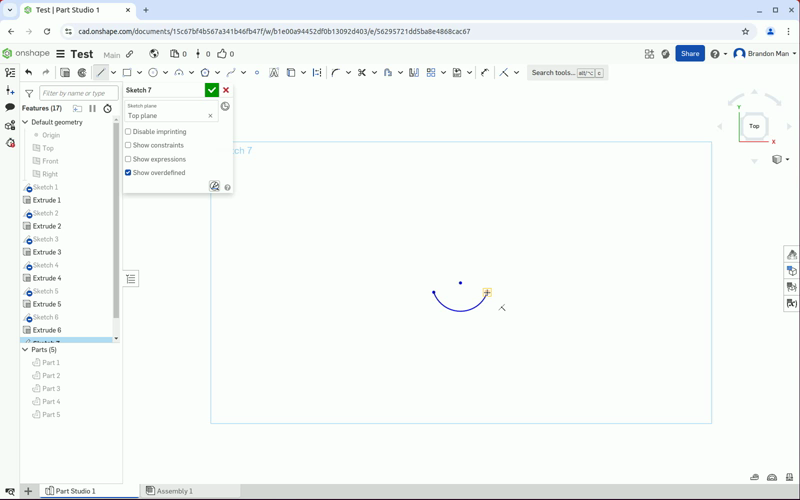
click(487, 292)
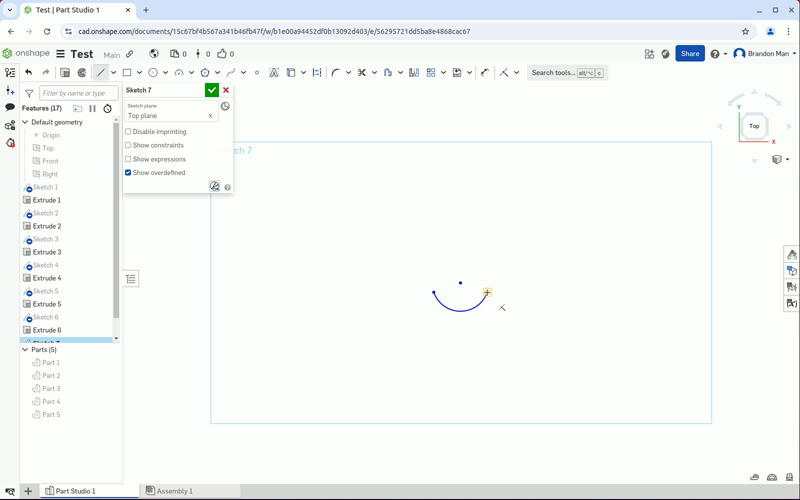
mouse_move(517, 292)
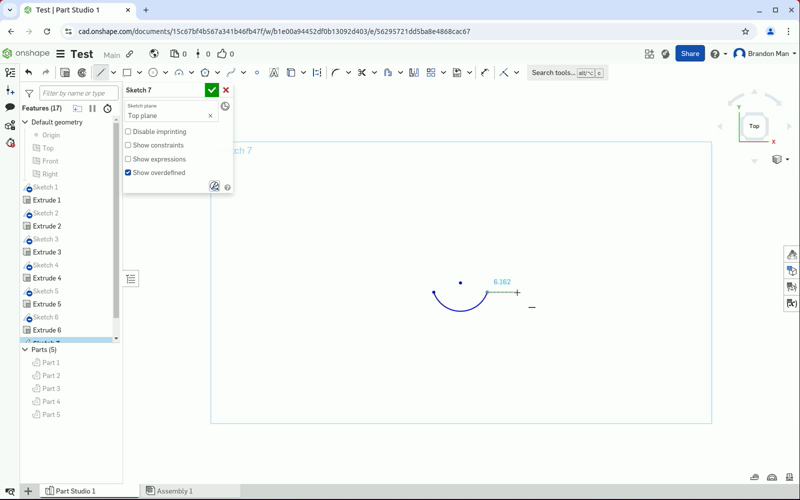
key_down(shift)
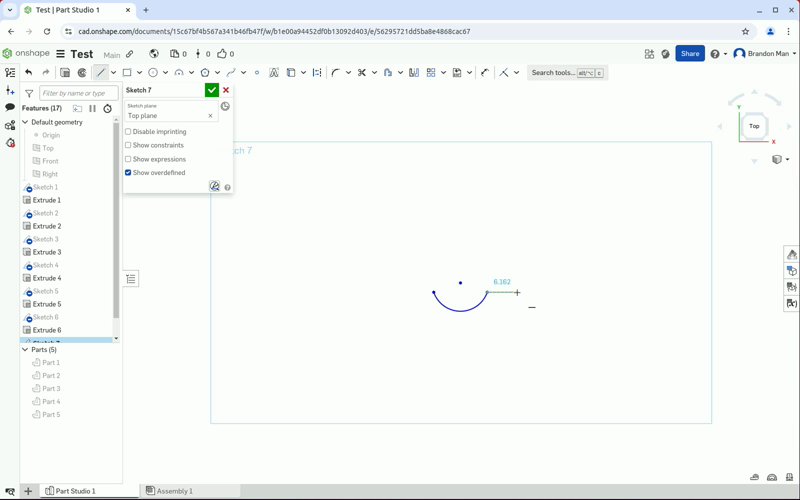
mouse_move(433, 292)
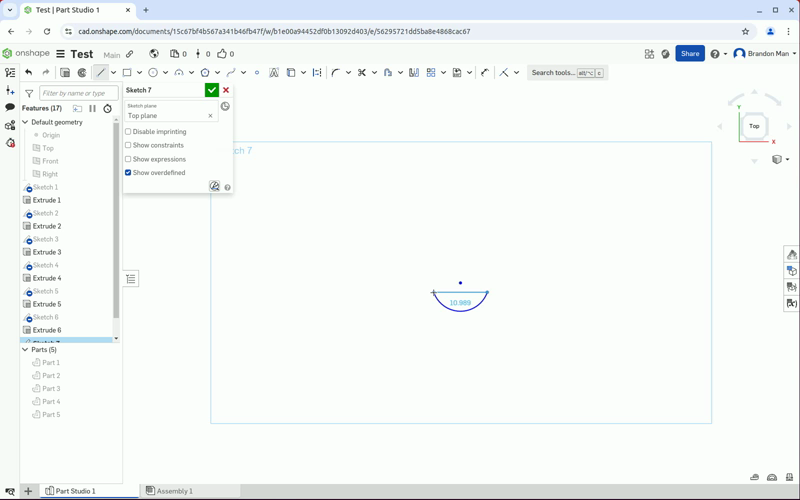
key_up(shift)
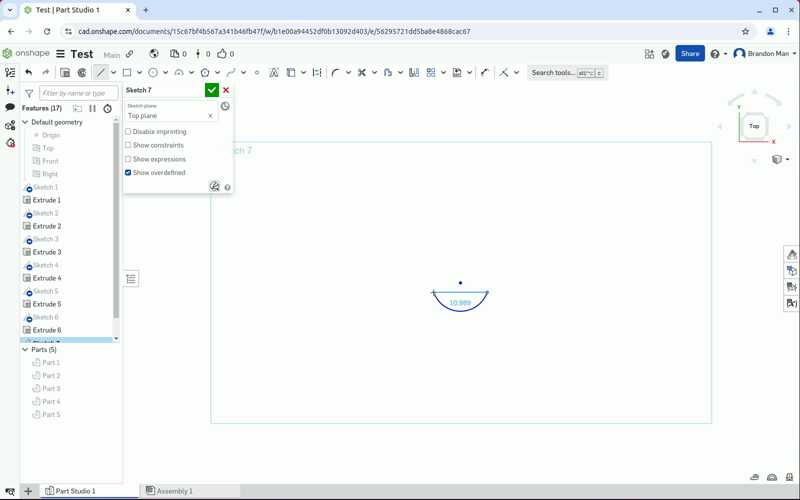
click(433, 292)
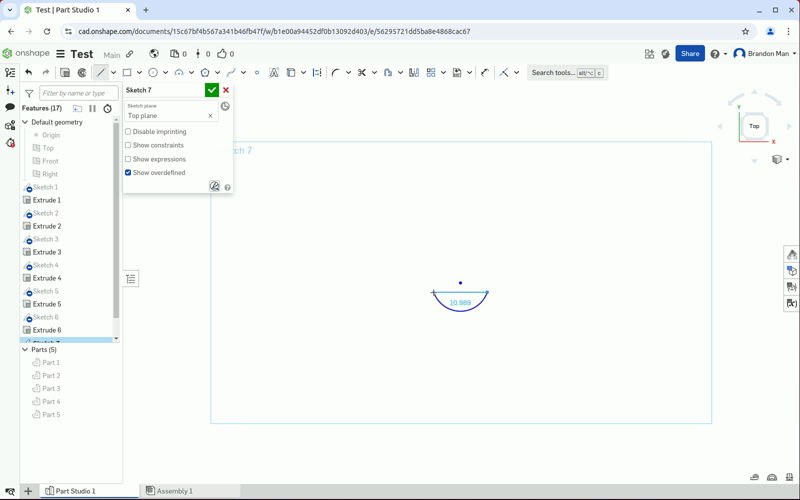
key(esc)
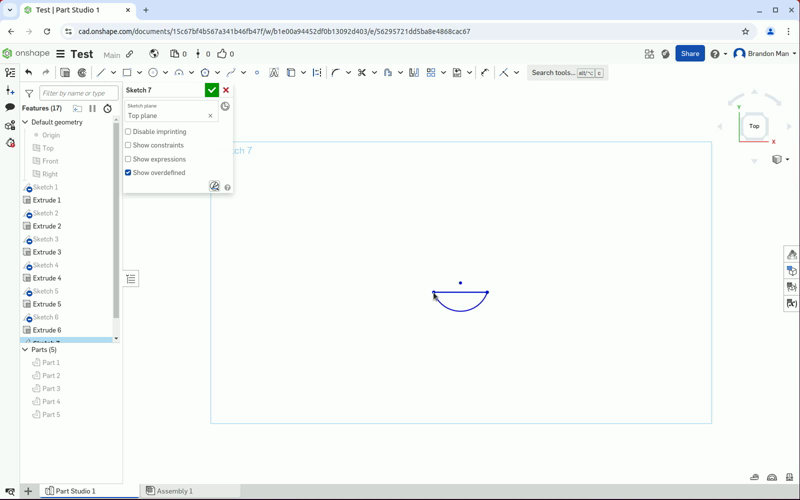
mouse_move(458, 302)
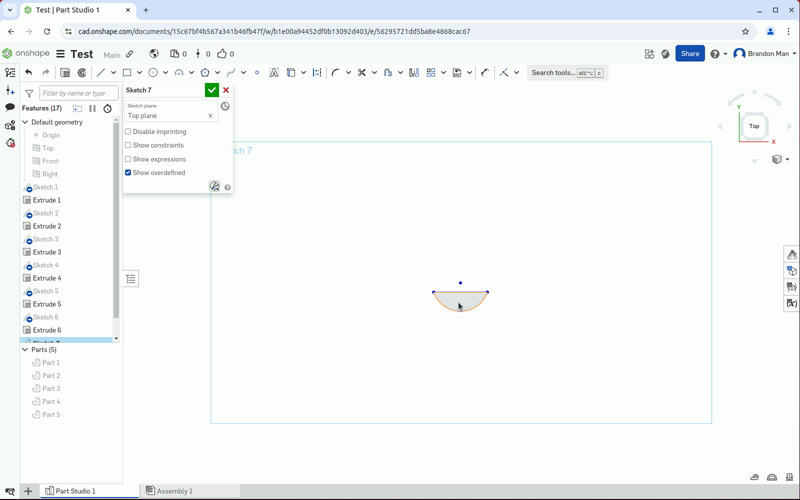
scroll(6)
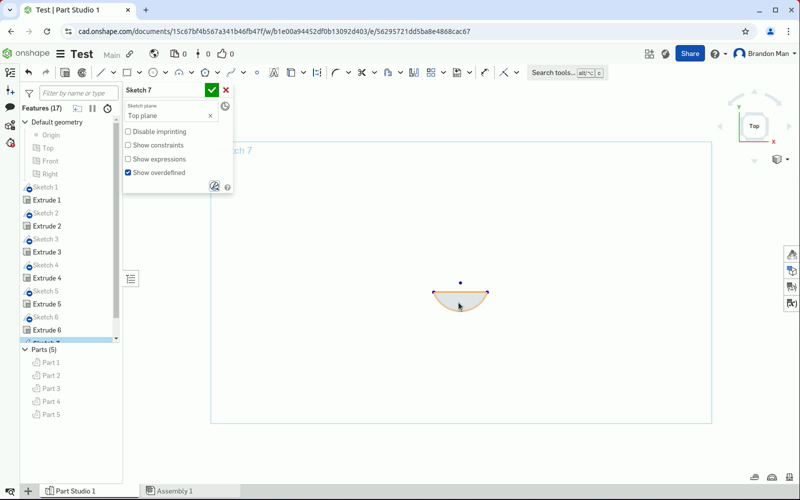
scroll(6)
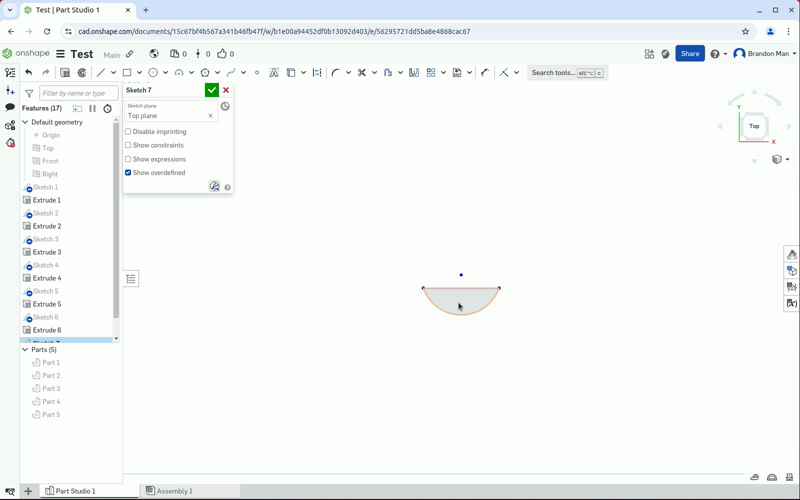
scroll(6)
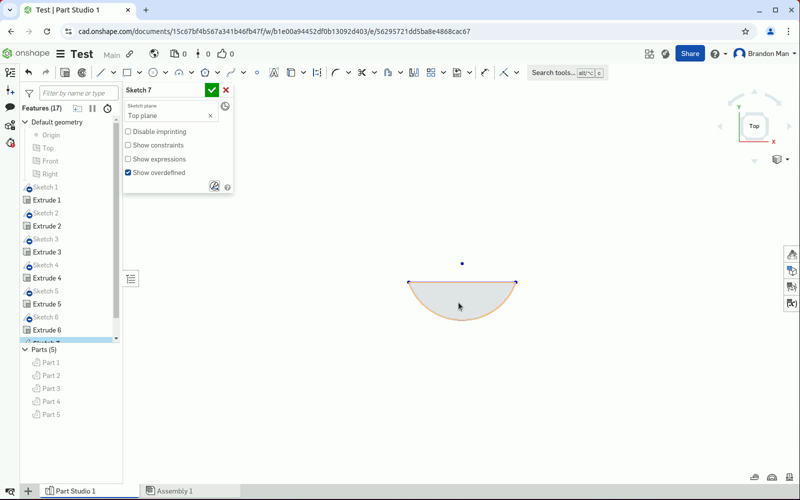
scroll(6)
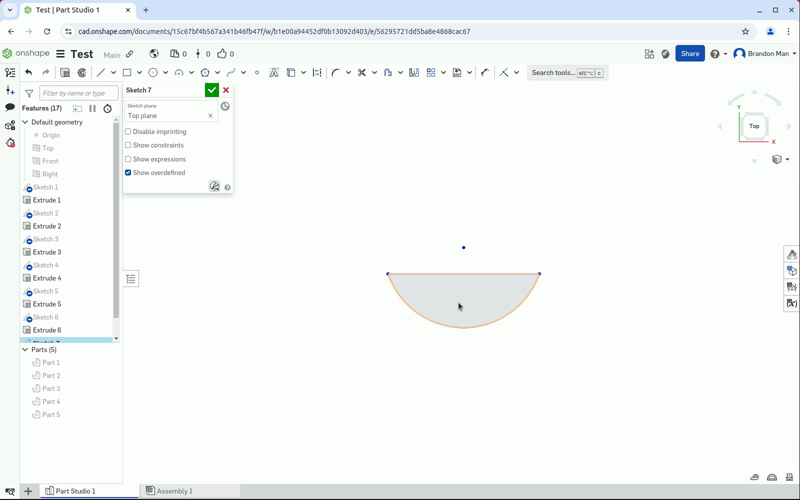
scroll(6)
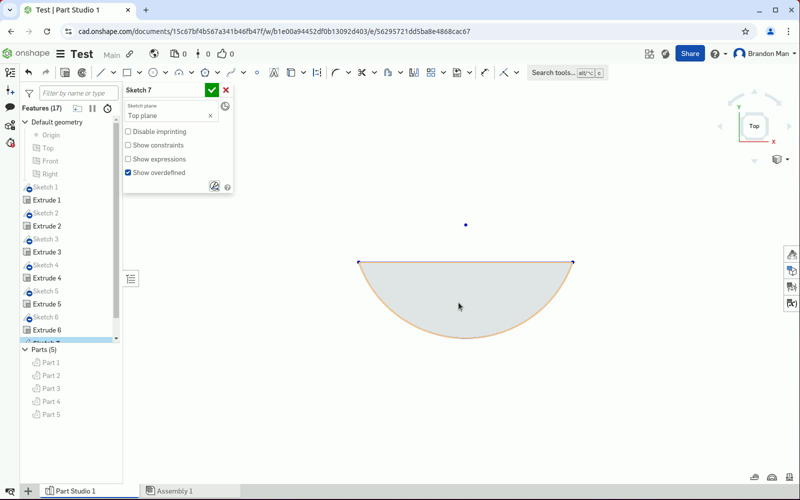
scroll(6)
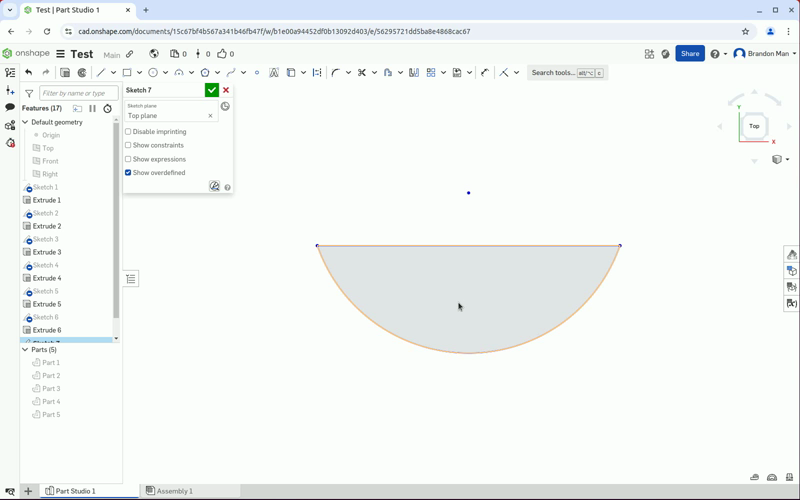
scroll(6)
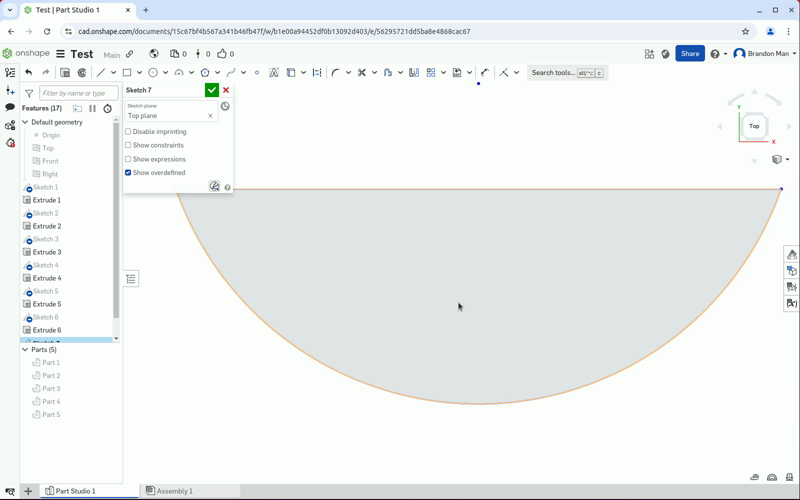
click(458, 302)
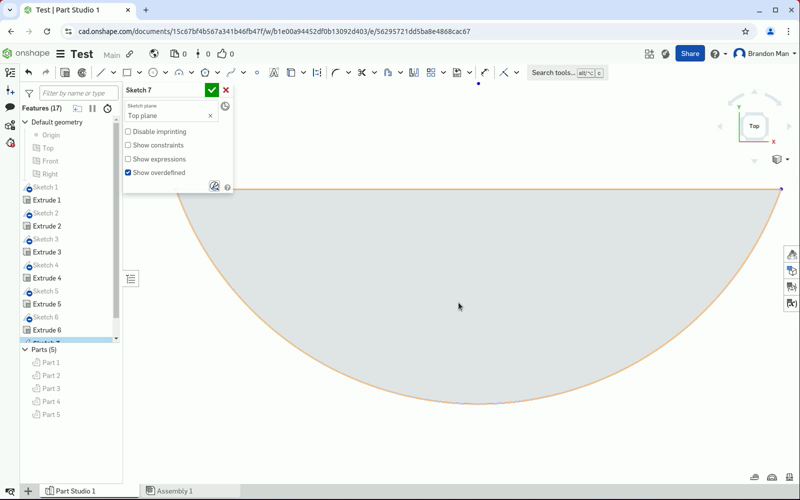
scroll(-6)
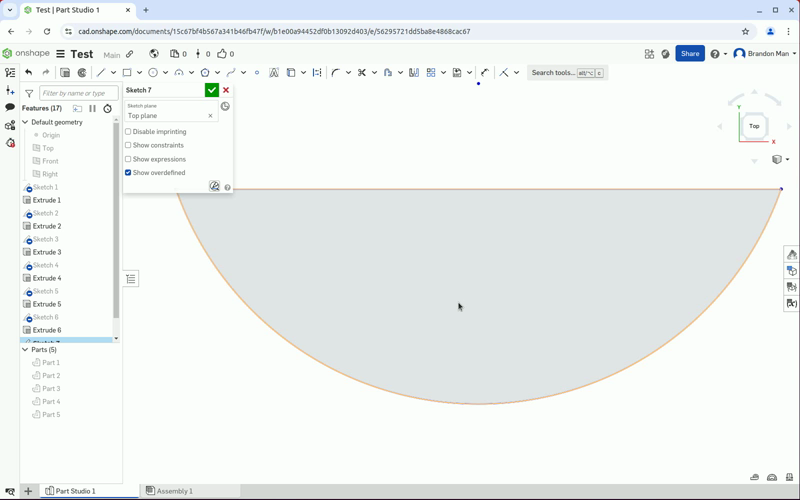
scroll(-6)
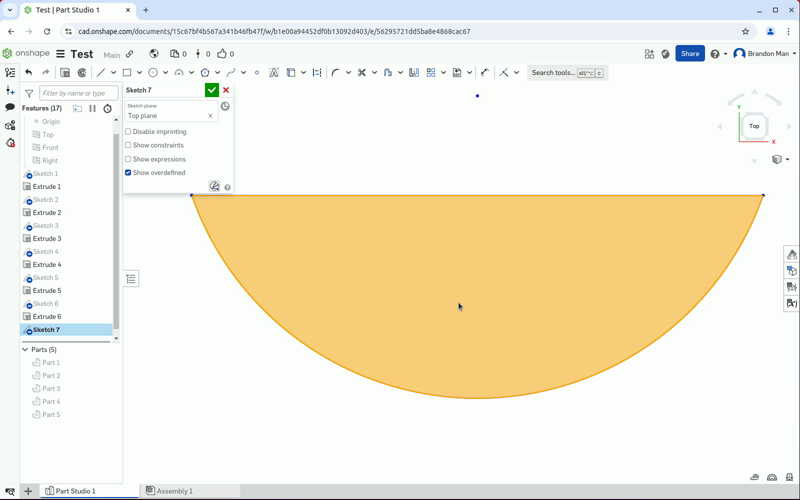
scroll(-6)
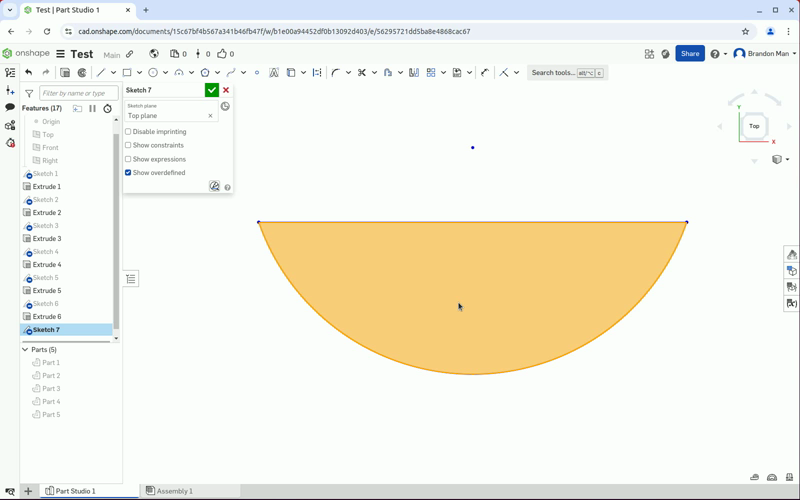
scroll(-6)
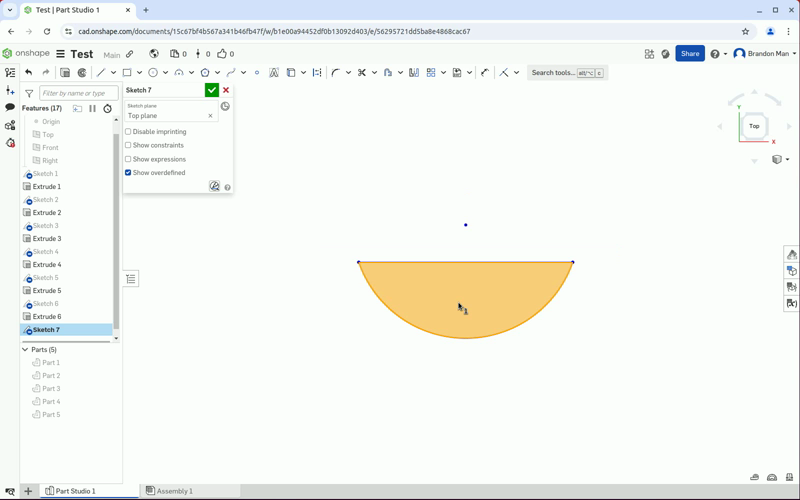
scroll(-6)
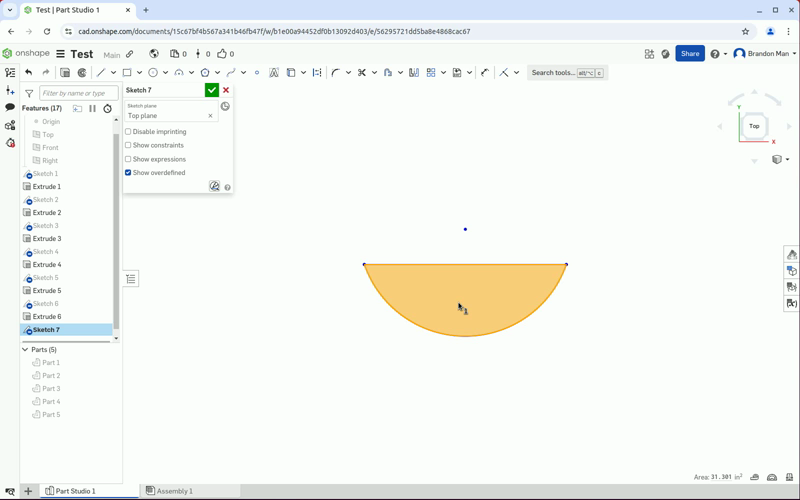
scroll(-6)
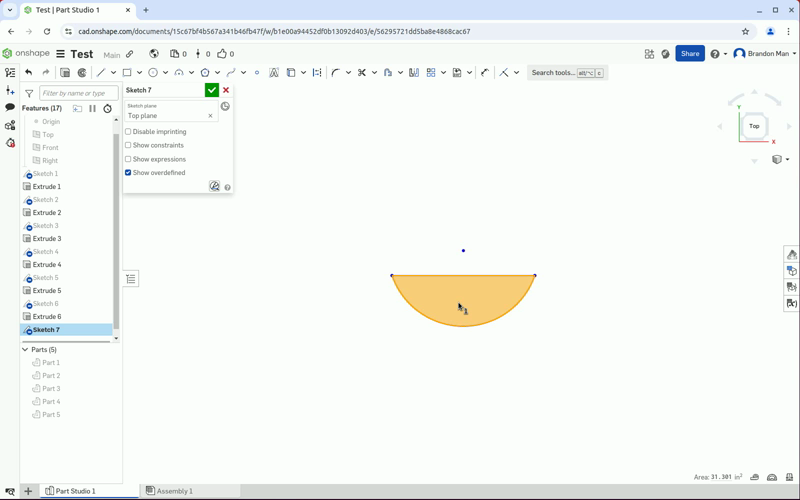
scroll(-6)
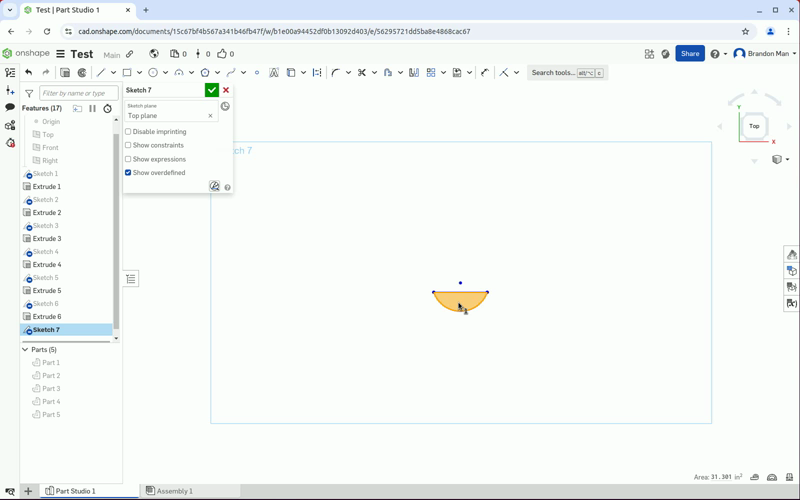
mouse_move(73, 352)
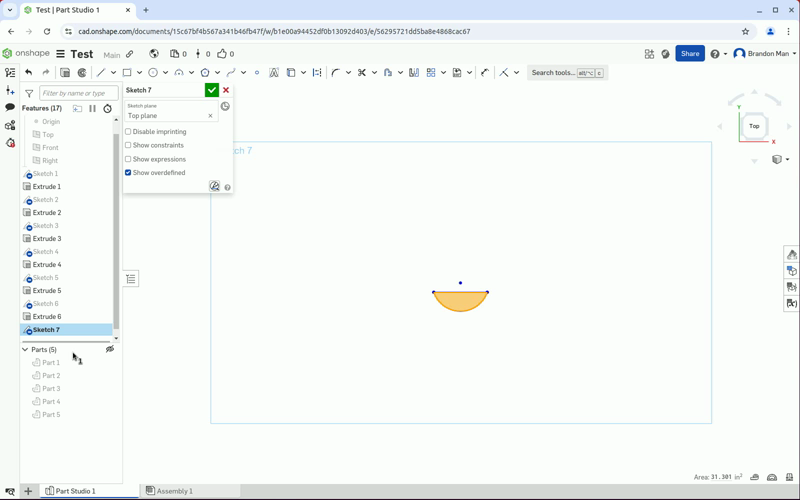
key(shift+y)
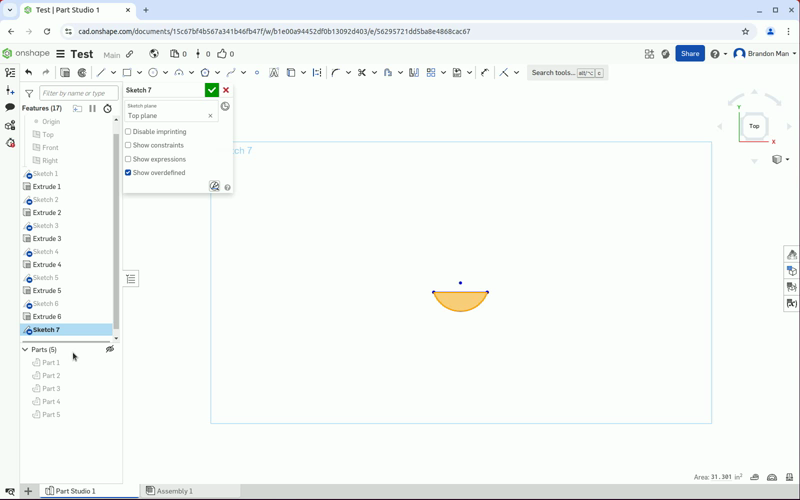
key(shift+e)
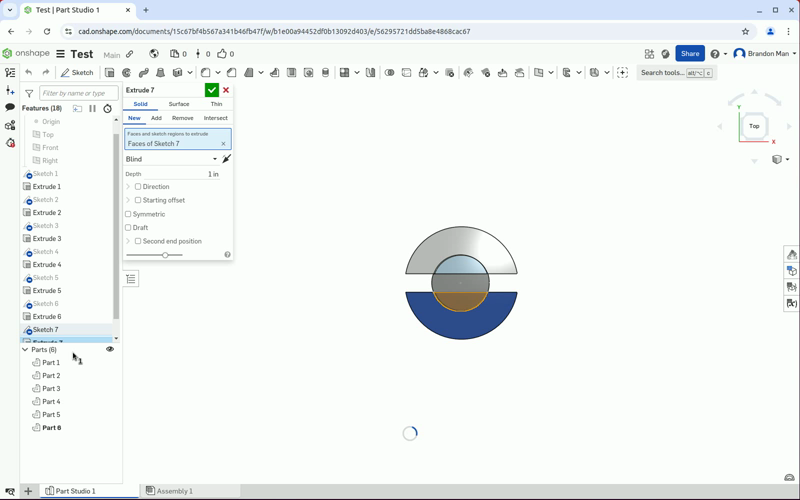
mouse_move(143, 106)
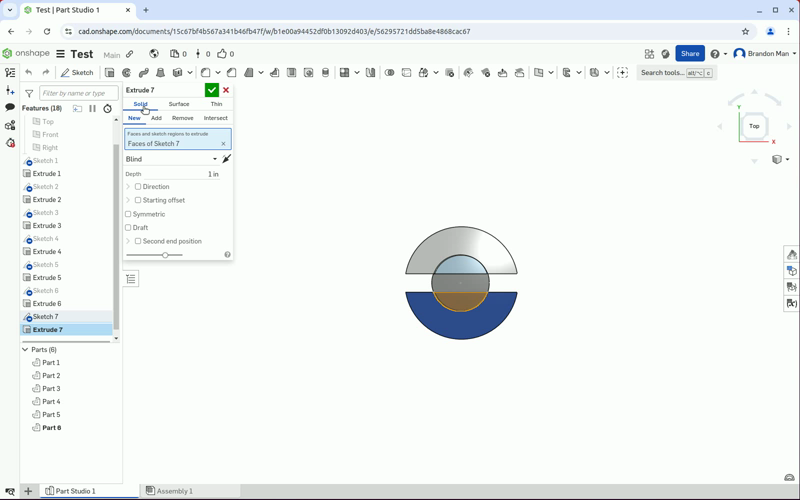
click(143, 106)
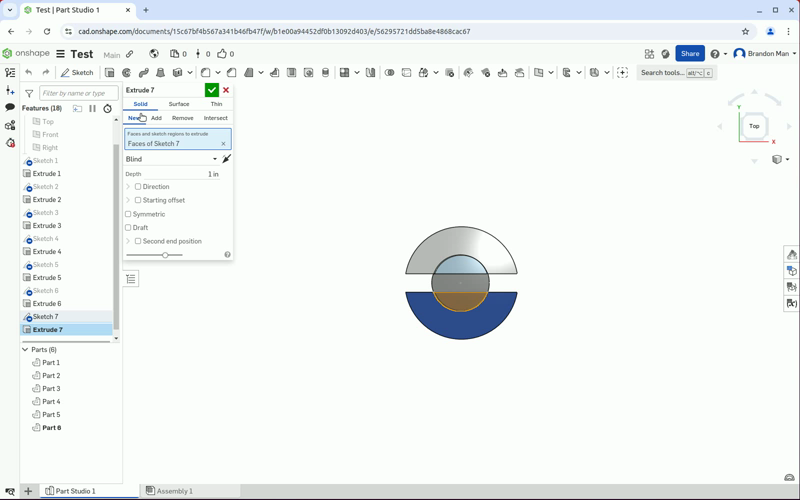
mouse_move(137, 120)
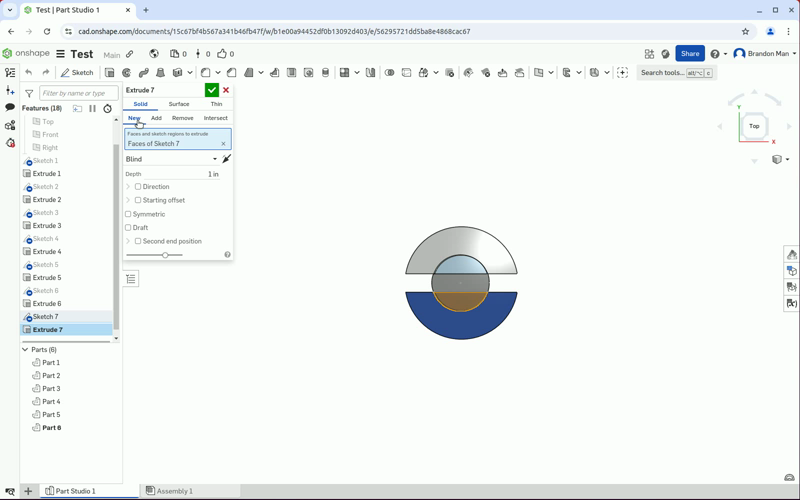
click(137, 120)
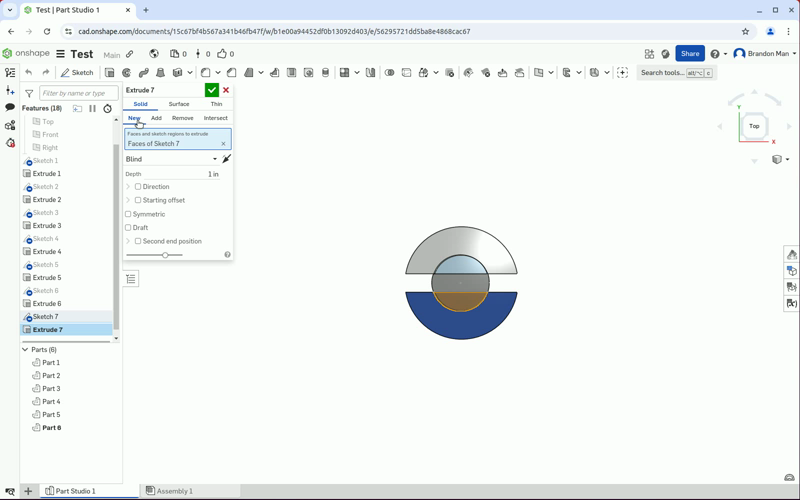
key(tab, 4)
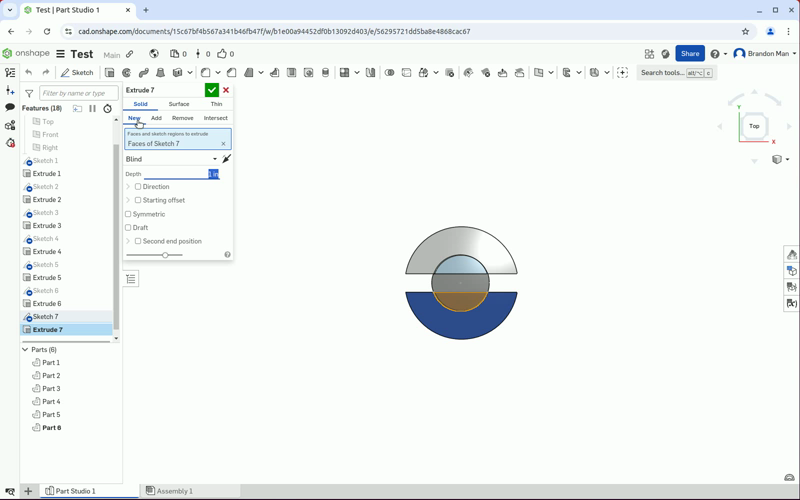
text(7.703)
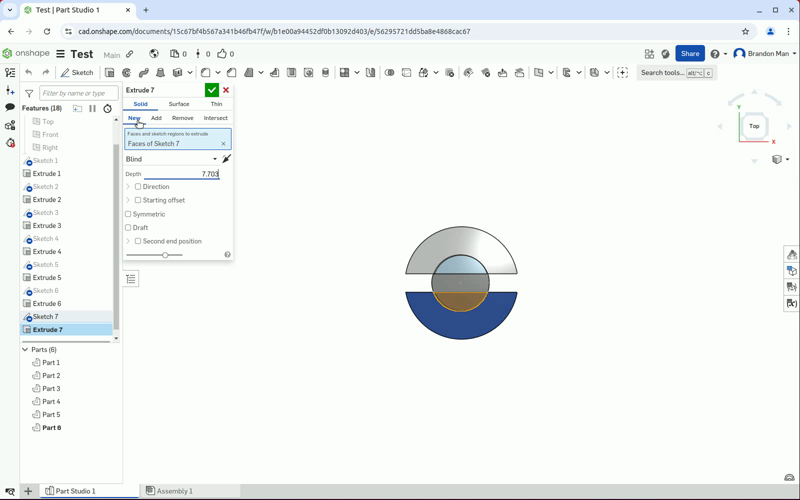
key(enter)
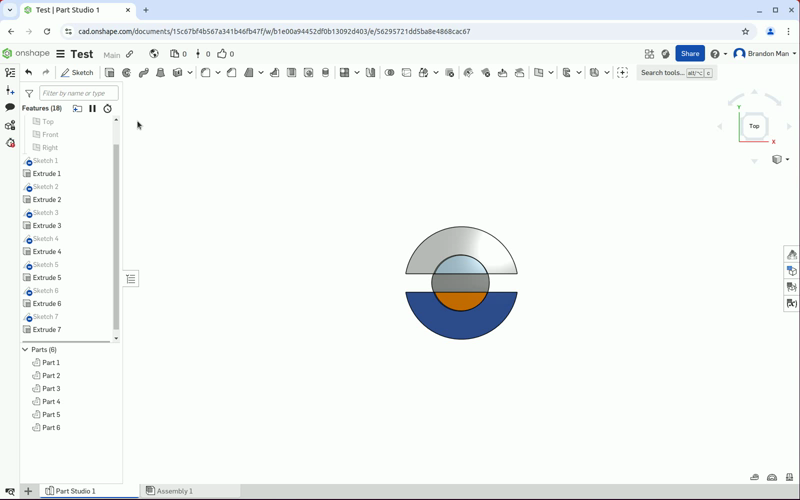
key(shift+h)
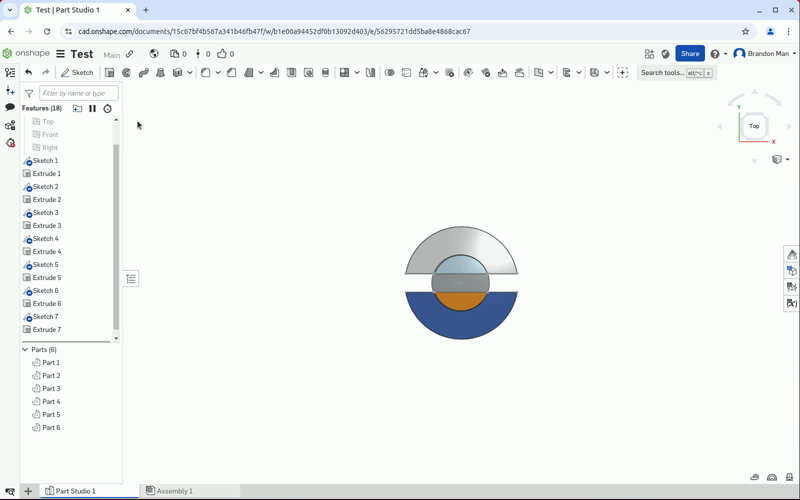
key(shift+h)
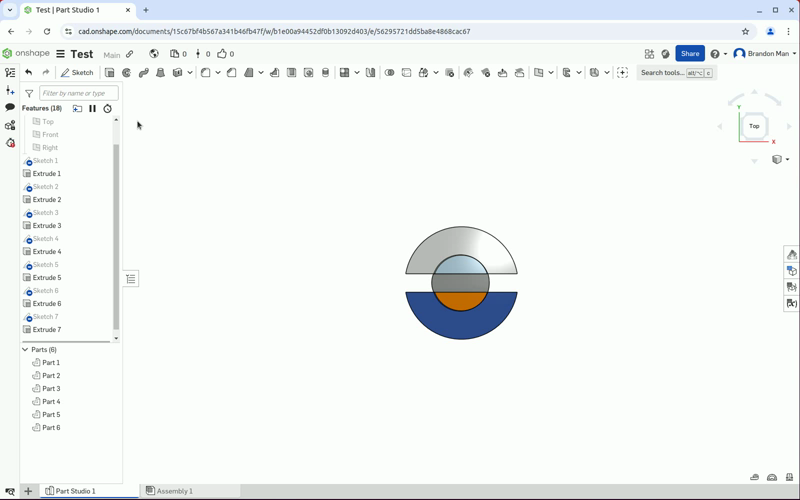
mouse_move(69, 163)
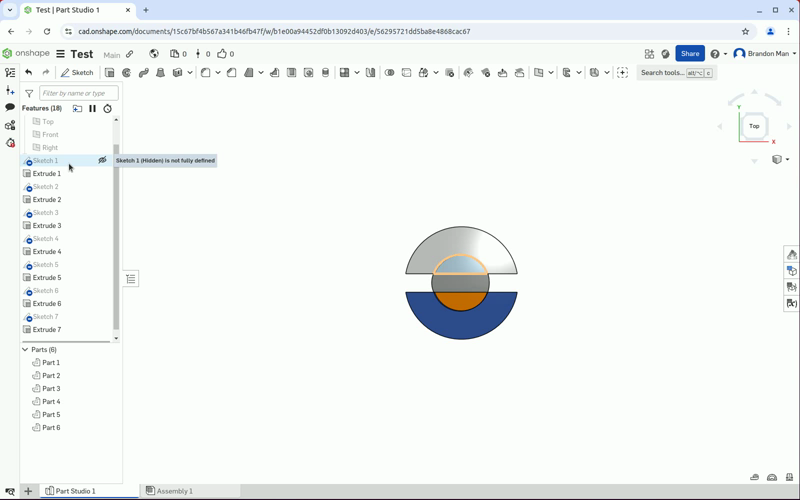
click(69, 163)
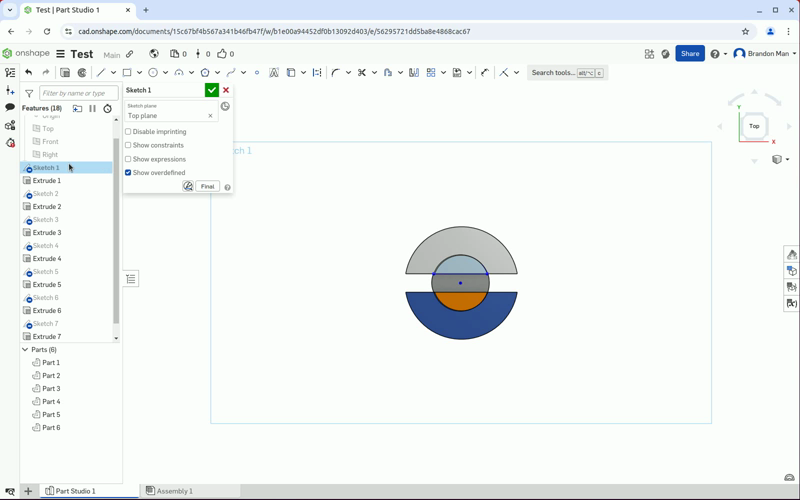
mouse_move(229, 92)
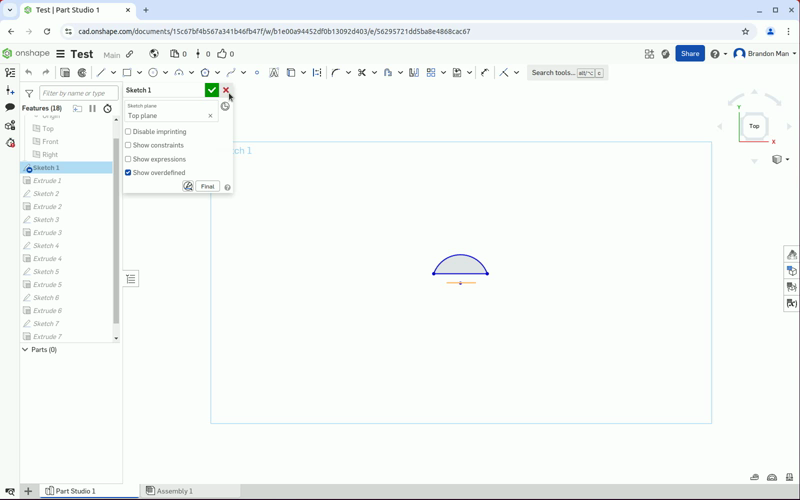
click(229, 92)
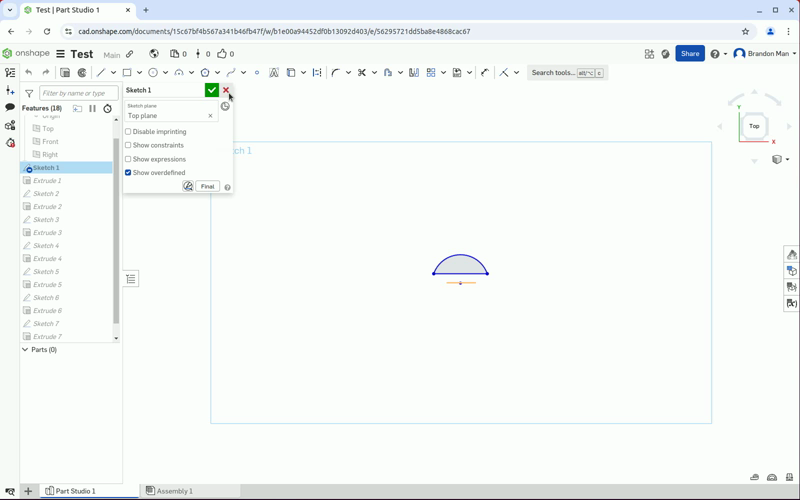
key(shift+s)
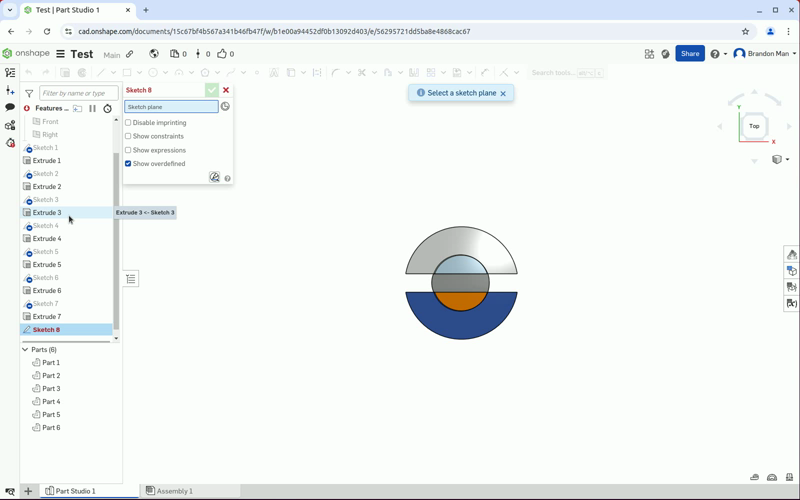
scroll(3)
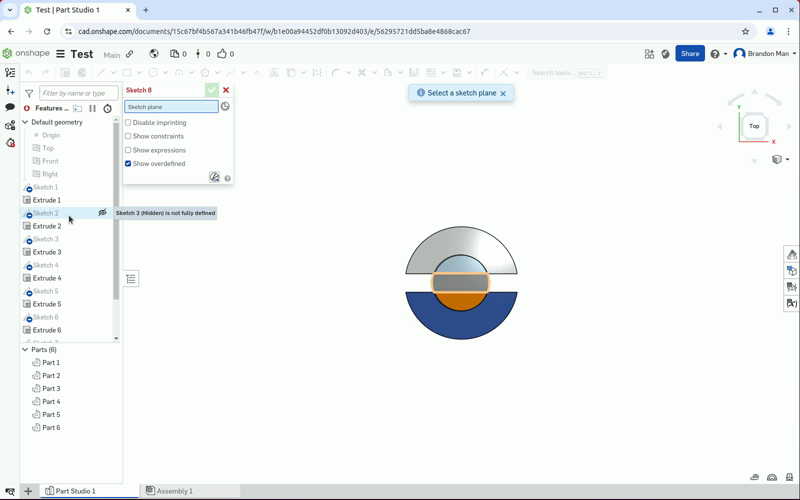
mouse_move(69, 150)
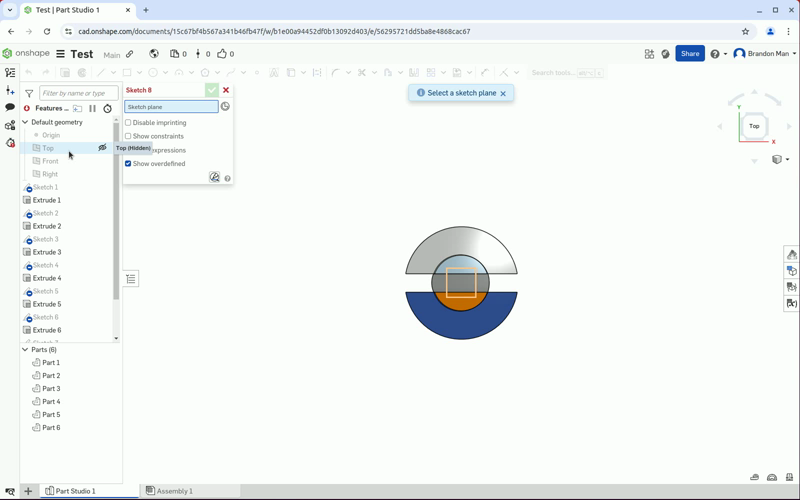
click(69, 150)
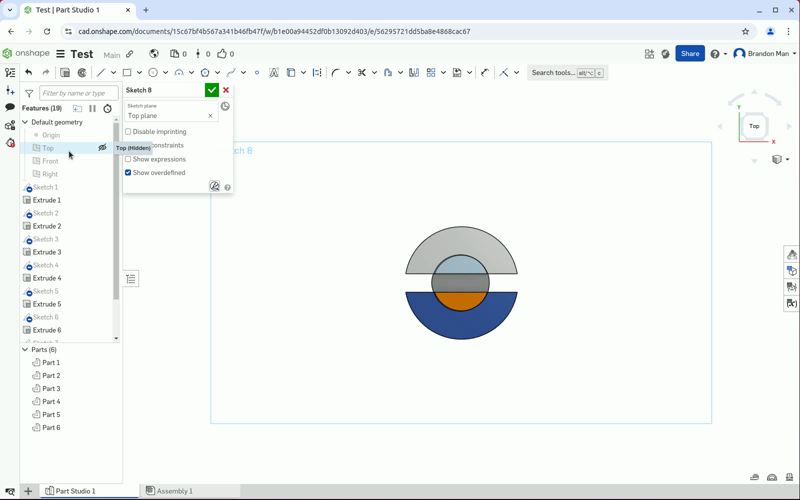
mouse_move(73, 352)
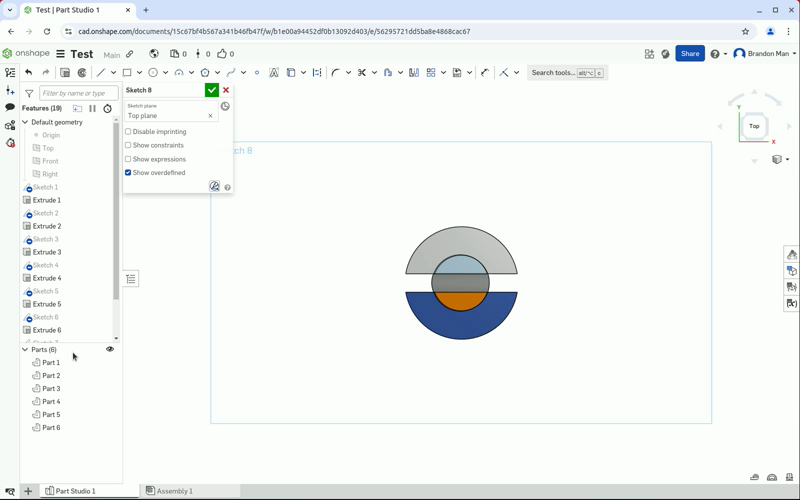
key(y)
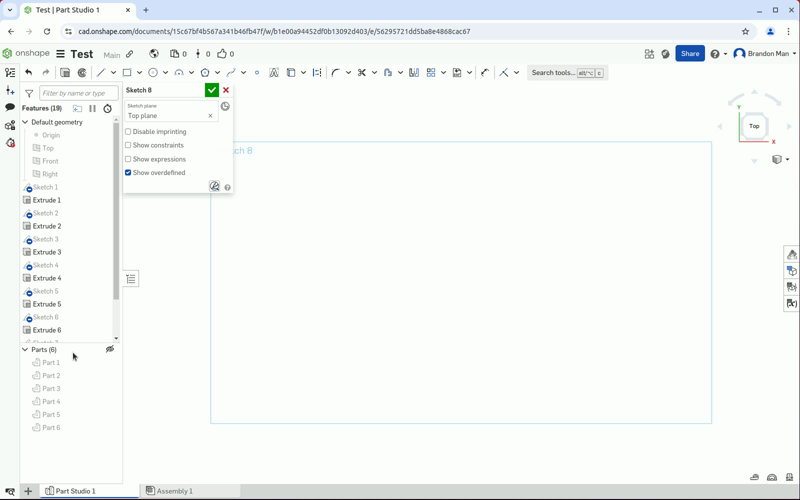
key(l)
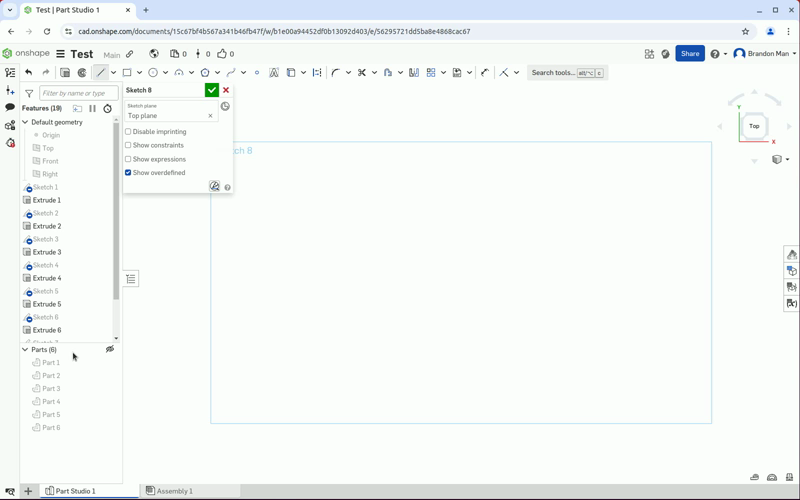
key_down(shift)
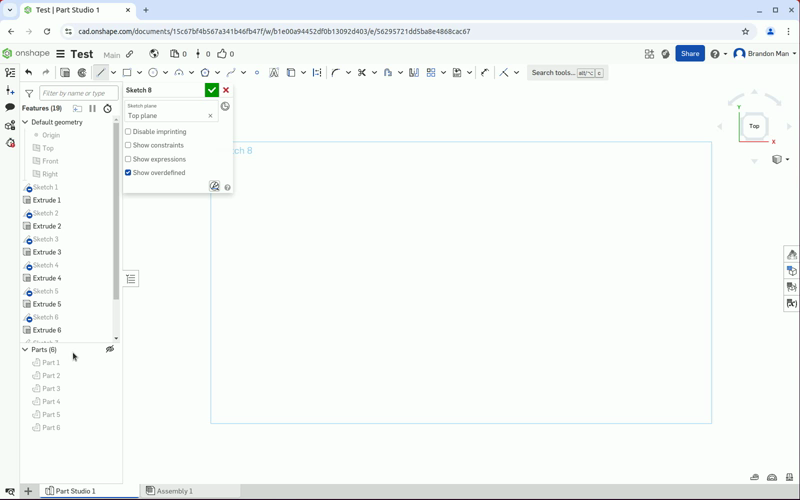
mouse_move(405, 292)
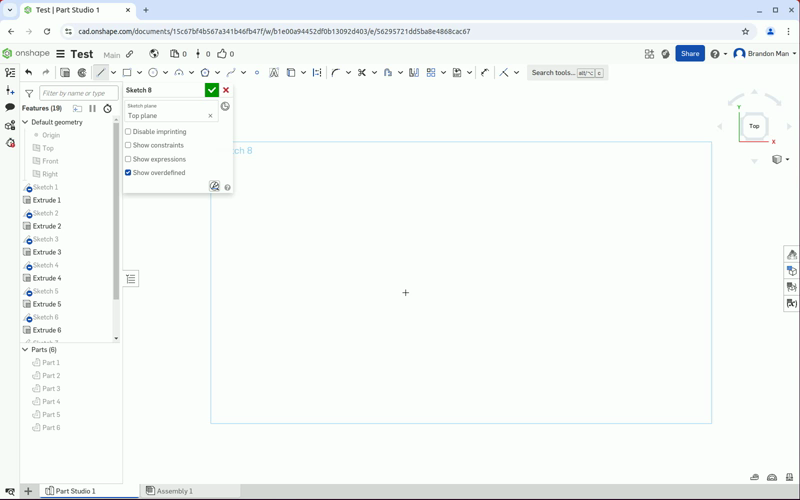
click(405, 292)
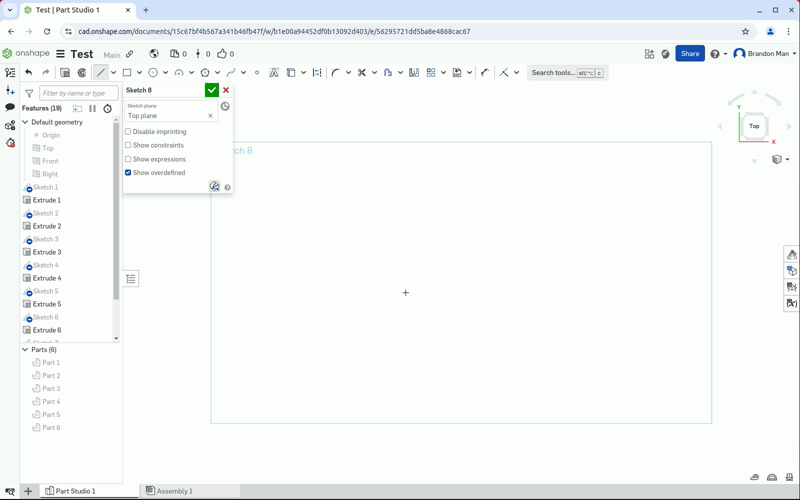
key_up(shift)
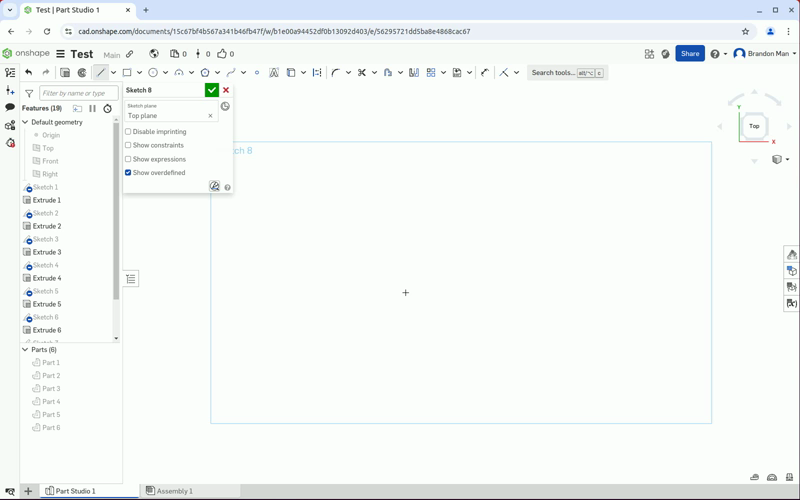
key_down(shift)
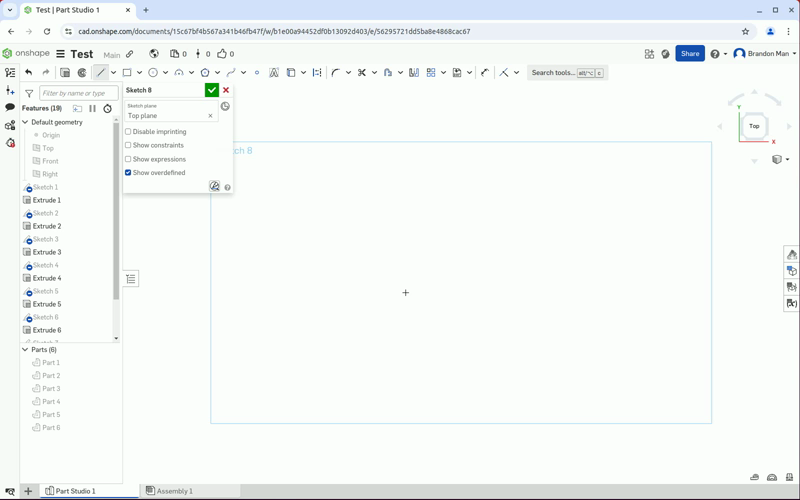
mouse_move(435, 292)
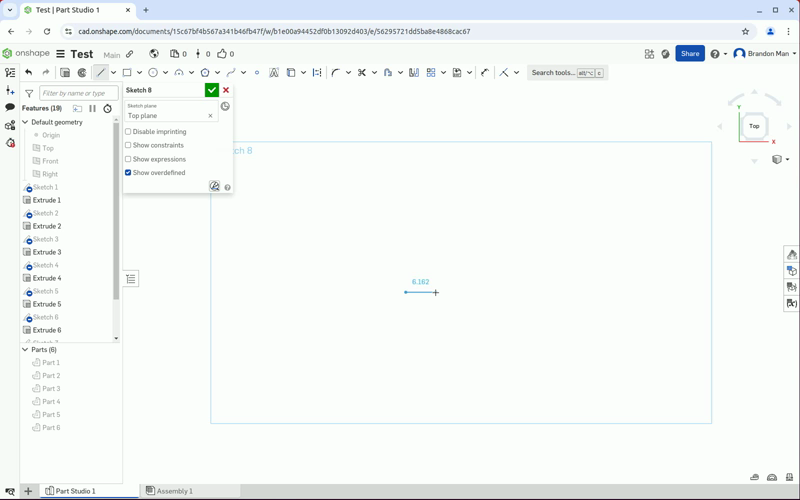
mouse_move(435, 292)
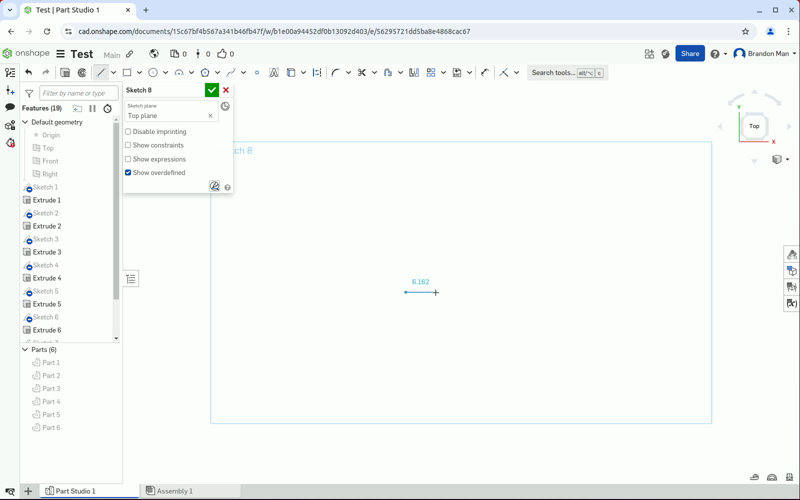
click(435, 292)
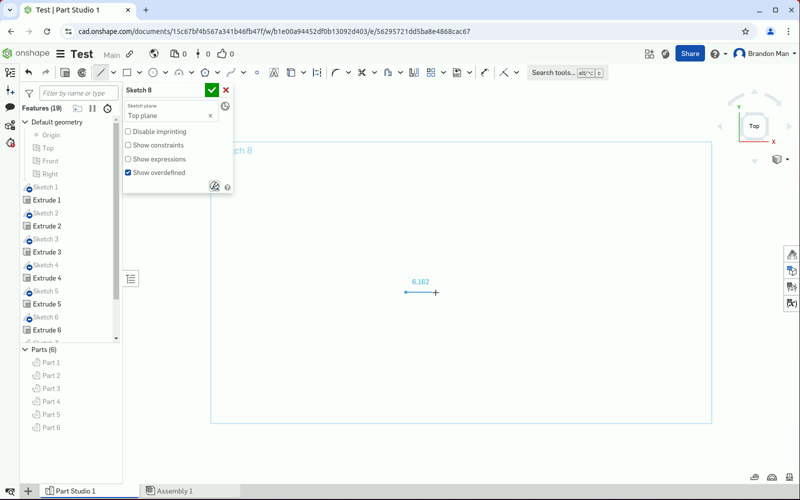
key_up(shift)
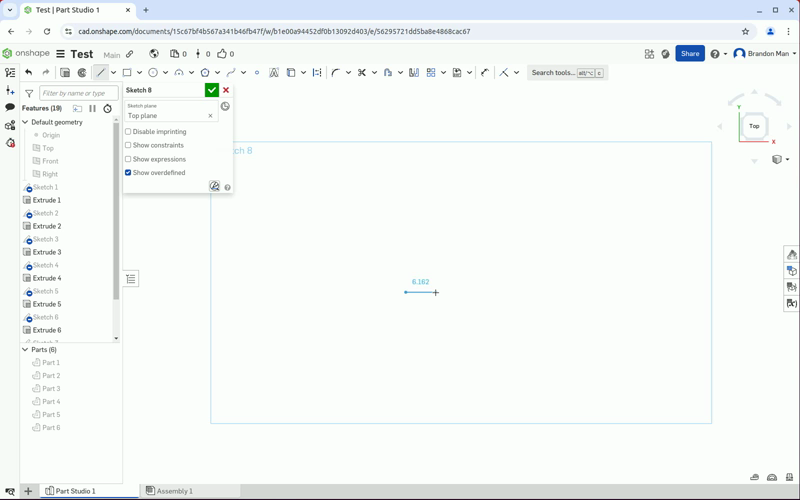
key(esc)
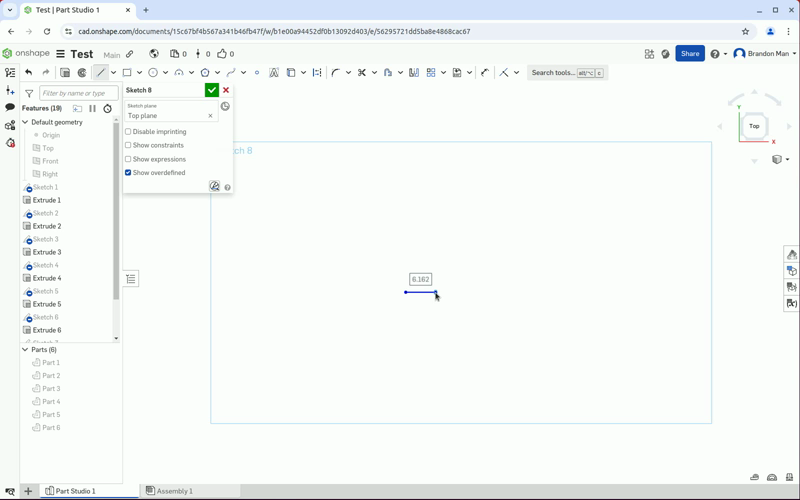
key(a)
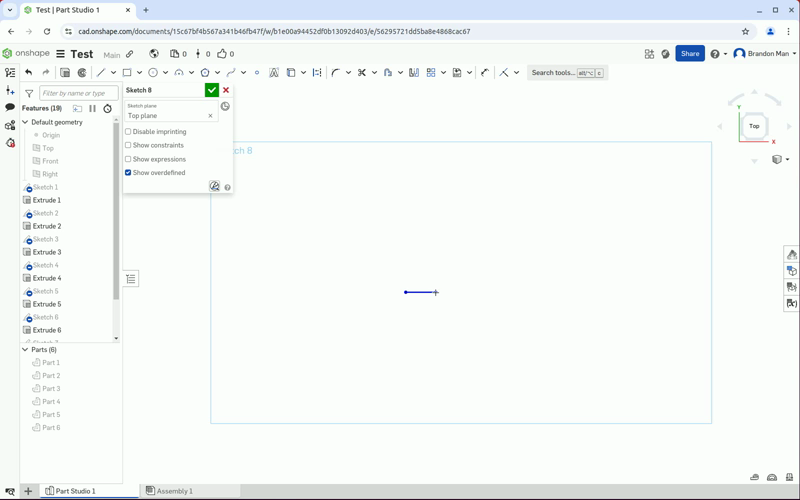
mouse_move(435, 292)
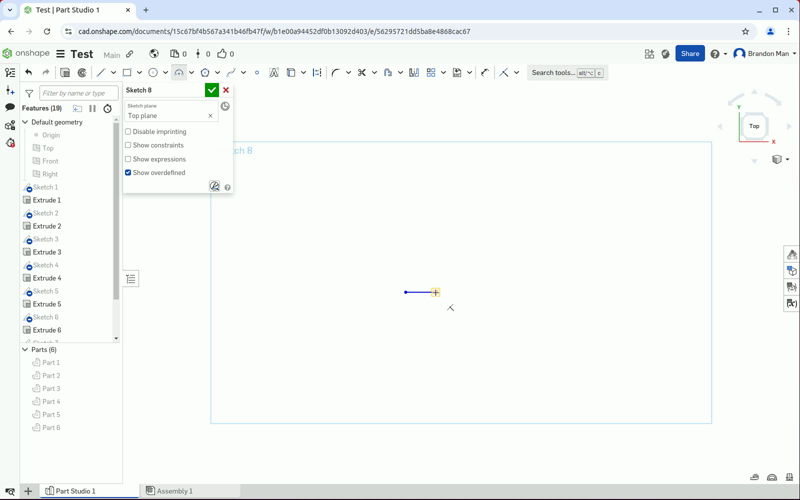
click(435, 292)
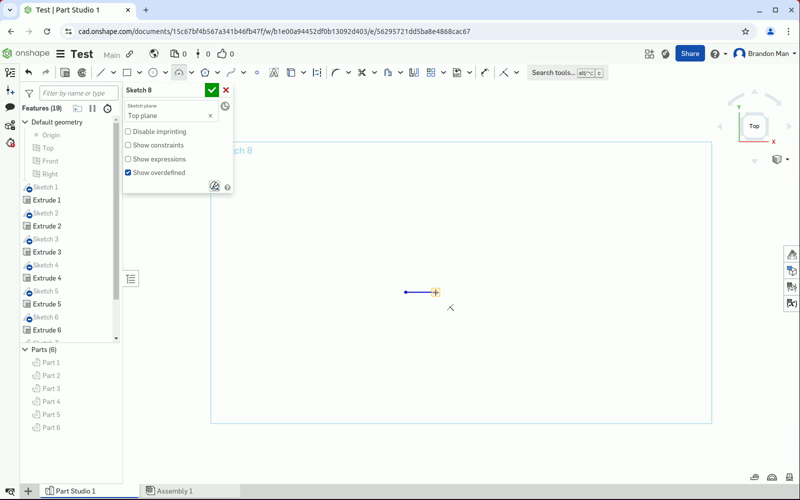
key_down(shift)
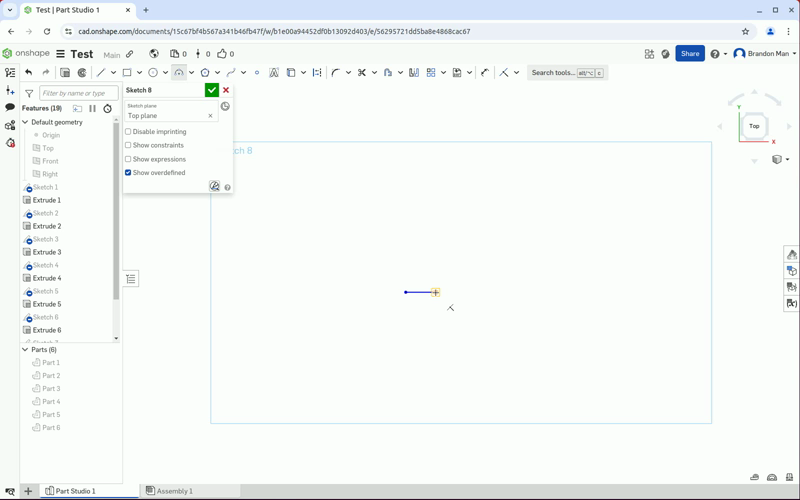
mouse_move(435, 272)
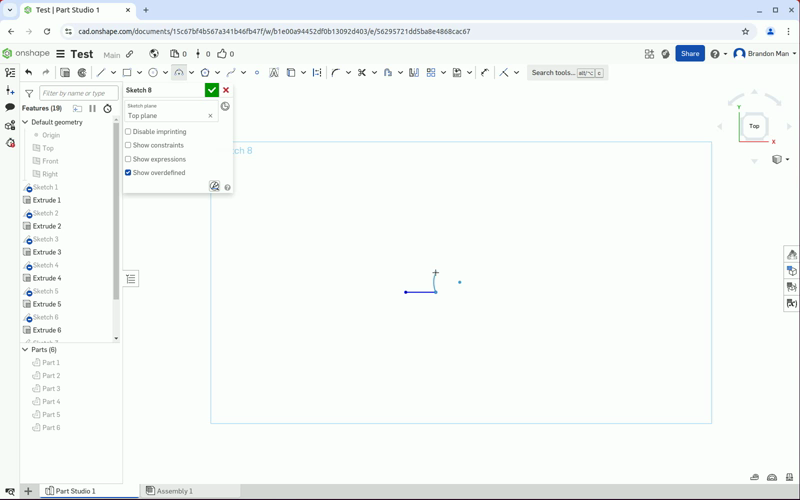
click(435, 272)
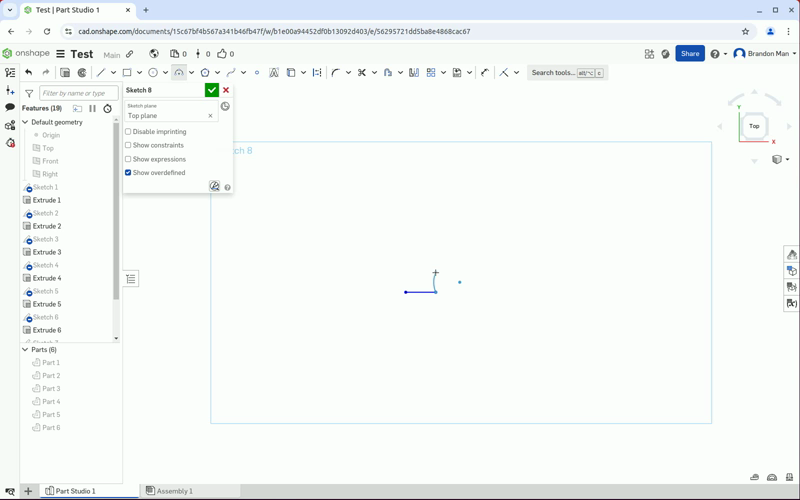
mouse_move(434, 282)
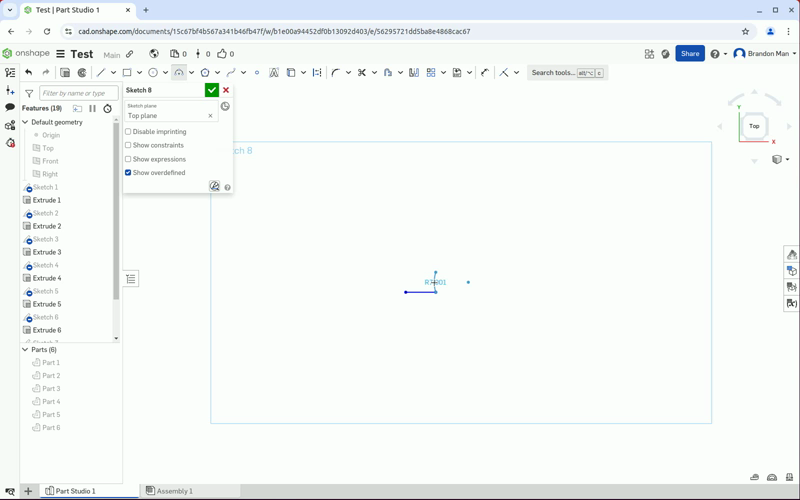
click(434, 282)
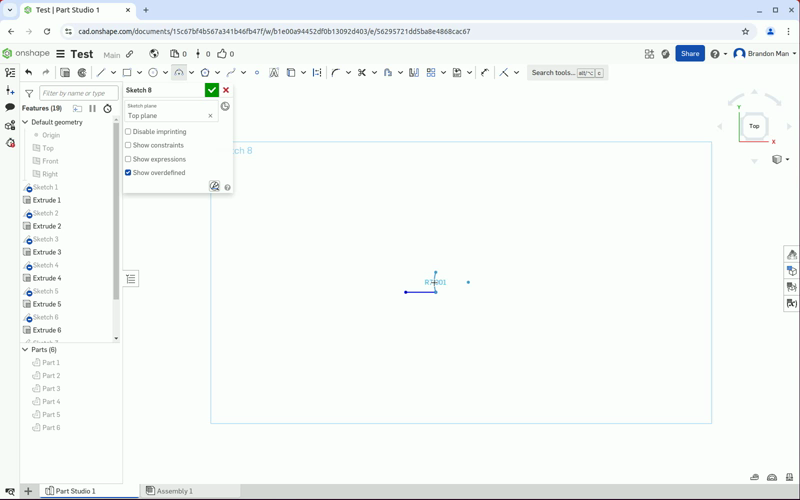
key_up(shift)
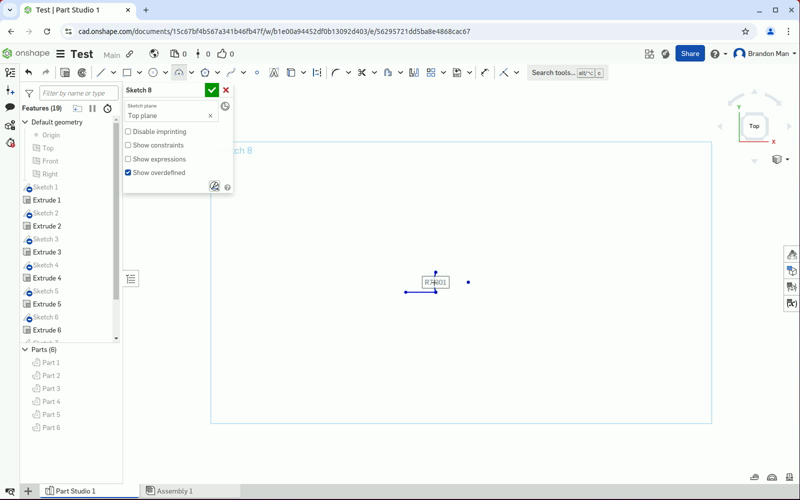
key(esc)
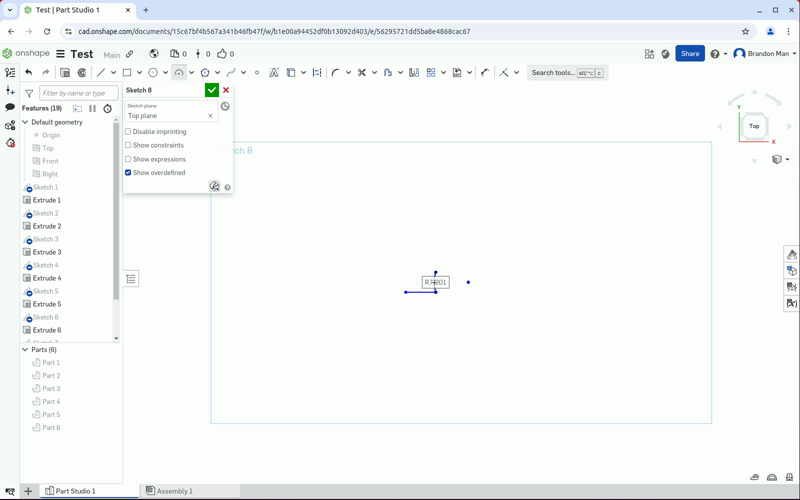
key(l)
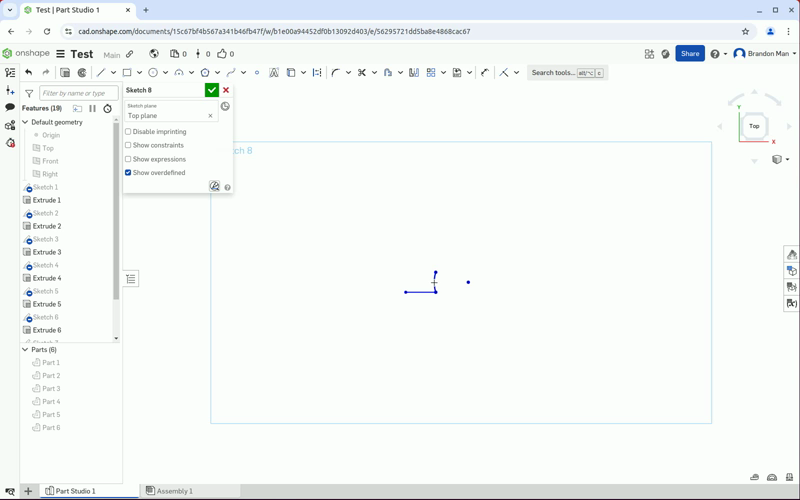
mouse_move(435, 272)
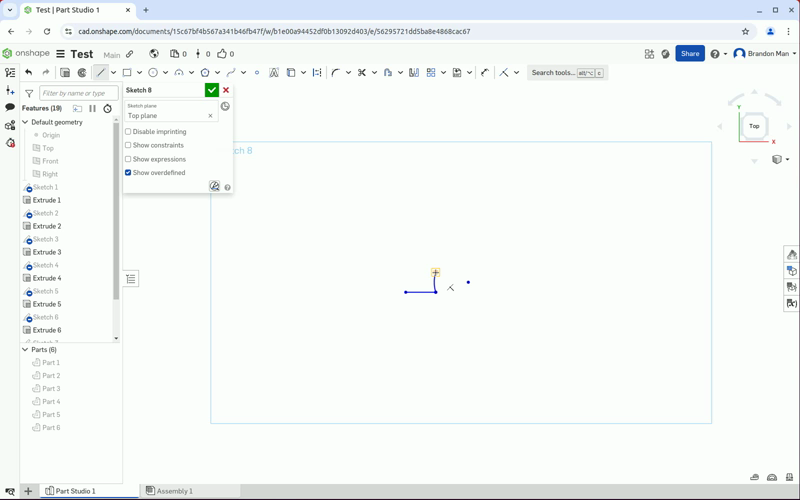
click(435, 272)
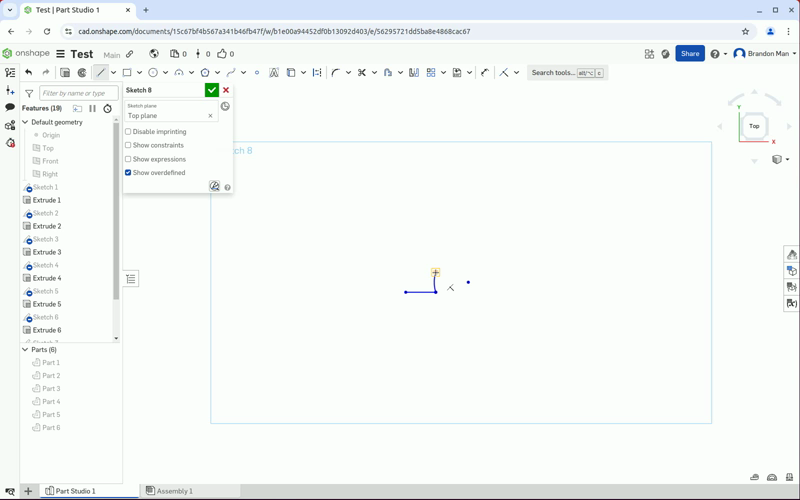
key_down(shift)
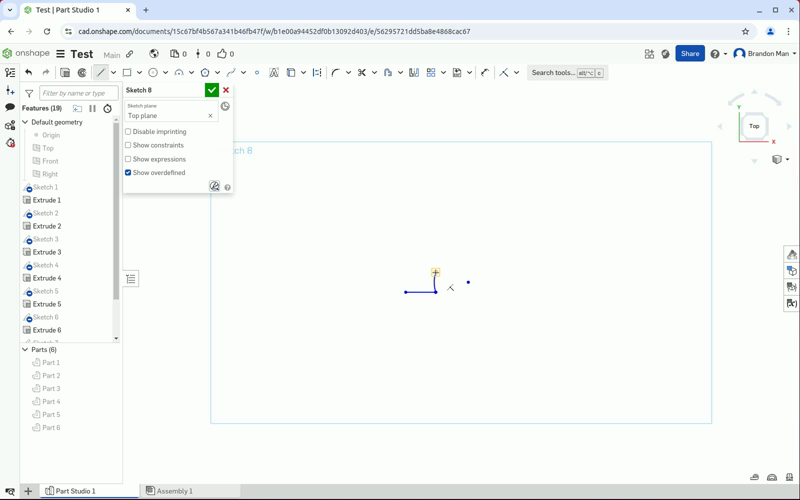
mouse_move(465, 272)
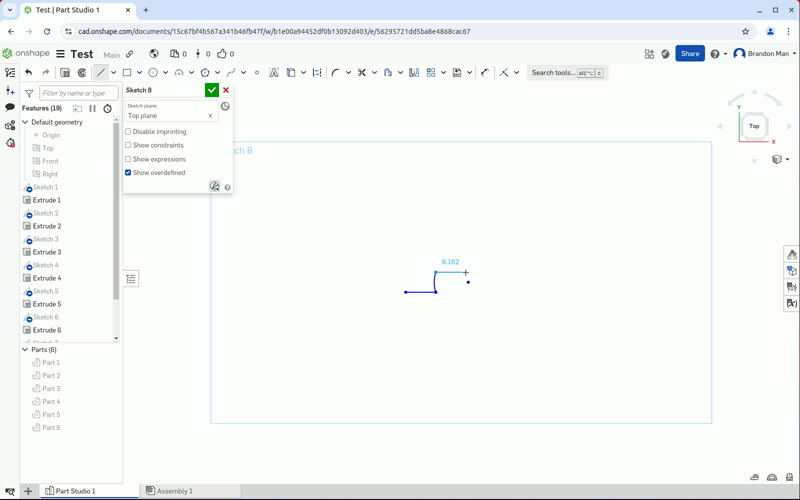
mouse_move(405, 272)
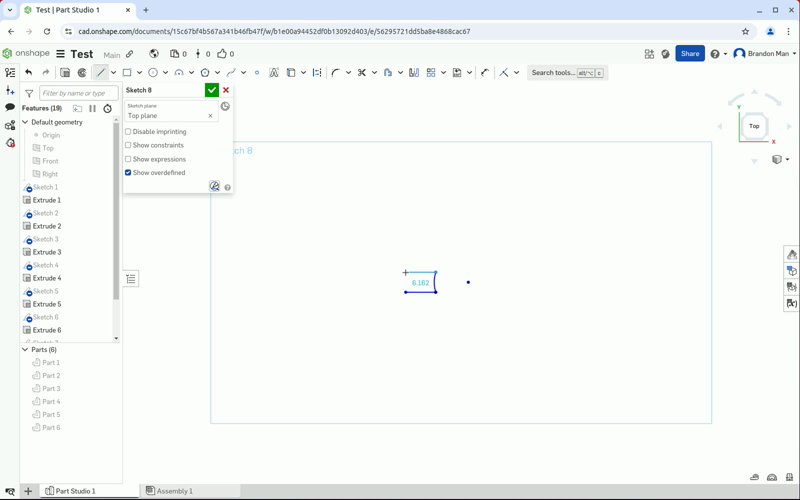
click(405, 272)
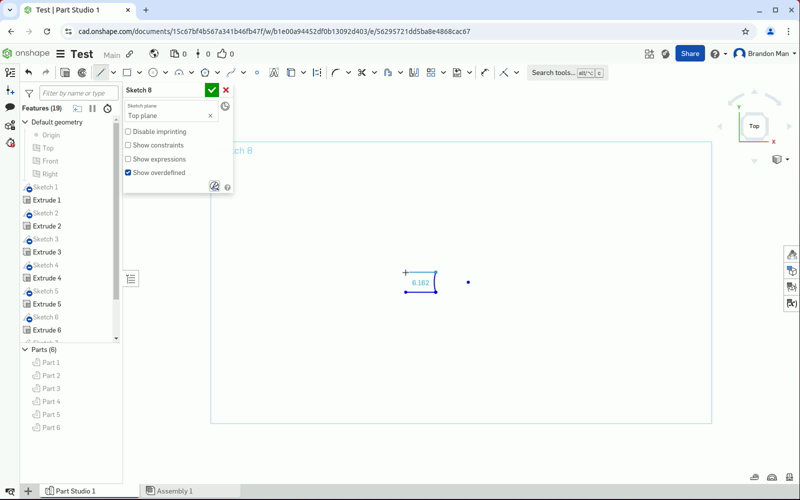
key_up(shift)
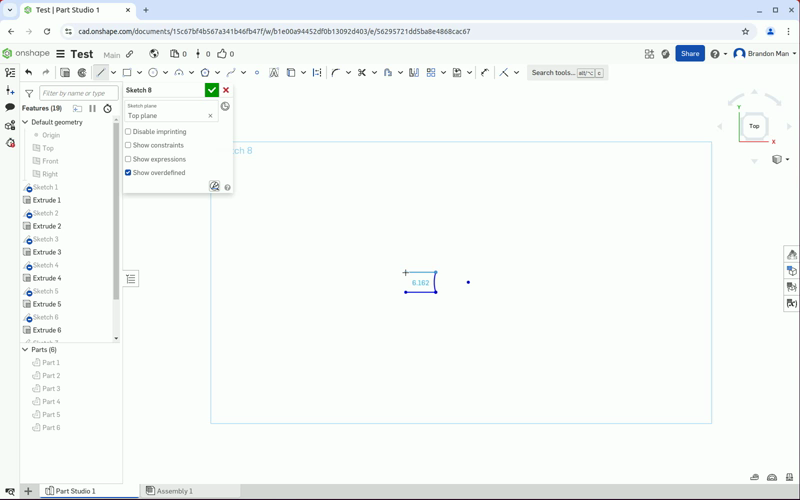
key(esc)
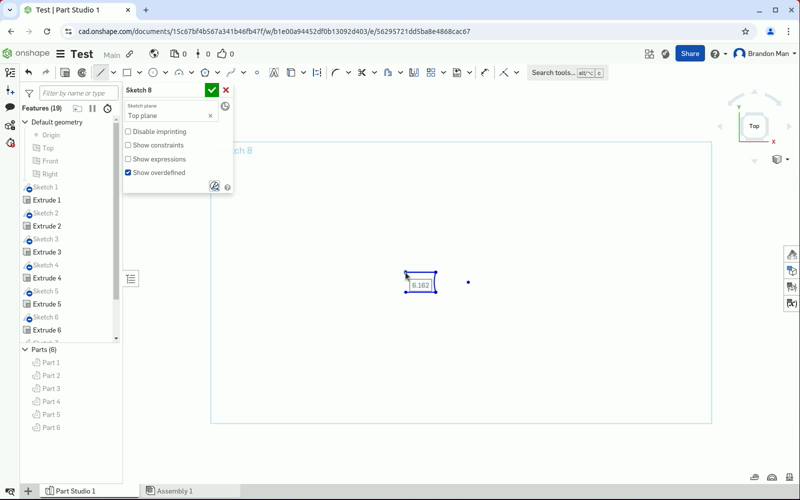
key(a)
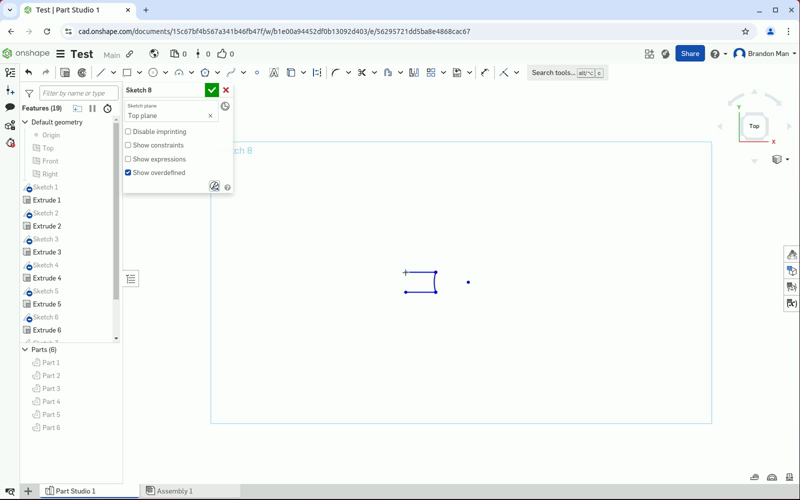
mouse_move(405, 272)
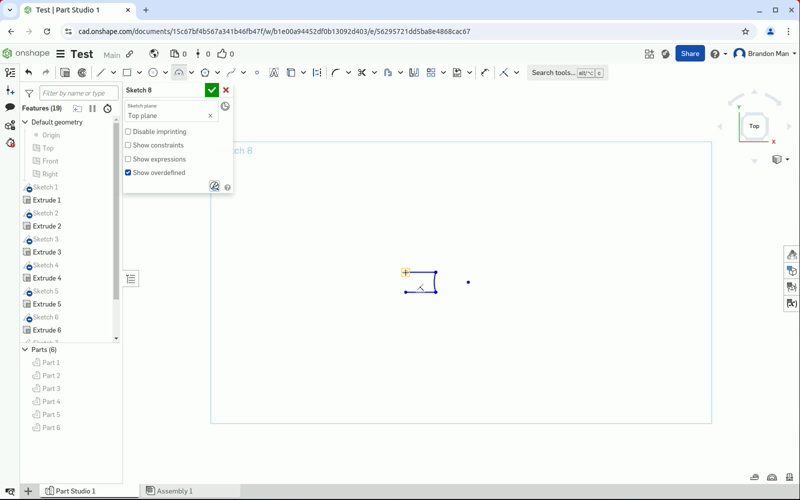
click(405, 272)
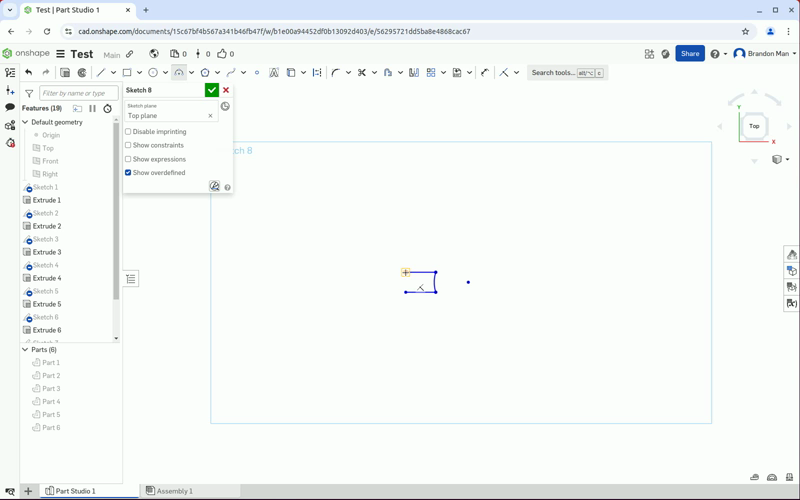
mouse_move(405, 292)
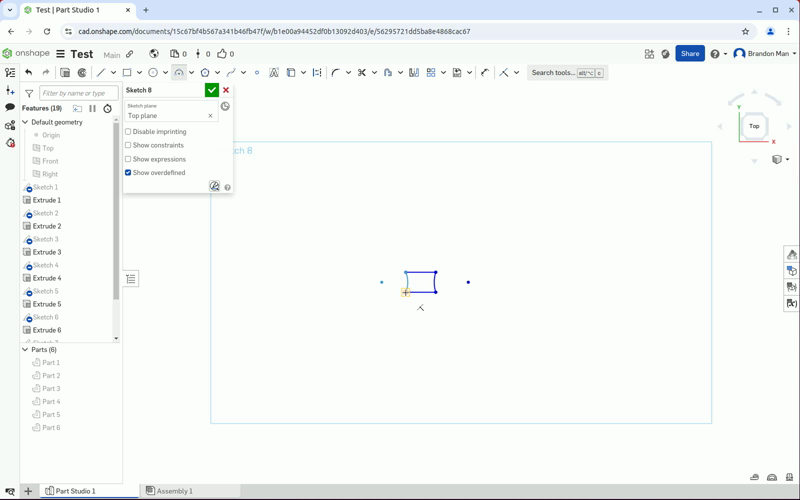
click(405, 292)
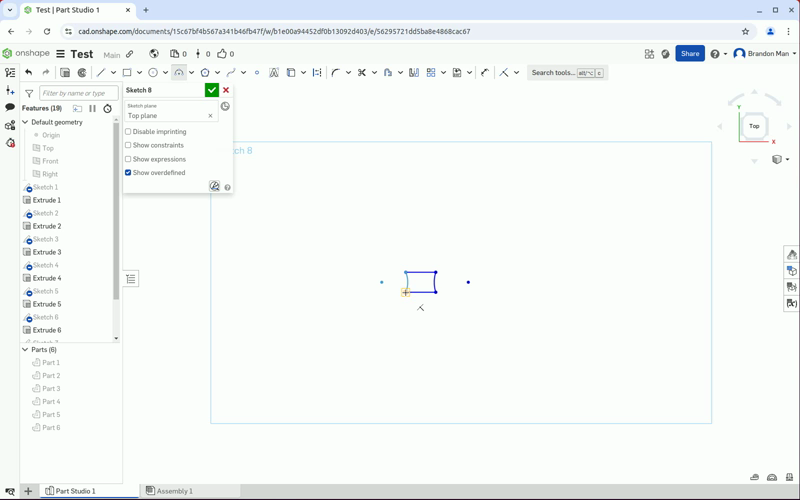
key_down(shift)
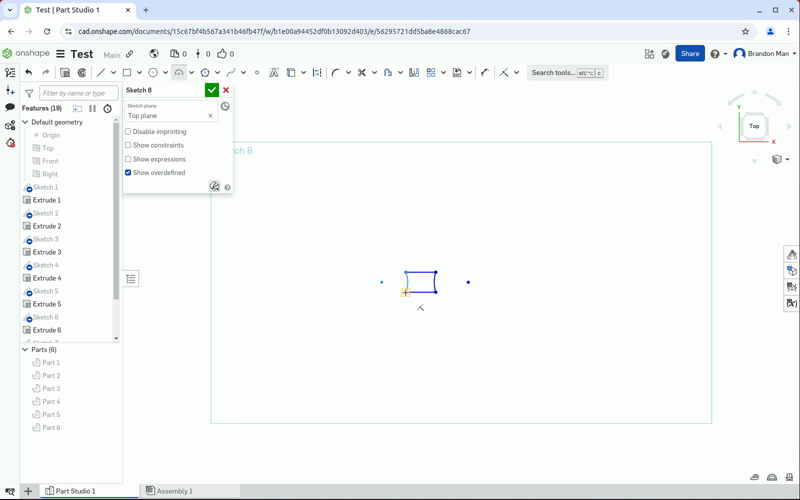
mouse_move(404, 282)
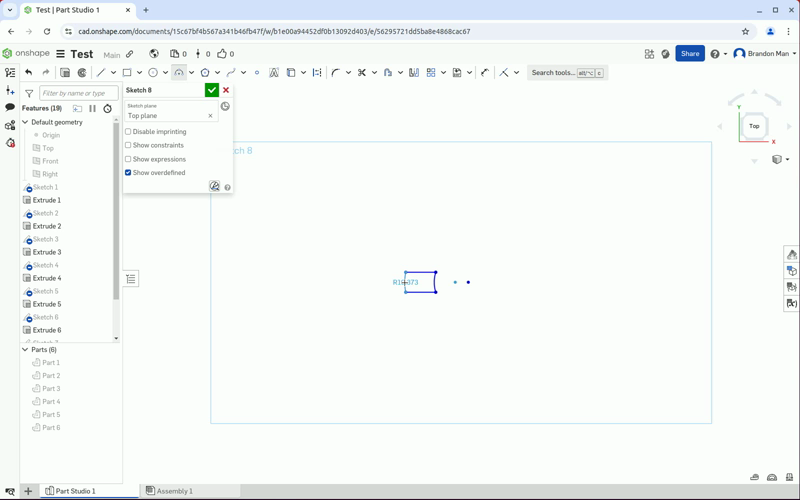
click(404, 282)
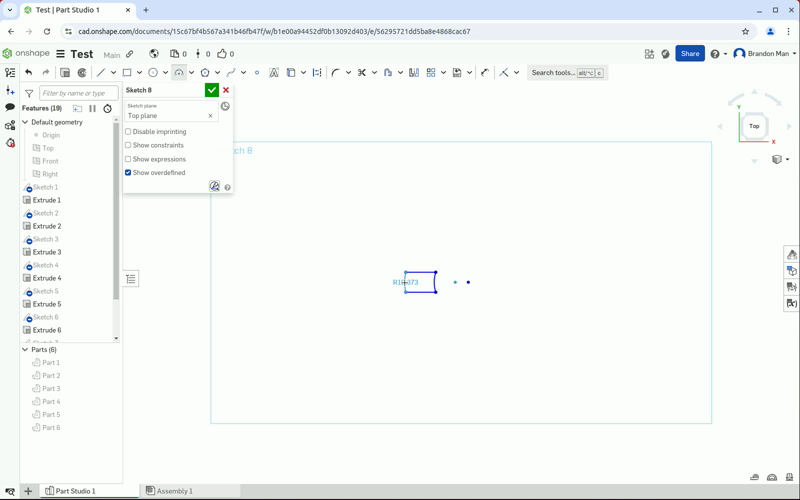
key_up(shift)
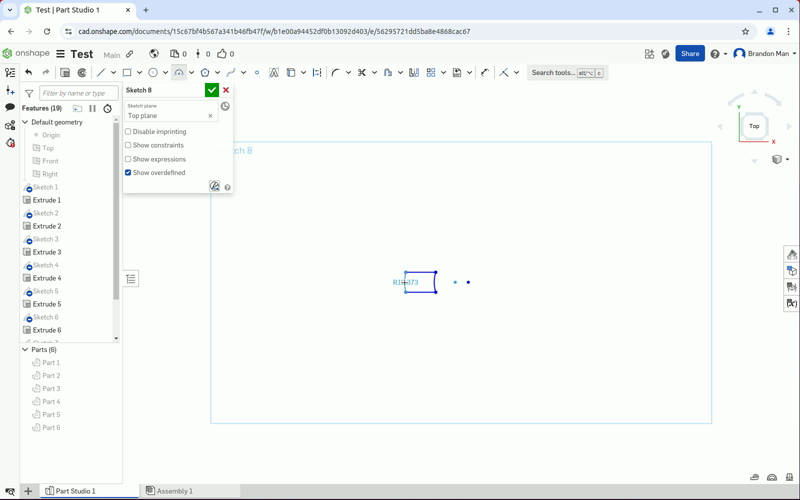
key(esc)
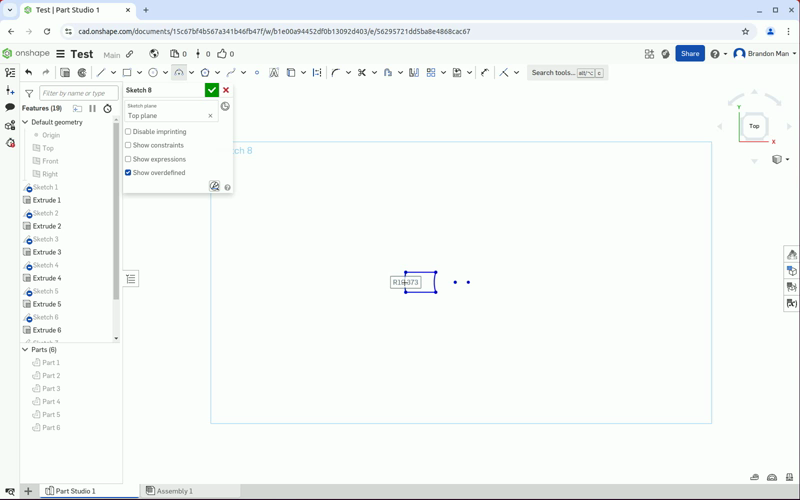
mouse_move(421, 273)
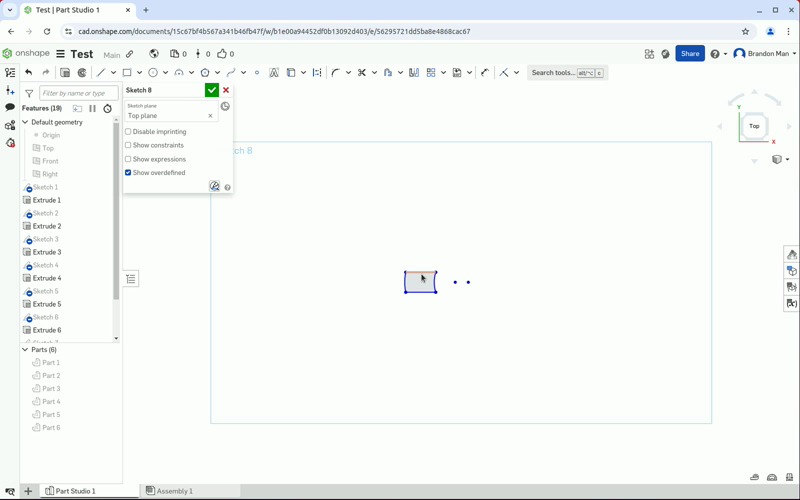
scroll(6)
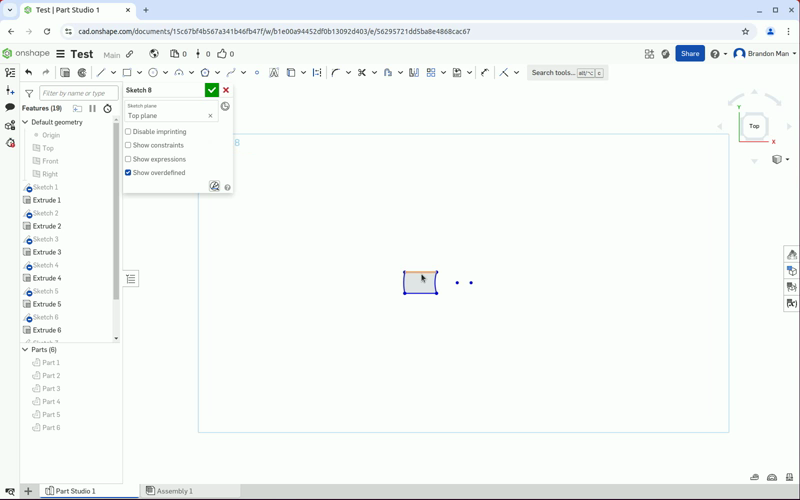
scroll(6)
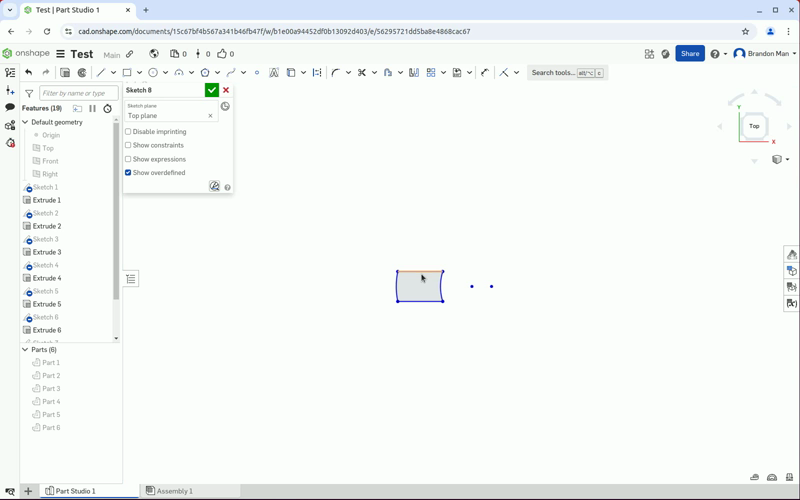
scroll(6)
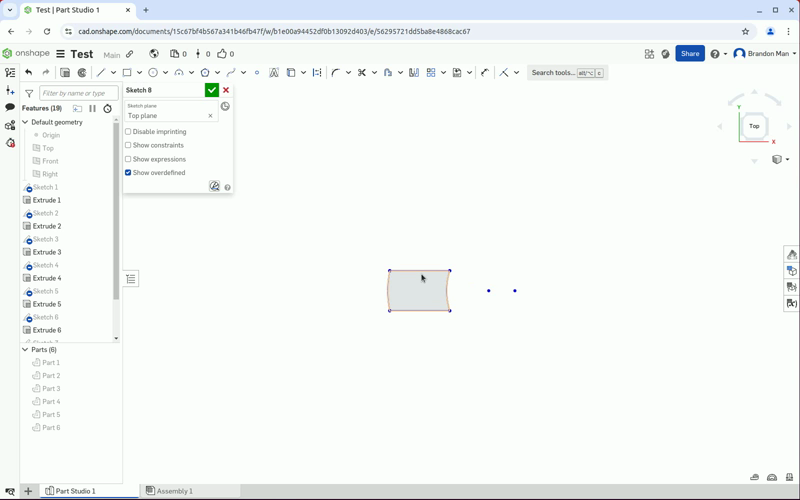
scroll(6)
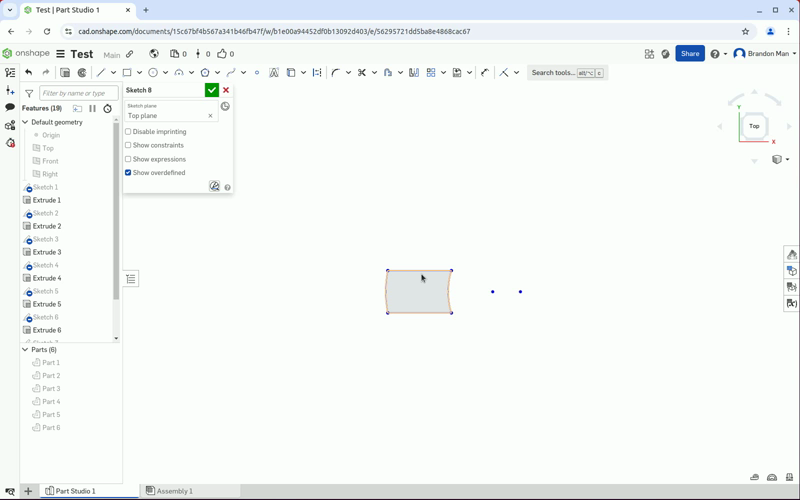
scroll(6)
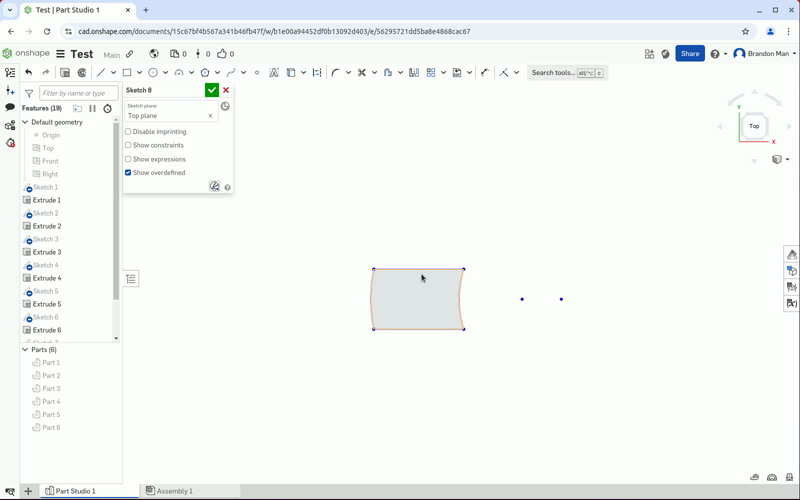
scroll(6)
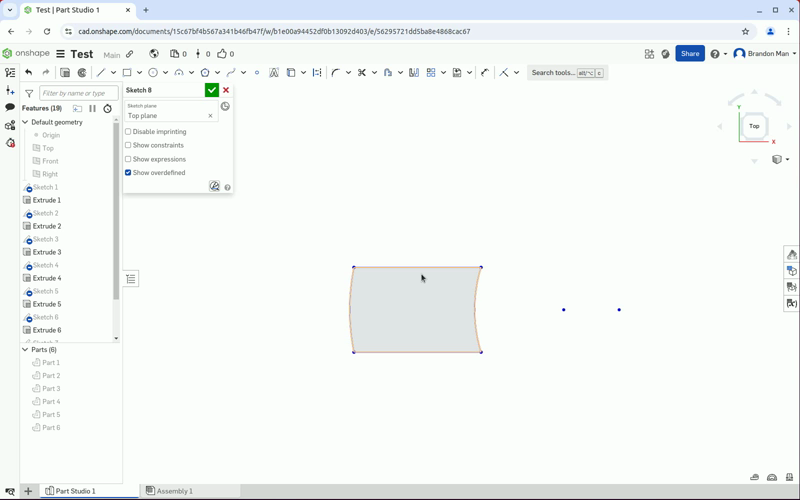
scroll(6)
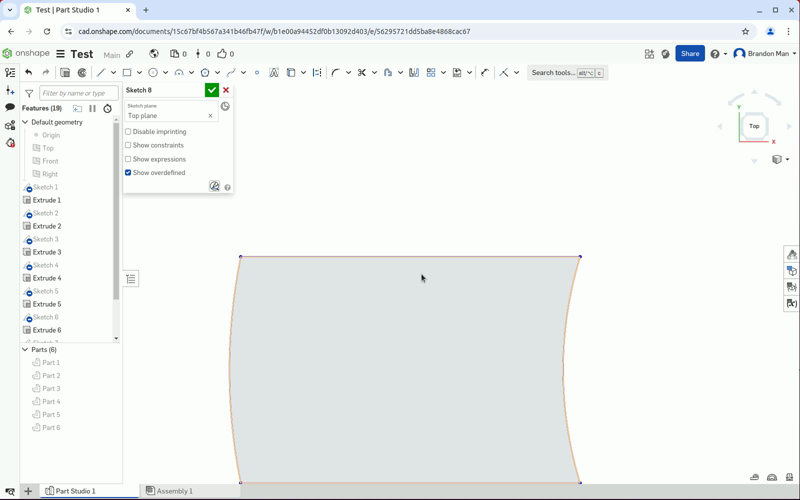
click(421, 273)
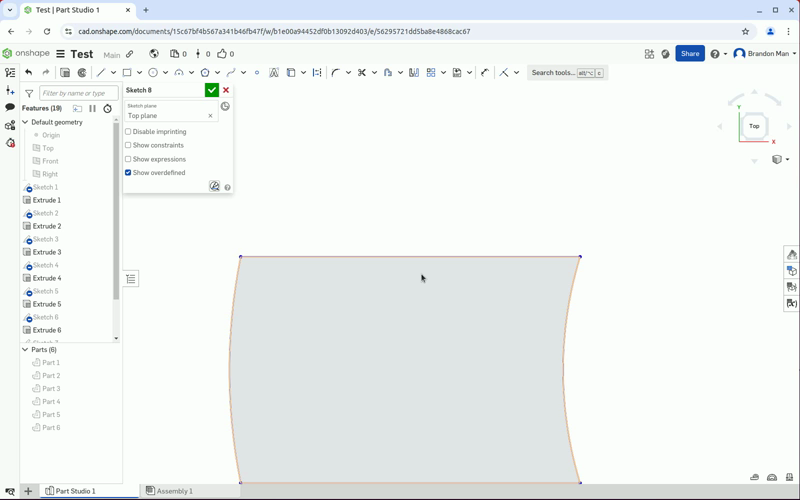
scroll(-6)
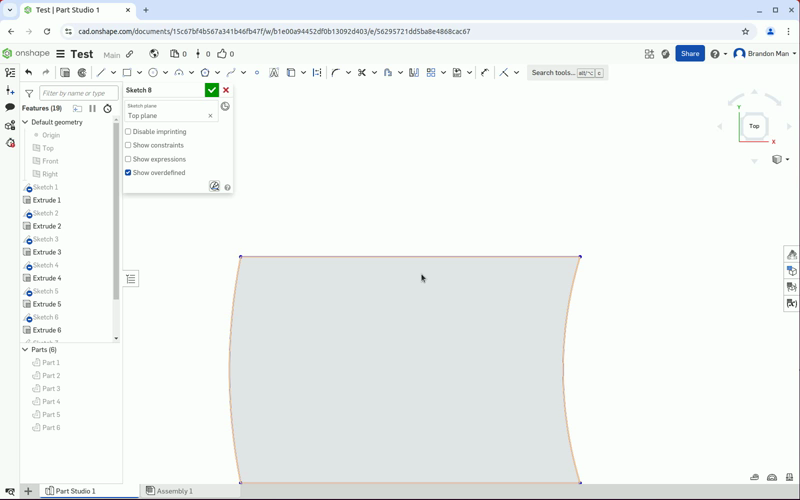
scroll(-6)
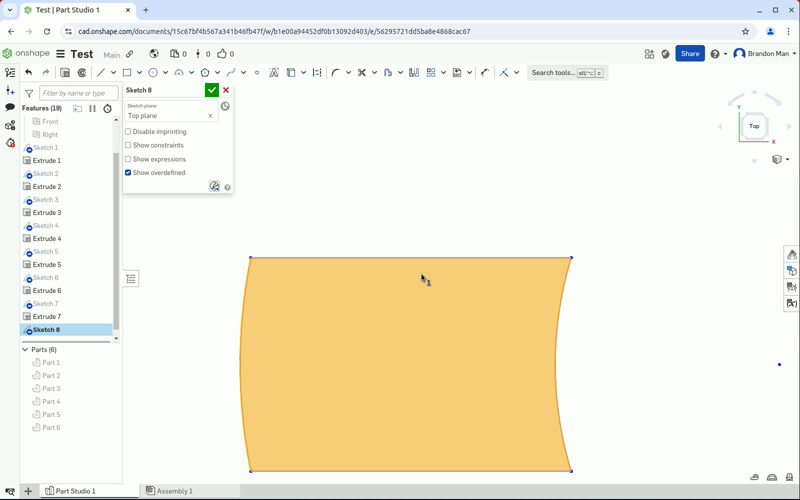
scroll(-6)
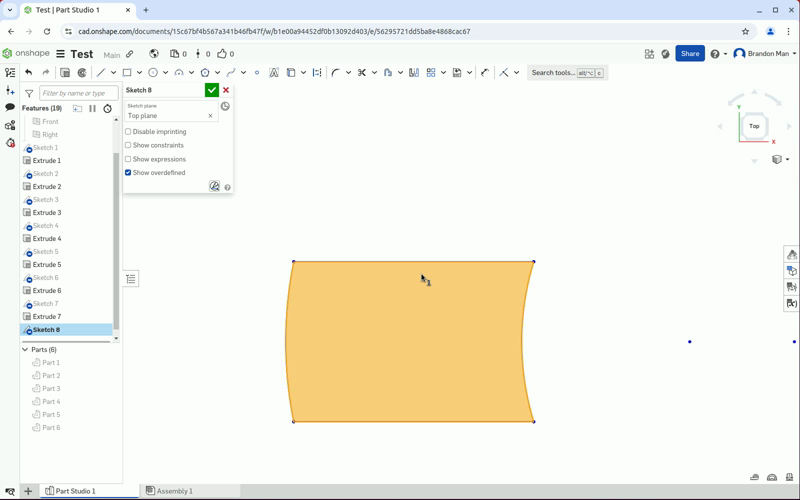
scroll(-6)
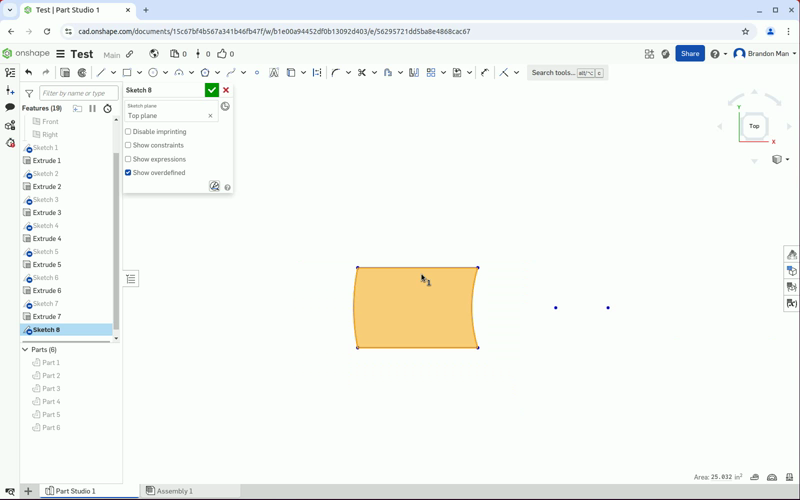
scroll(-6)
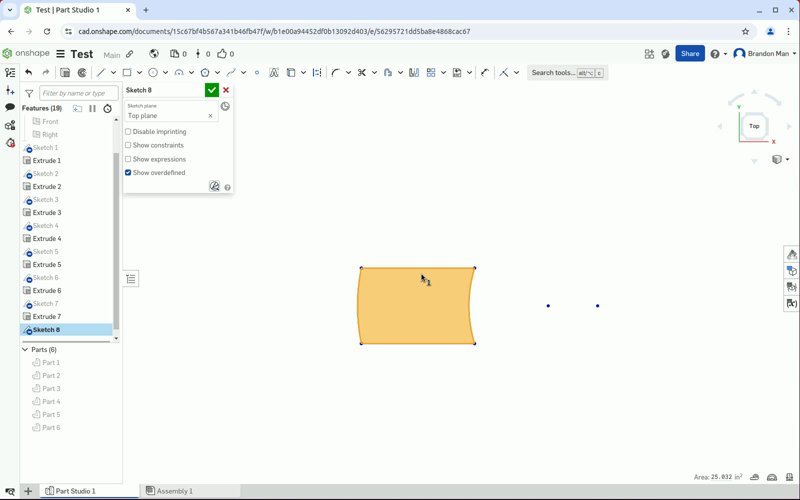
scroll(-6)
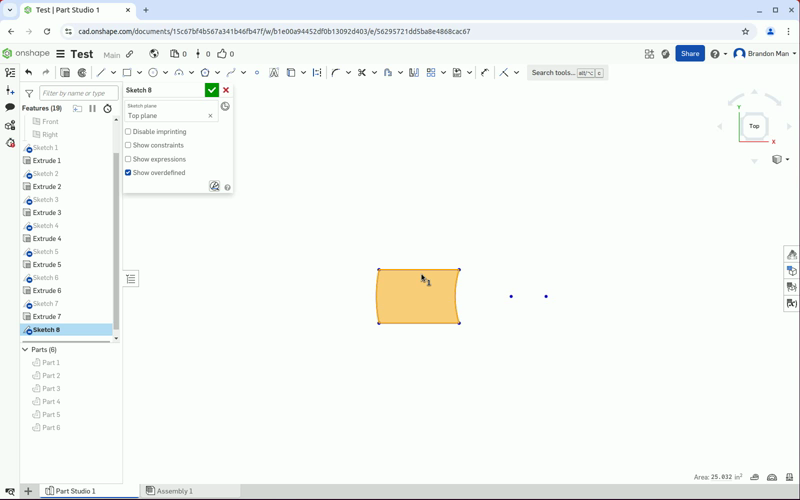
scroll(-6)
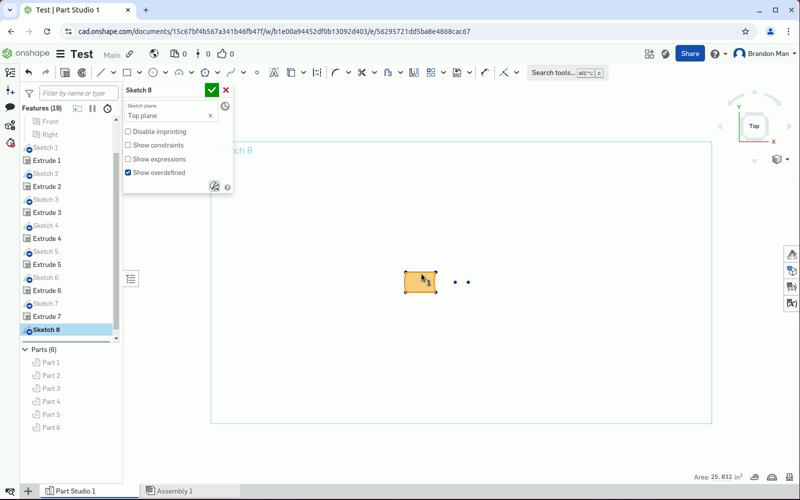
mouse_move(73, 352)
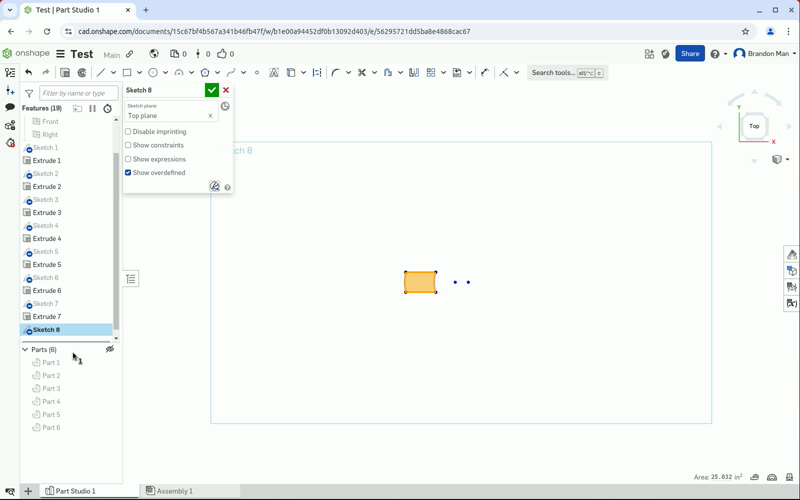
key(shift+y)
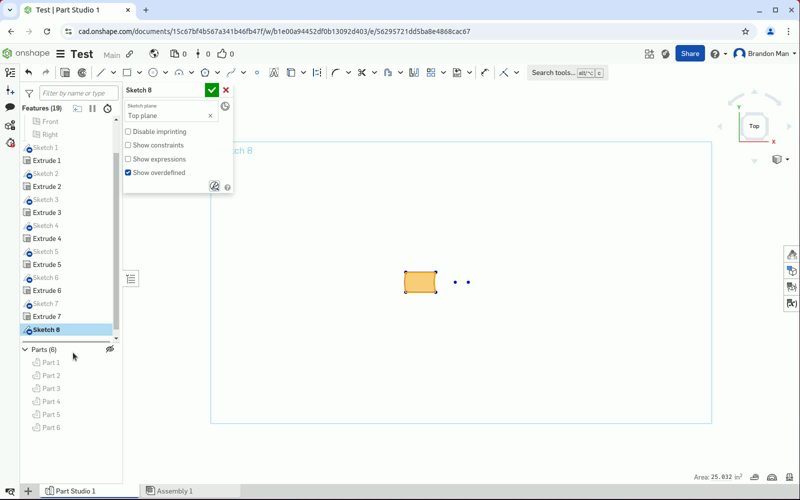
key(shift+e)
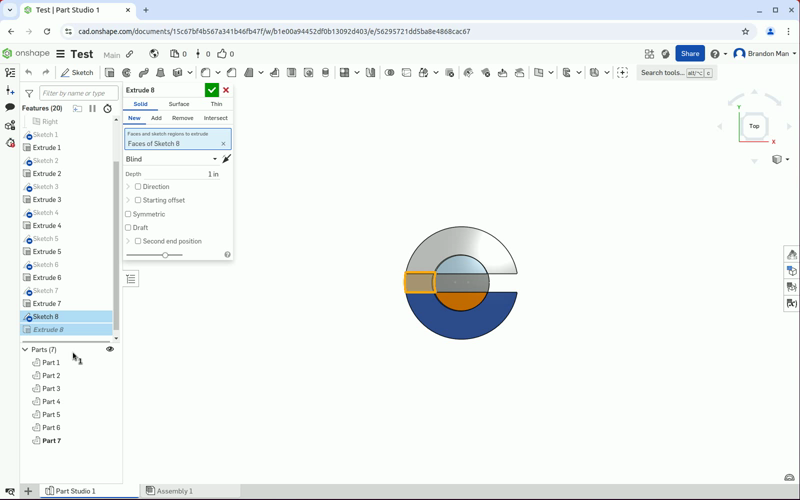
mouse_move(143, 106)
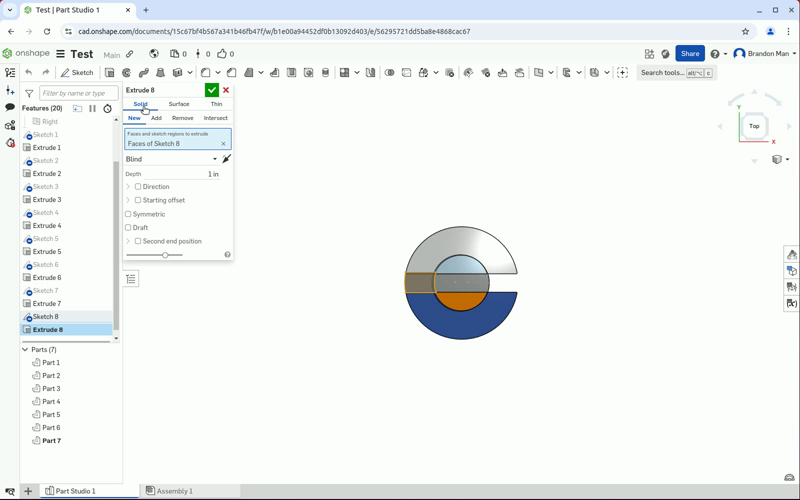
click(143, 106)
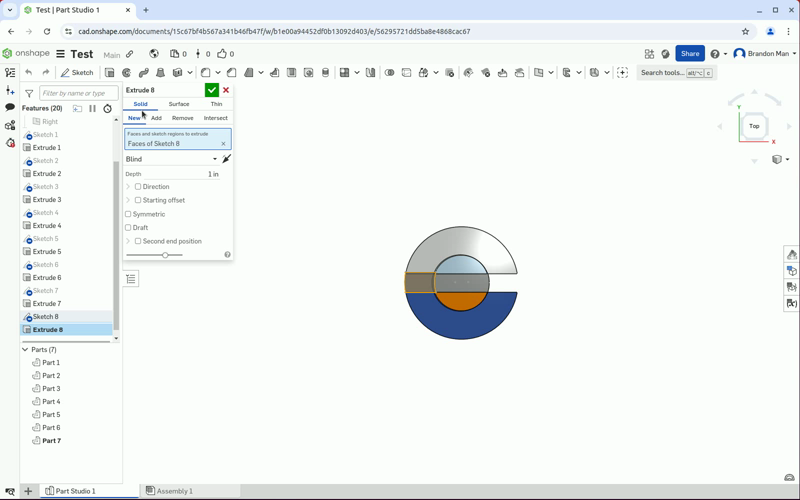
mouse_move(137, 120)
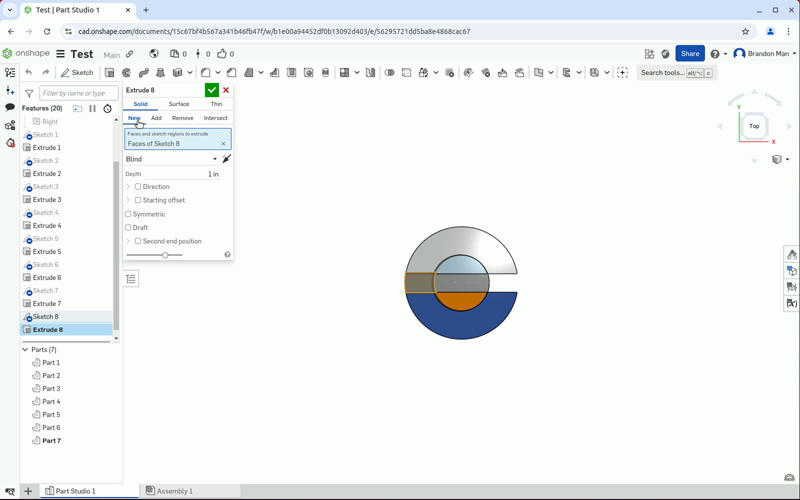
click(137, 120)
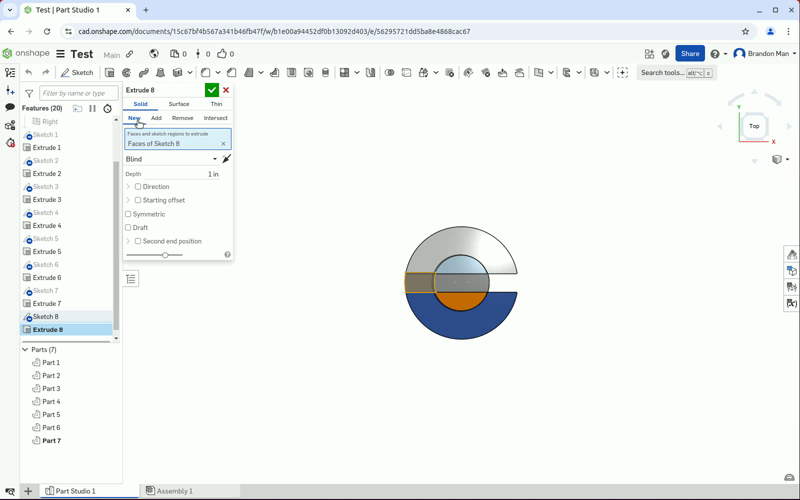
key(tab, 4)
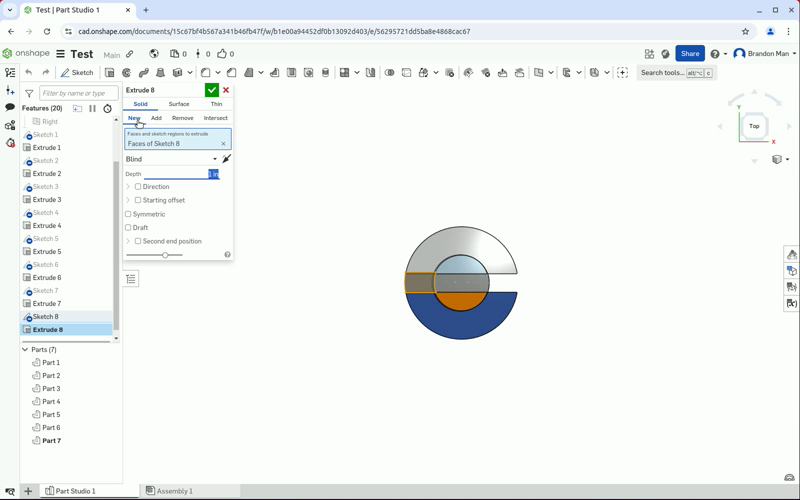
text(3.851)
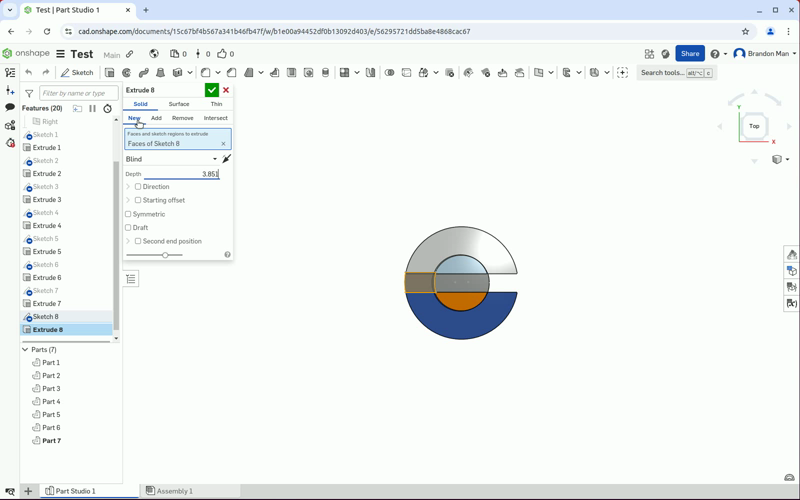
key(enter)
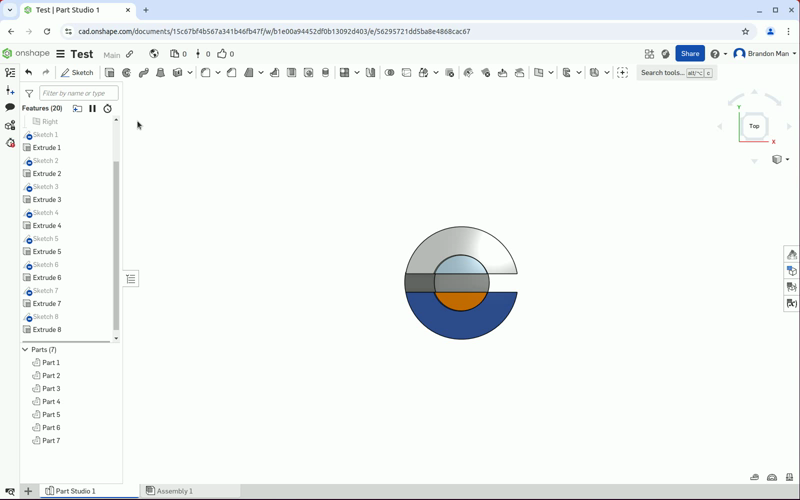
key(shift+h)
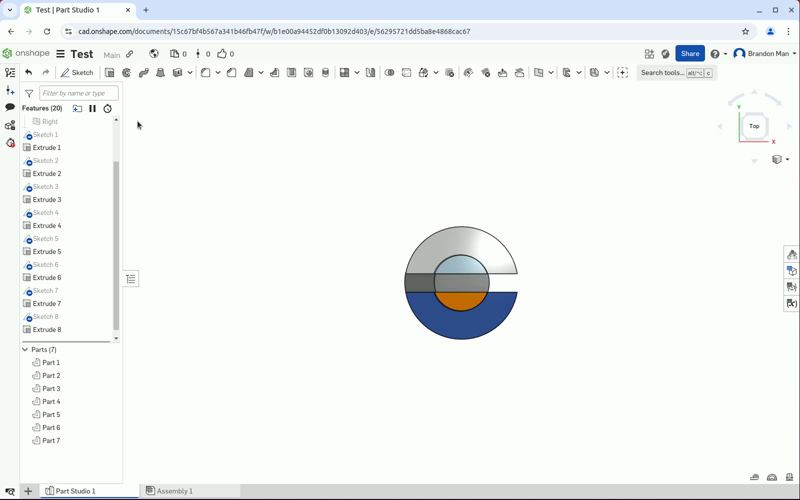
key(shift+h)
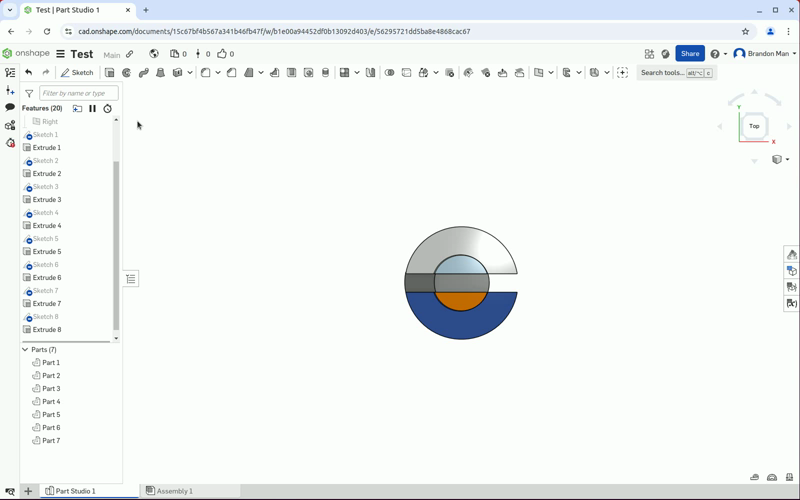
mouse_move(69, 137)
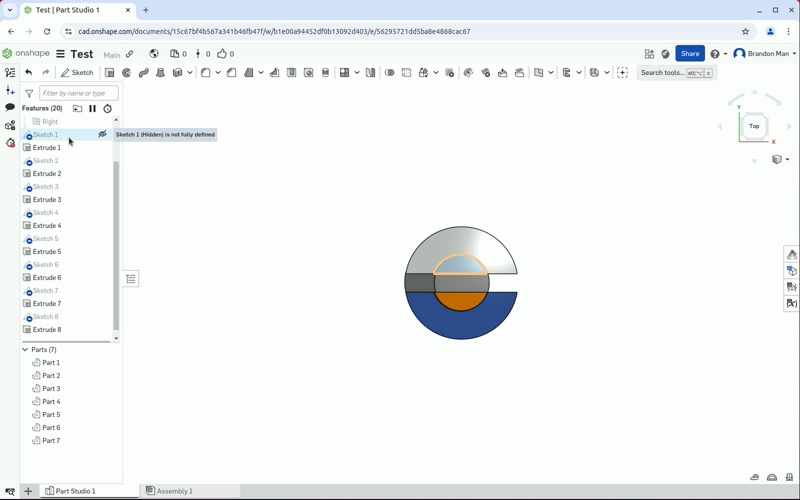
click(69, 137)
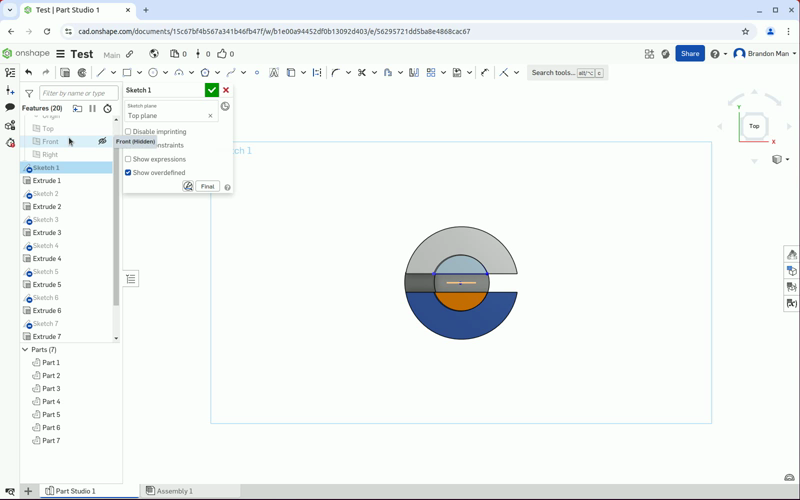
mouse_move(229, 92)
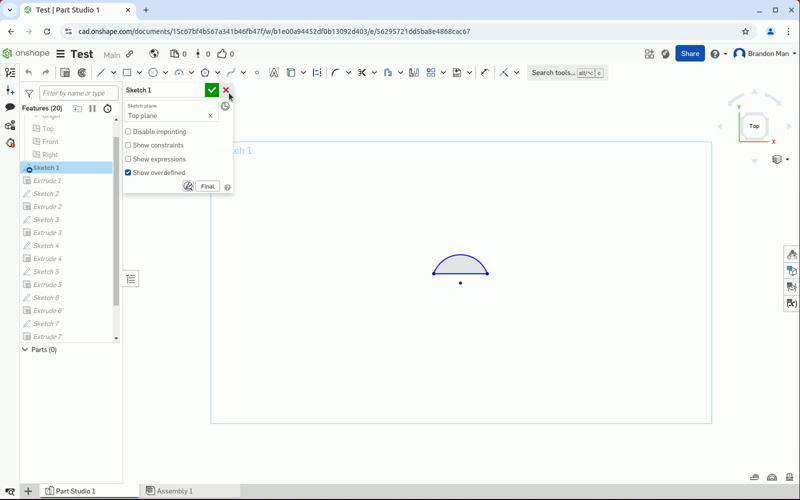
click(229, 92)
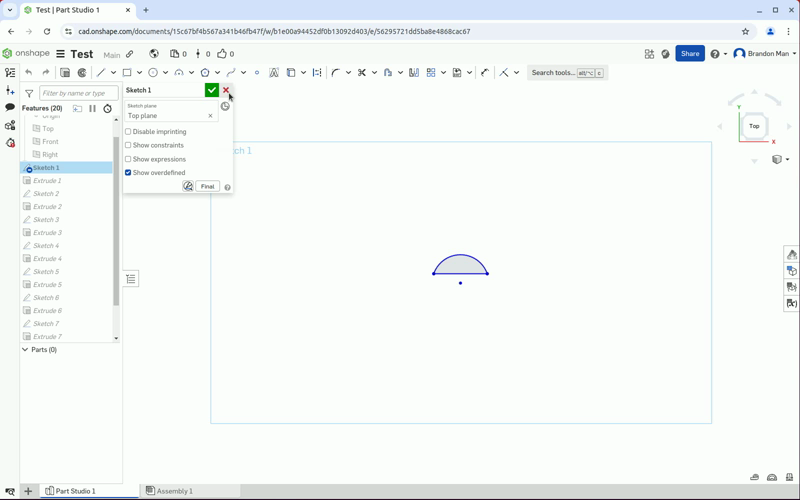
key(shift+s)
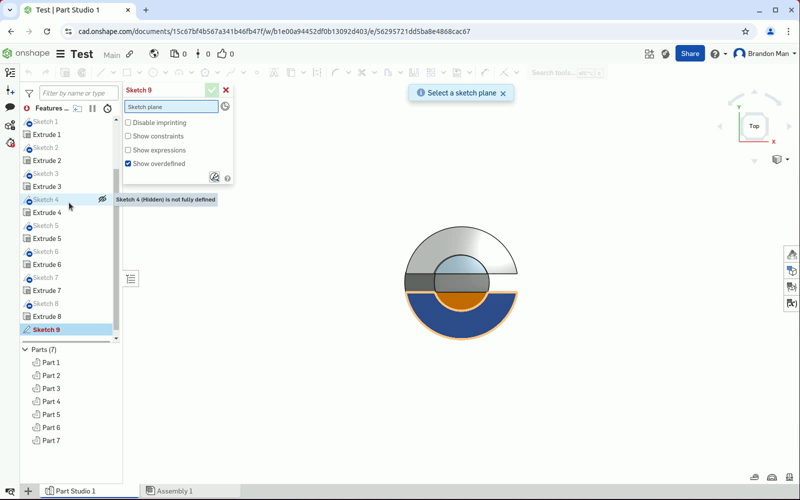
scroll(3)
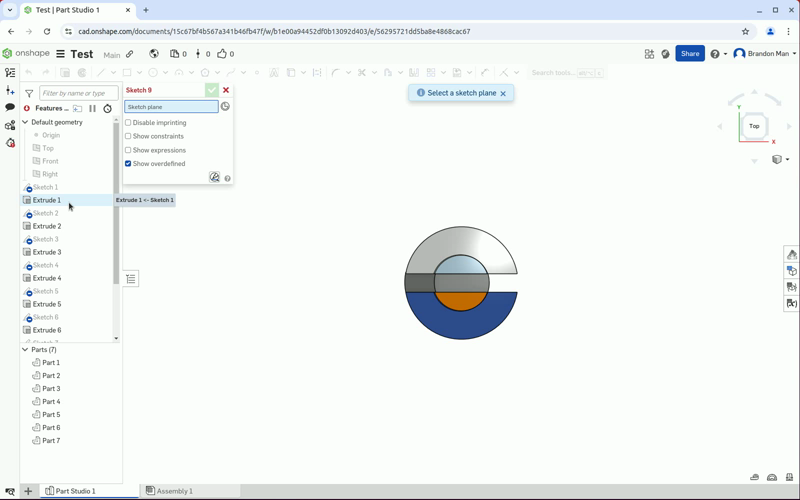
mouse_move(69, 150)
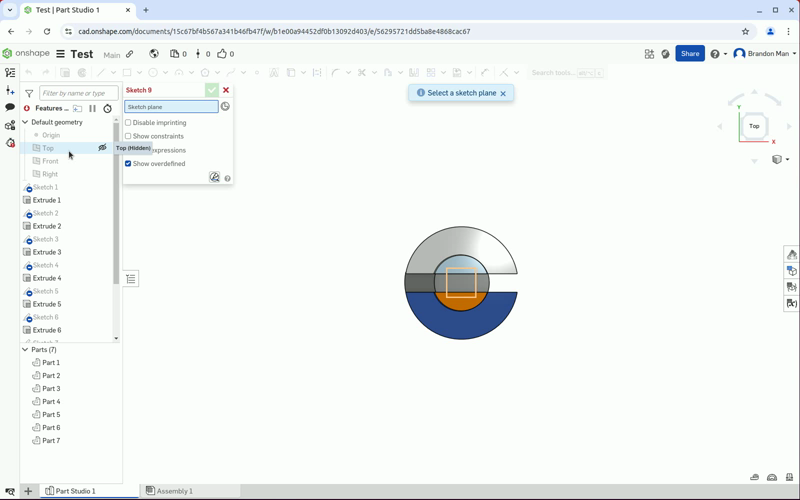
click(69, 150)
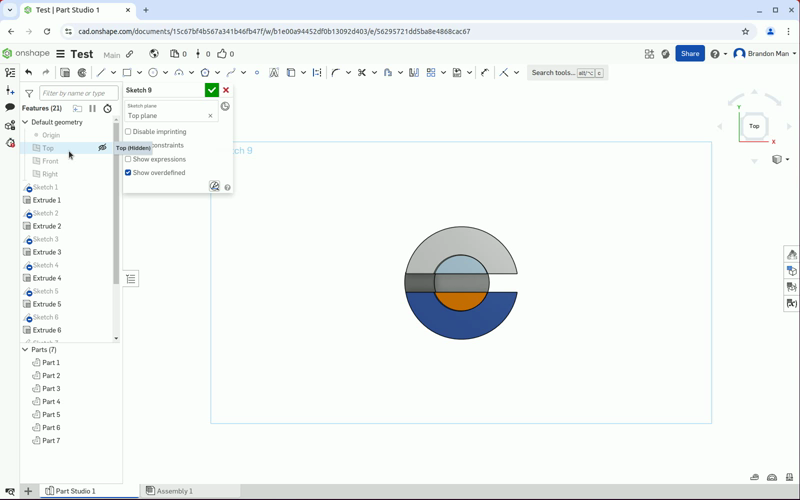
mouse_move(73, 352)
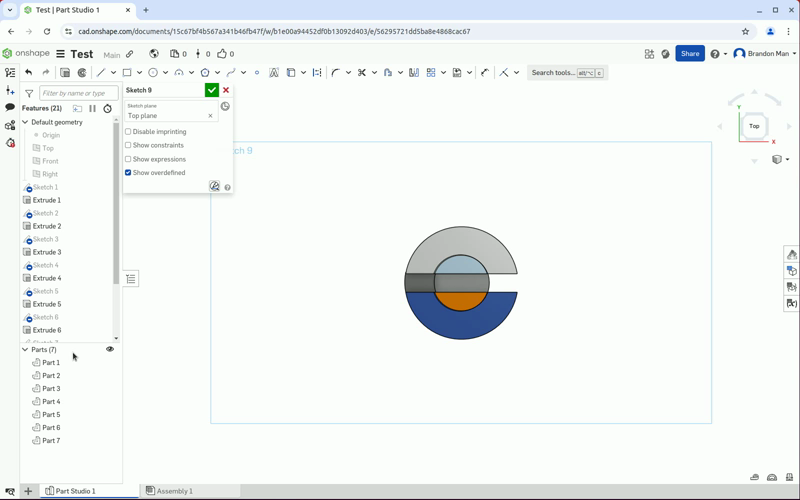
key(y)
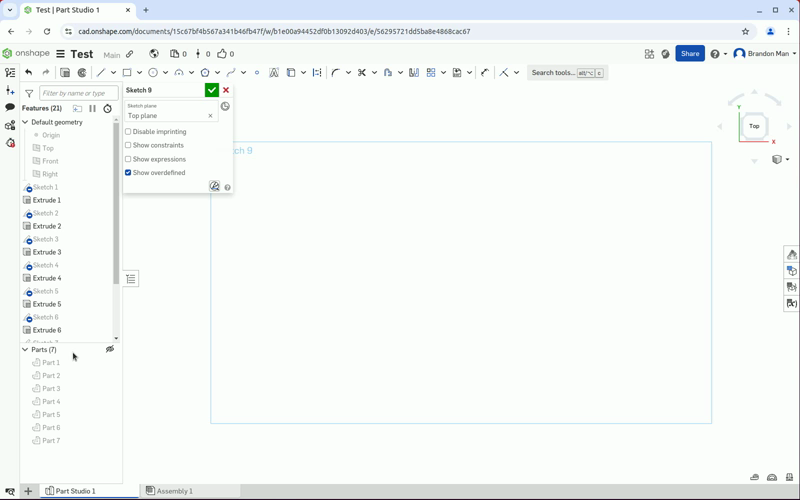
key(l)
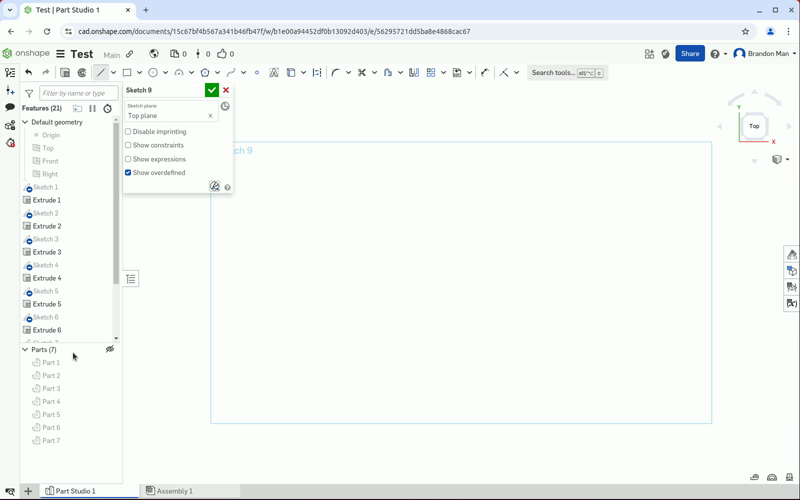
key_down(shift)
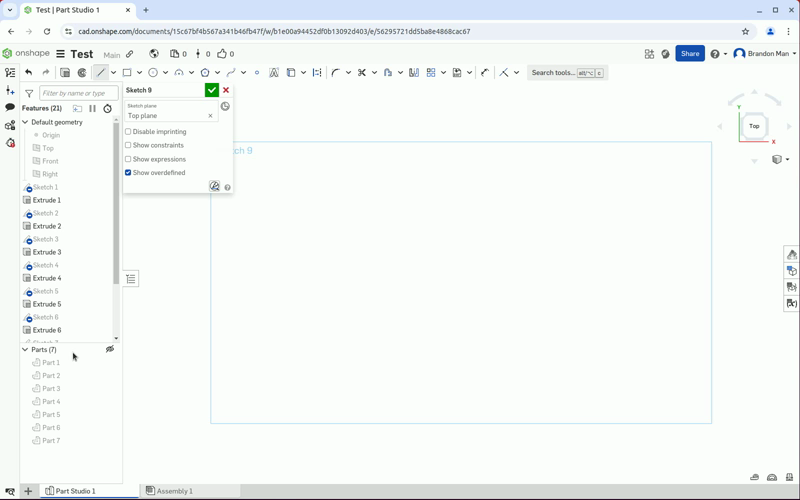
mouse_move(433, 292)
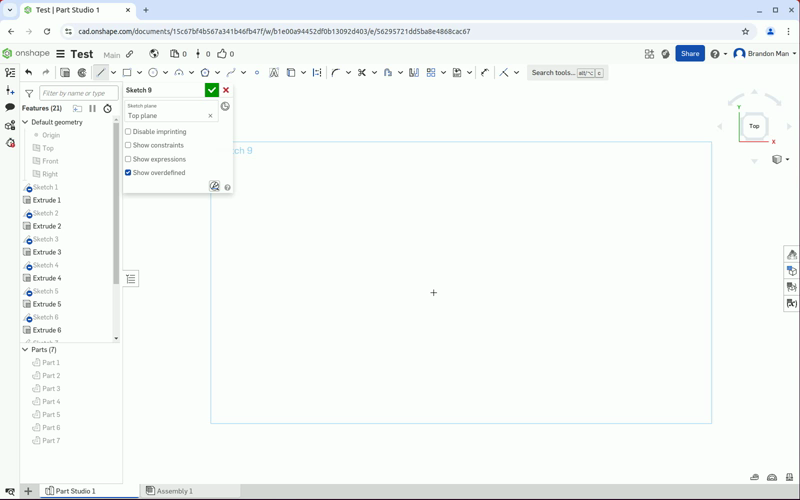
click(433, 292)
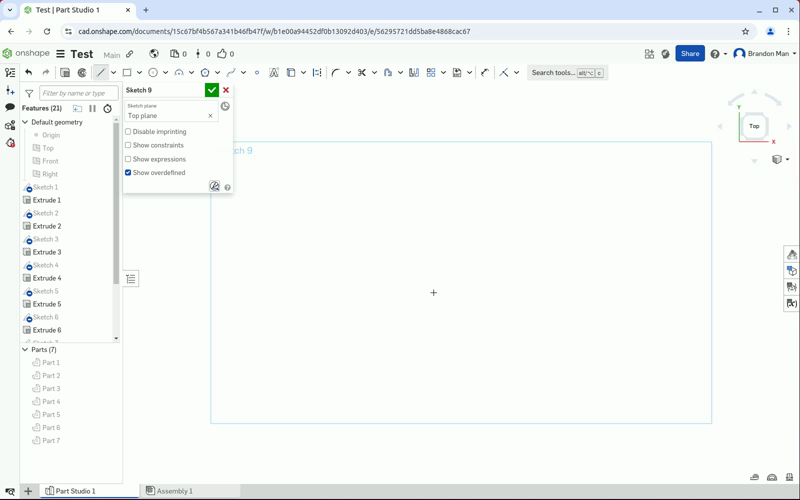
key_up(shift)
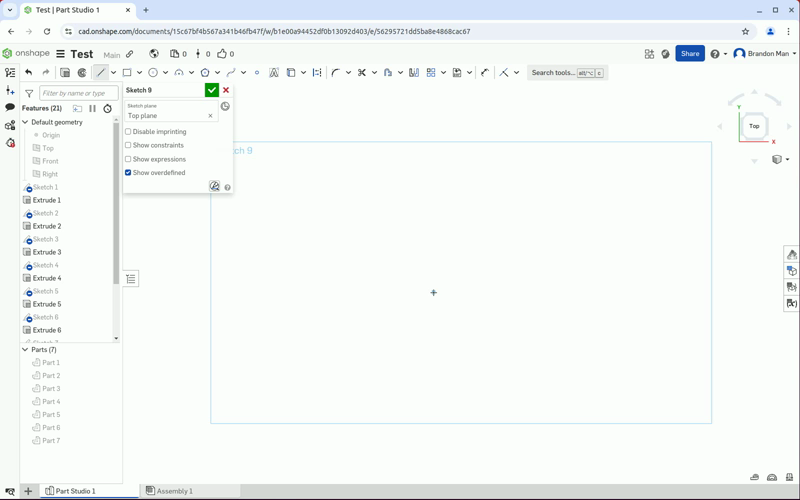
key_down(shift)
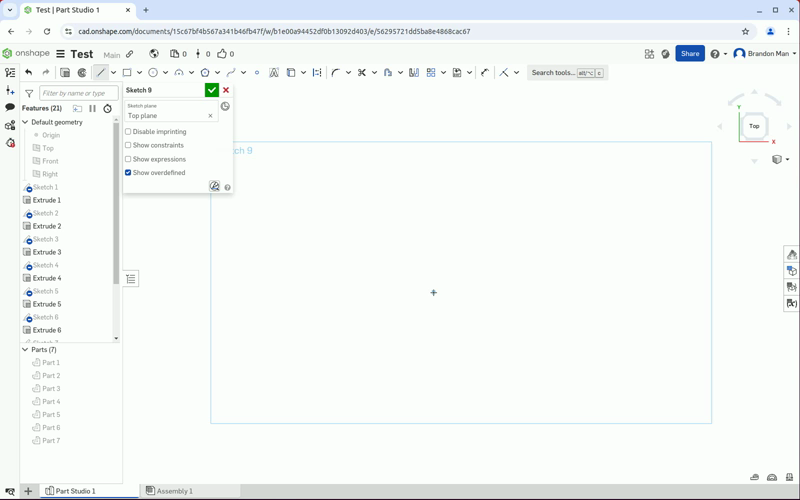
mouse_move(463, 292)
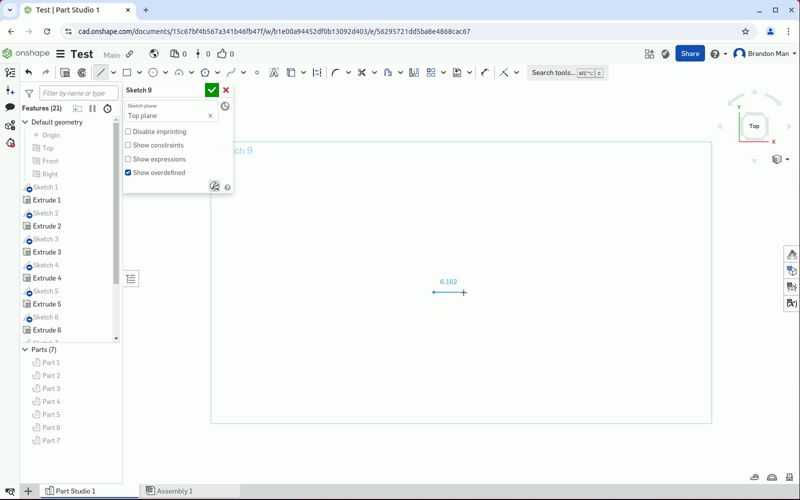
mouse_move(487, 292)
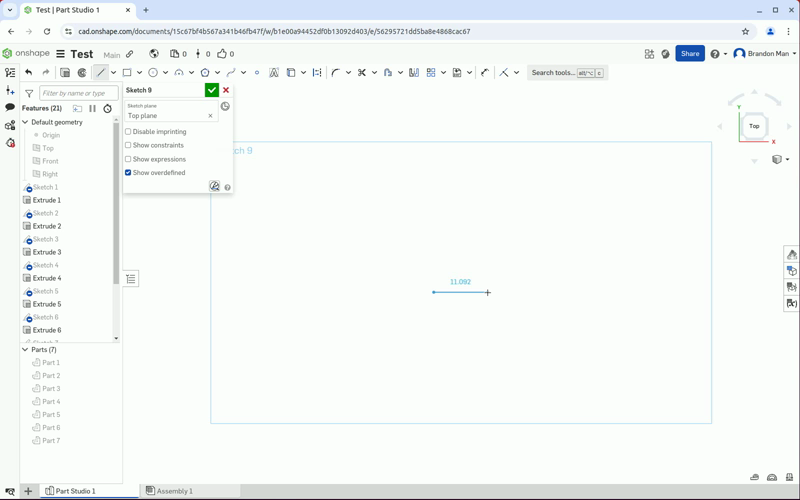
click(487, 292)
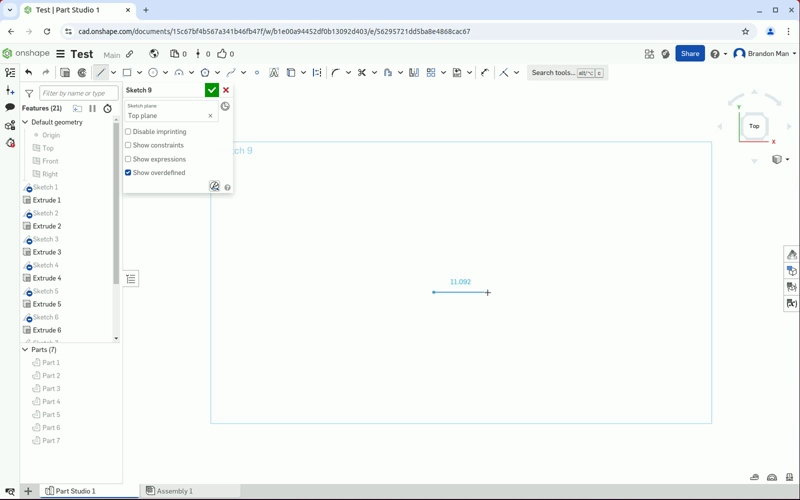
key_up(shift)
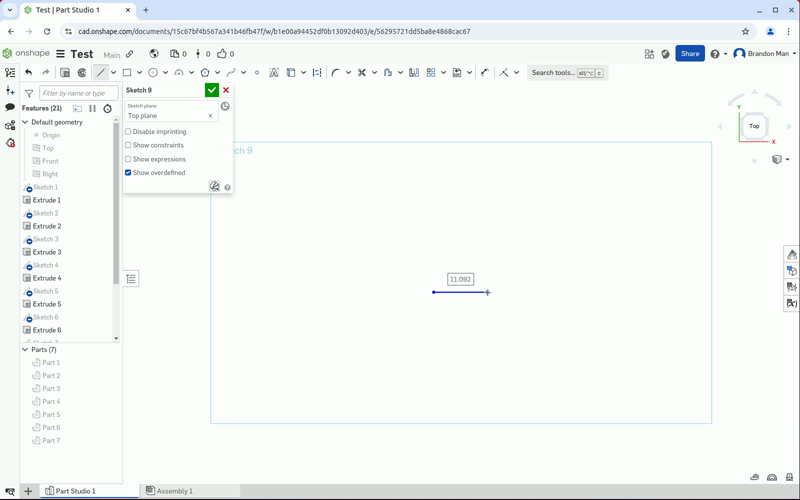
key(esc)
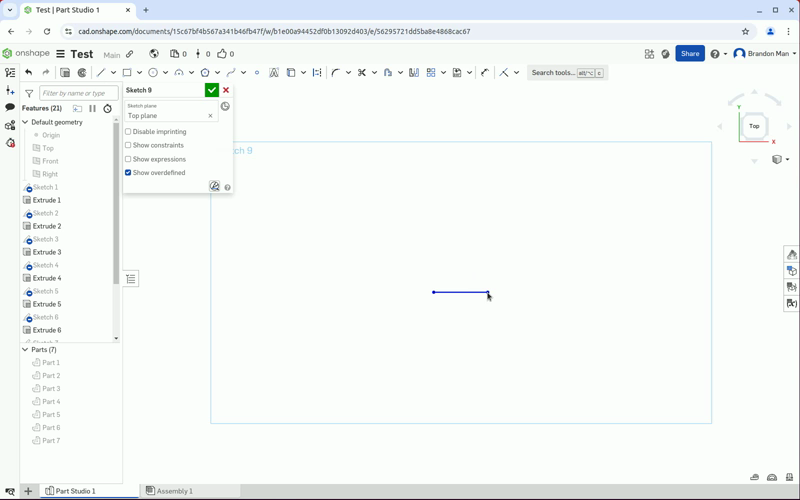
key(a)
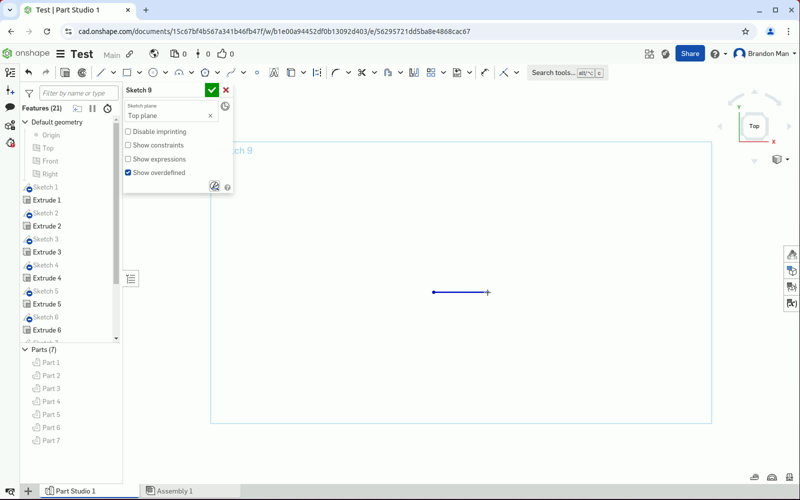
mouse_move(487, 292)
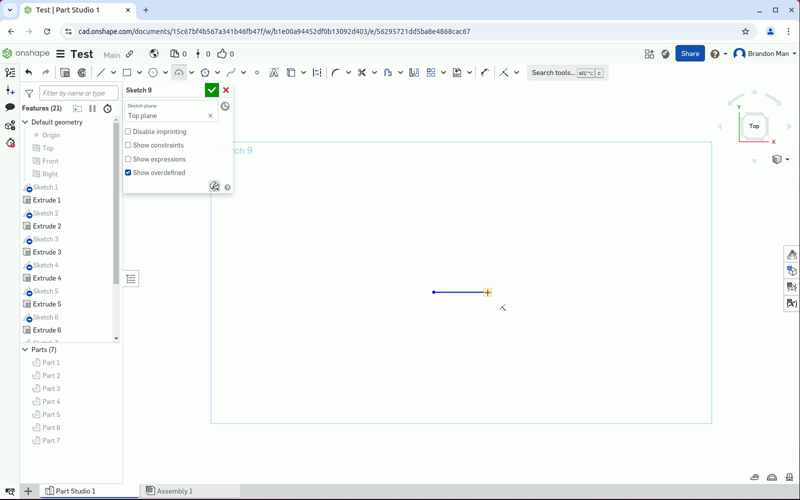
click(487, 292)
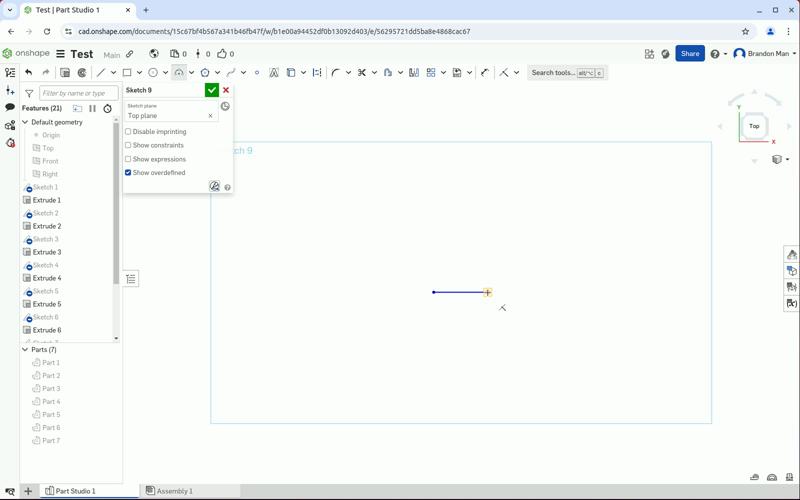
key_down(shift)
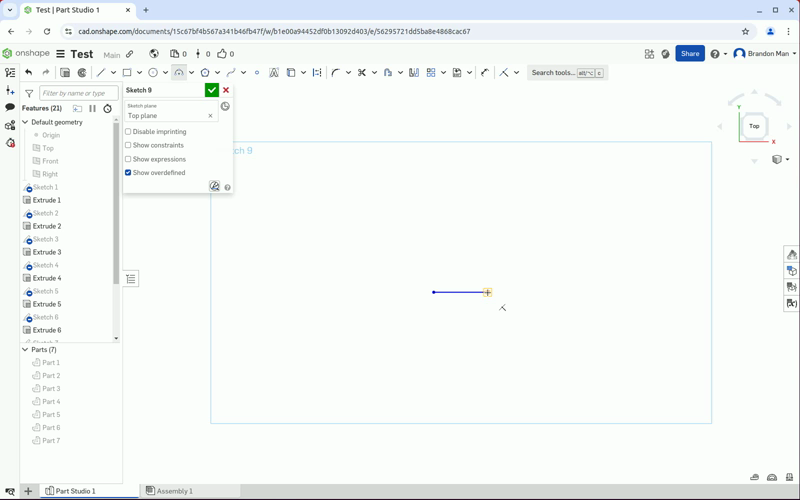
mouse_move(487, 273)
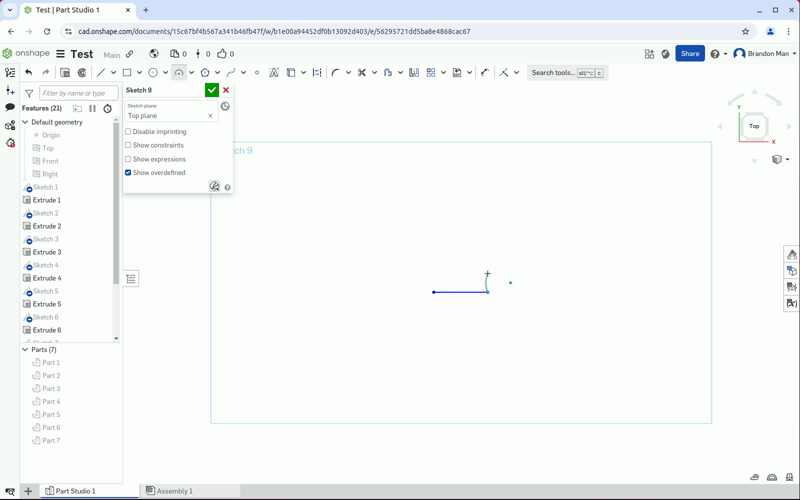
click(487, 273)
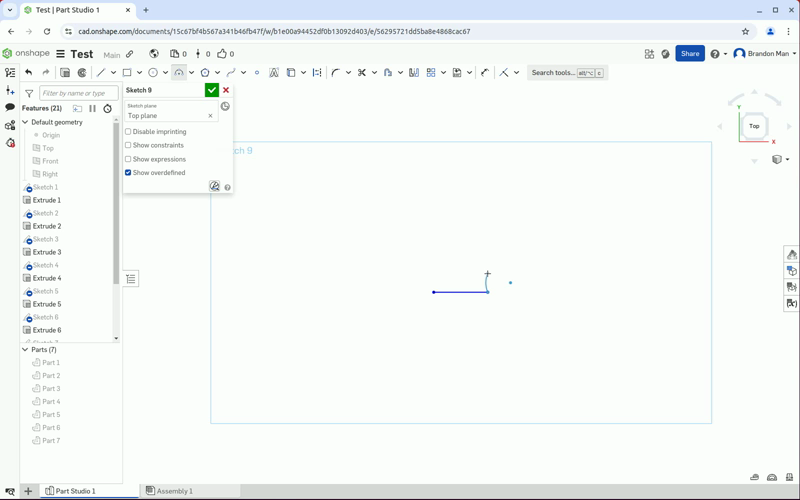
mouse_move(489, 282)
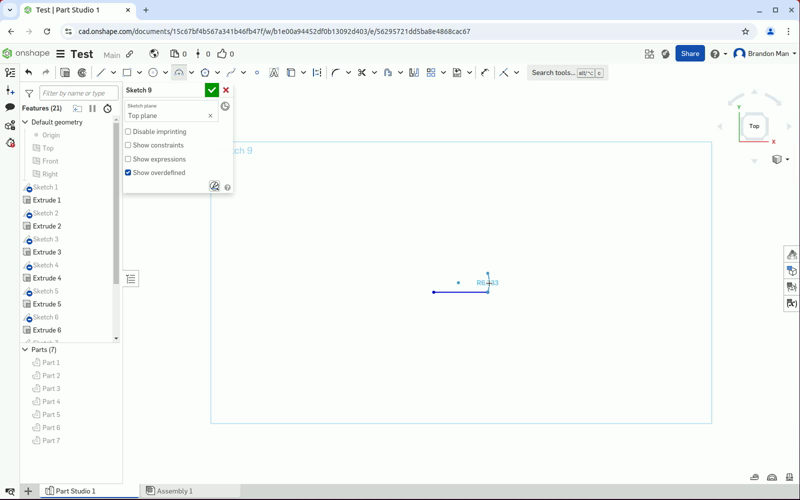
click(489, 282)
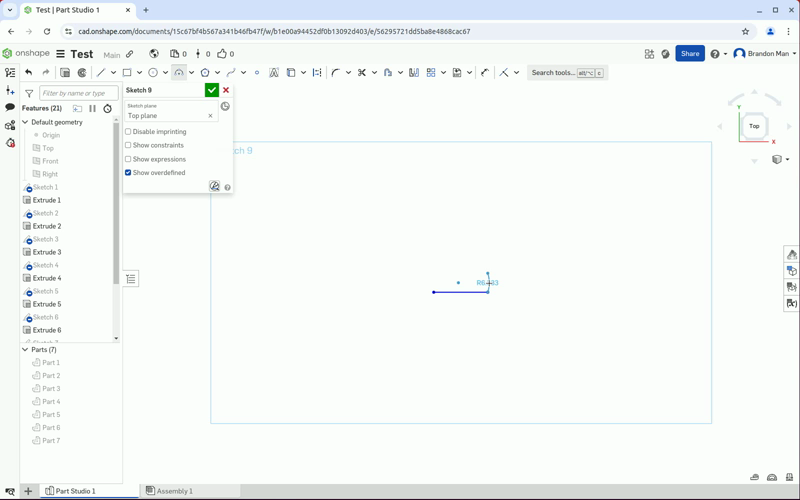
key_up(shift)
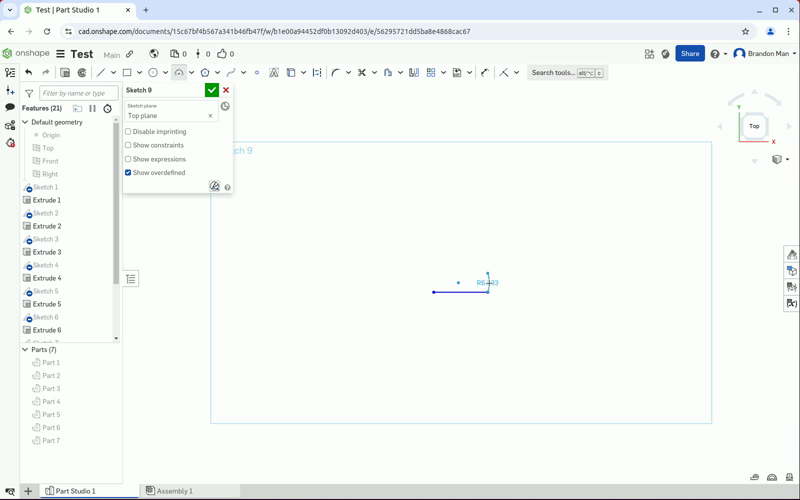
key(esc)
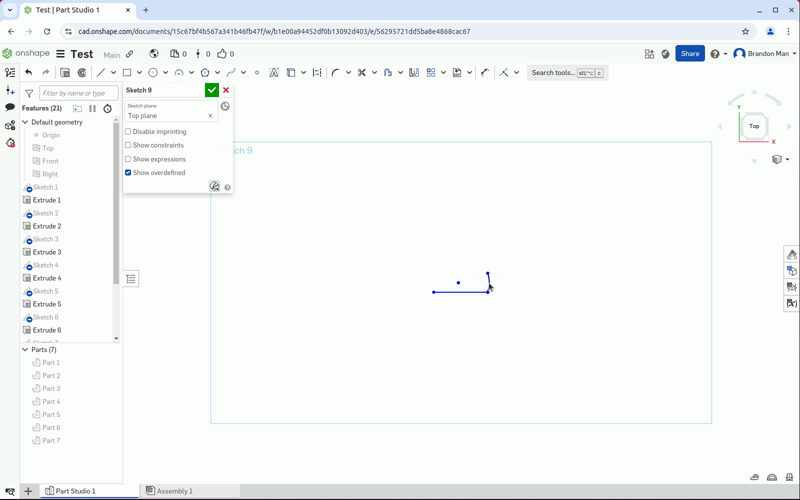
key(l)
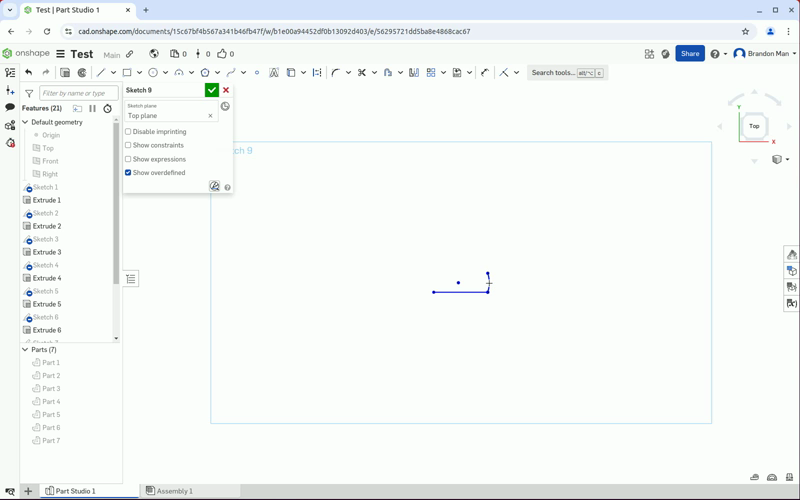
mouse_move(487, 273)
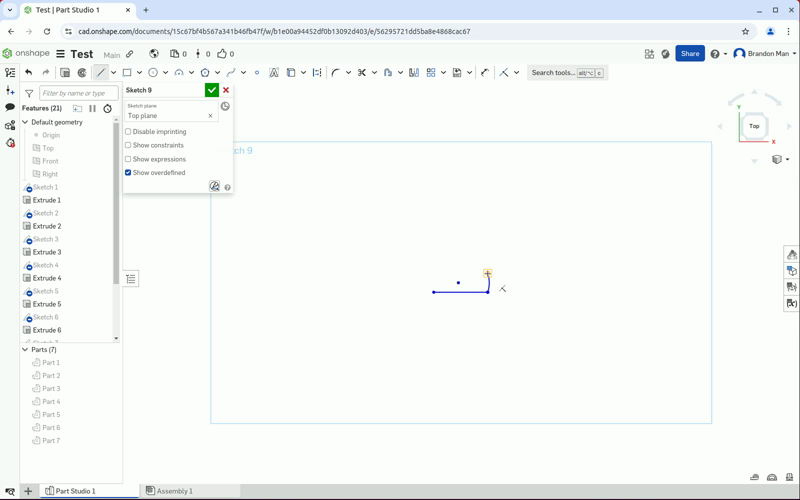
click(487, 273)
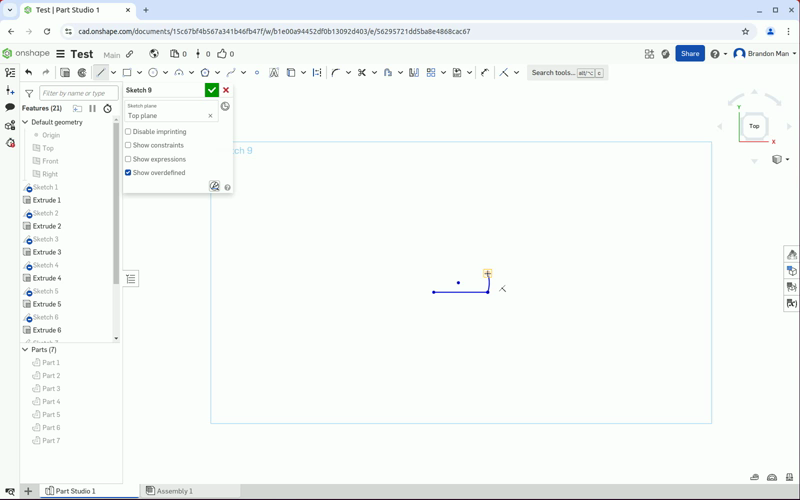
key_down(shift)
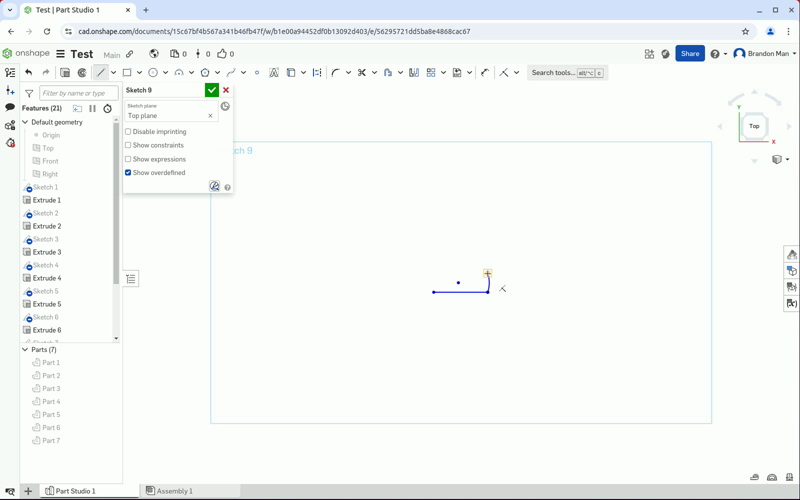
mouse_move(517, 273)
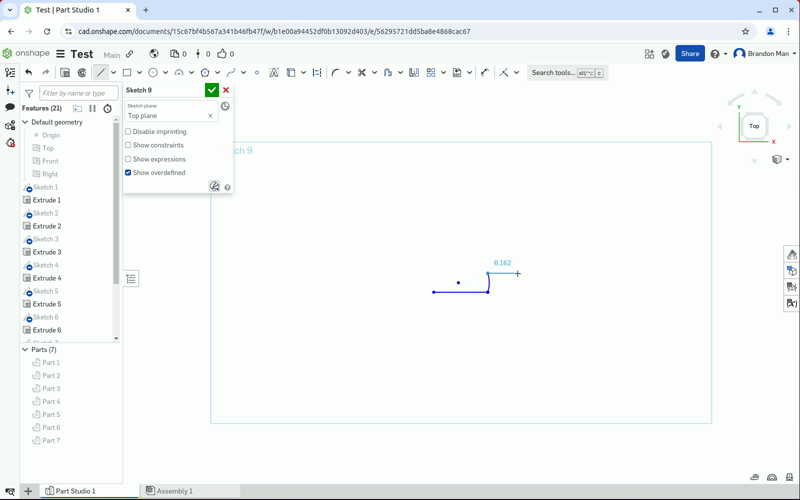
mouse_move(433, 273)
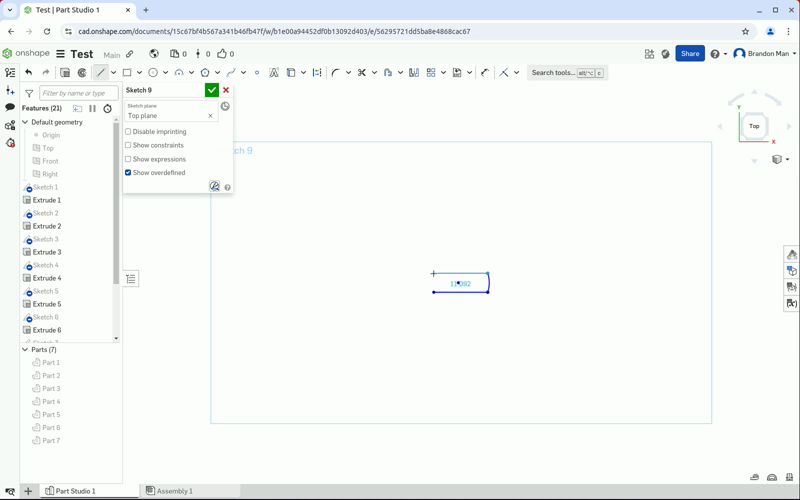
click(433, 273)
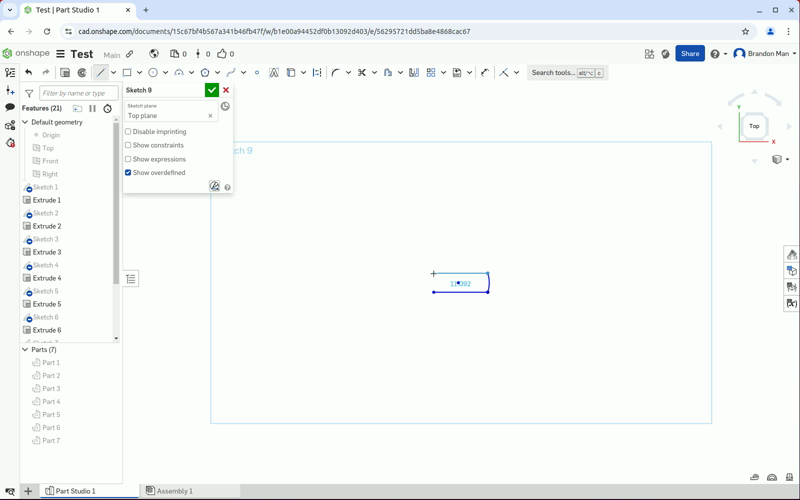
key_up(shift)
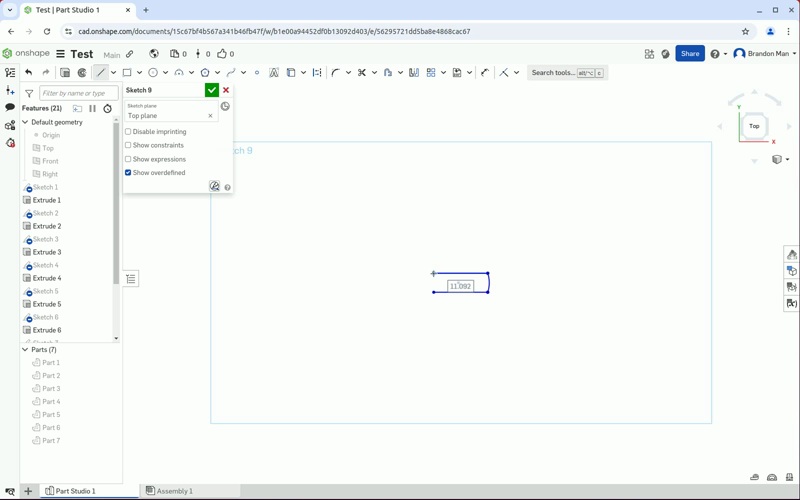
key(esc)
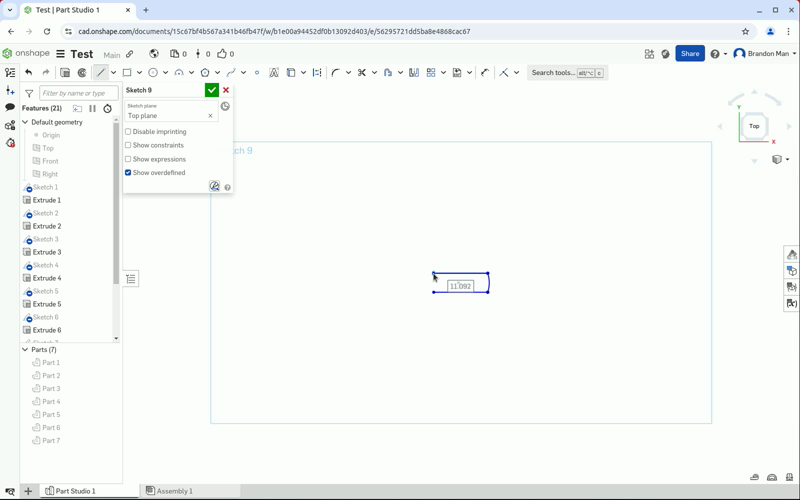
key(a)
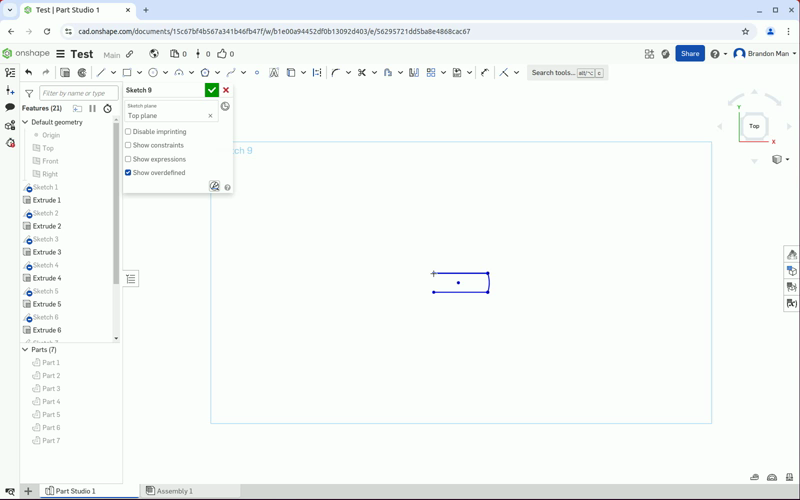
mouse_move(433, 273)
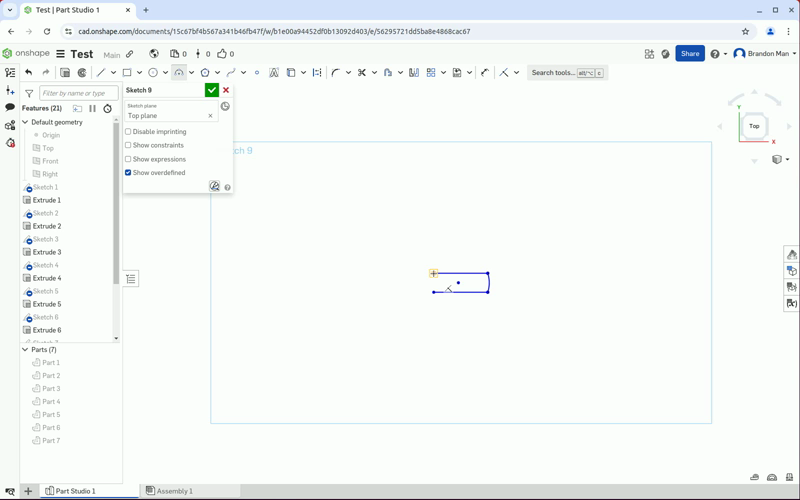
click(433, 273)
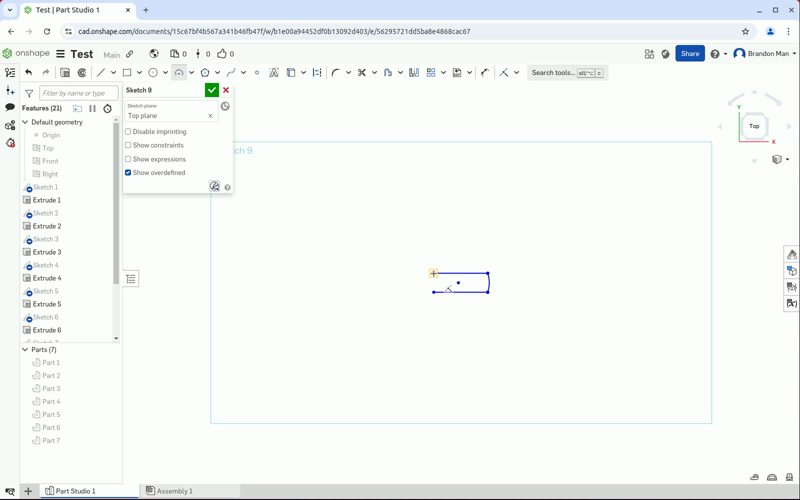
mouse_move(433, 292)
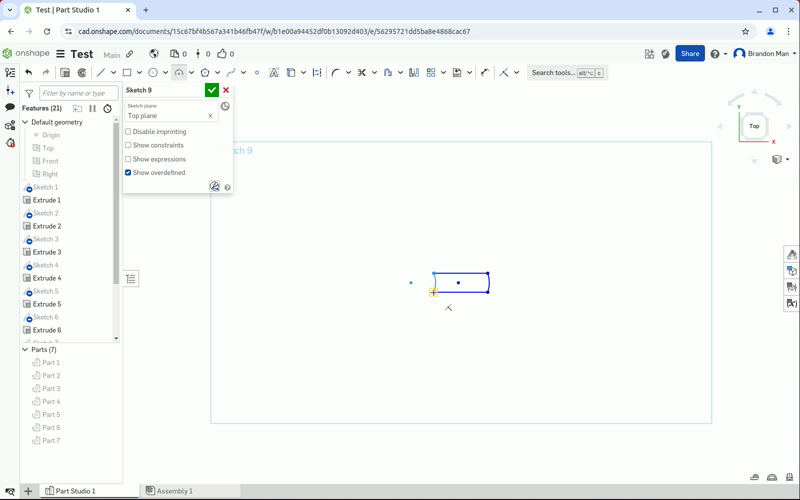
click(433, 292)
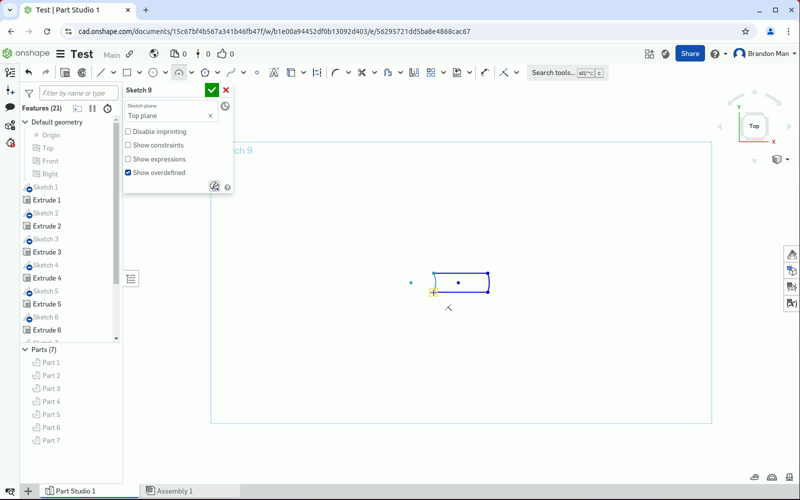
key_down(shift)
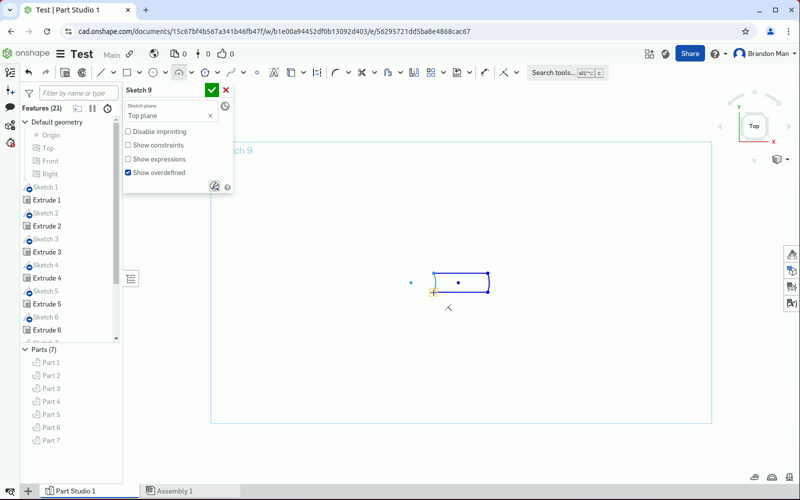
mouse_move(431, 282)
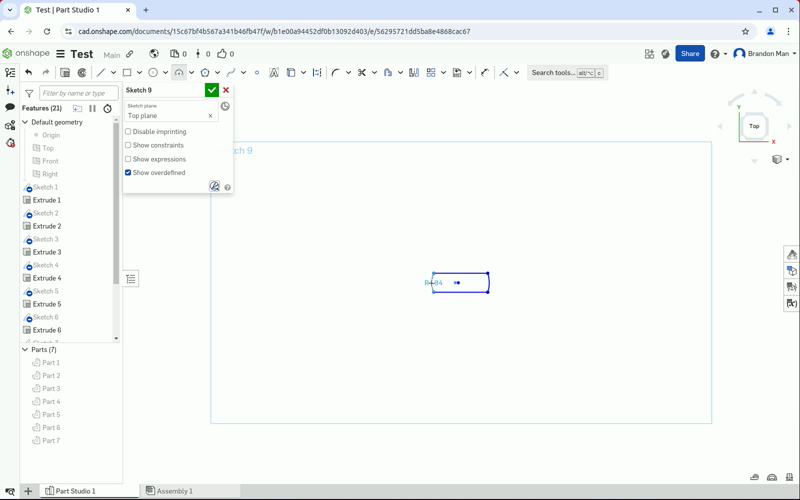
click(431, 282)
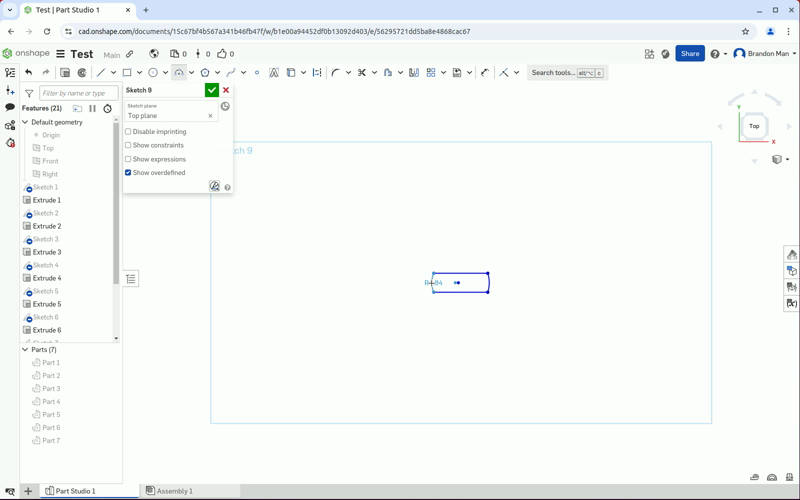
key_up(shift)
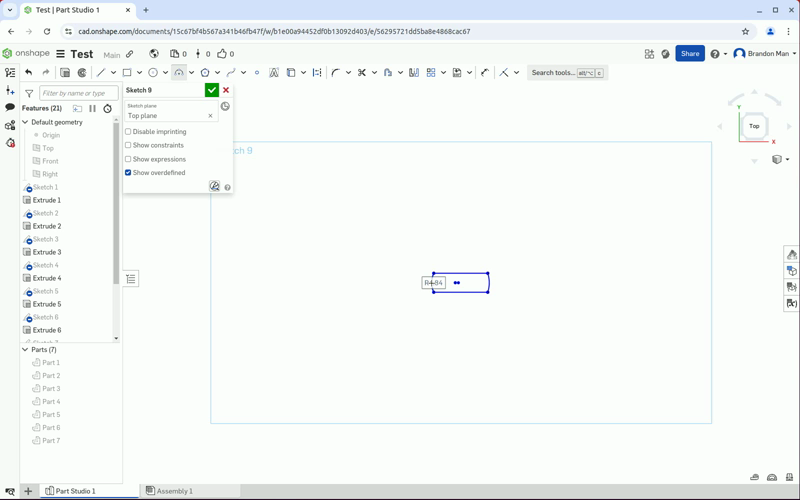
key(esc)
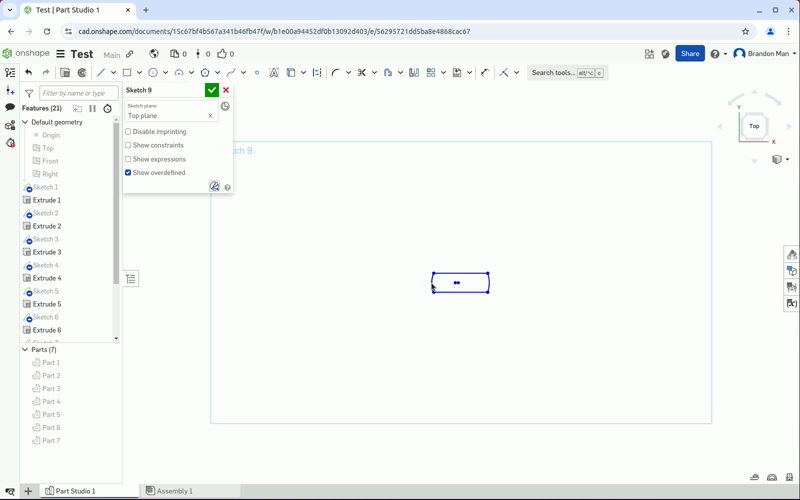
mouse_move(483, 290)
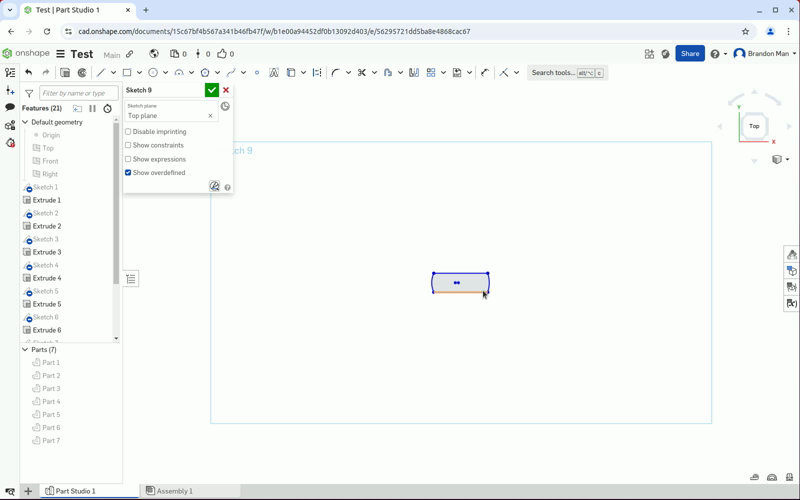
scroll(6)
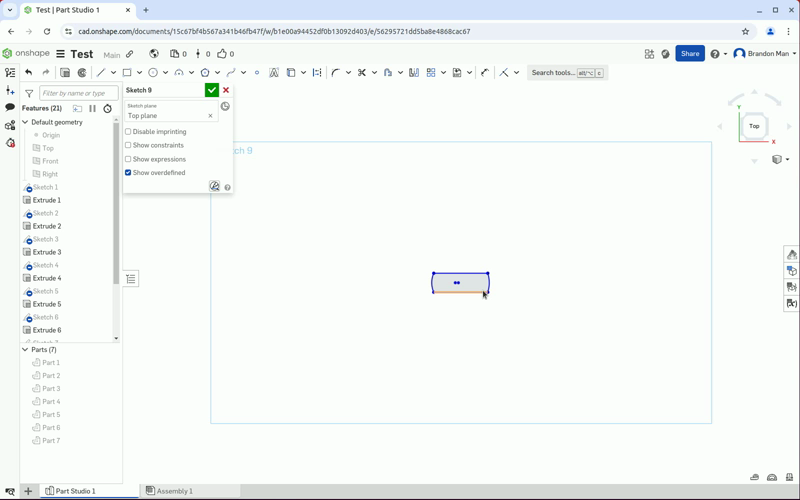
scroll(6)
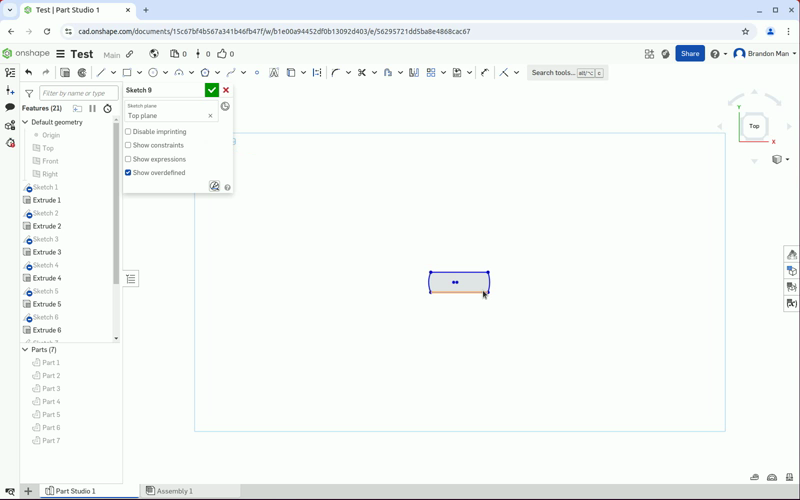
scroll(6)
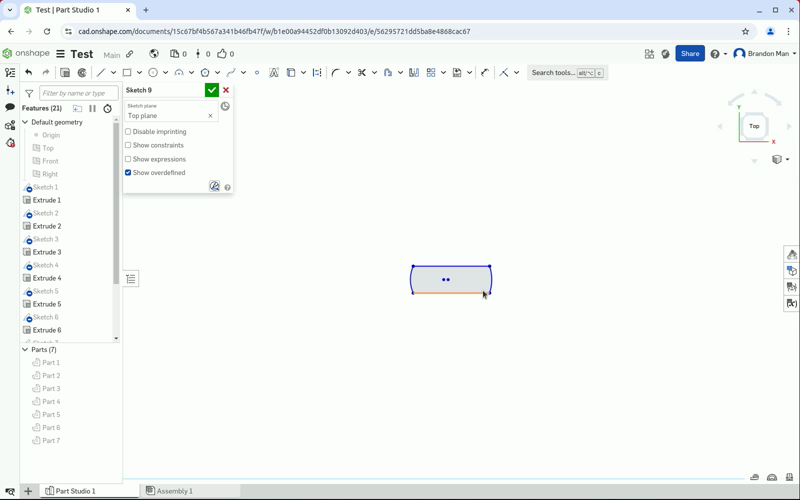
scroll(6)
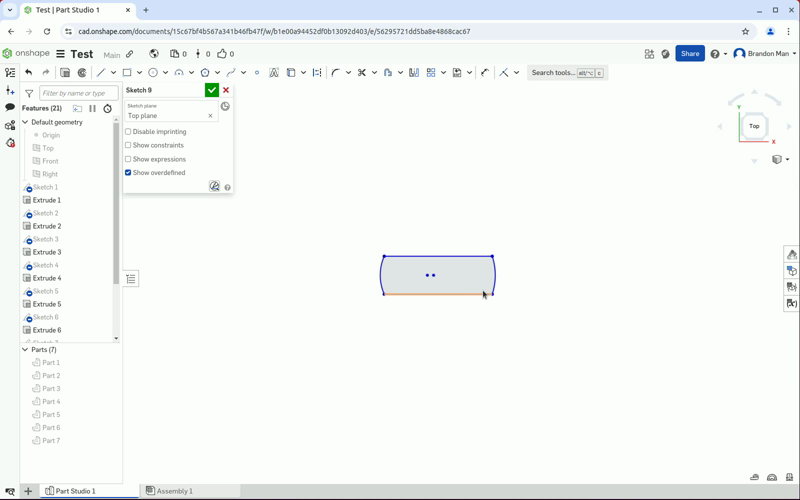
scroll(6)
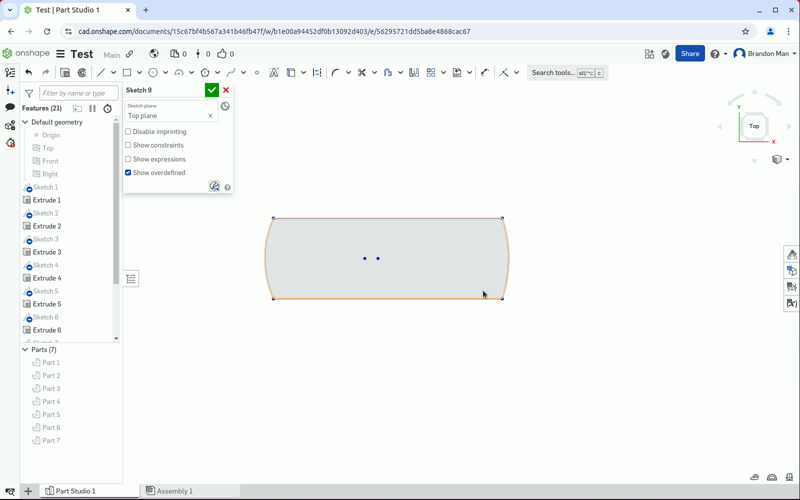
scroll(6)
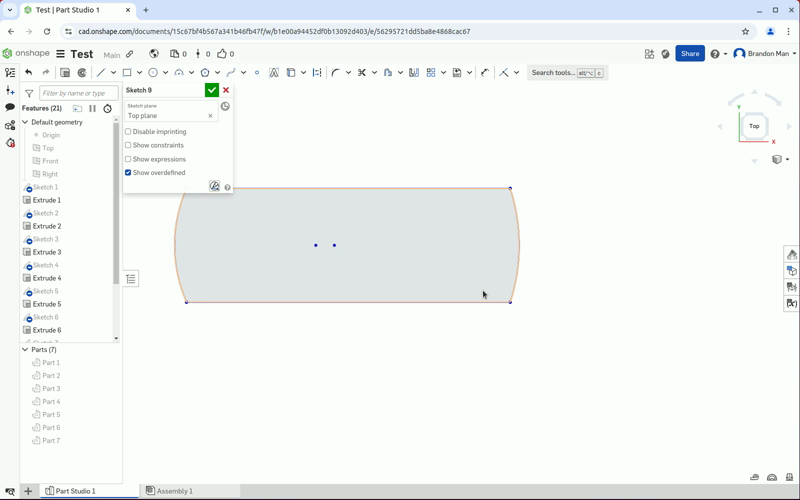
scroll(6)
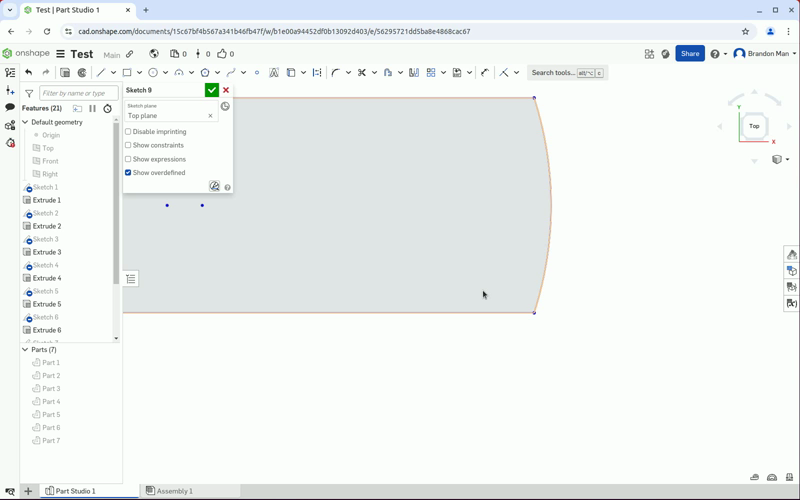
click(483, 290)
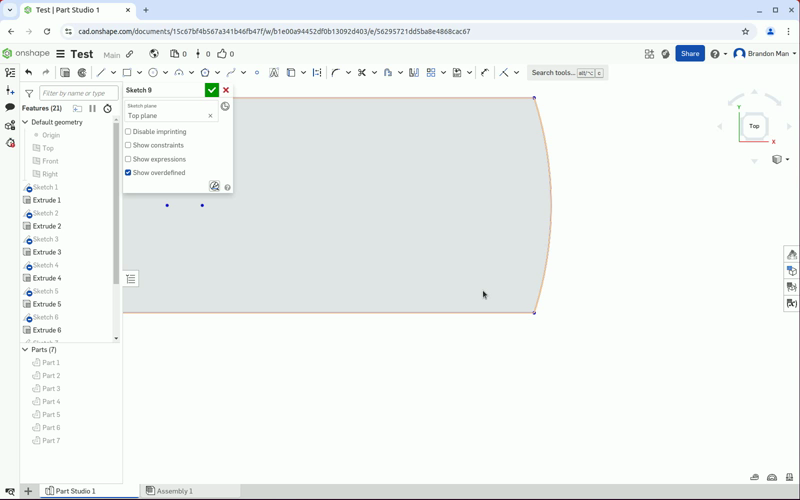
scroll(-6)
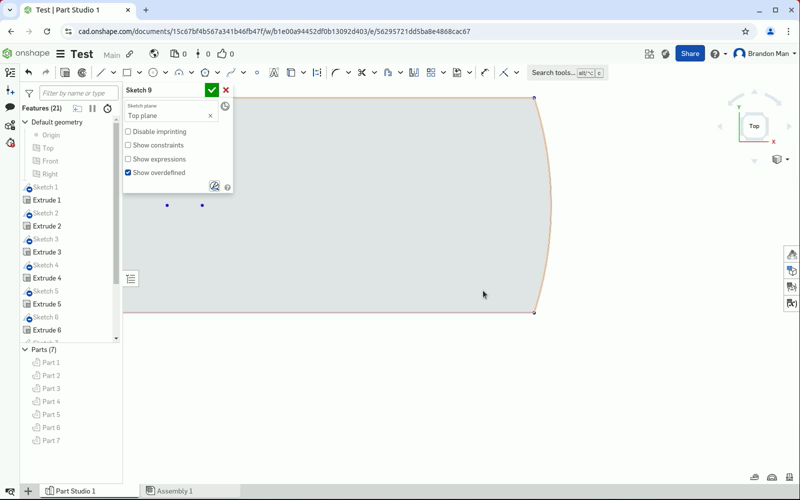
scroll(-6)
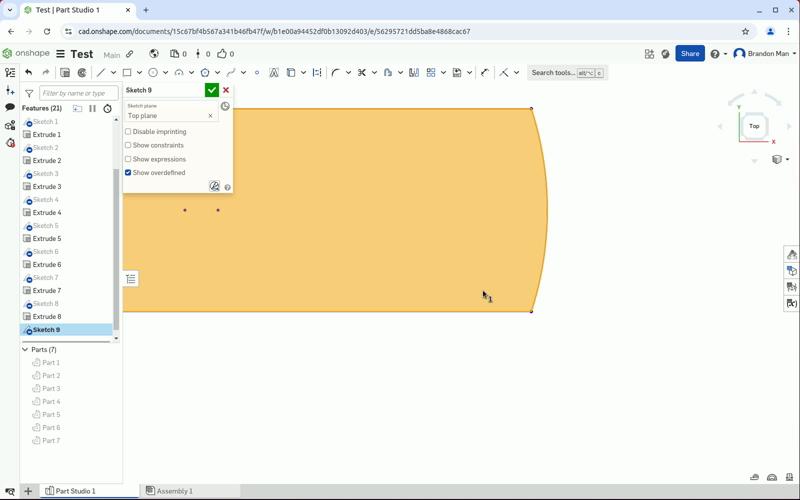
scroll(-6)
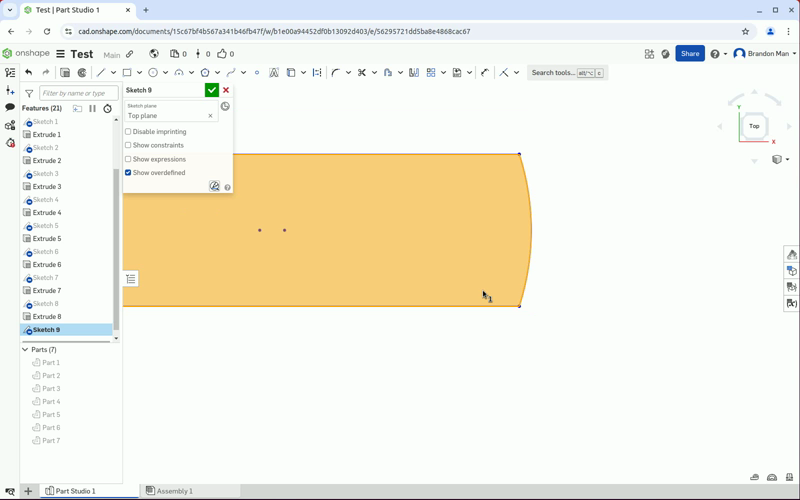
scroll(-6)
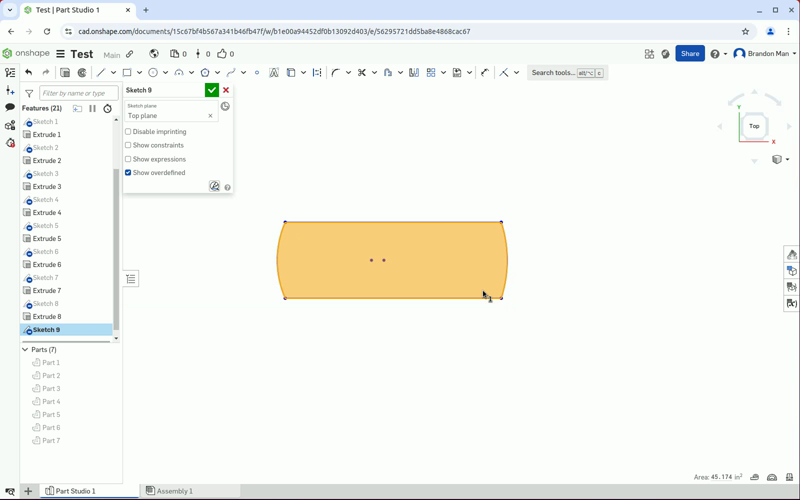
scroll(-6)
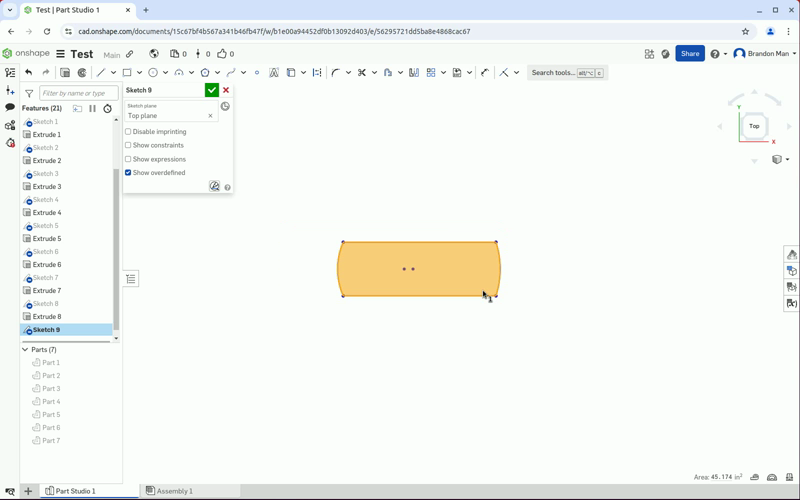
scroll(-6)
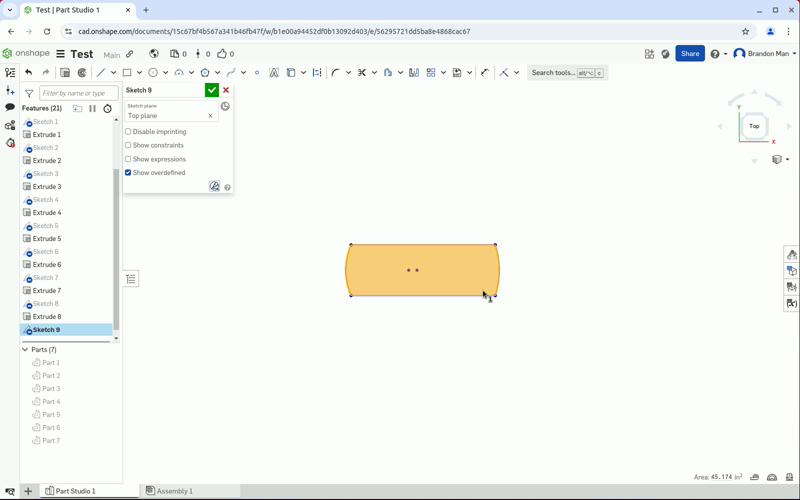
scroll(-6)
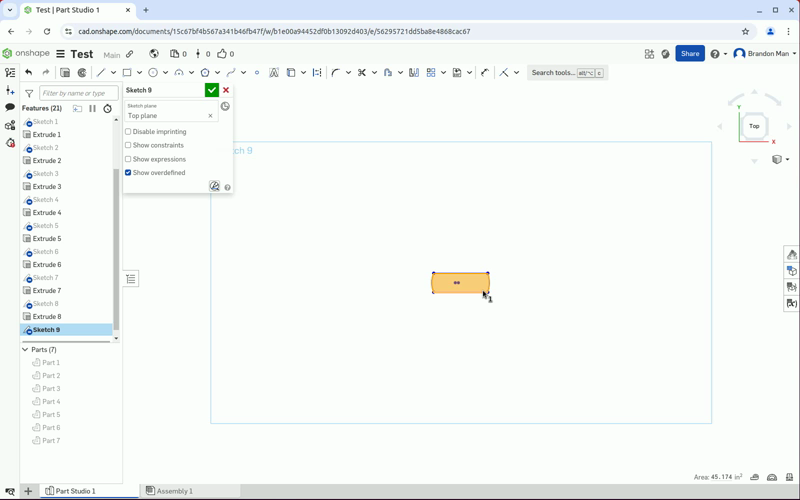
mouse_move(73, 352)
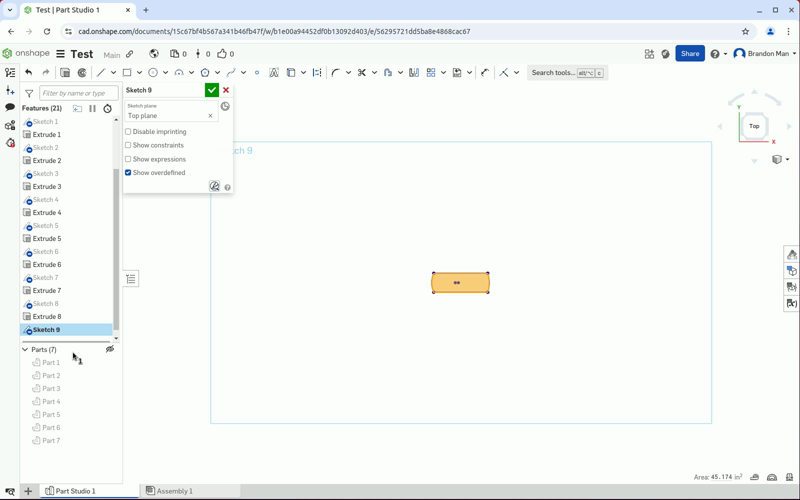
key(shift+y)
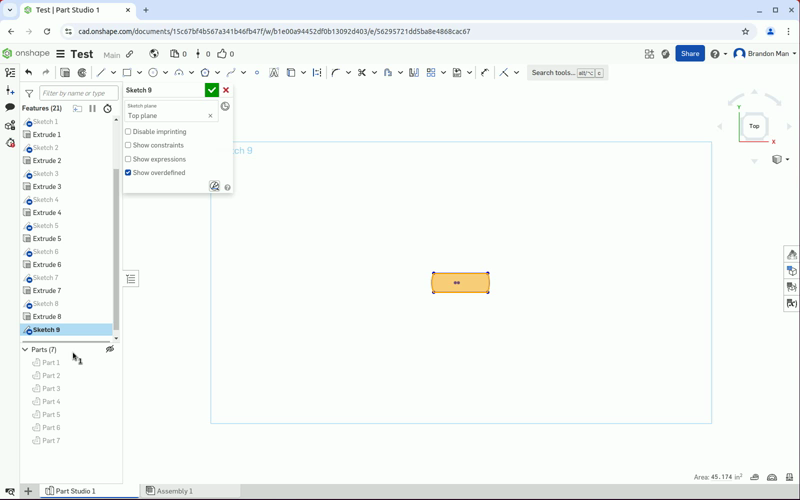
key(shift+e)
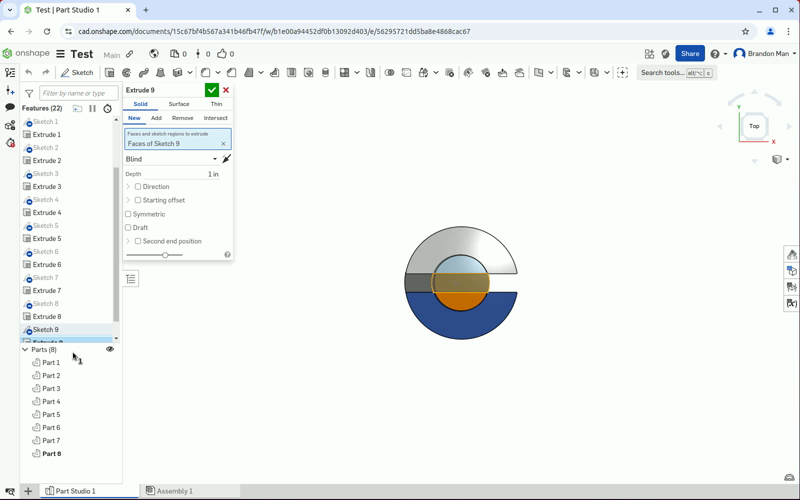
mouse_move(143, 106)
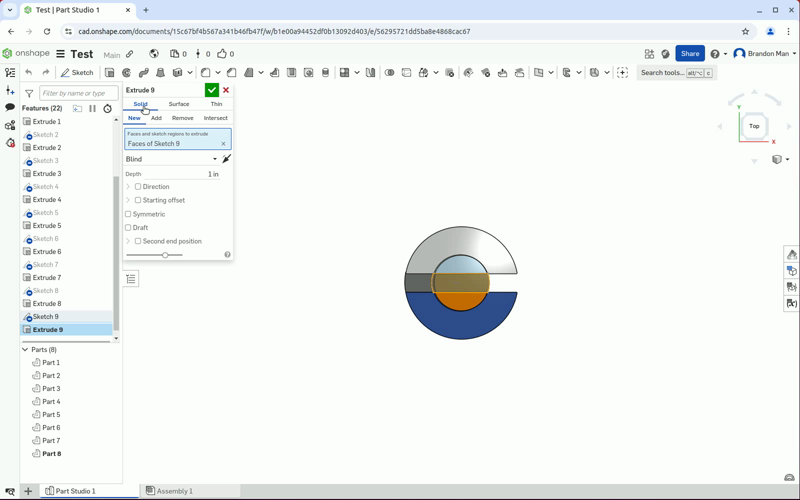
click(143, 106)
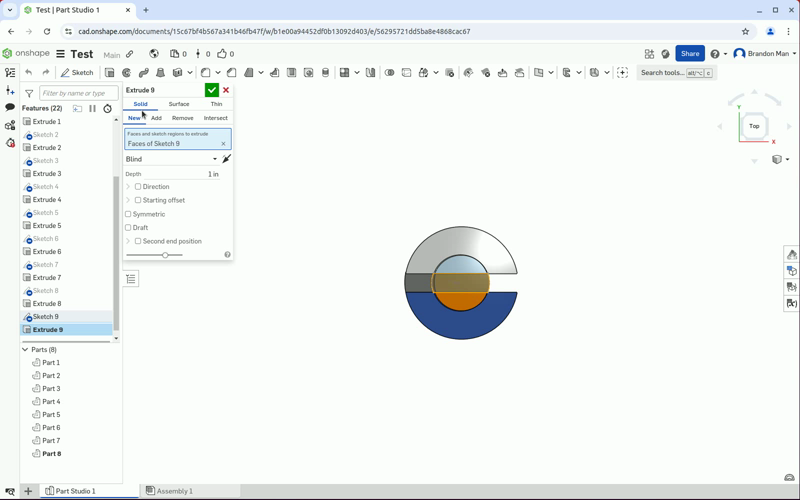
mouse_move(137, 120)
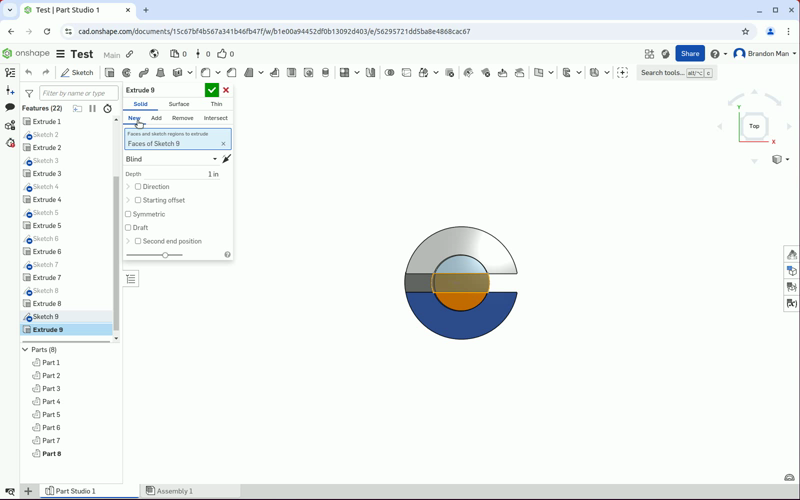
click(137, 120)
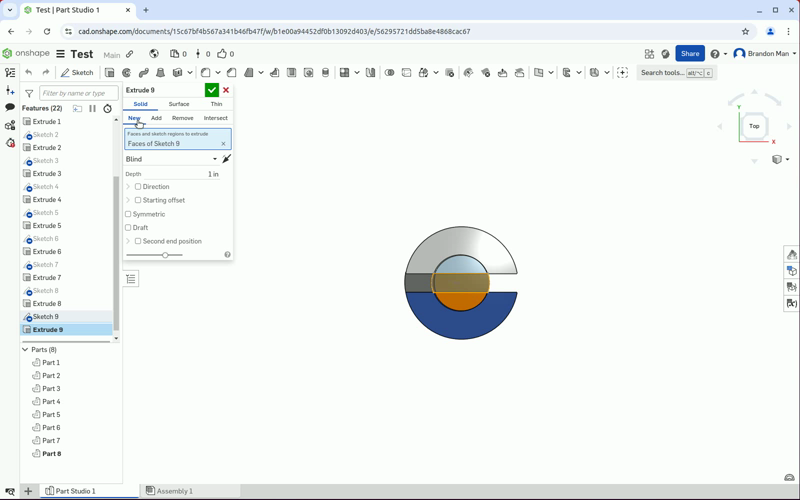
key(tab, 4)
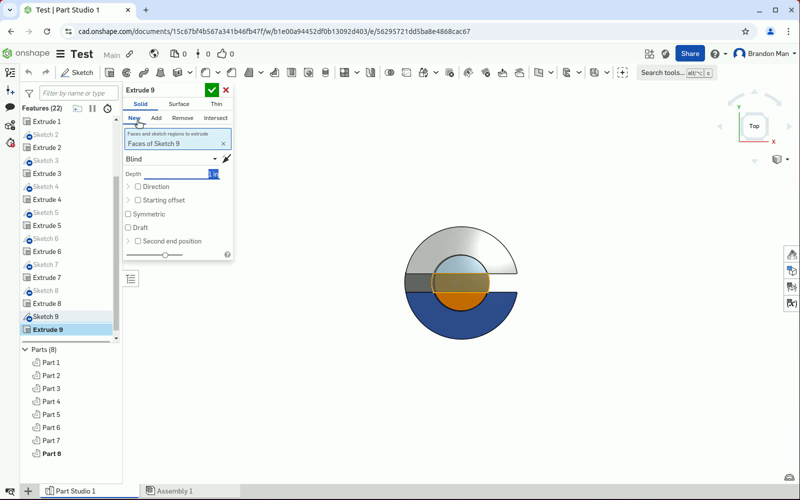
text(3.851)
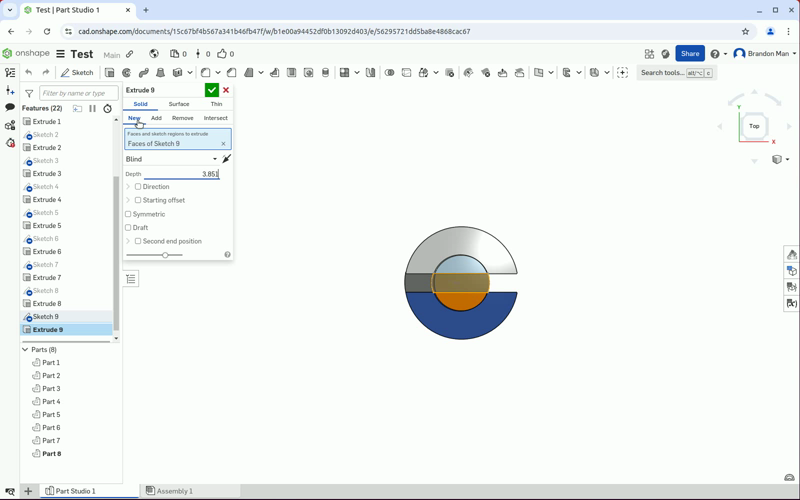
key(enter)
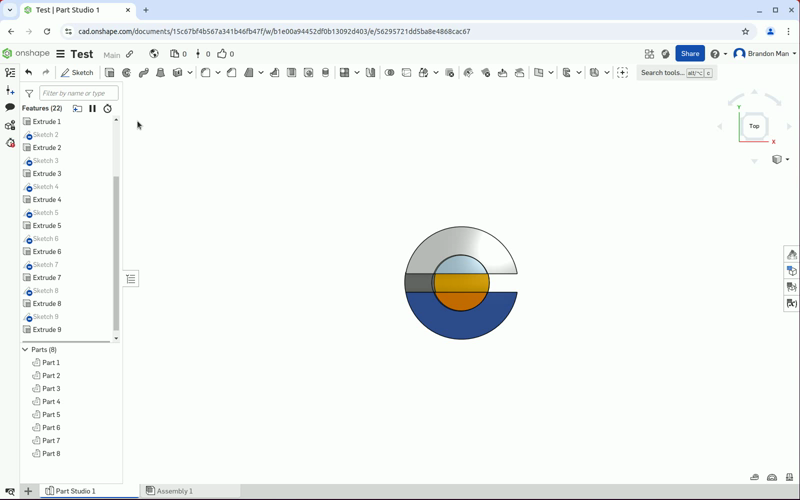
key(shift+h)
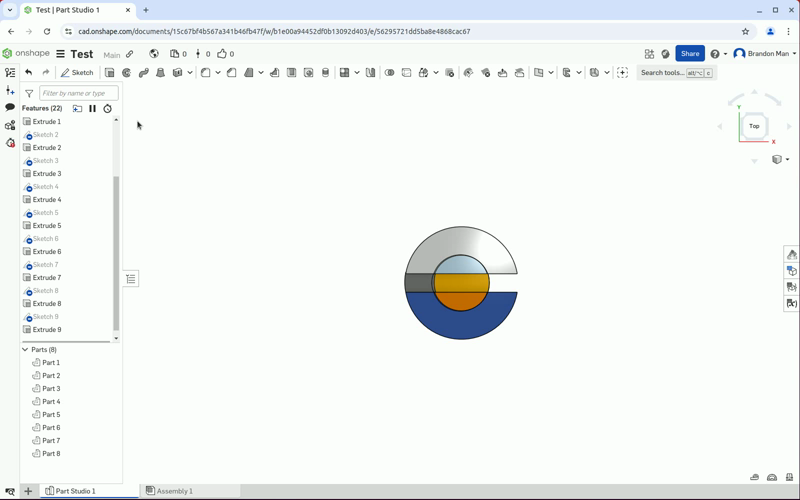
key(shift+h)
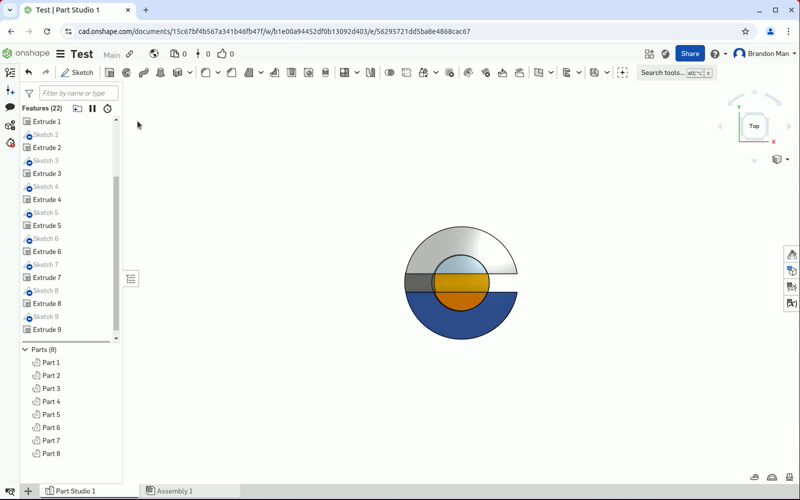
mouse_move(69, 111)
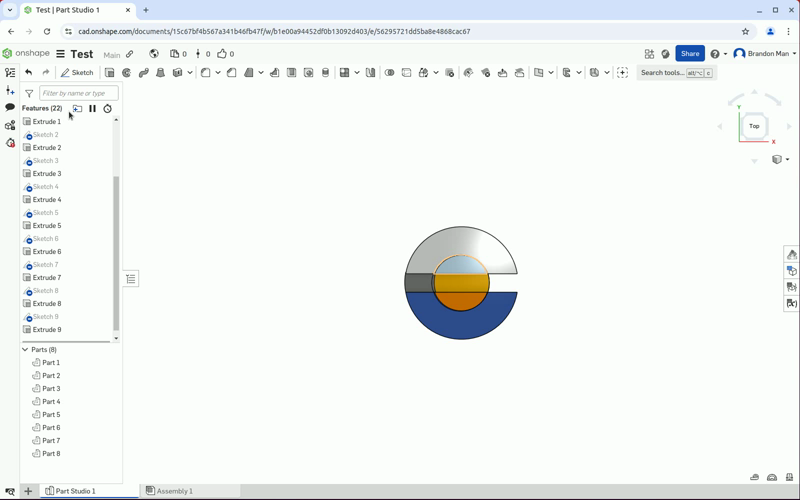
click(69, 111)
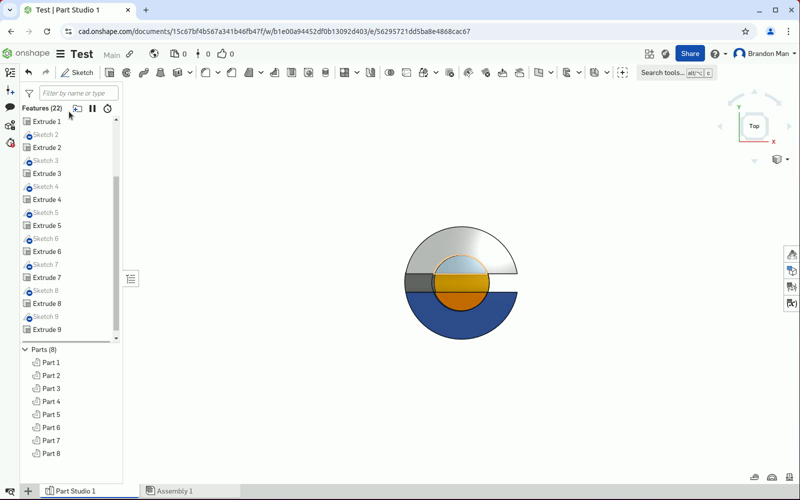
key(shift+s)
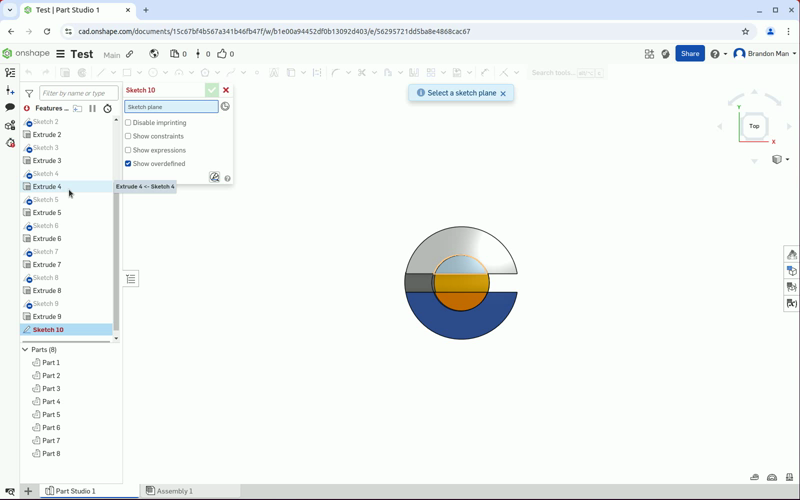
scroll(3)
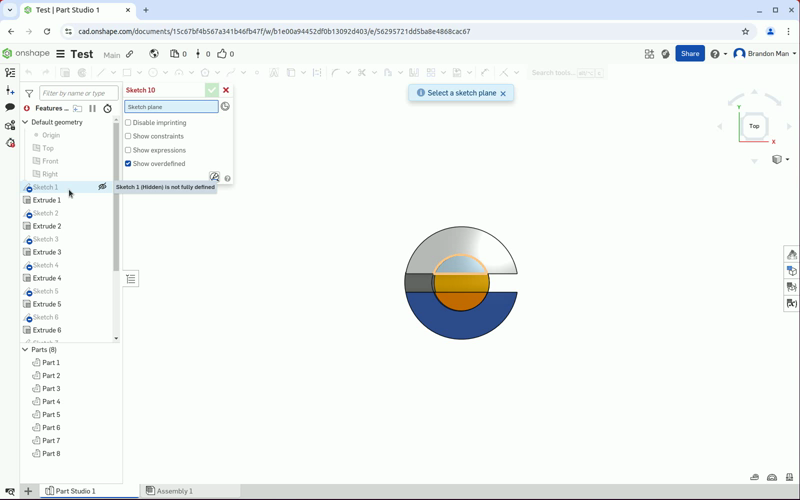
mouse_move(69, 150)
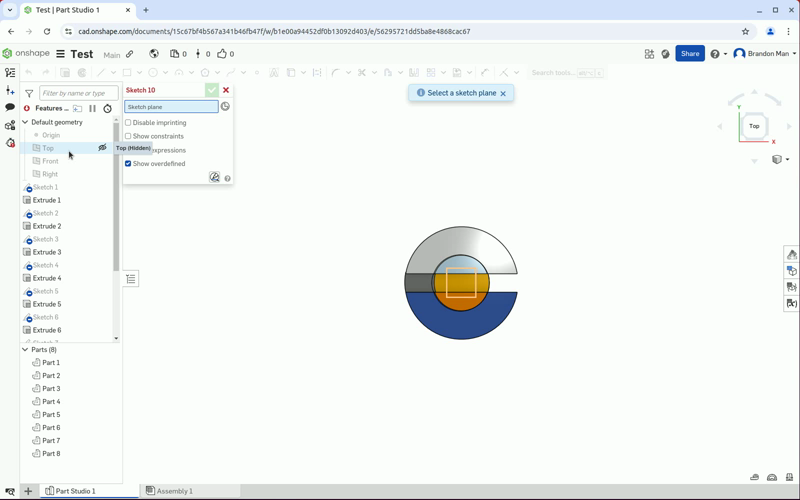
click(69, 150)
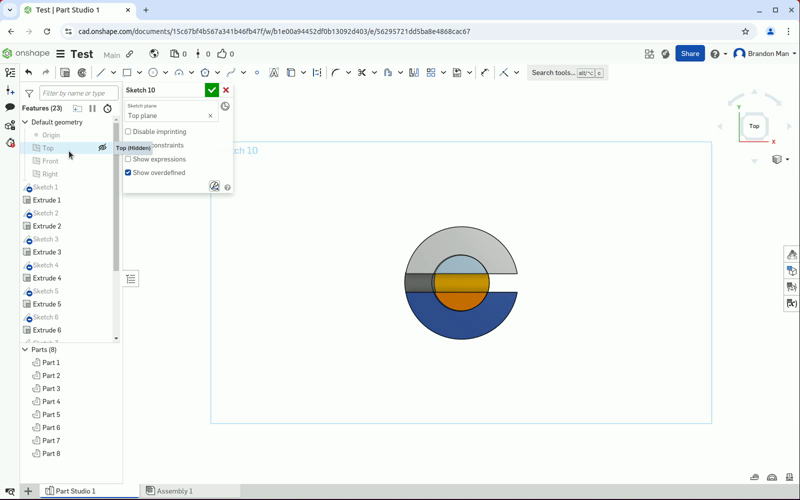
mouse_move(73, 352)
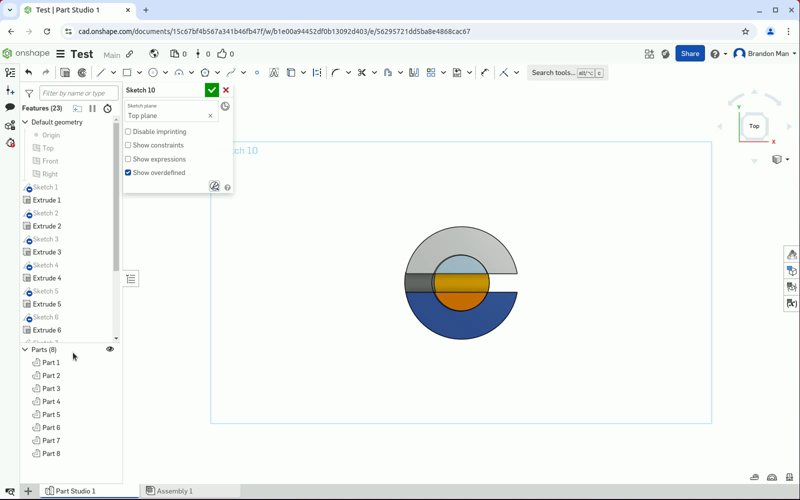
key(y)
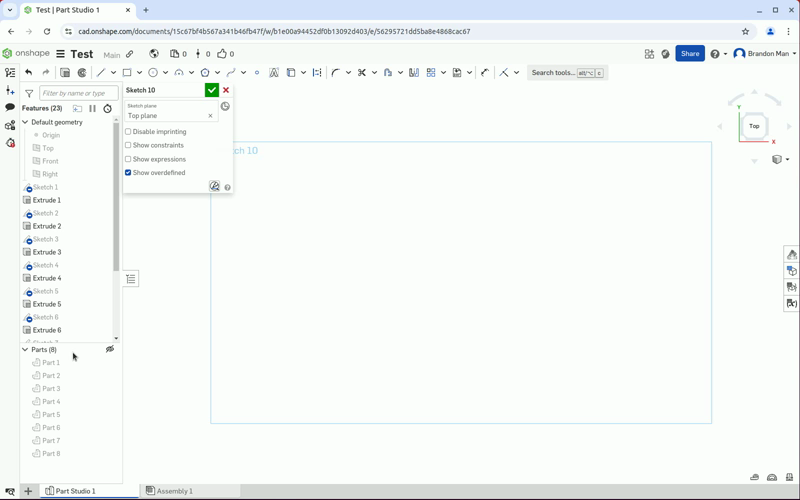
key(l)
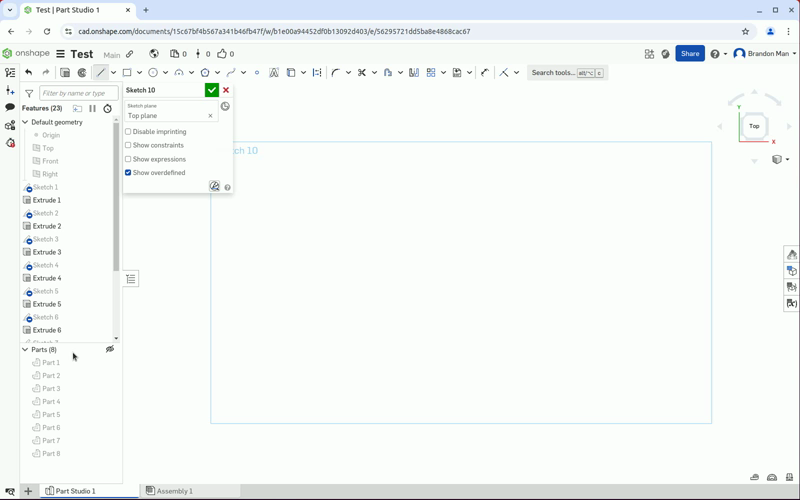
key_down(shift)
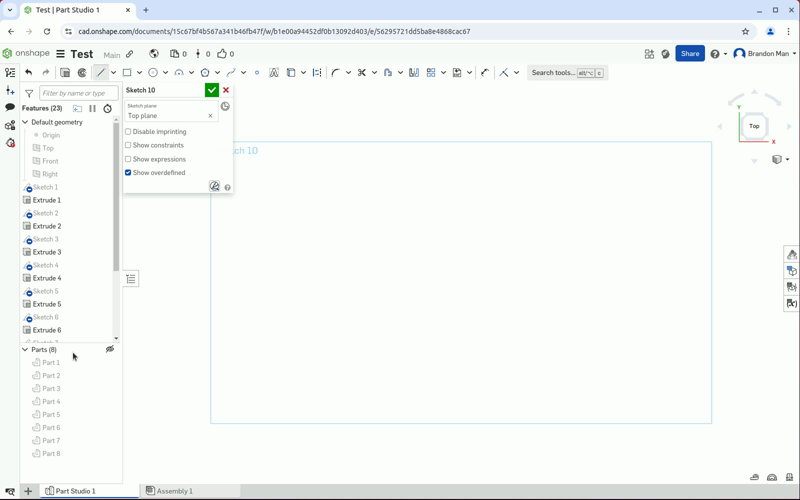
mouse_move(487, 292)
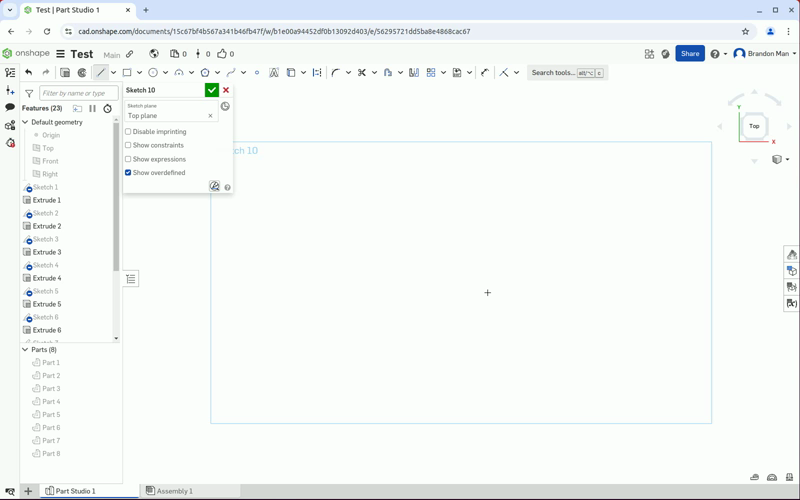
click(487, 292)
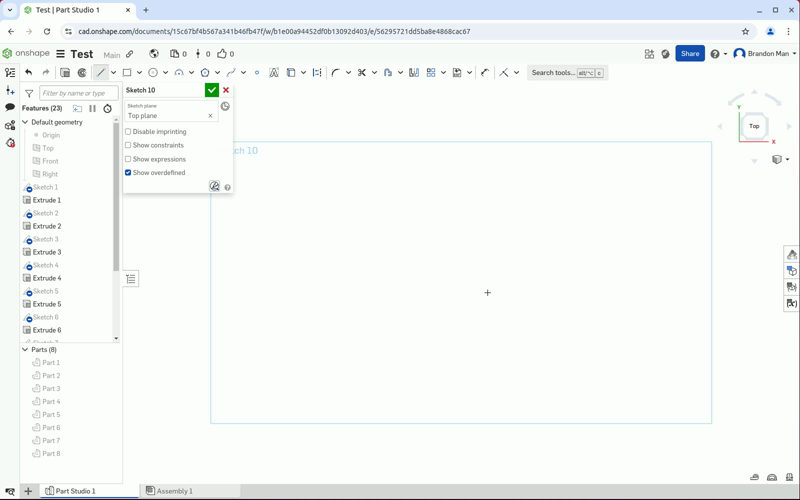
key_up(shift)
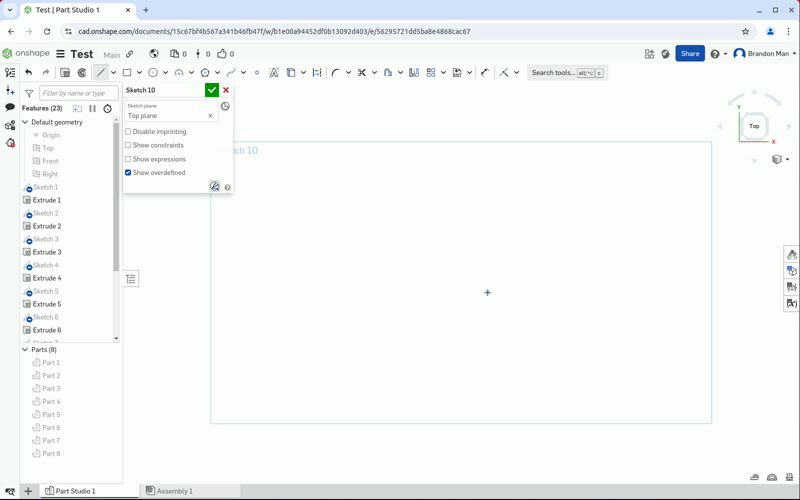
key_down(shift)
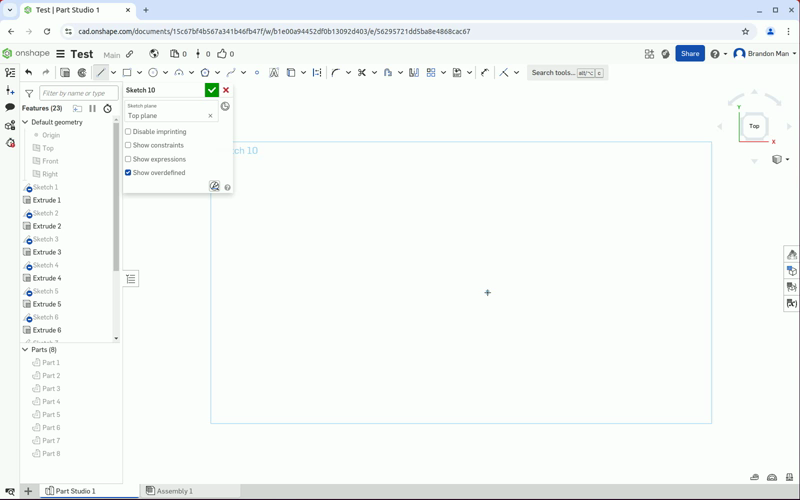
mouse_move(517, 292)
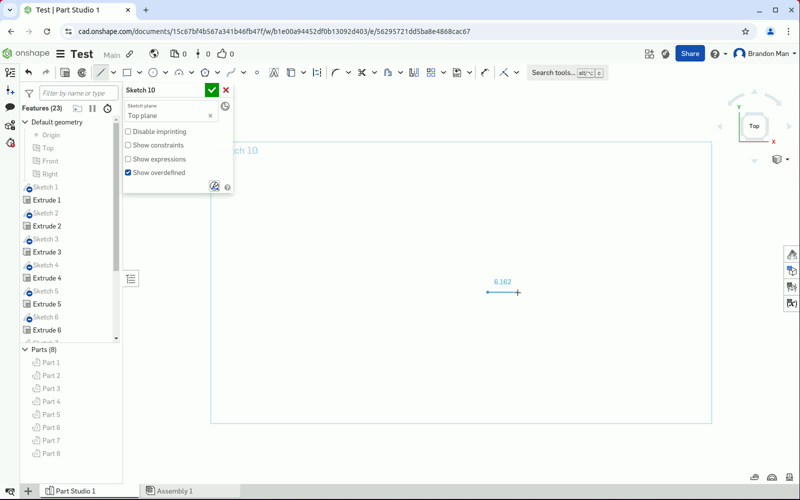
mouse_move(516, 292)
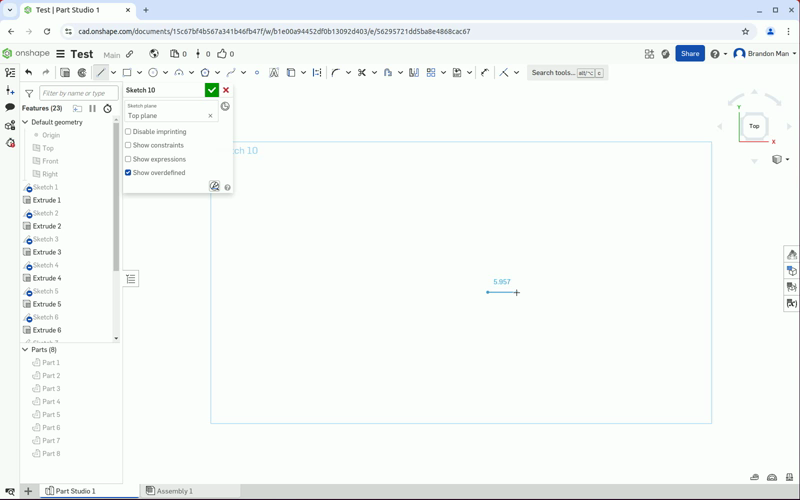
click(516, 292)
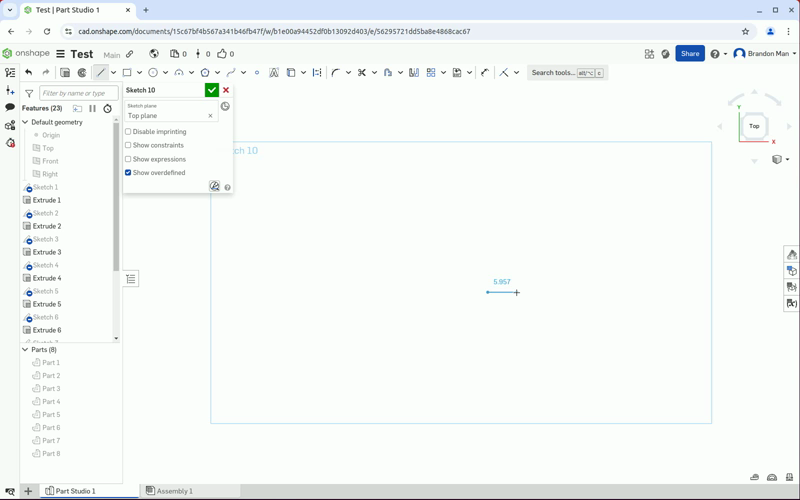
key_up(shift)
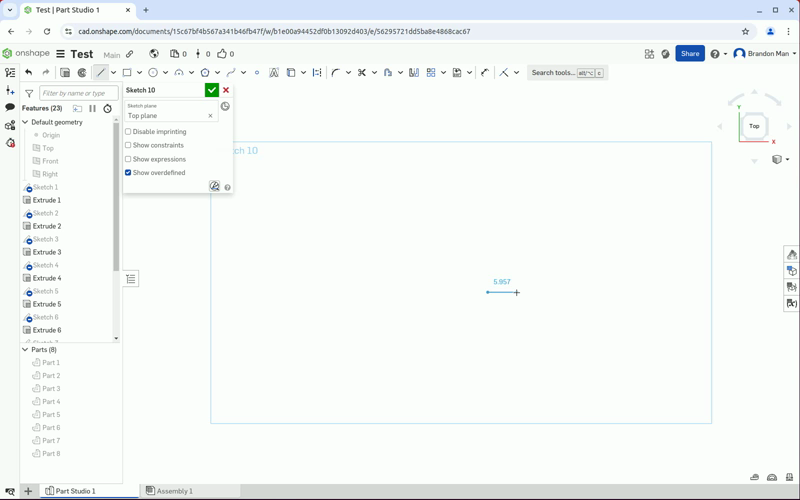
key(esc)
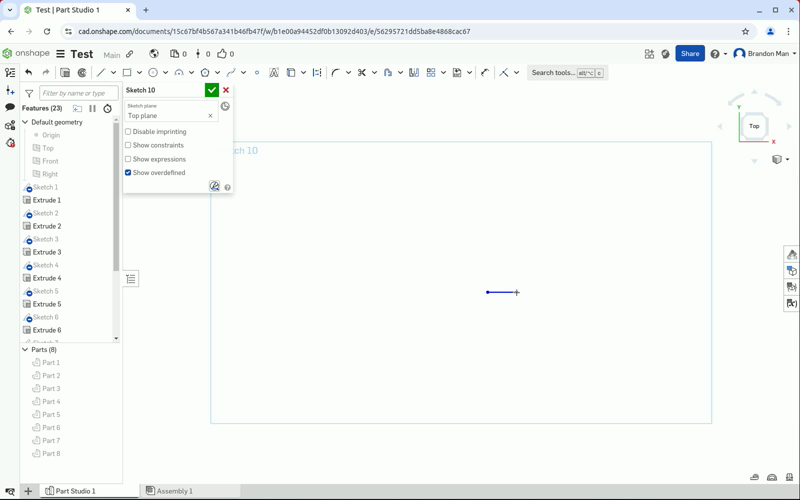
key(a)
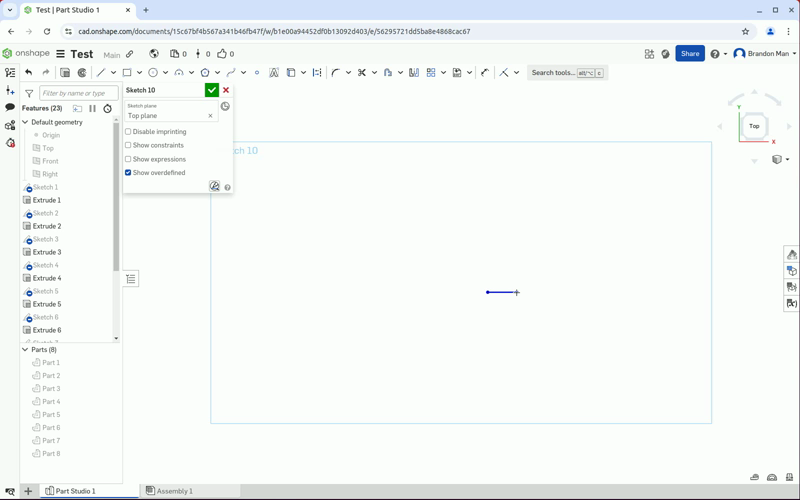
mouse_move(516, 292)
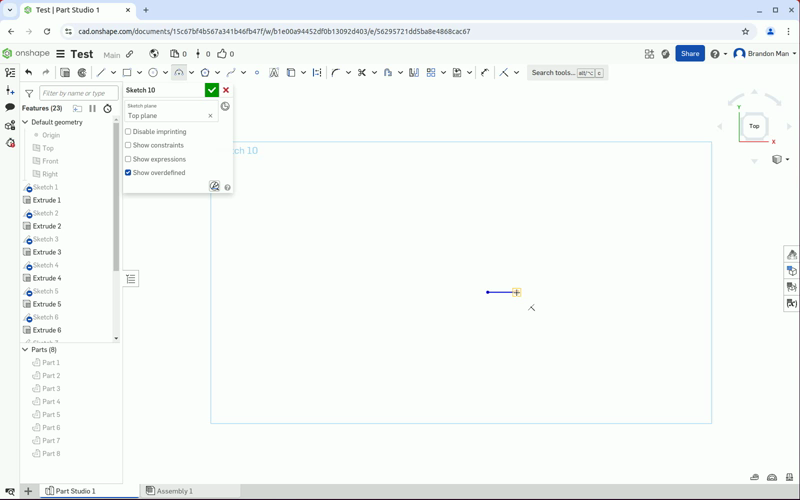
click(516, 292)
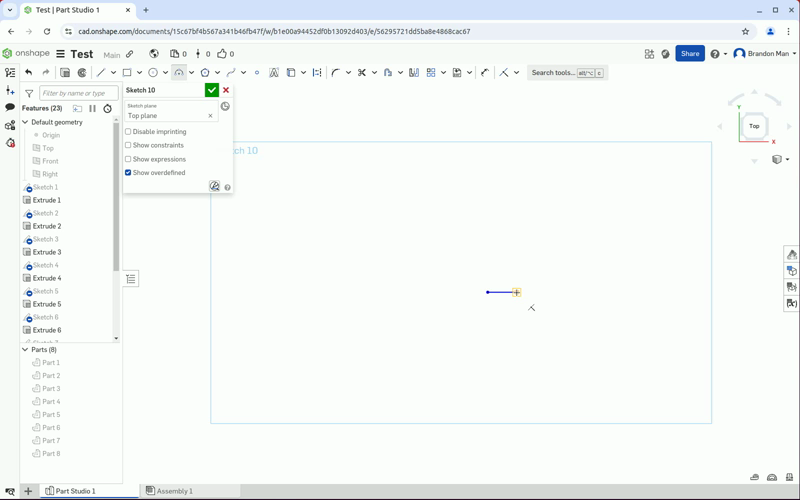
key_down(shift)
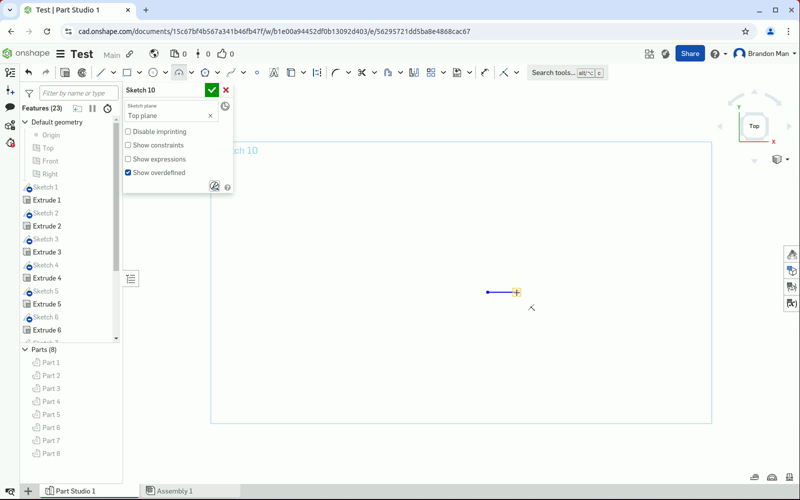
mouse_move(516, 273)
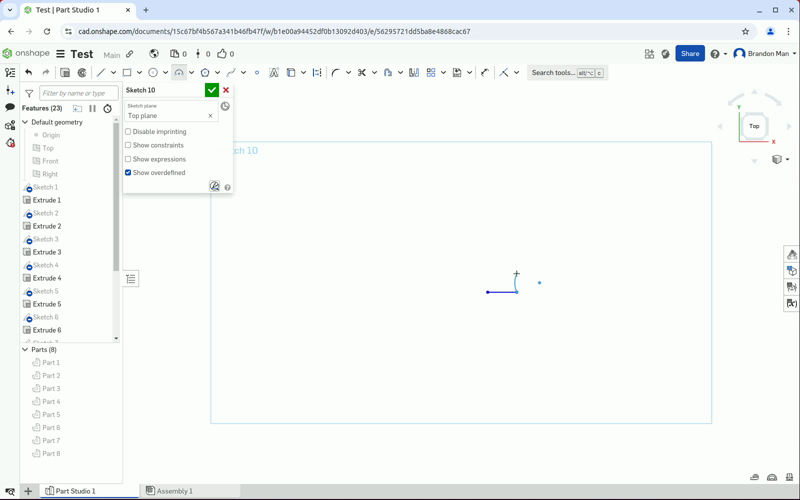
click(516, 273)
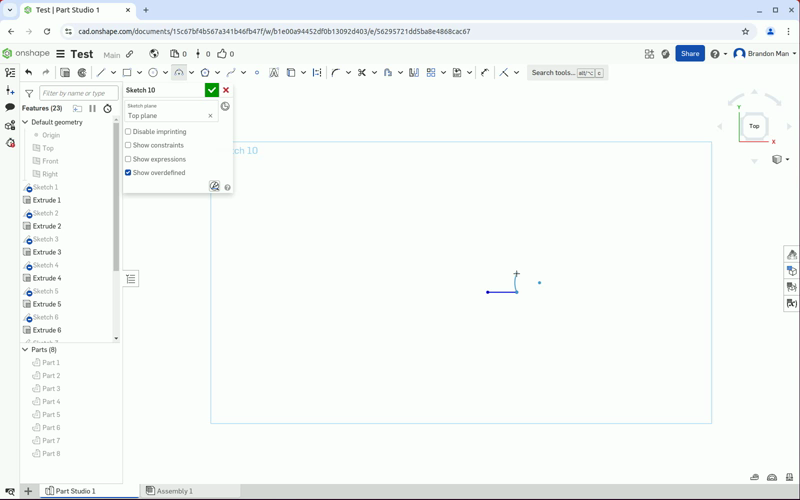
mouse_move(517, 282)
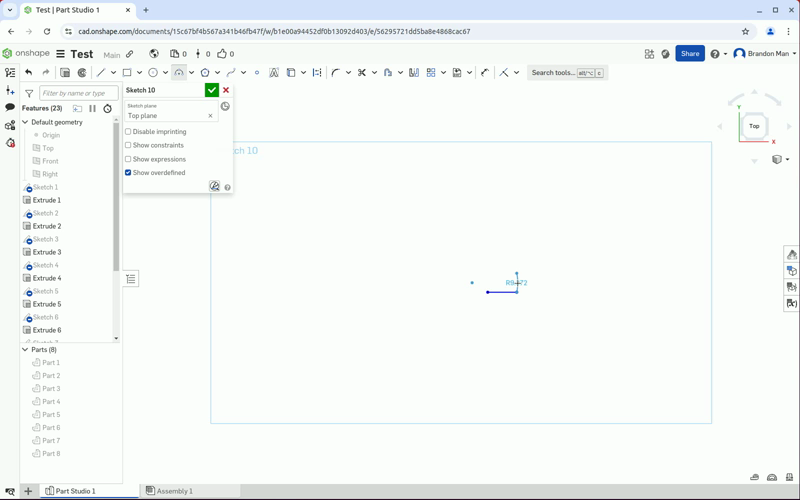
click(517, 282)
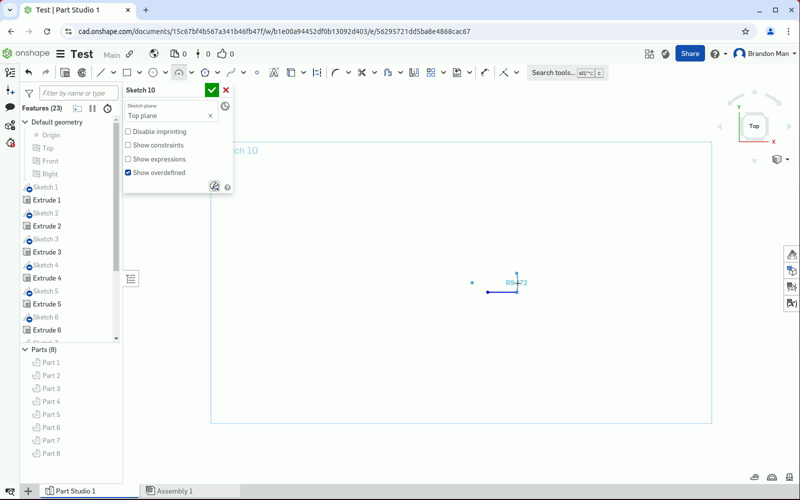
key_up(shift)
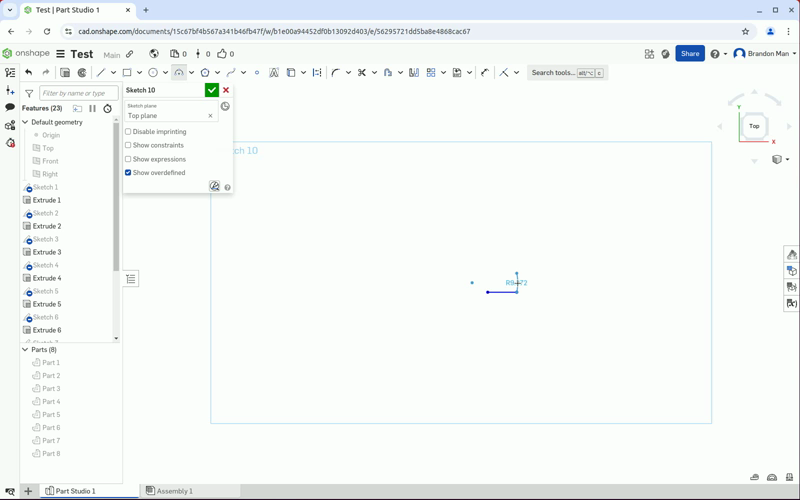
key(esc)
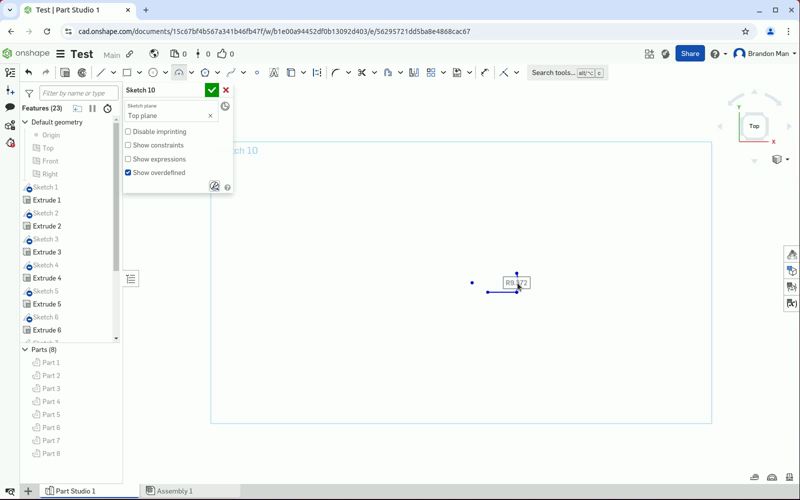
key(l)
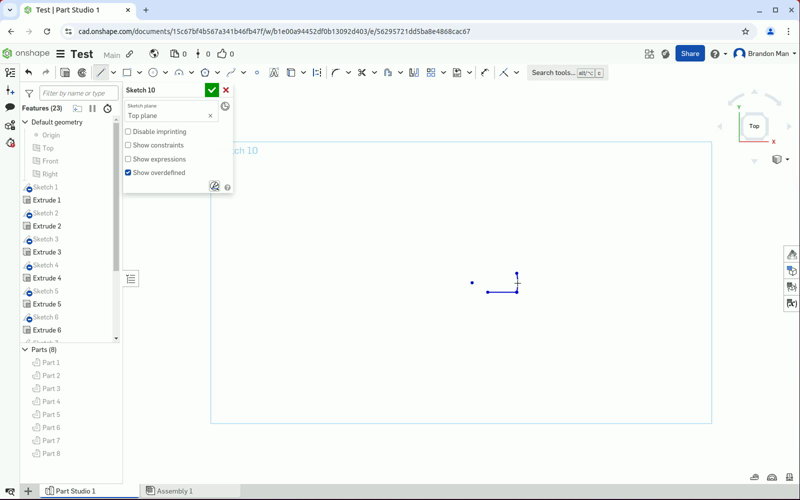
mouse_move(516, 273)
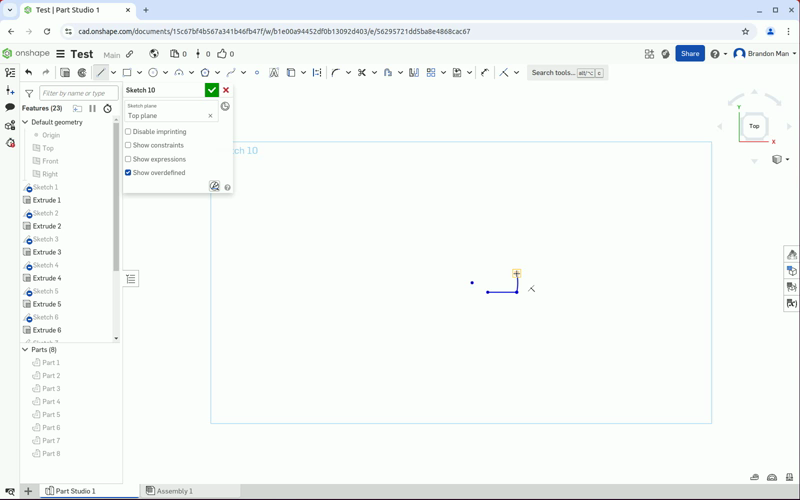
click(516, 273)
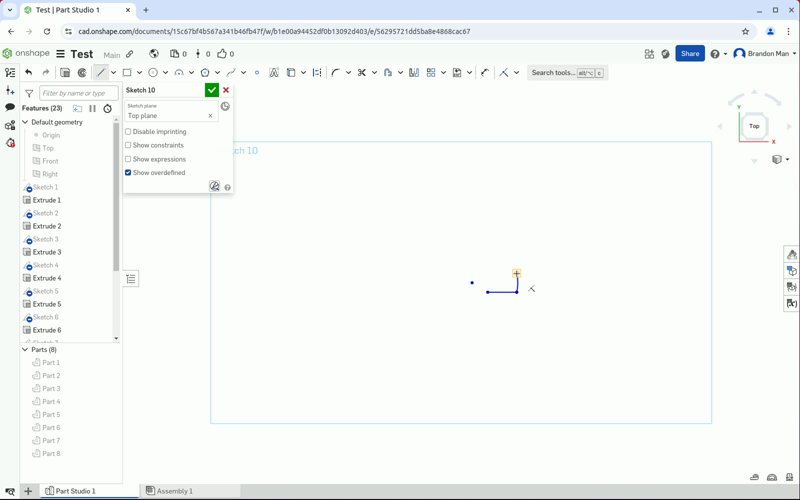
key_down(shift)
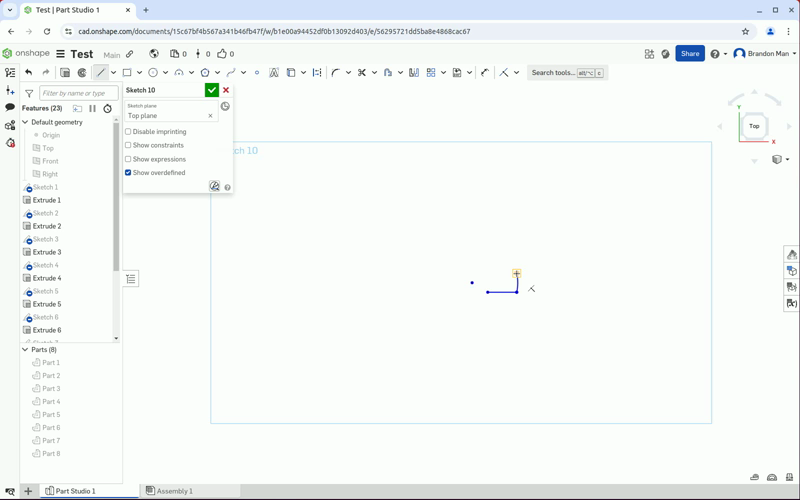
mouse_move(546, 273)
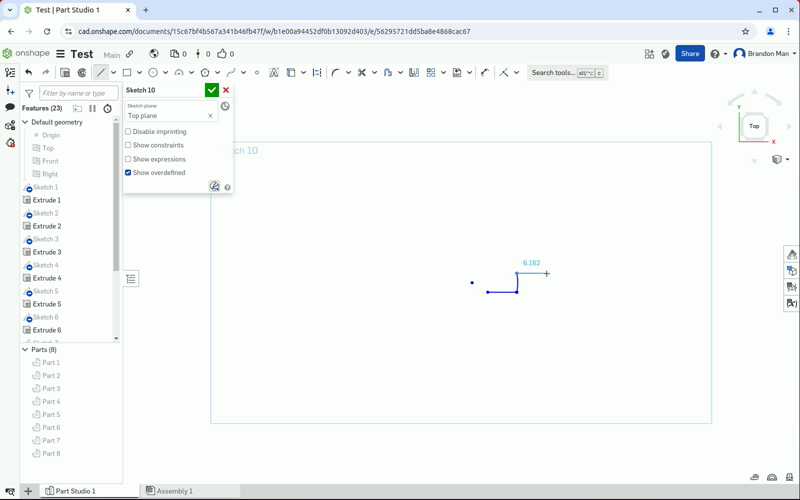
mouse_move(487, 273)
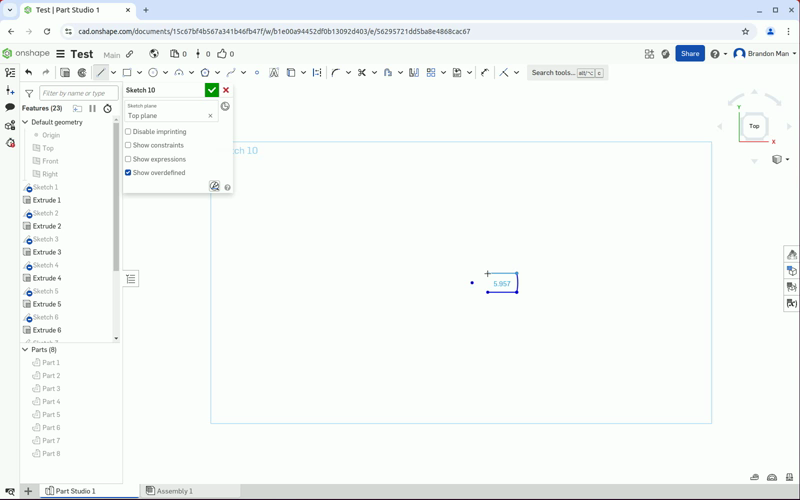
click(487, 273)
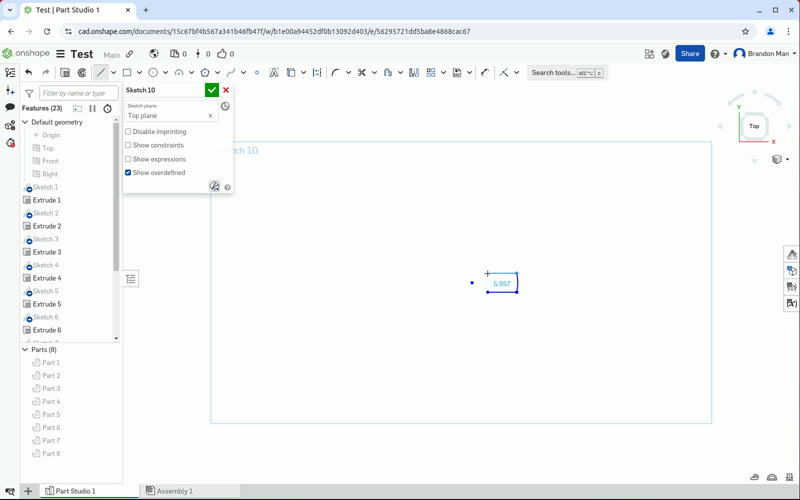
key_up(shift)
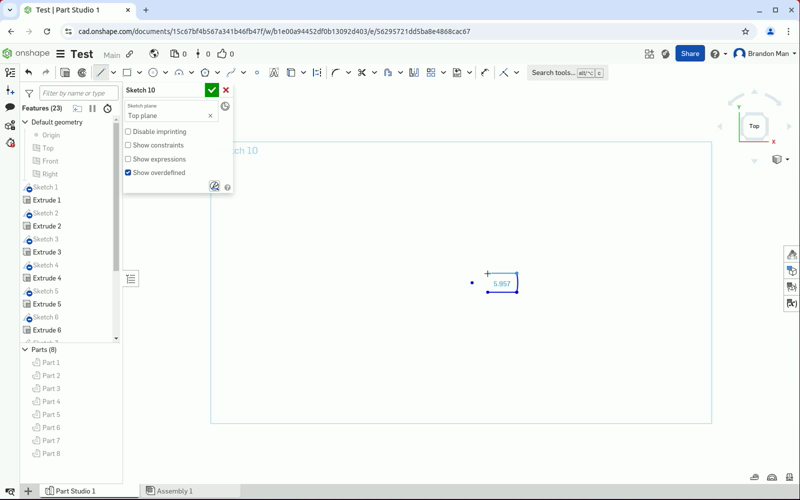
key(esc)
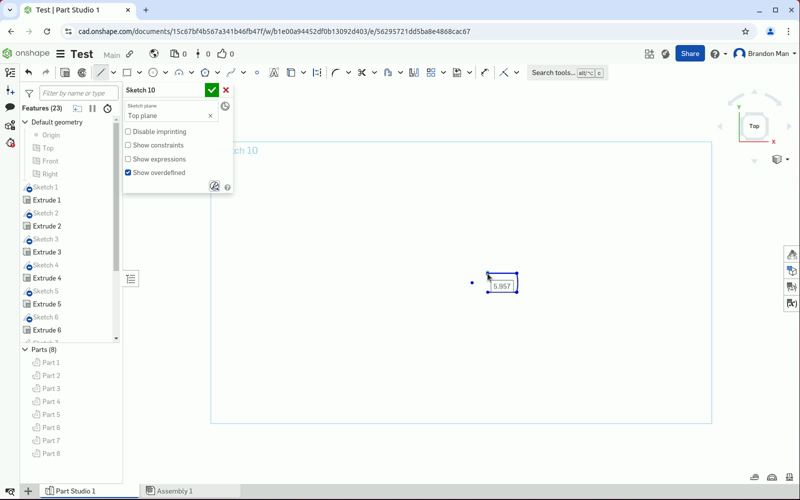
key(a)
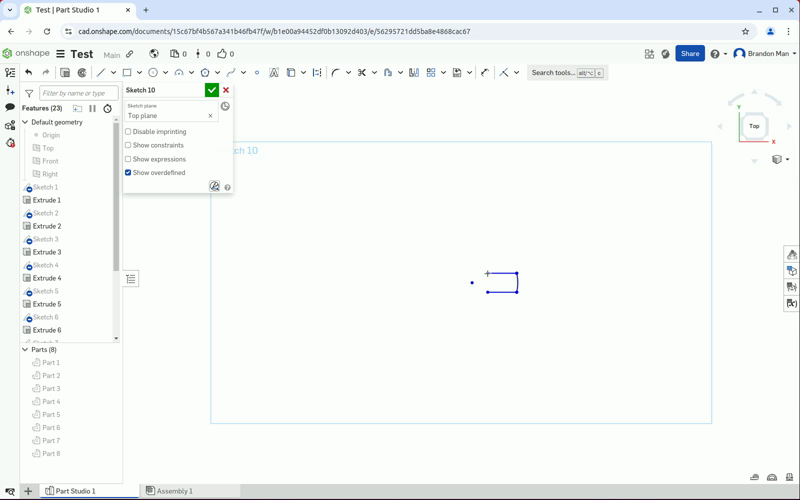
mouse_move(487, 273)
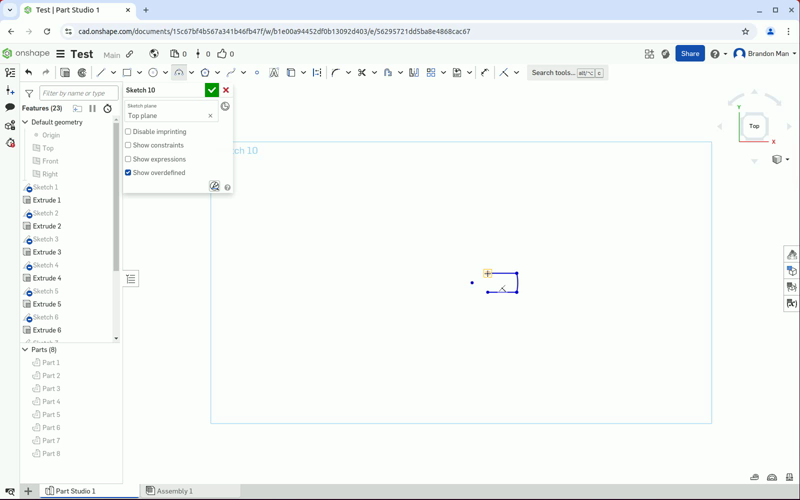
click(487, 273)
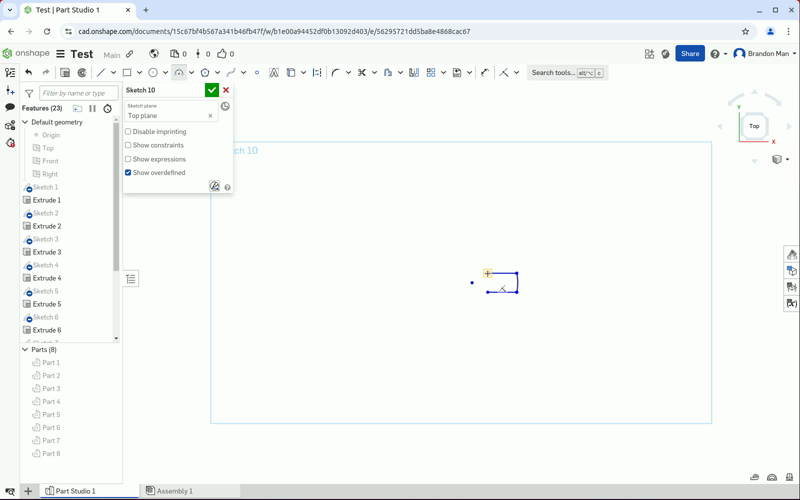
mouse_move(487, 292)
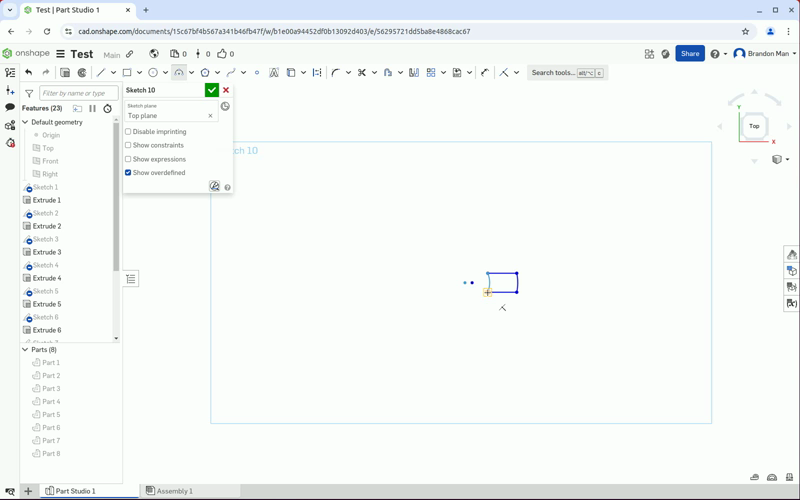
click(487, 292)
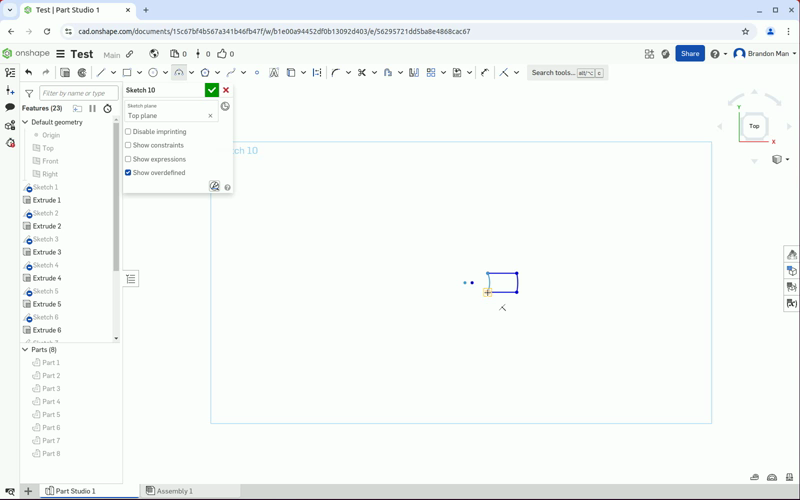
key_down(shift)
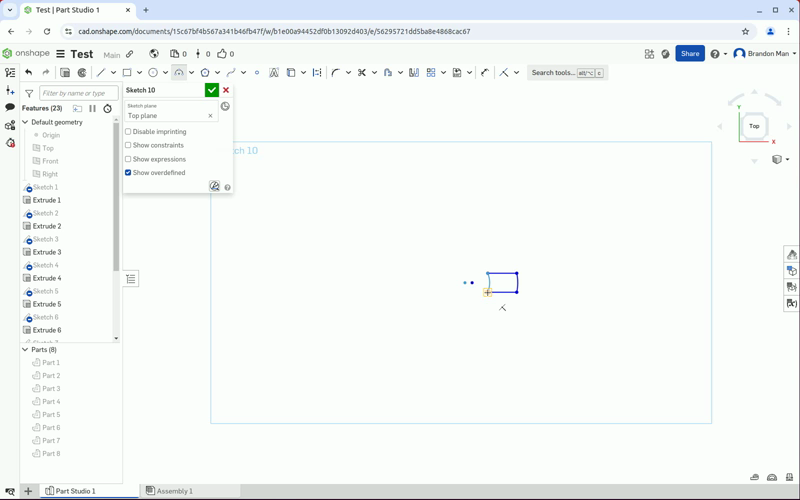
mouse_move(489, 282)
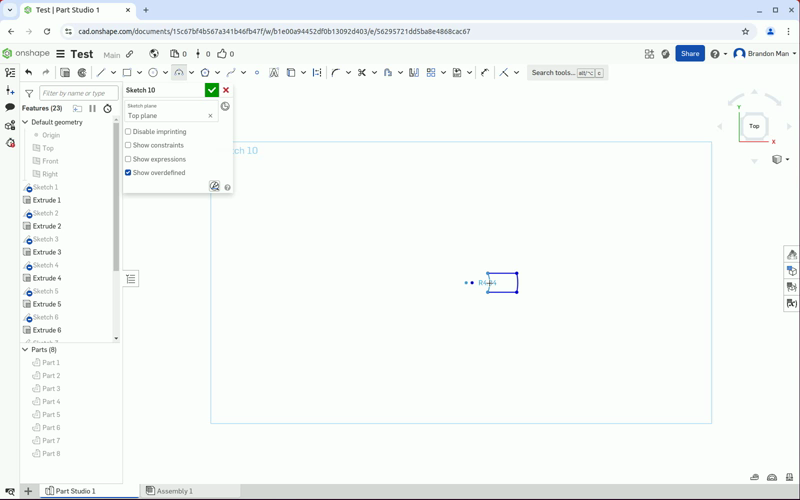
click(489, 282)
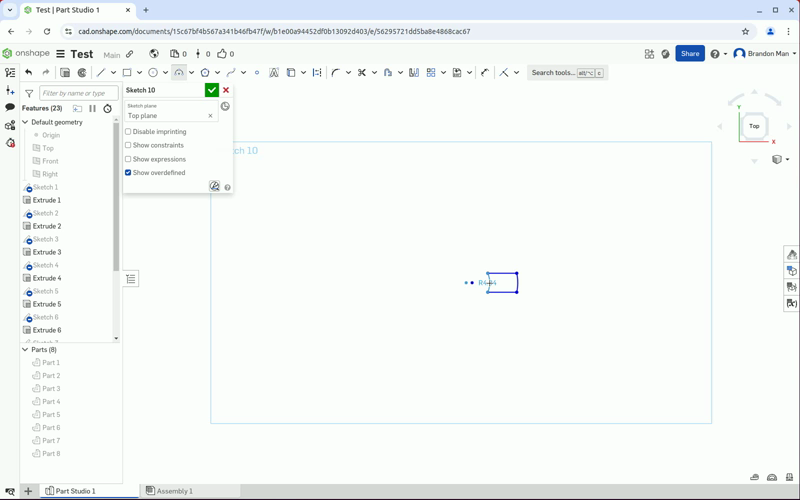
key_up(shift)
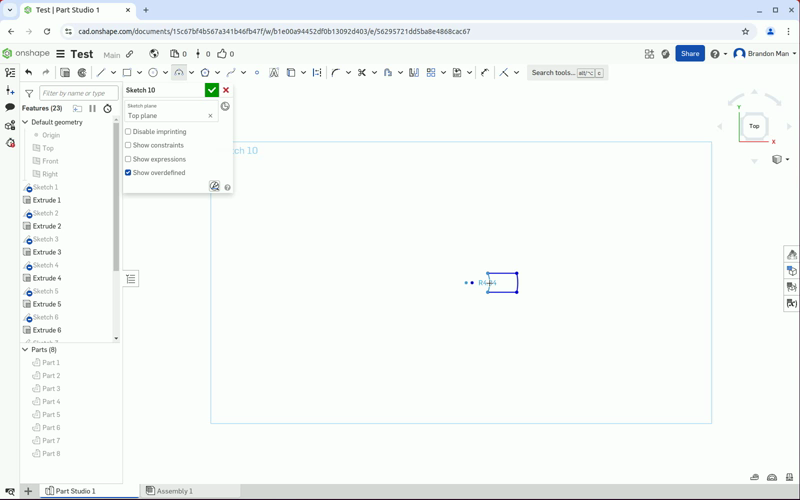
key(esc)
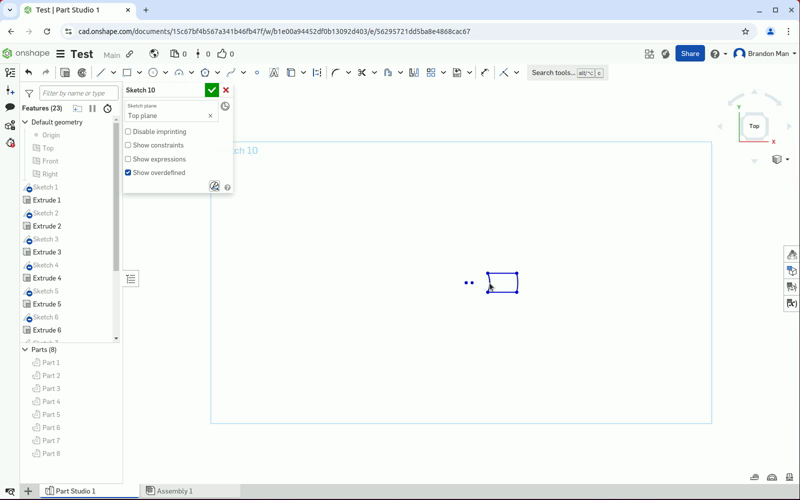
mouse_move(515, 279)
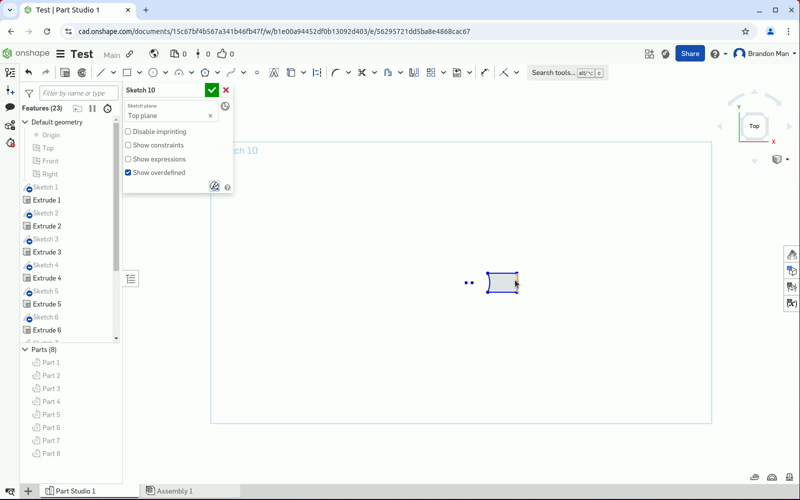
scroll(6)
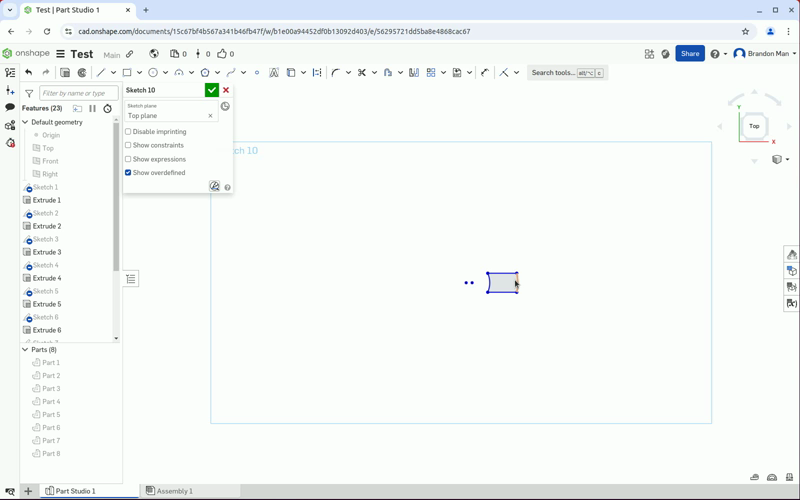
scroll(6)
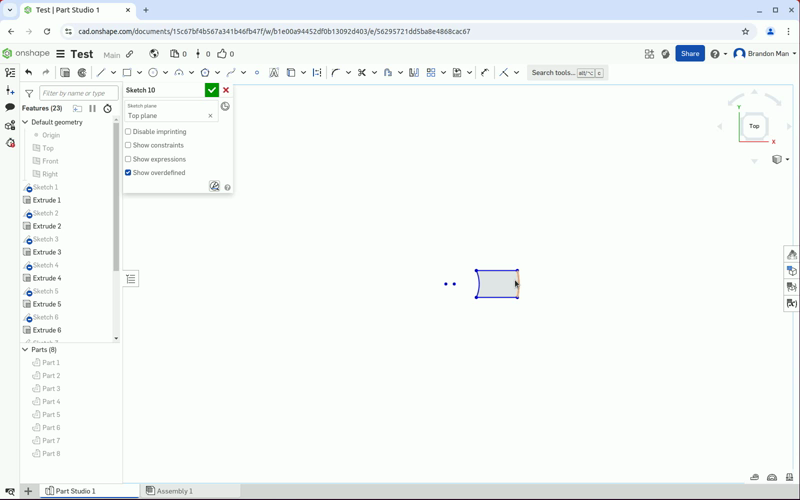
scroll(6)
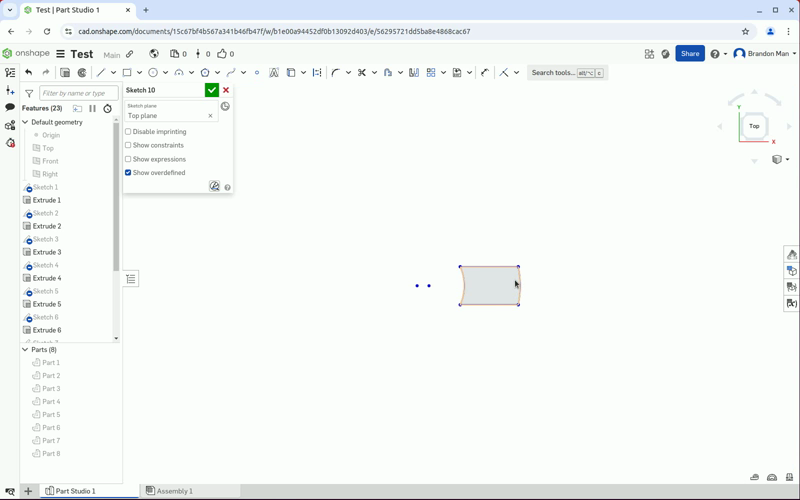
scroll(6)
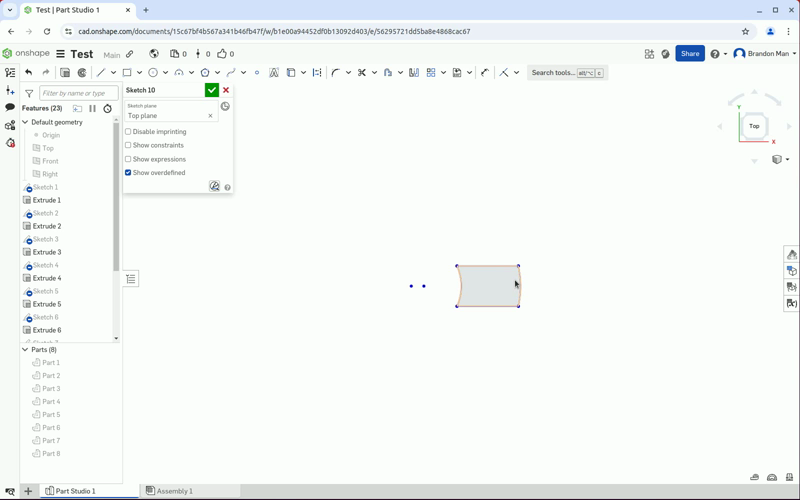
scroll(6)
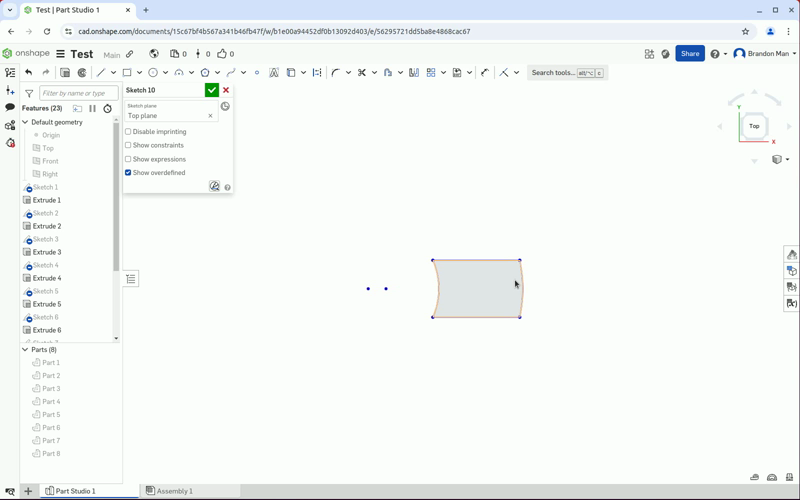
scroll(6)
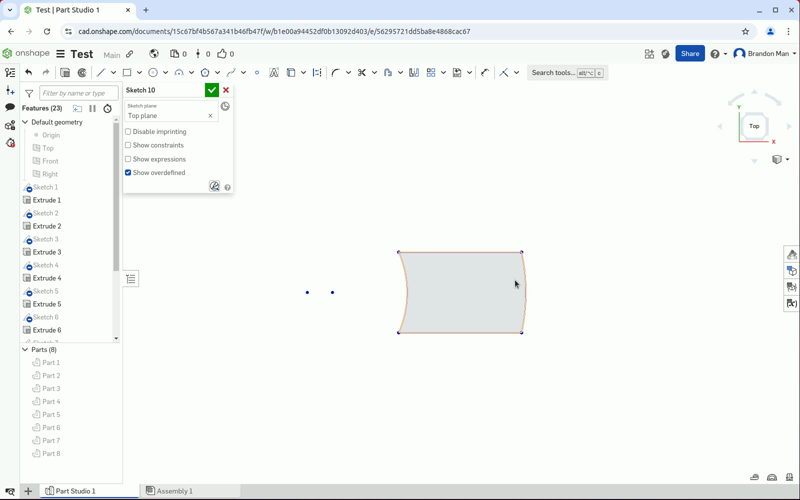
scroll(6)
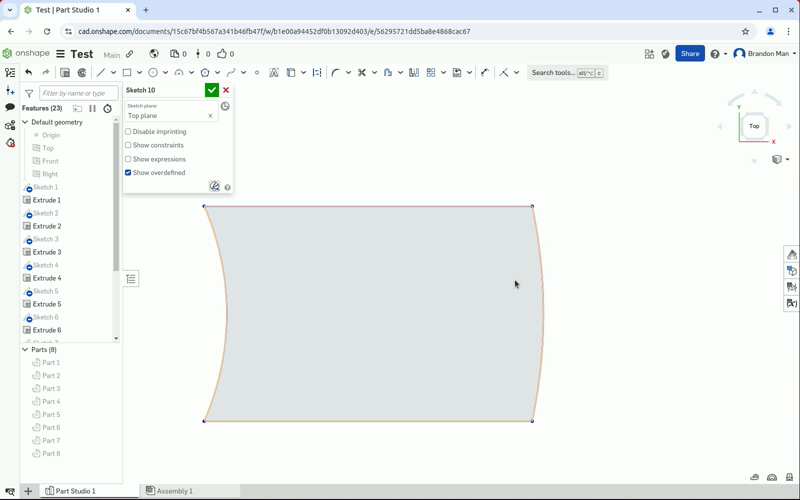
click(515, 279)
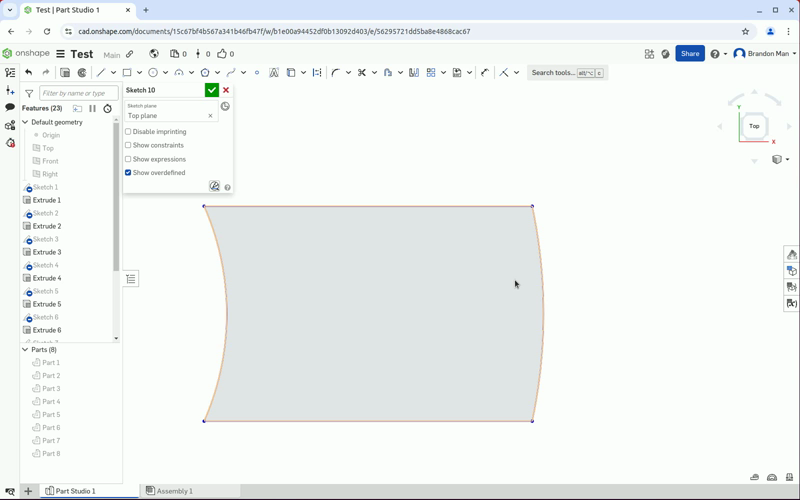
scroll(-6)
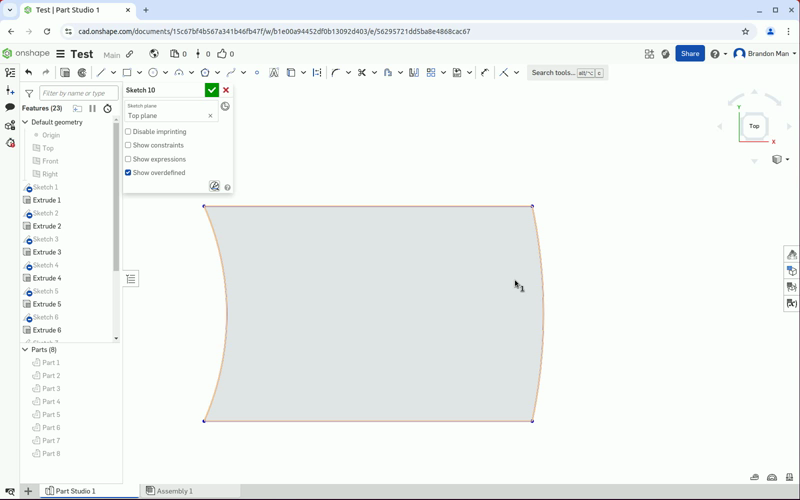
scroll(-6)
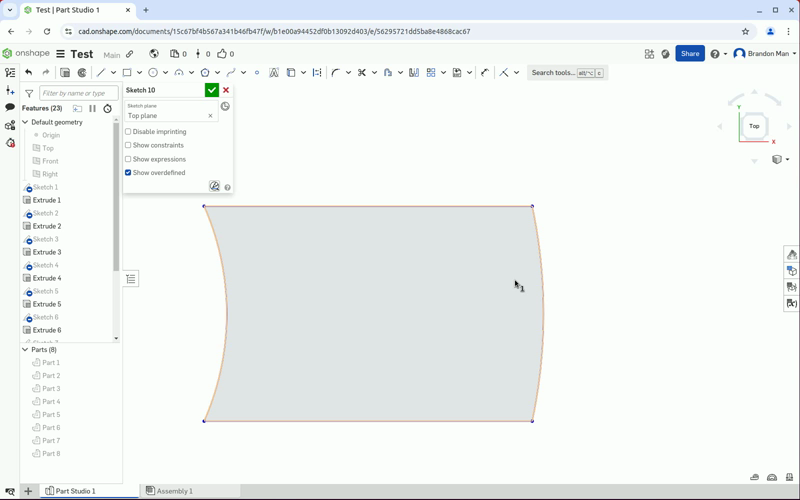
scroll(-6)
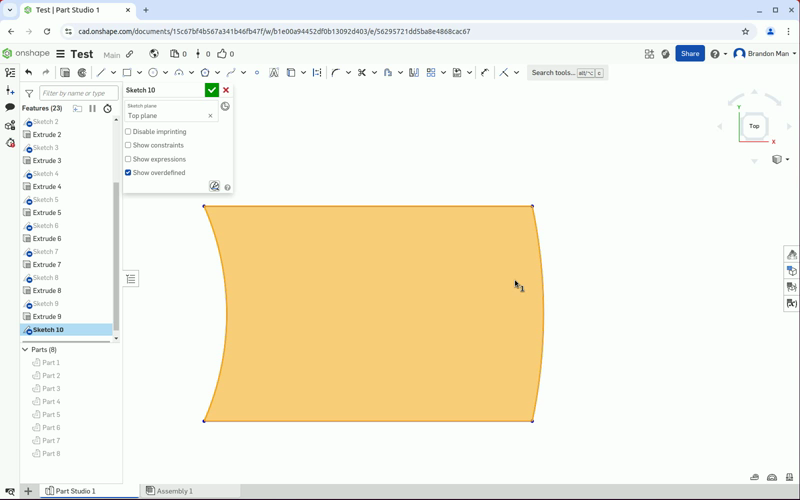
scroll(-6)
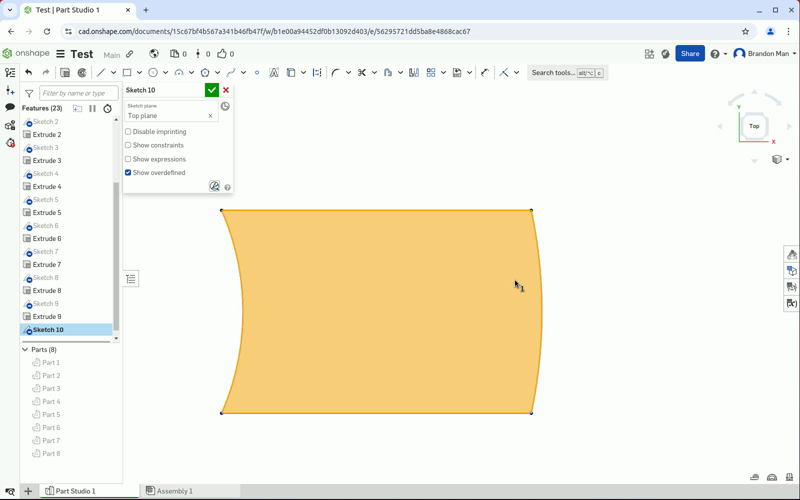
scroll(-6)
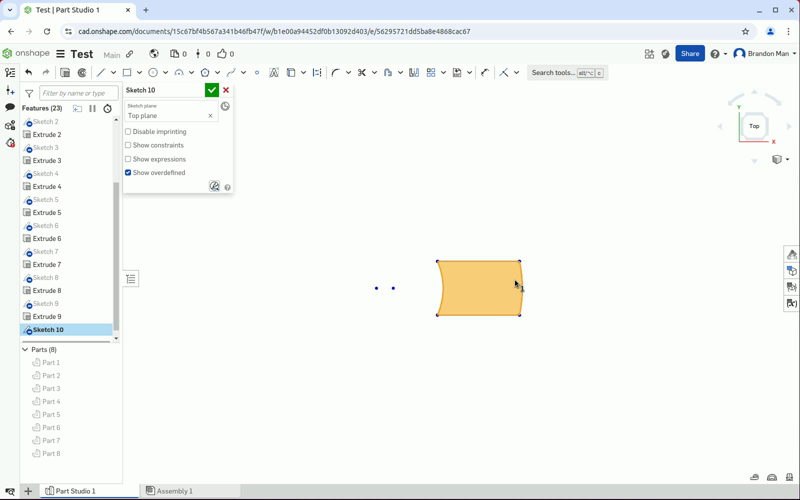
scroll(-6)
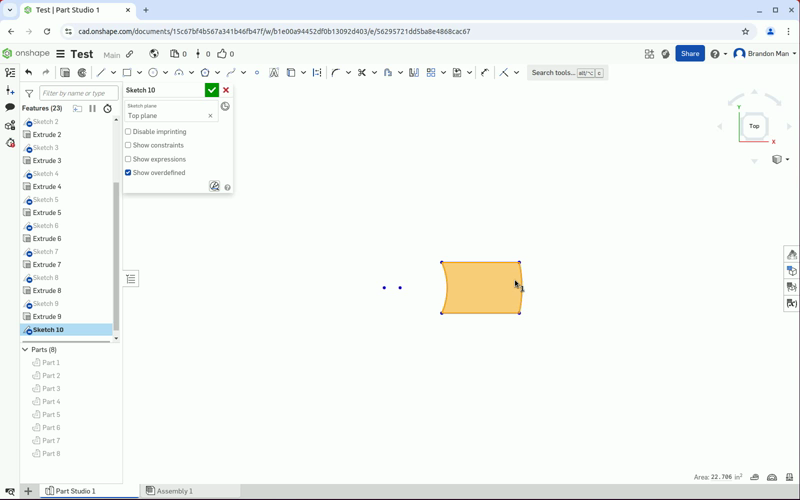
scroll(-6)
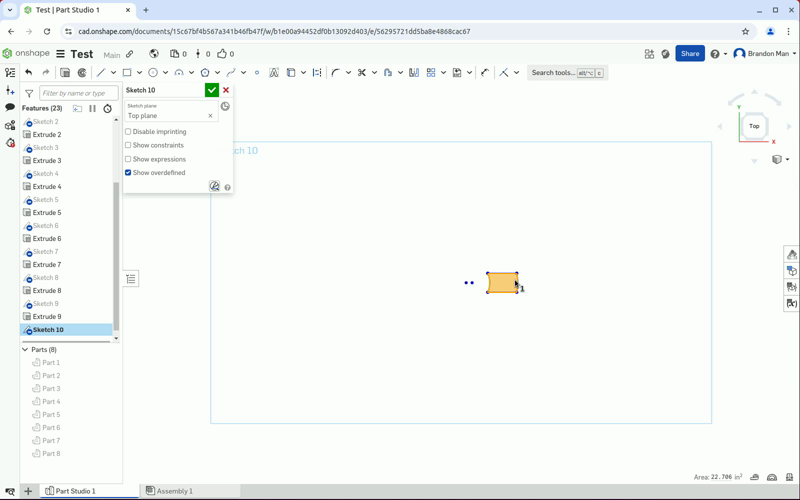
mouse_move(73, 352)
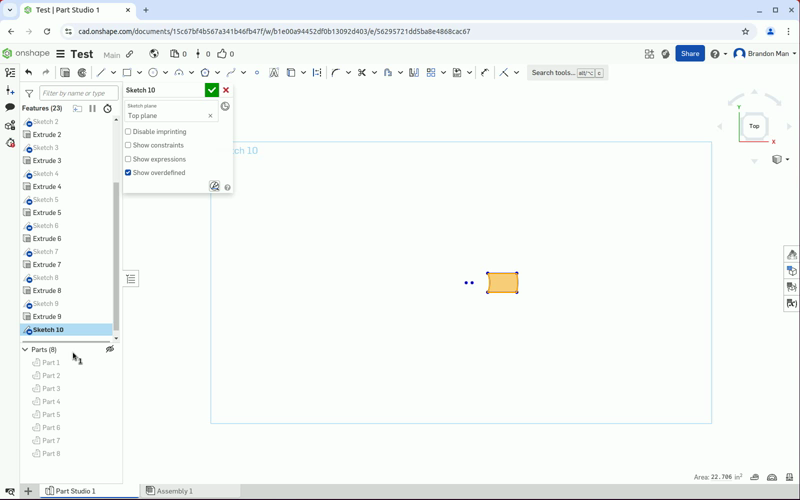
key(shift+y)
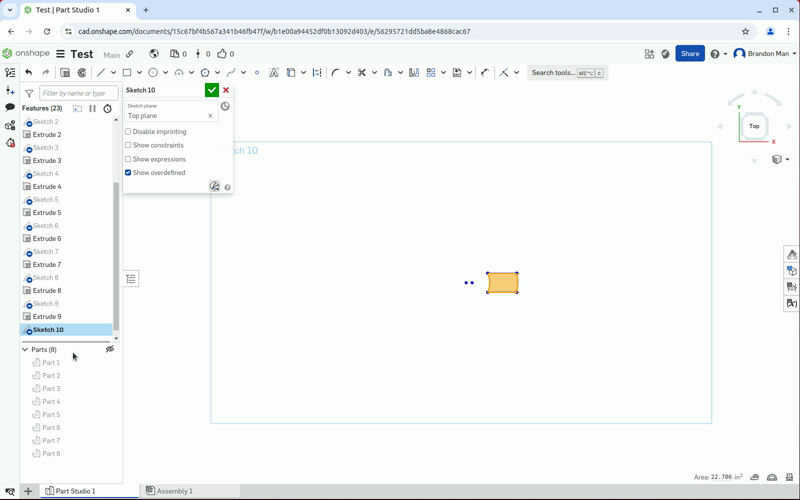
key(shift+e)
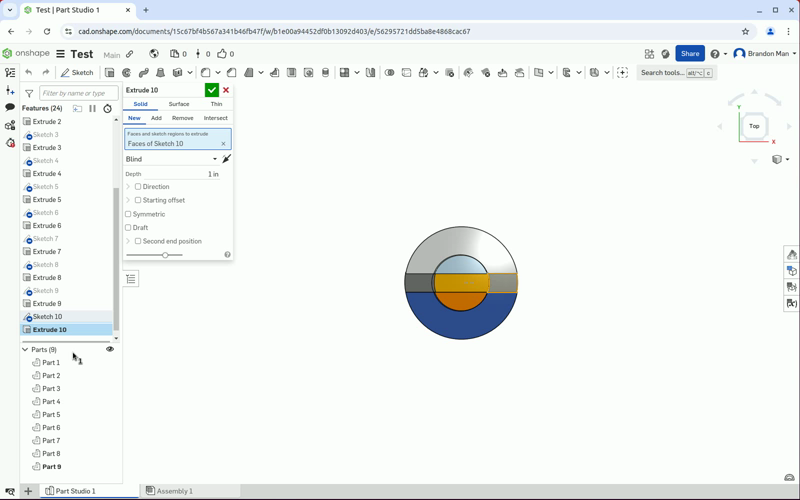
mouse_move(143, 106)
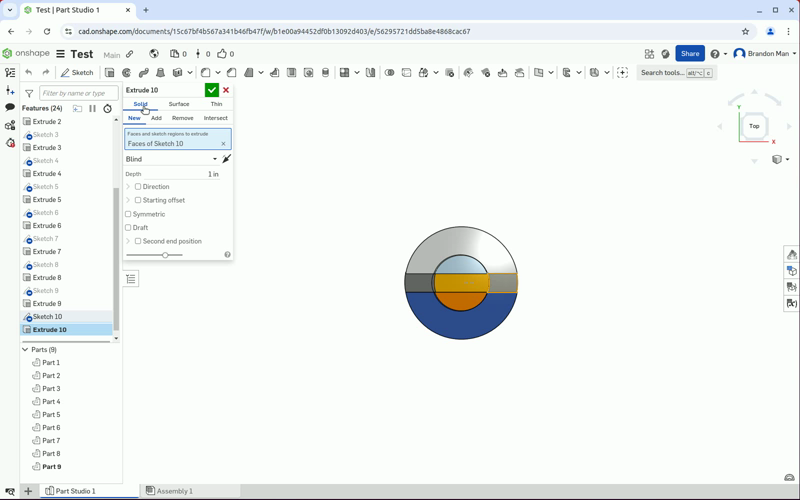
click(143, 106)
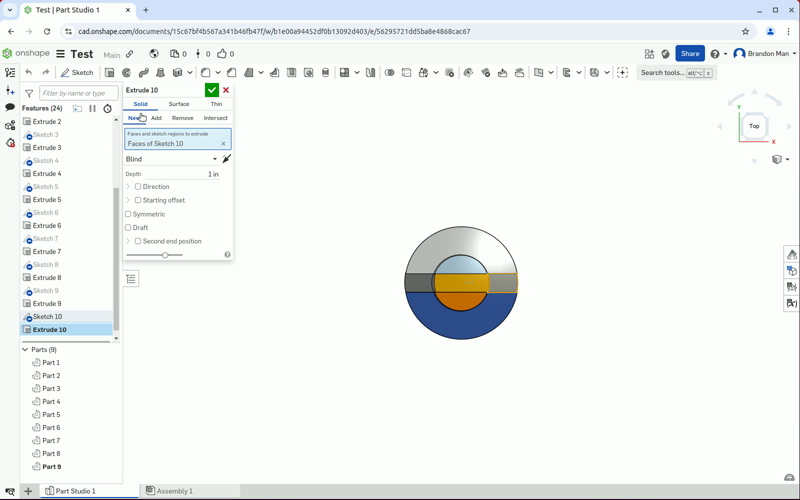
mouse_move(137, 120)
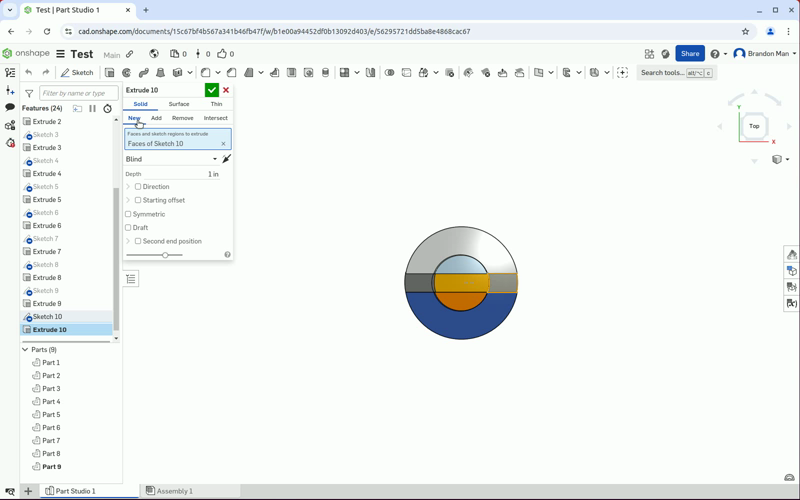
click(137, 120)
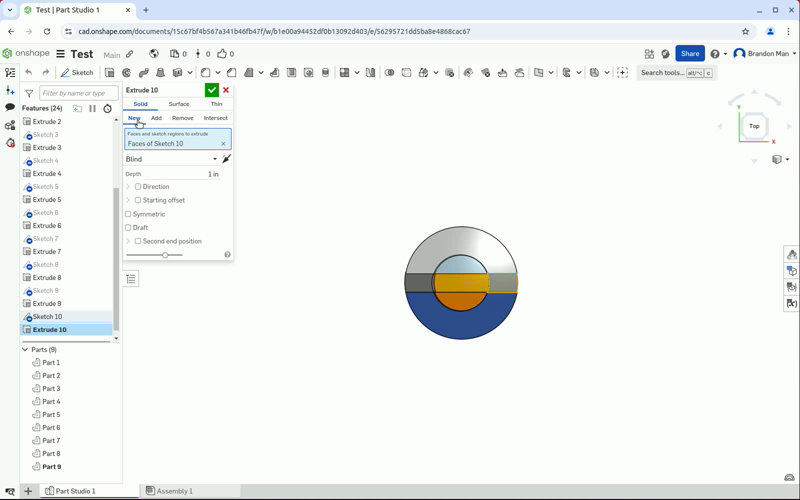
key(tab, 4)
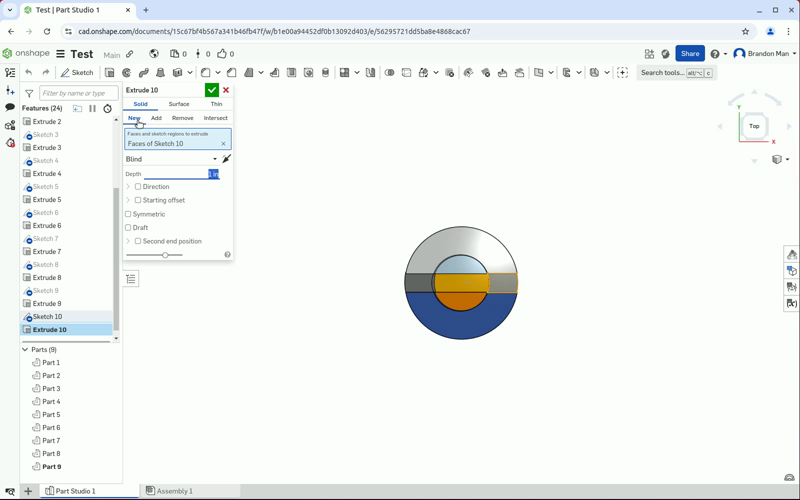
text(3.851)
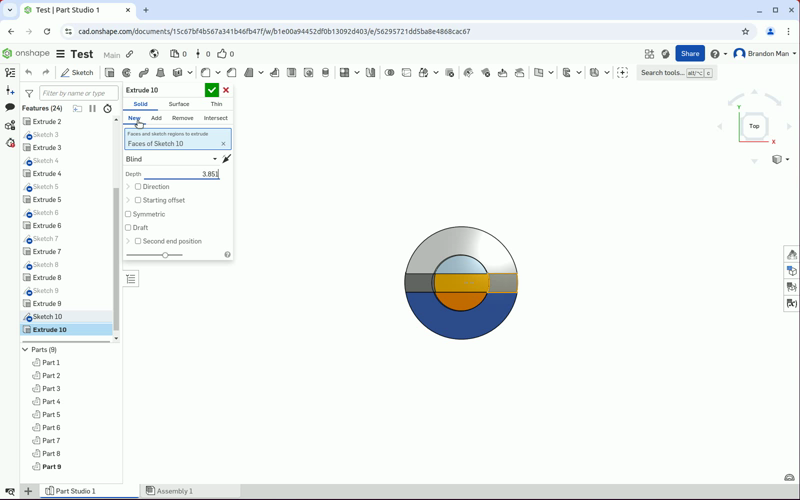
key(enter)
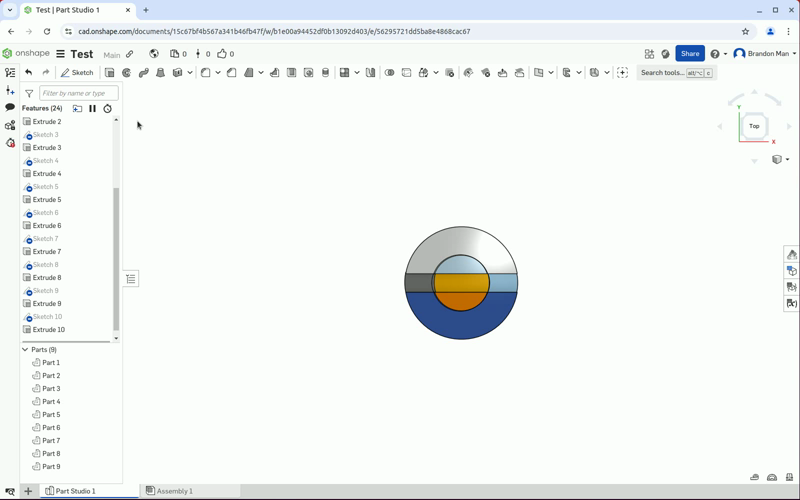
key(shift+h)
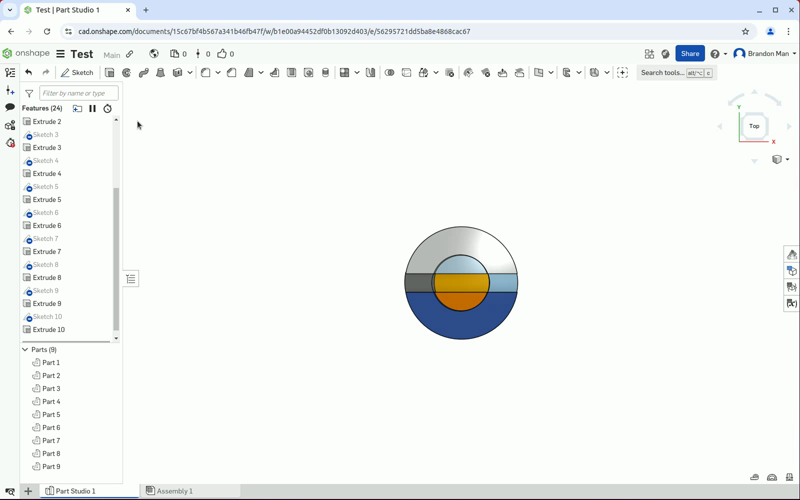
key(shift+h)
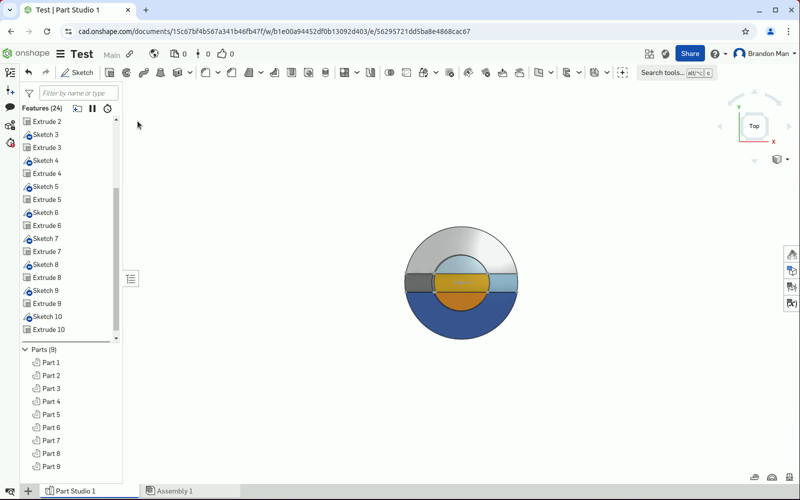
key(shift+7)
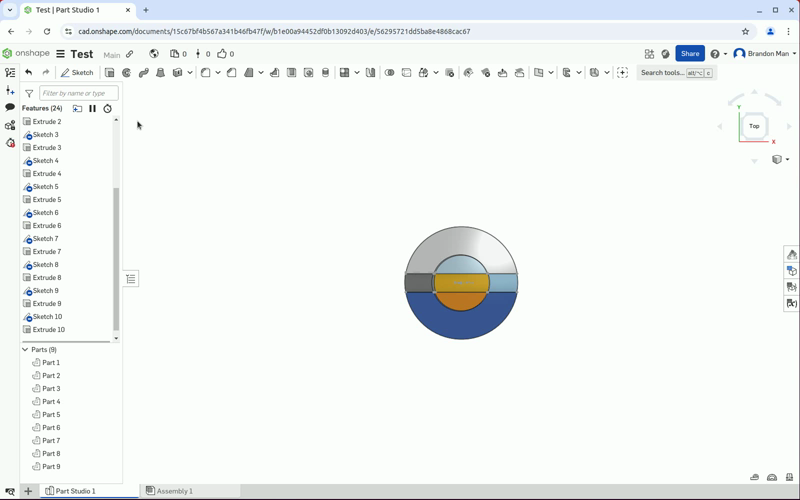
key(up, 3)
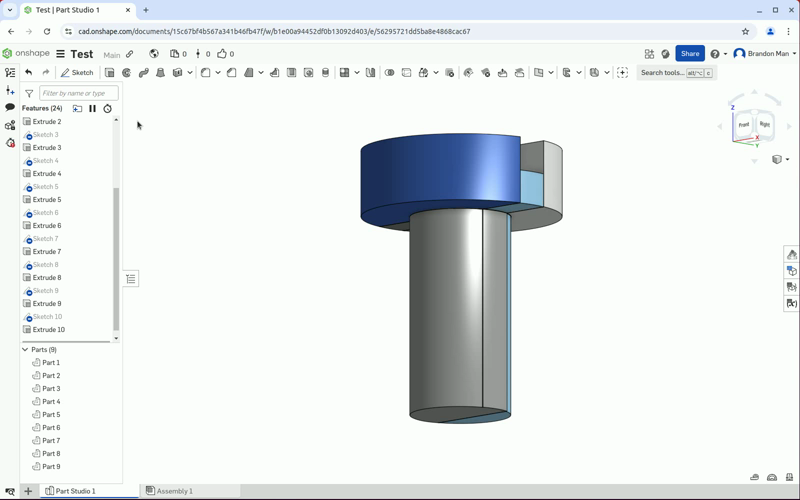
key(left, 3)
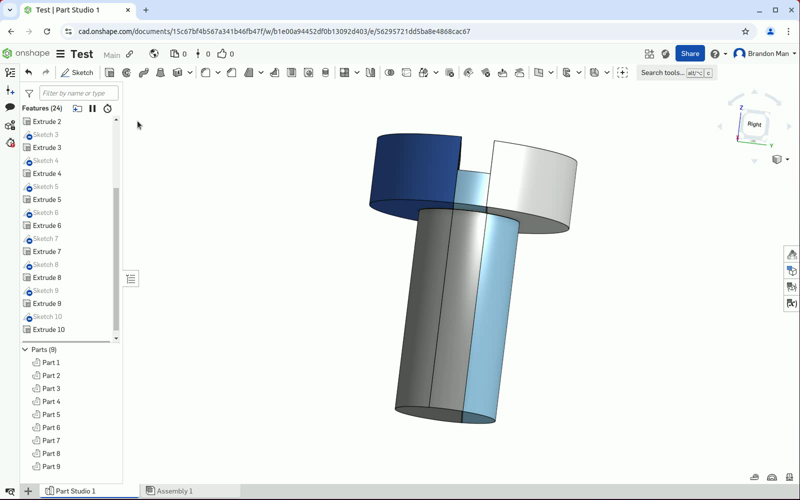
key(right, 3)
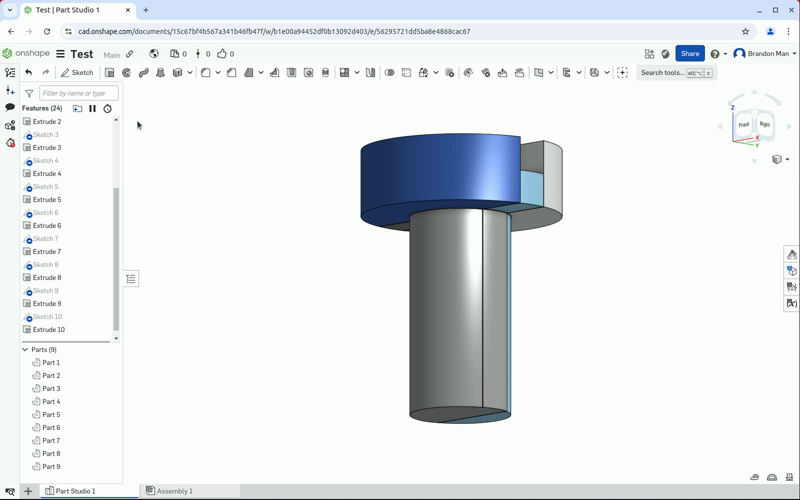
key(down, 3)
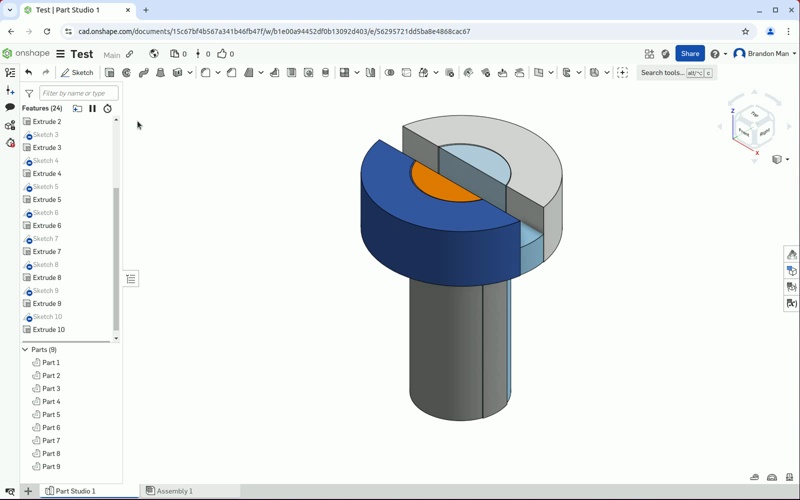
mouse_move(69, 85)
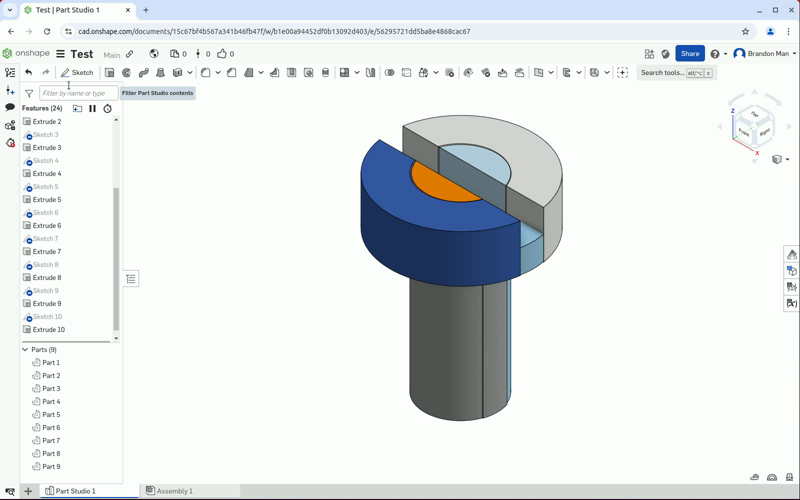
click(69, 85)